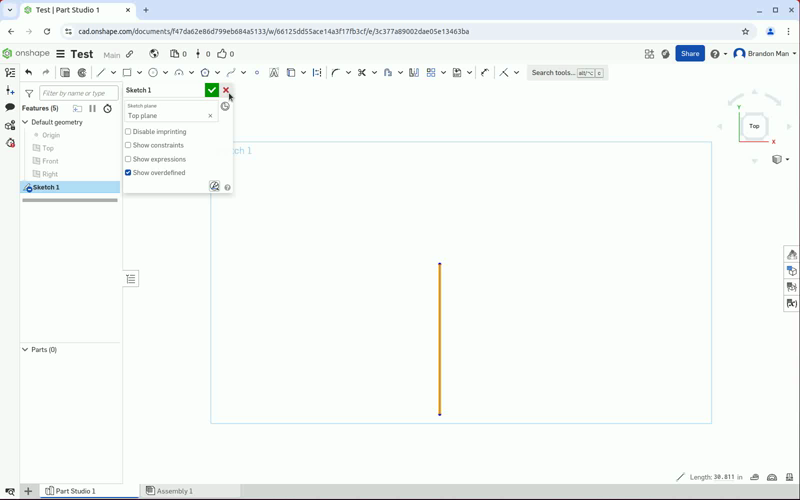
key(shift+h)
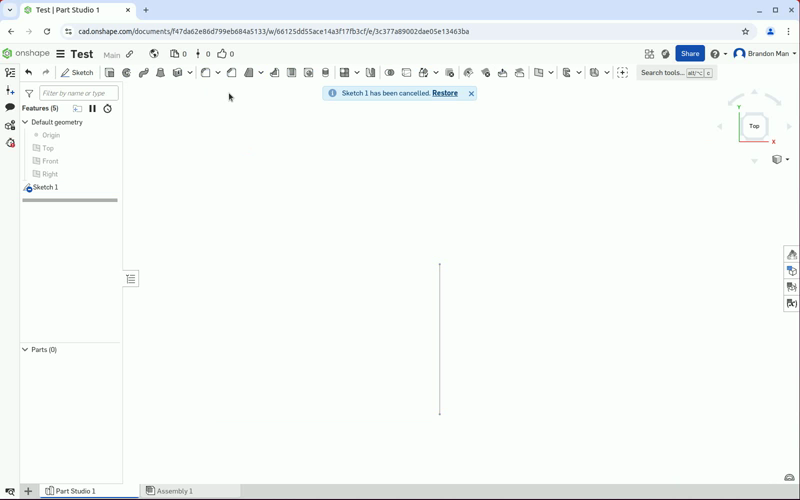
key(shift+s)
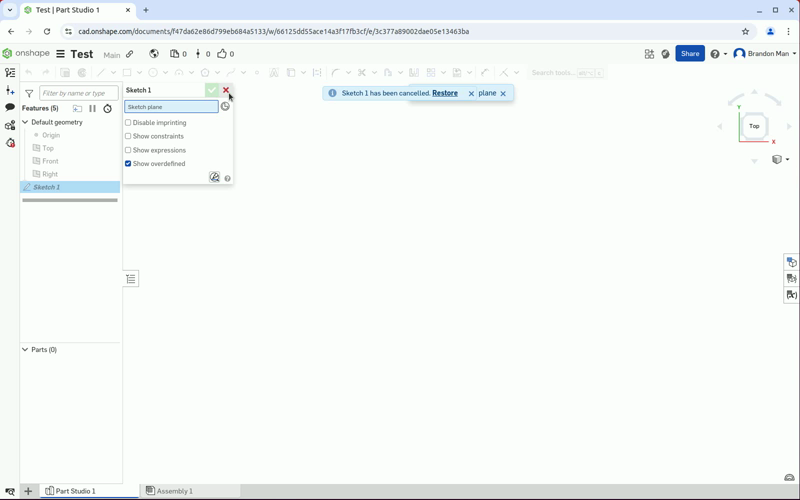
mouse_move(73, 150)
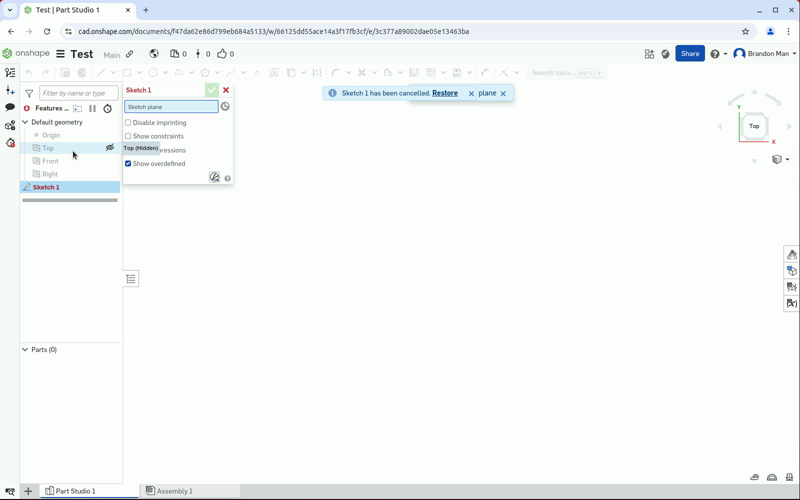
click(73, 150)
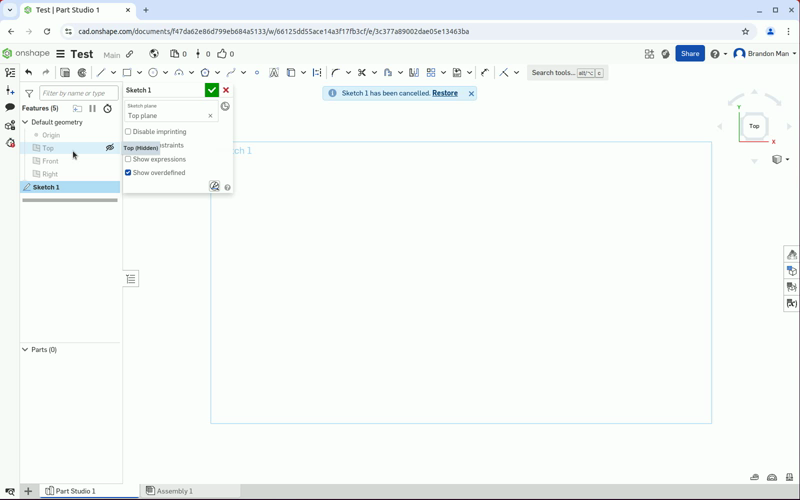
mouse_move(73, 352)
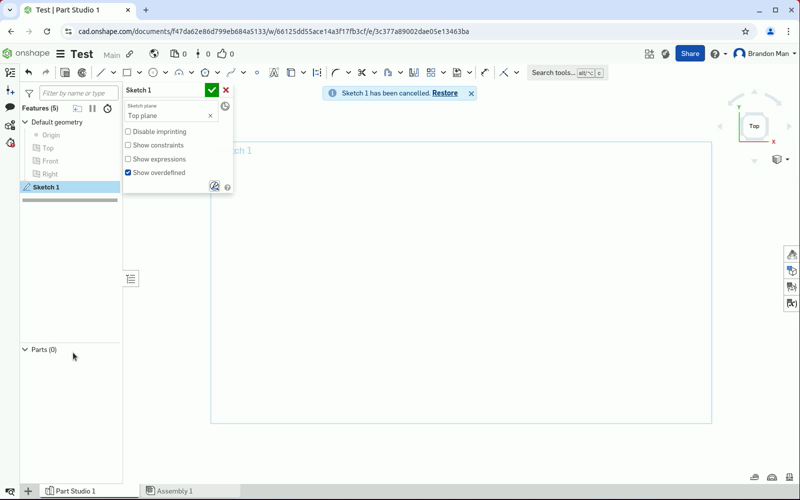
key(y)
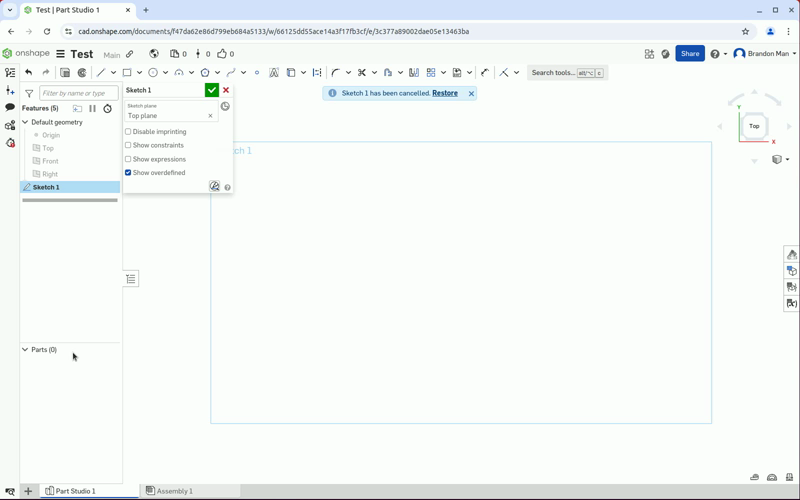
key(l)
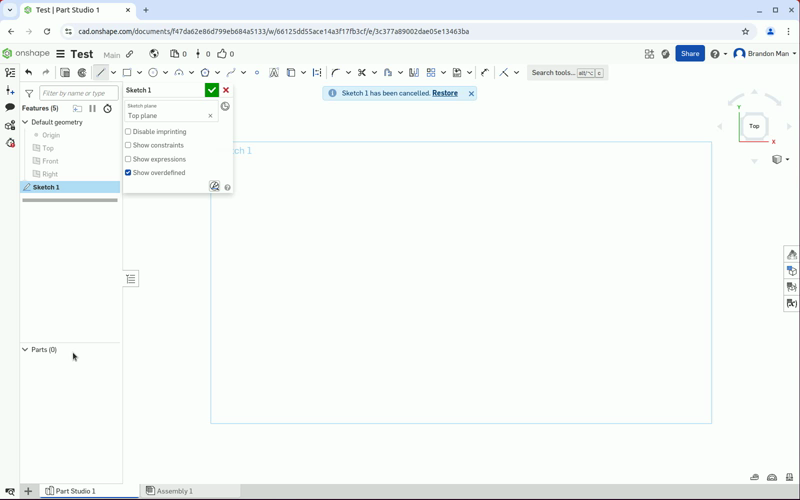
key_down(shift)
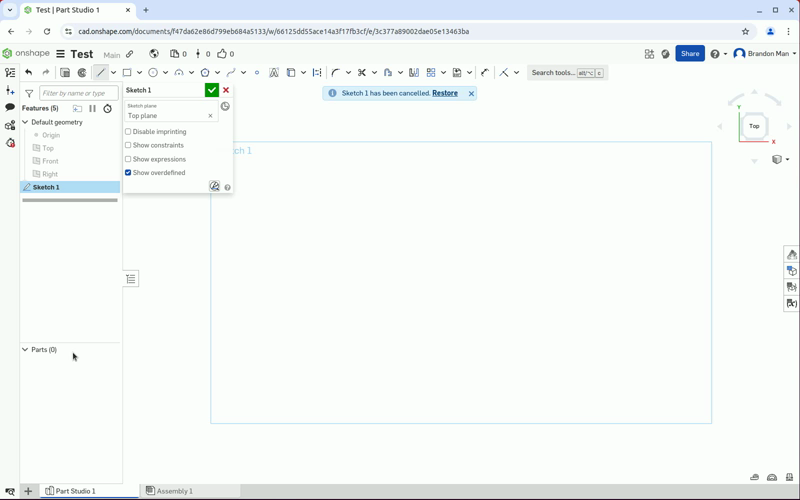
mouse_move(426, 243)
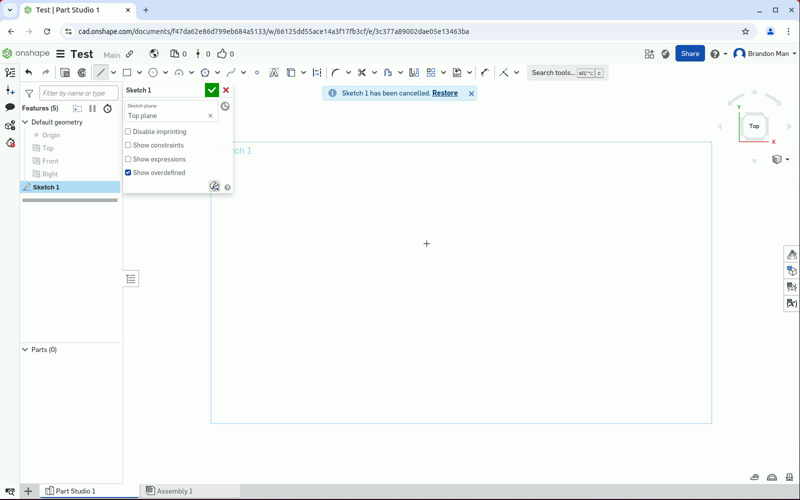
click(426, 243)
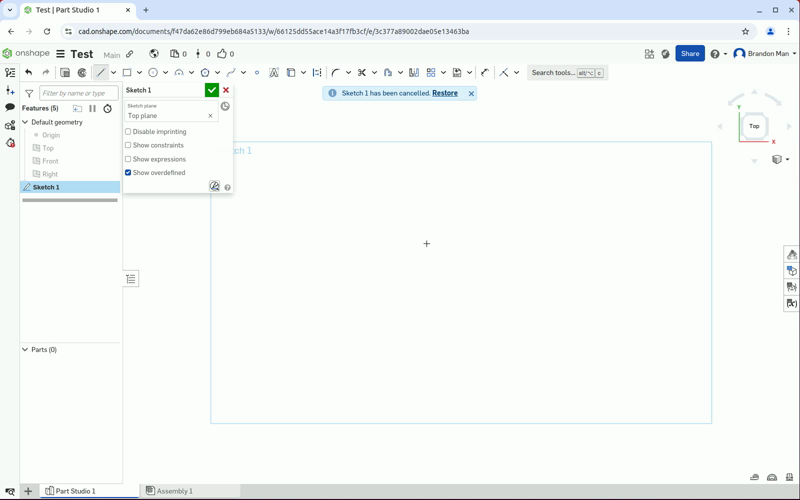
key_up(shift)
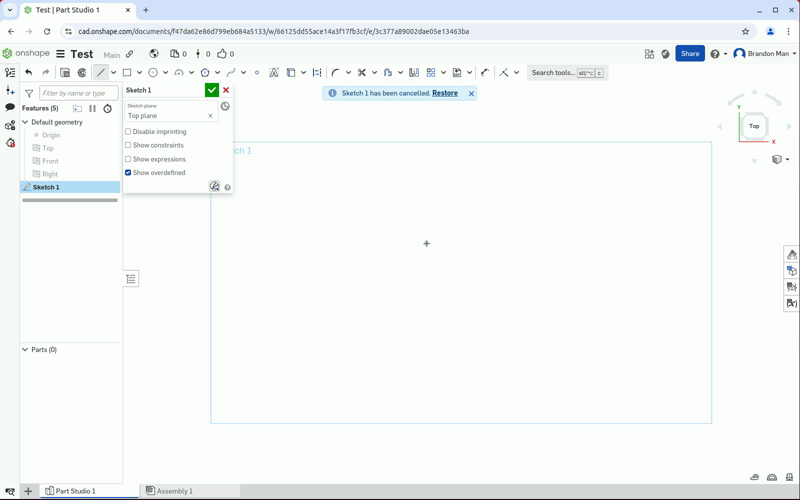
key_down(shift)
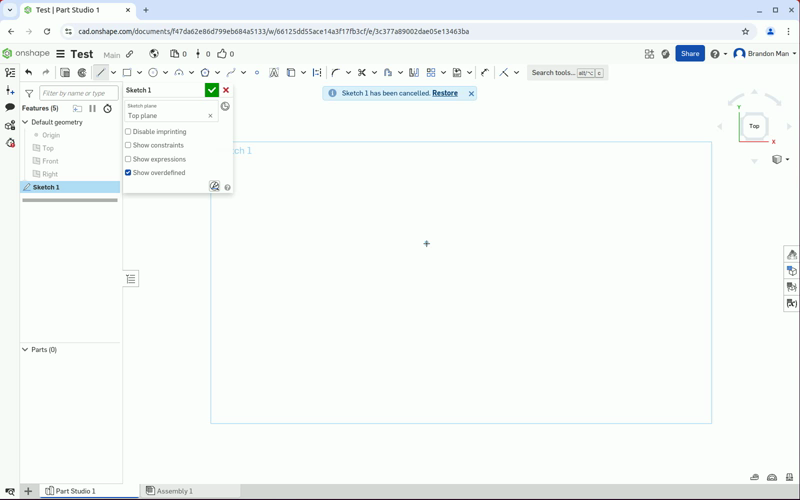
mouse_move(456, 243)
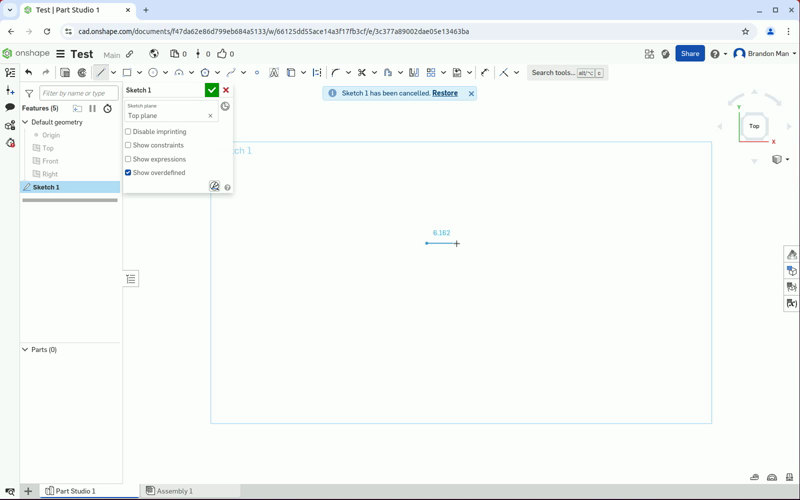
mouse_move(450, 243)
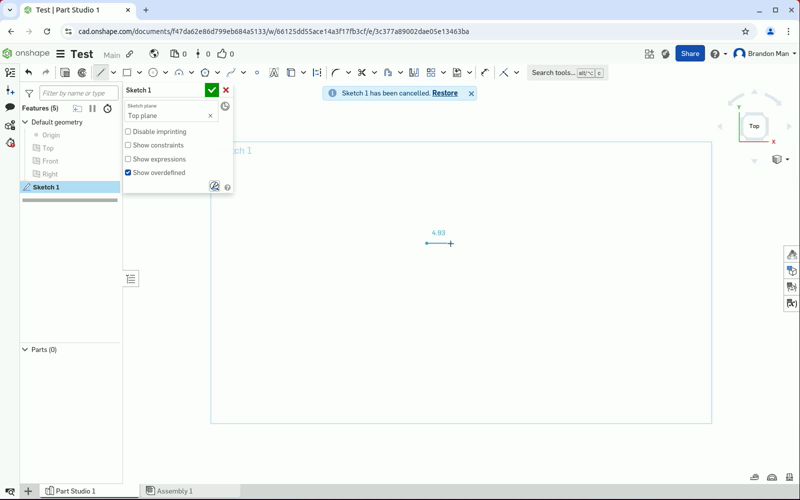
click(450, 243)
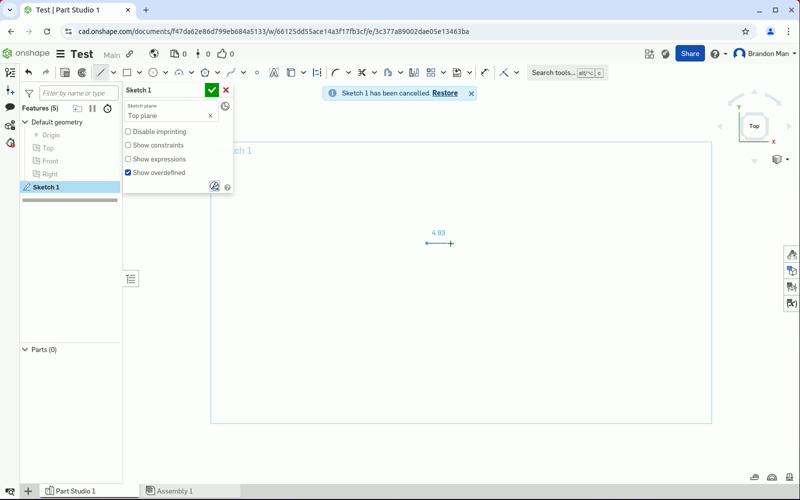
key_up(shift)
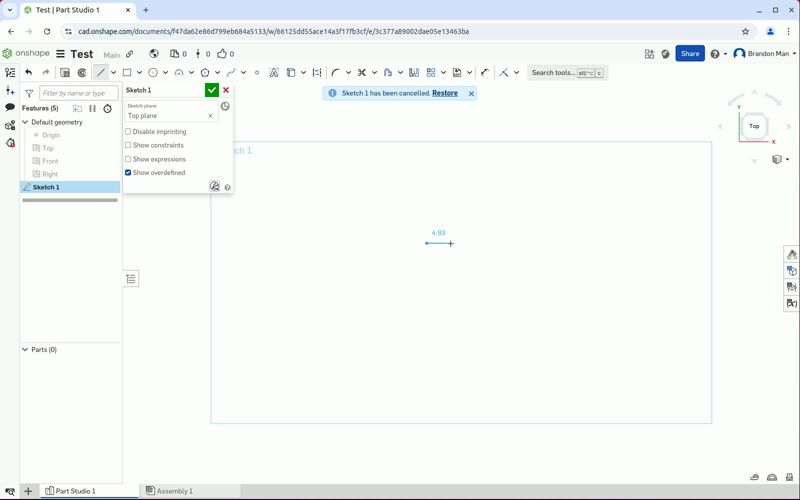
key(esc)
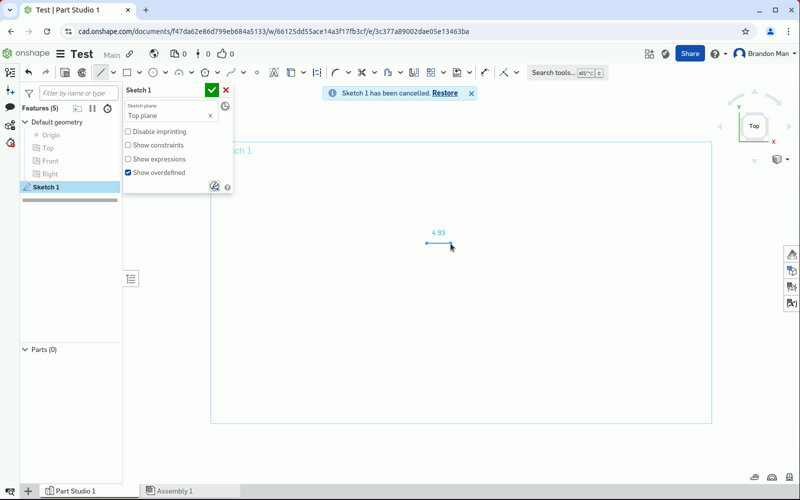
key(a)
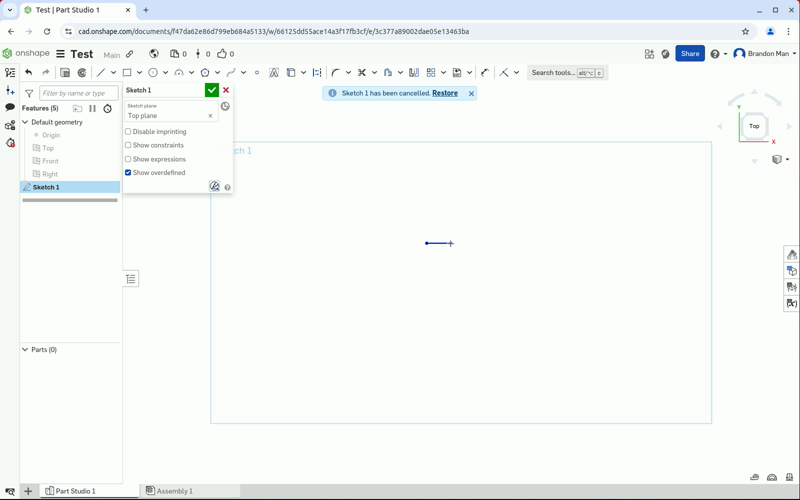
mouse_move(450, 243)
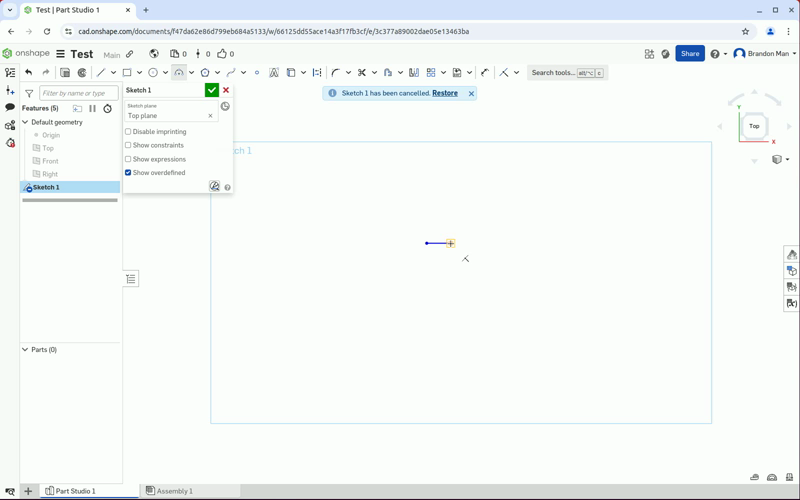
click(450, 243)
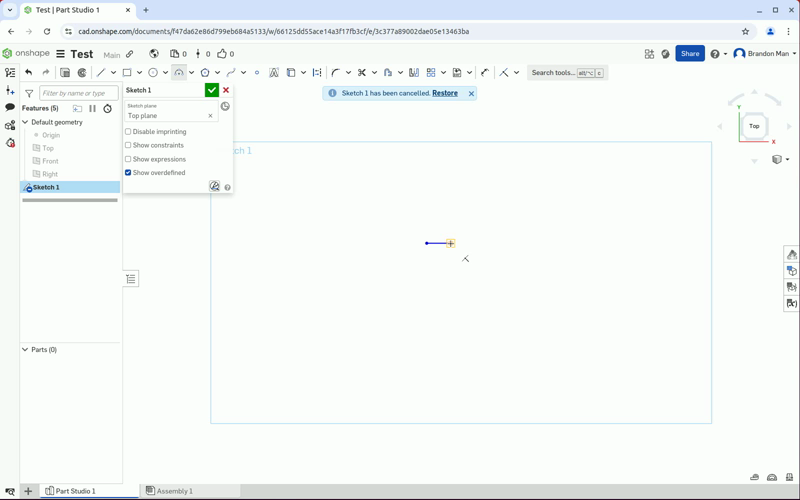
key_down(shift)
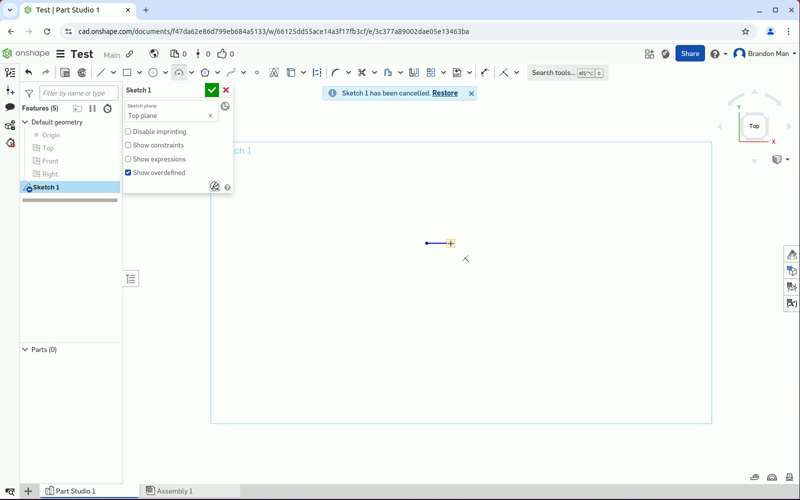
mouse_move(426, 194)
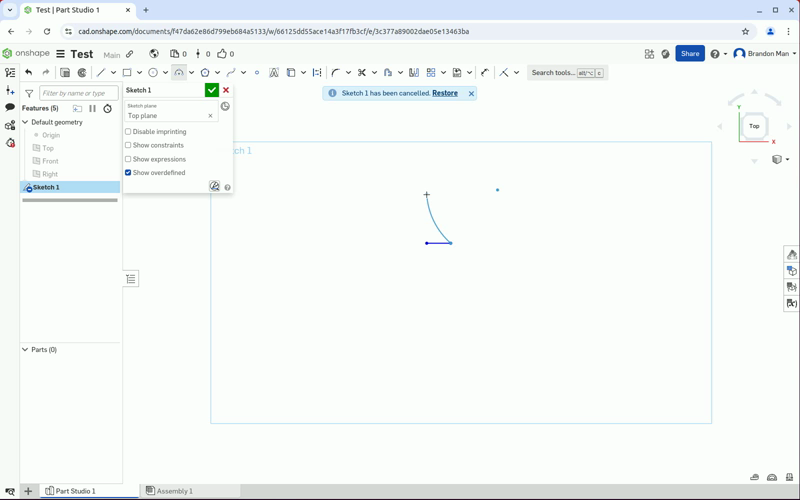
click(426, 194)
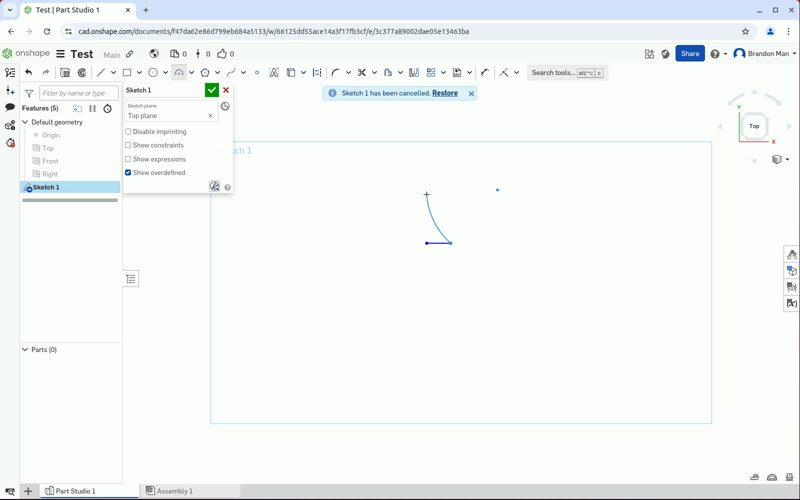
mouse_move(362, 255)
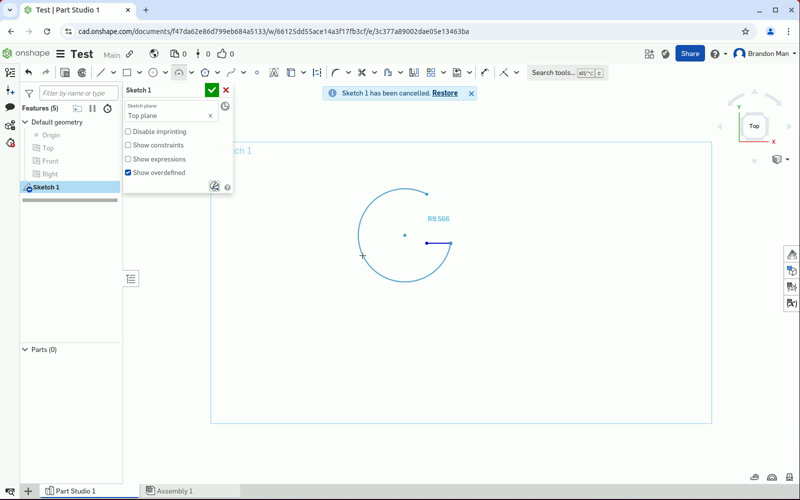
click(362, 255)
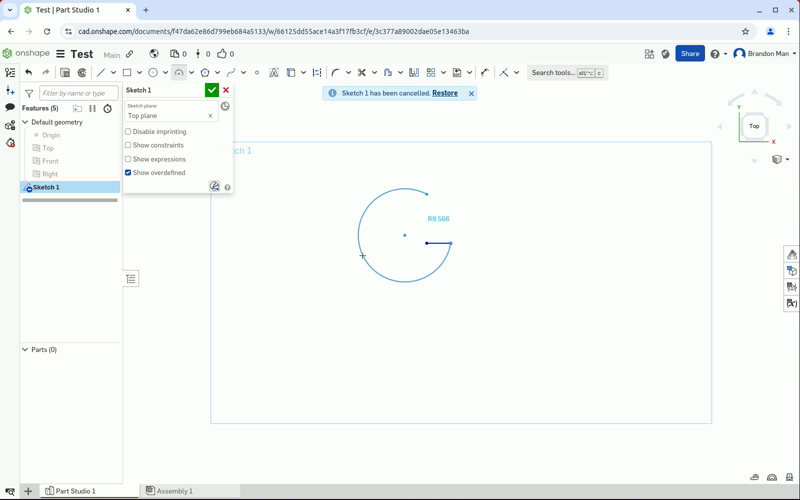
key_up(shift)
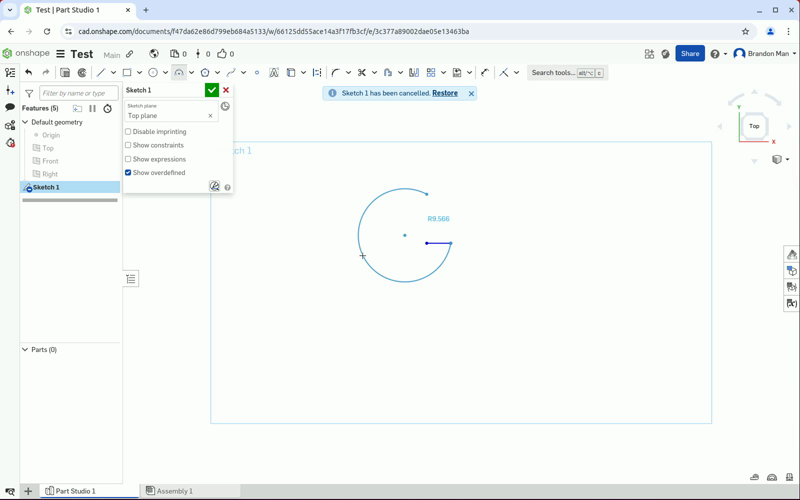
key(esc)
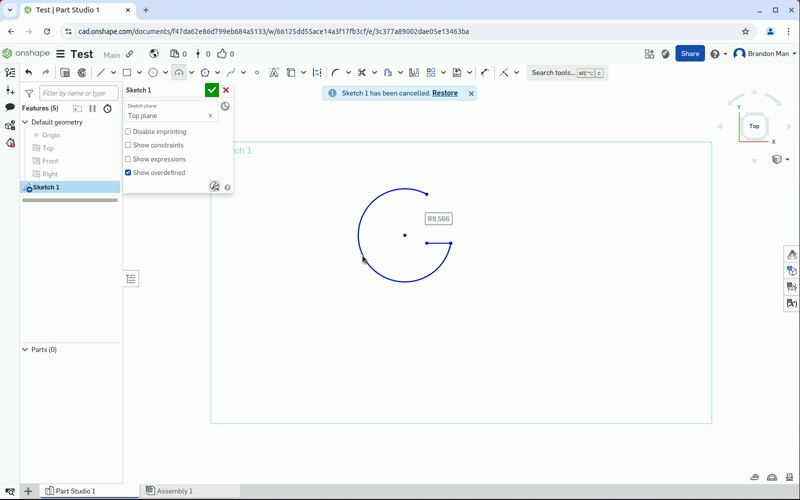
key(l)
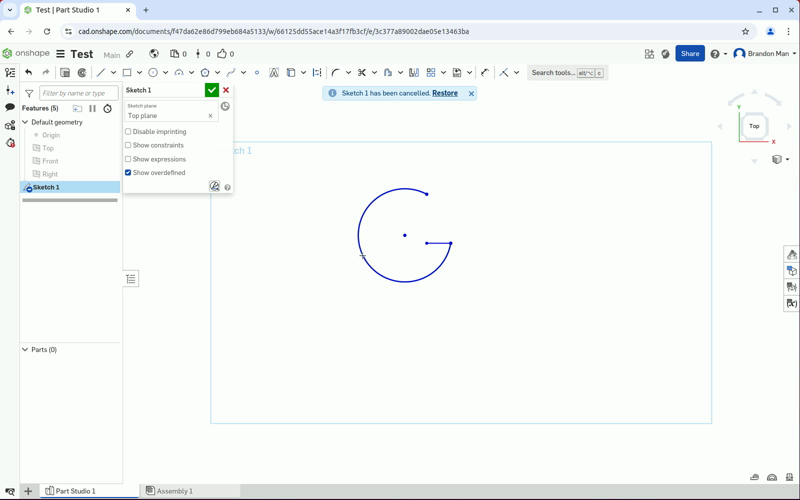
mouse_move(426, 194)
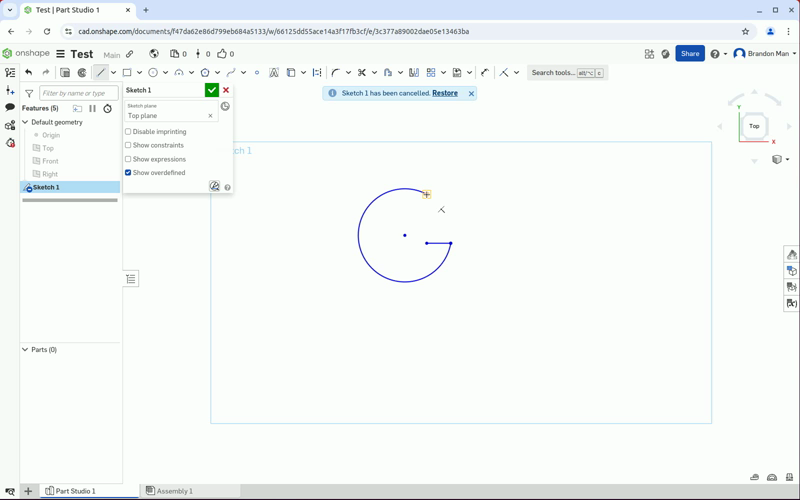
click(426, 194)
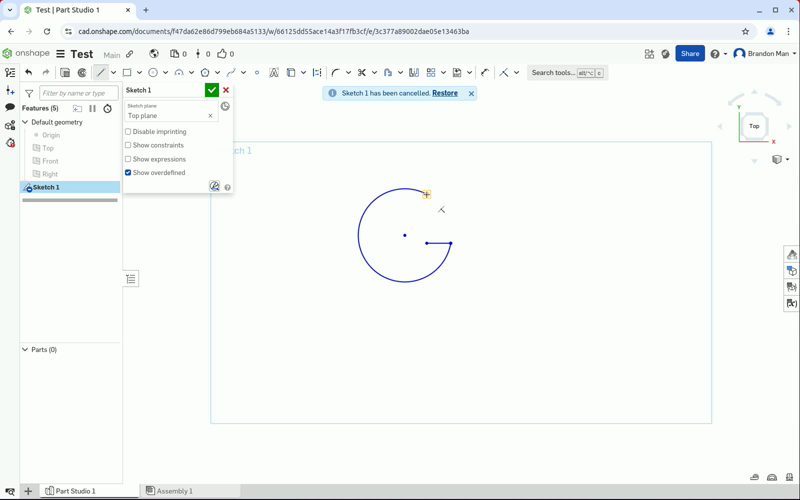
mouse_move(456, 194)
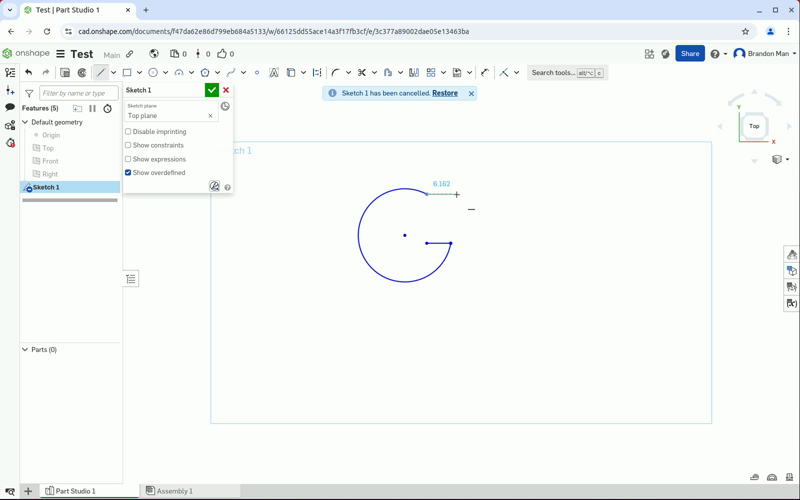
key_down(shift)
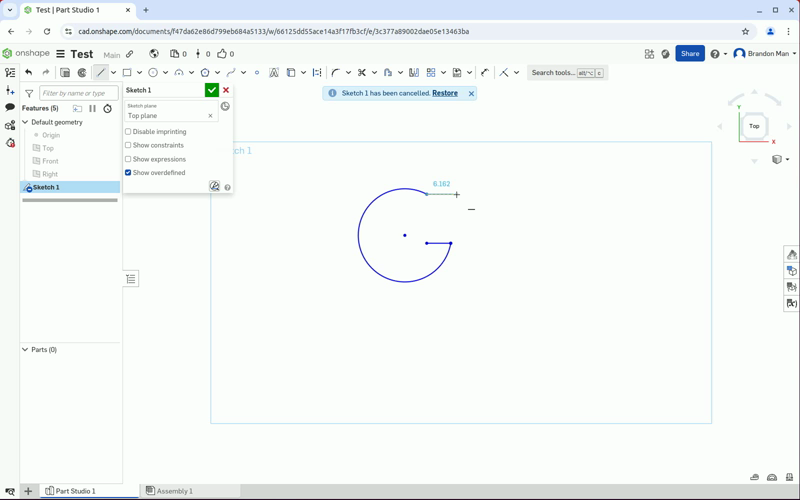
mouse_move(426, 243)
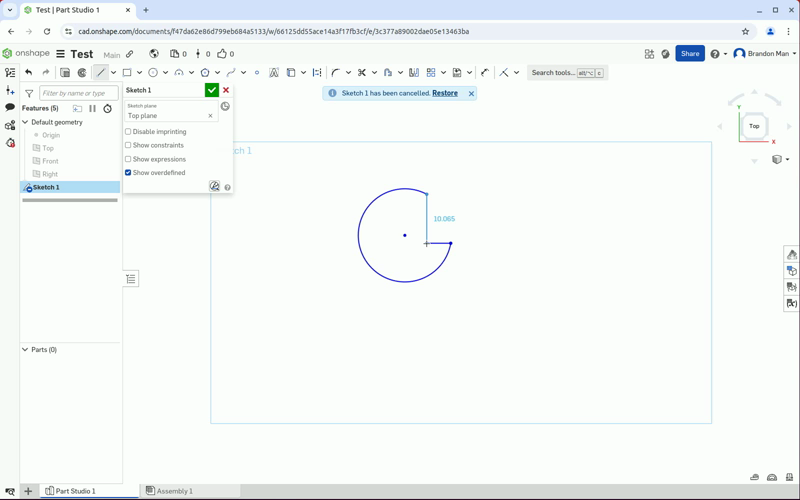
key_up(shift)
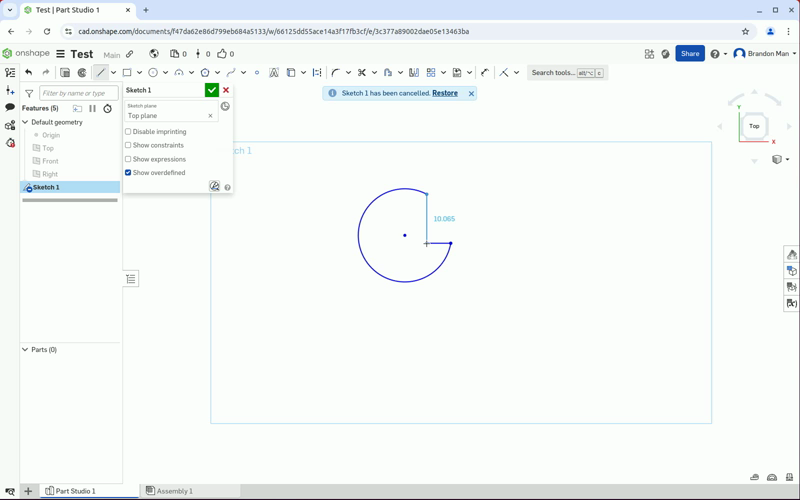
click(426, 243)
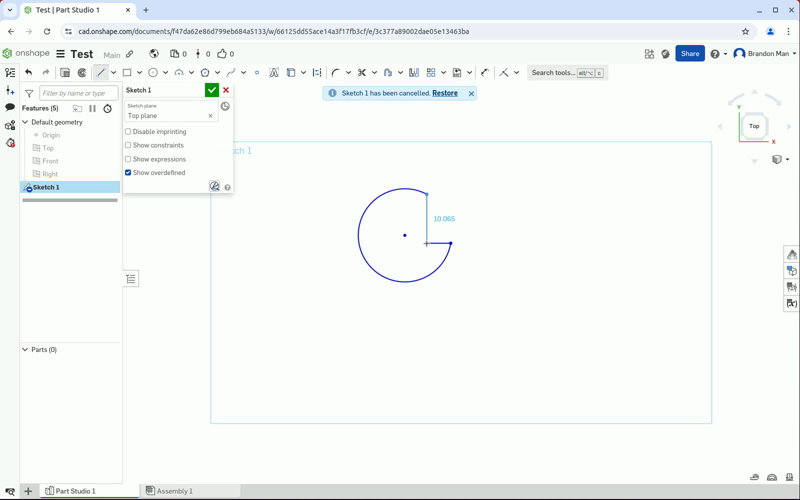
key(esc)
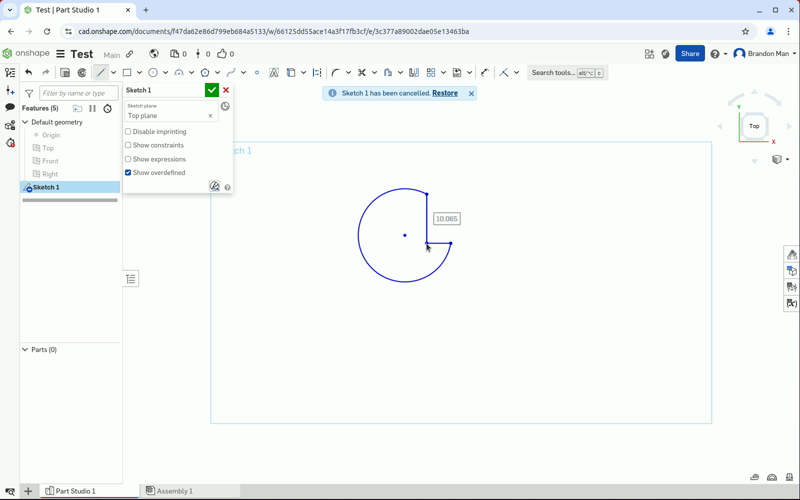
mouse_move(415, 254)
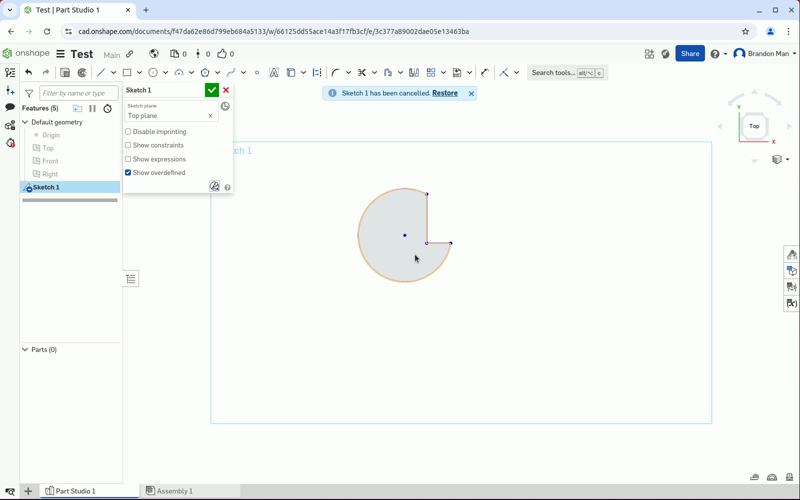
click(415, 254)
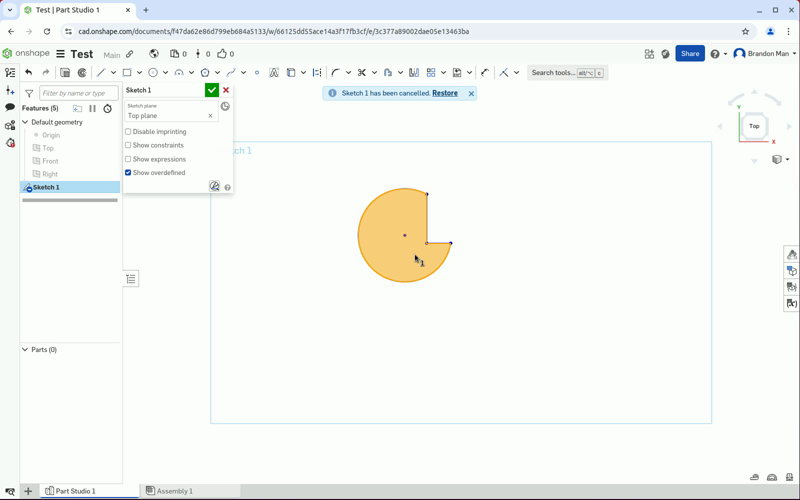
mouse_move(73, 352)
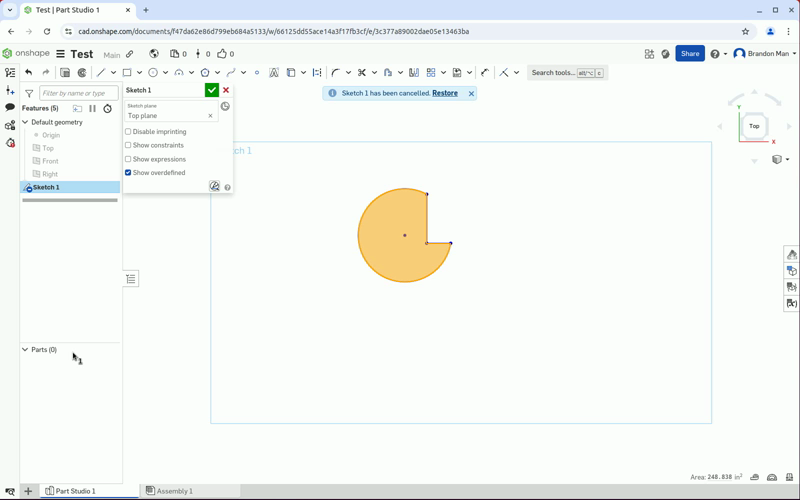
key(shift+y)
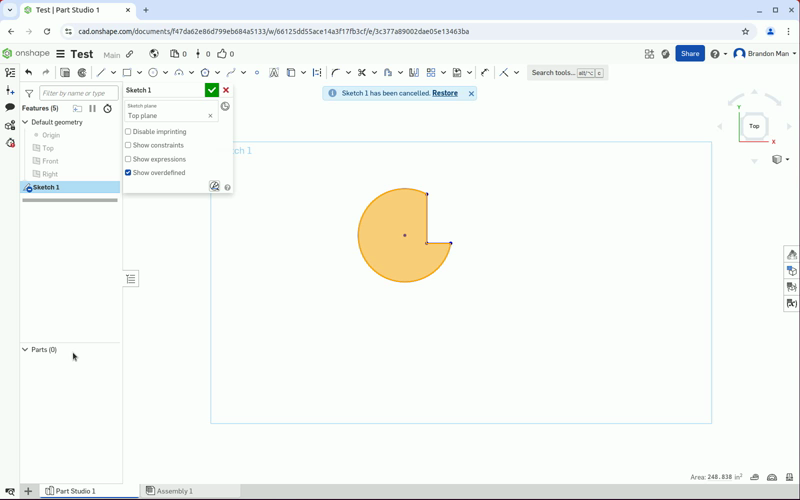
key(shift+e)
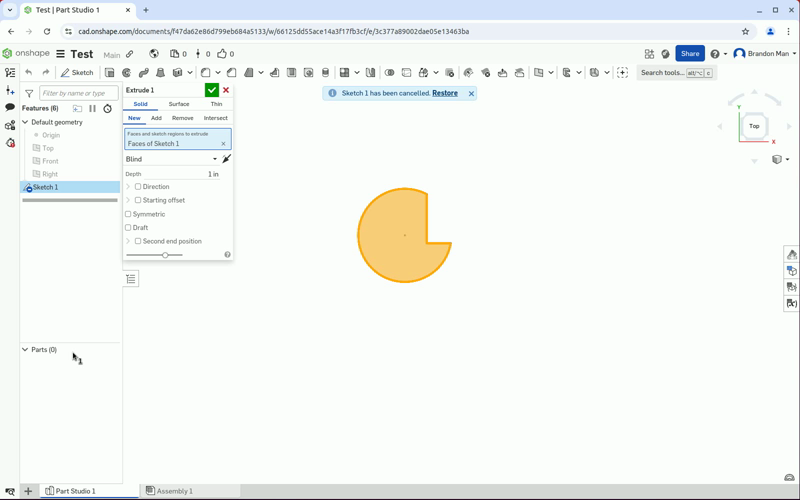
mouse_move(143, 106)
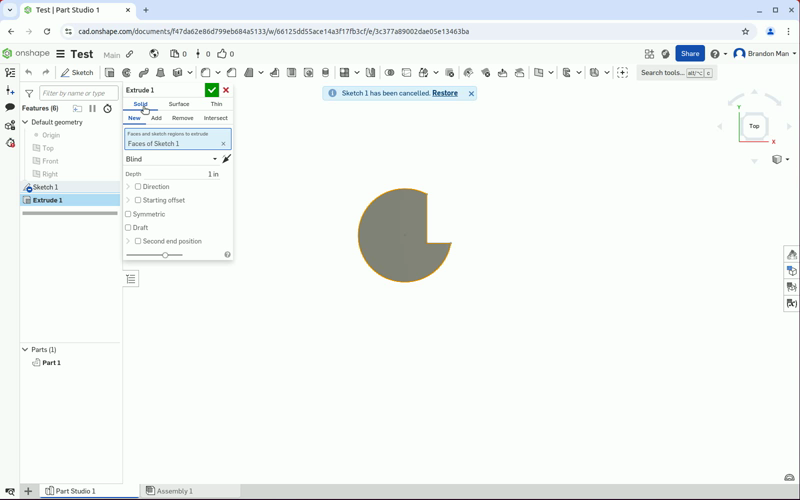
click(143, 106)
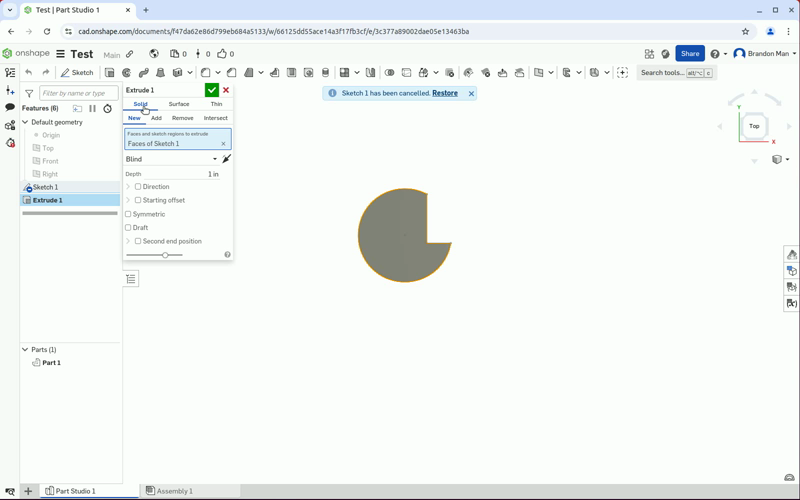
mouse_move(137, 120)
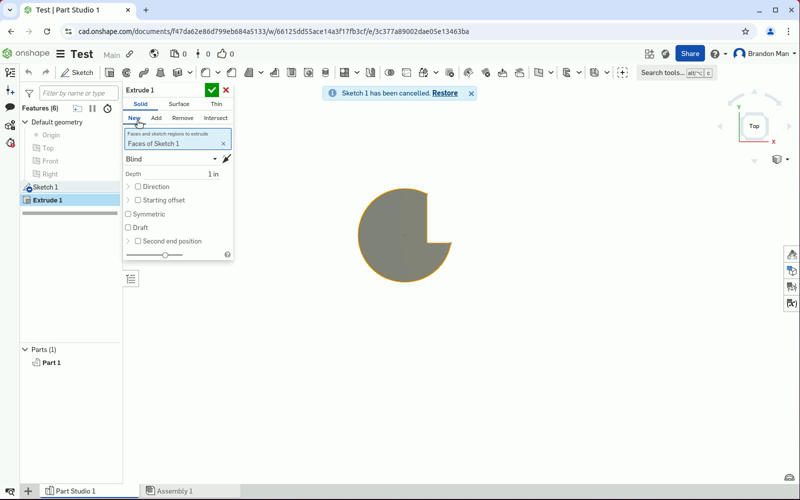
click(137, 120)
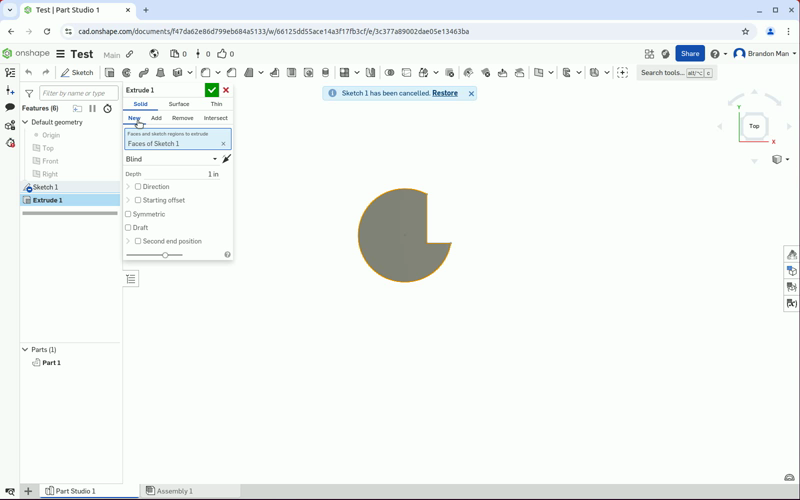
key(tab, 4)
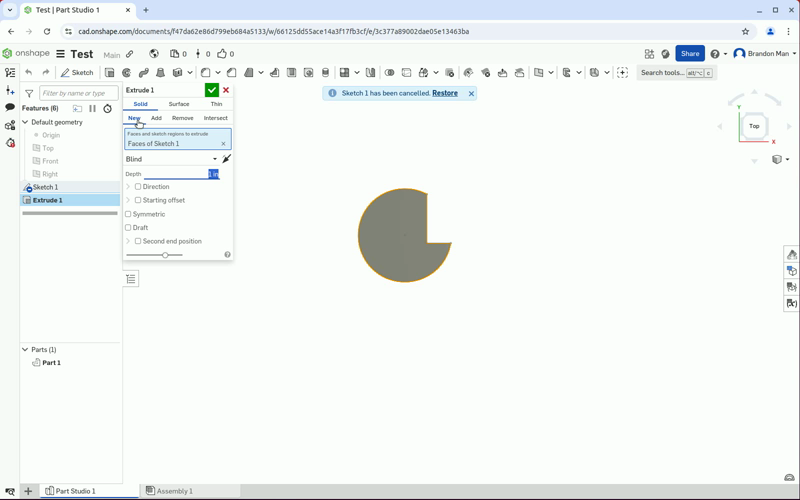
text(-23.108)
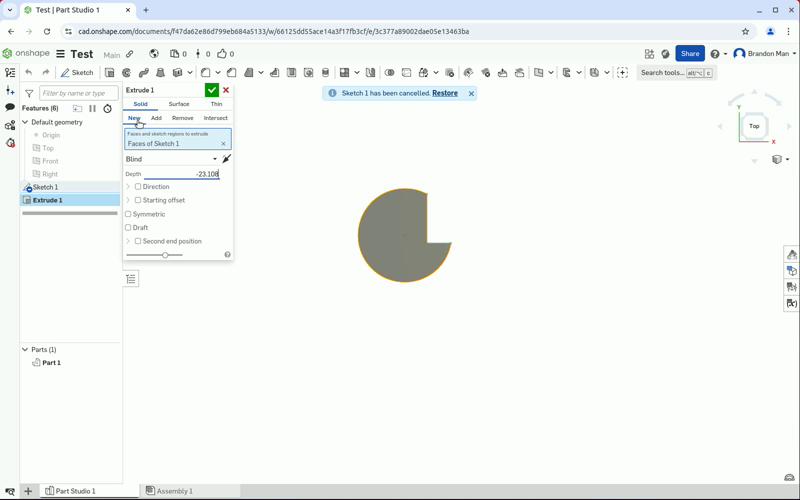
key(enter)
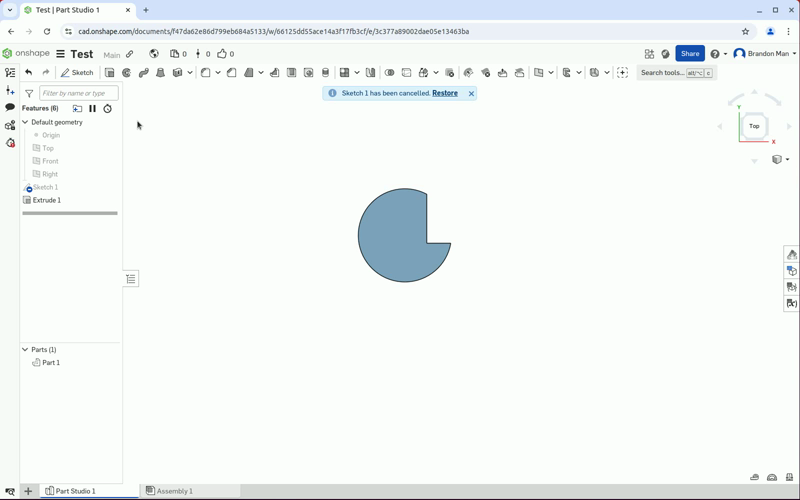
key(shift+h)
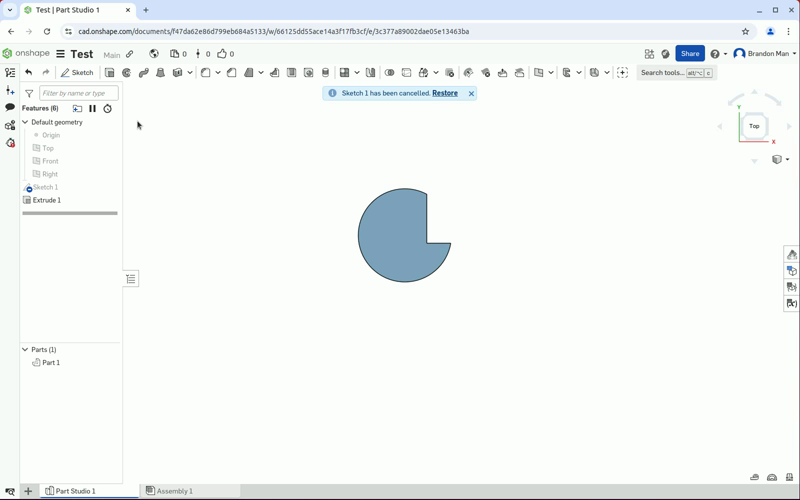
key(shift+h)
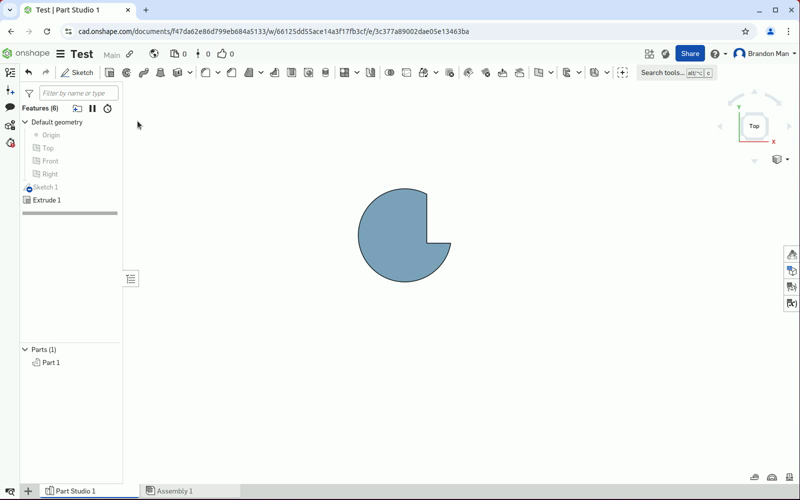
mouse_move(73, 189)
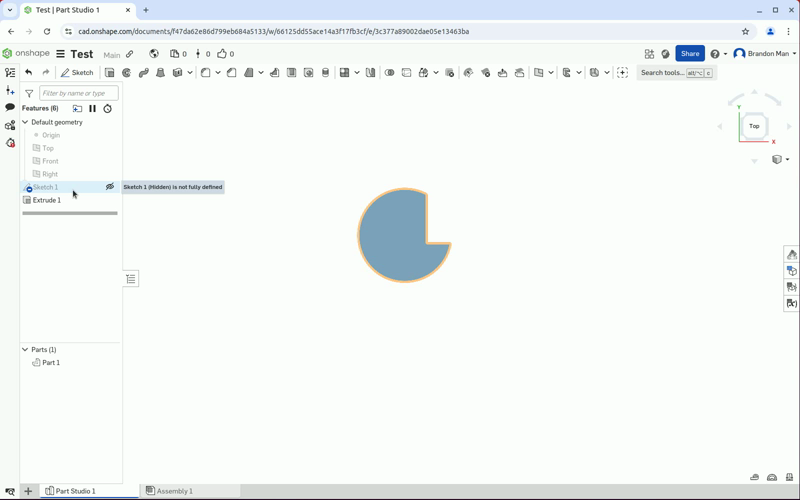
click(73, 189)
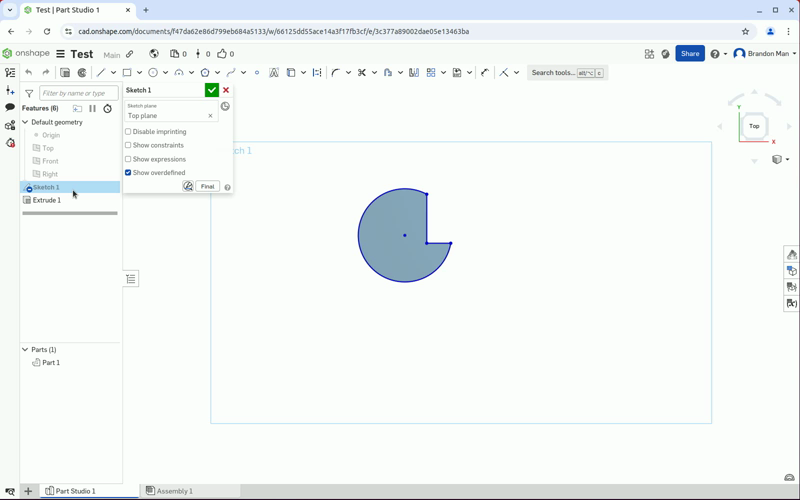
mouse_move(229, 92)
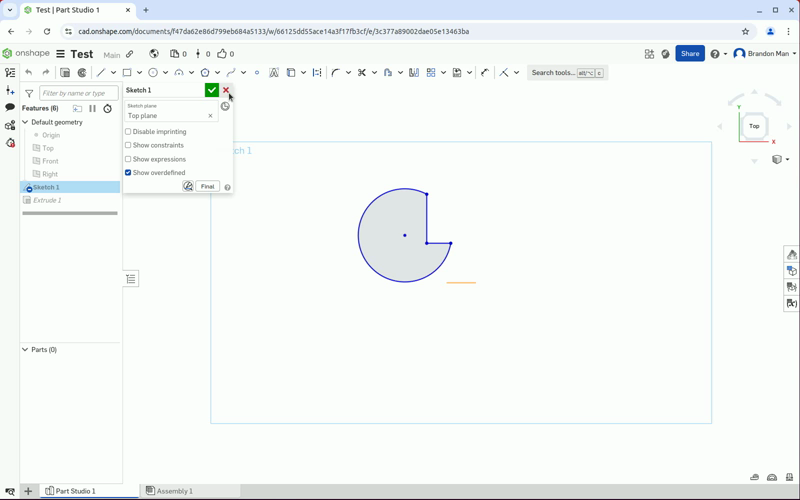
click(229, 92)
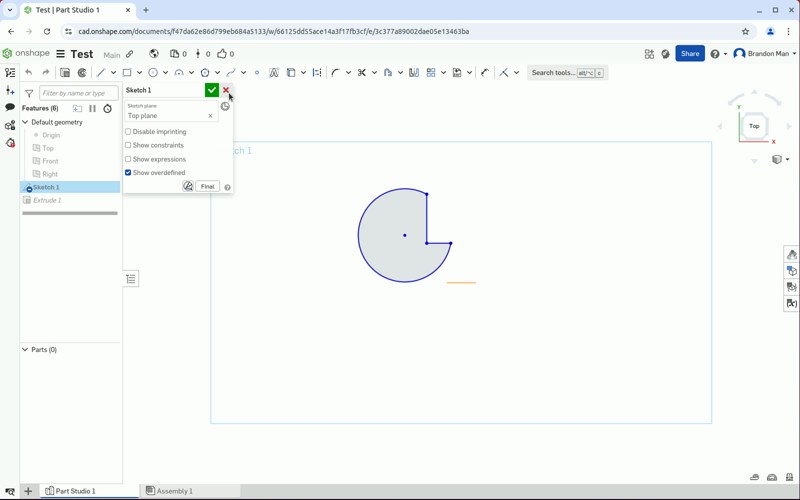
key(shift+s)
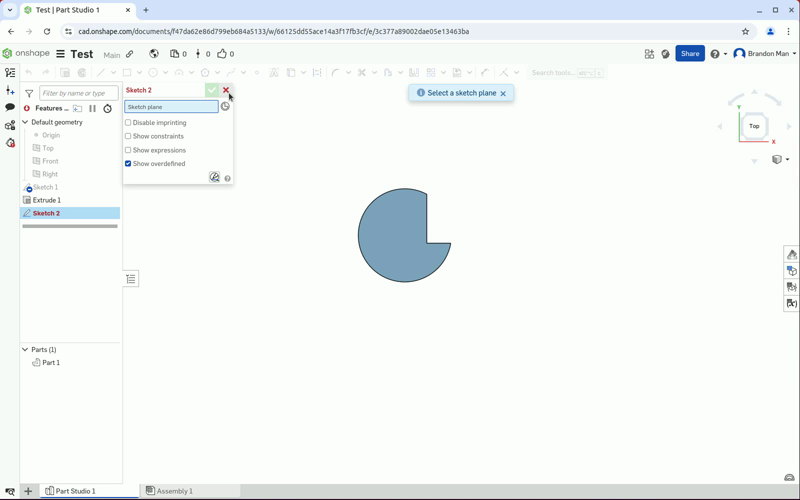
mouse_move(73, 150)
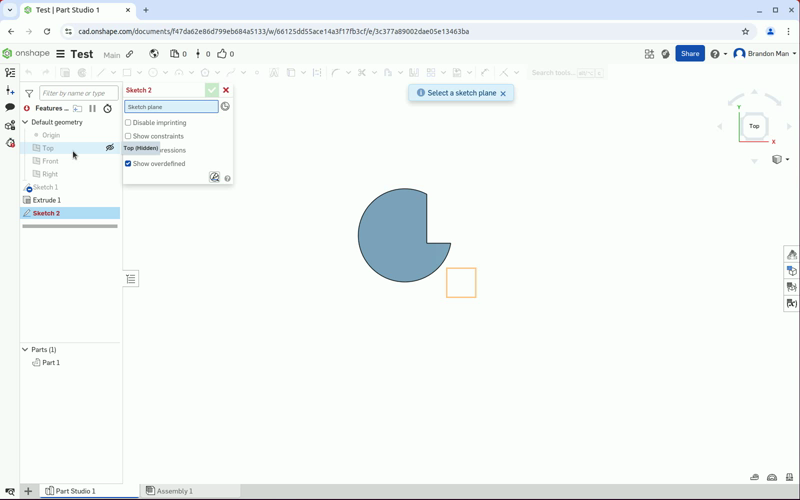
click(73, 150)
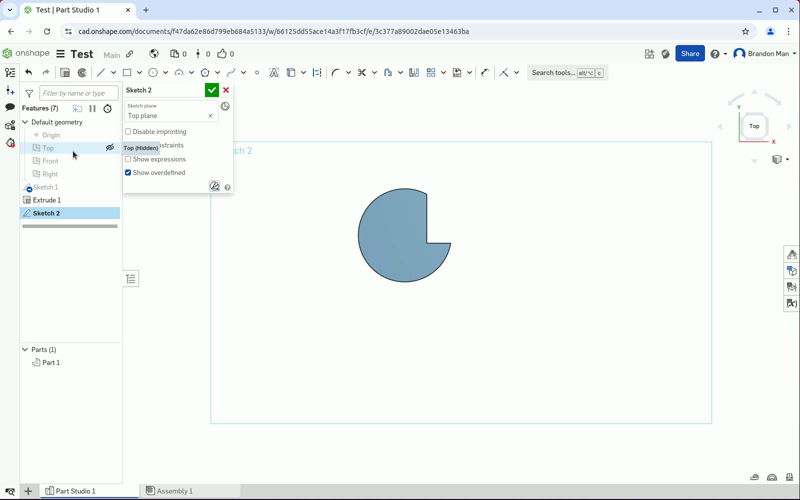
mouse_move(73, 352)
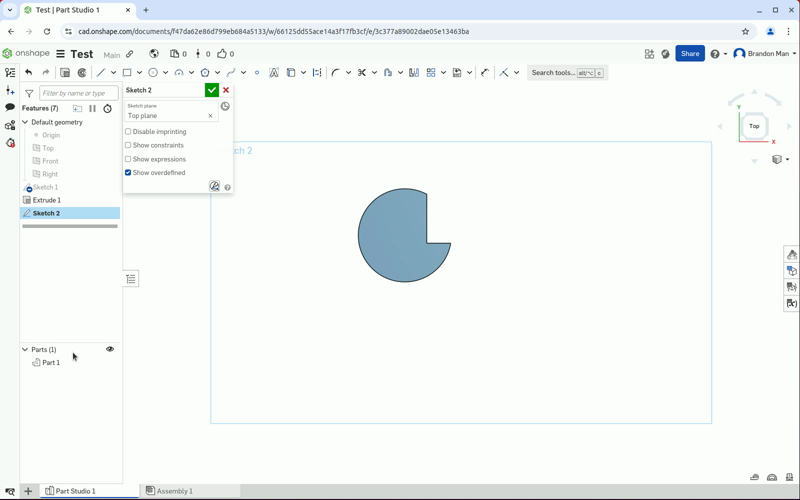
key(y)
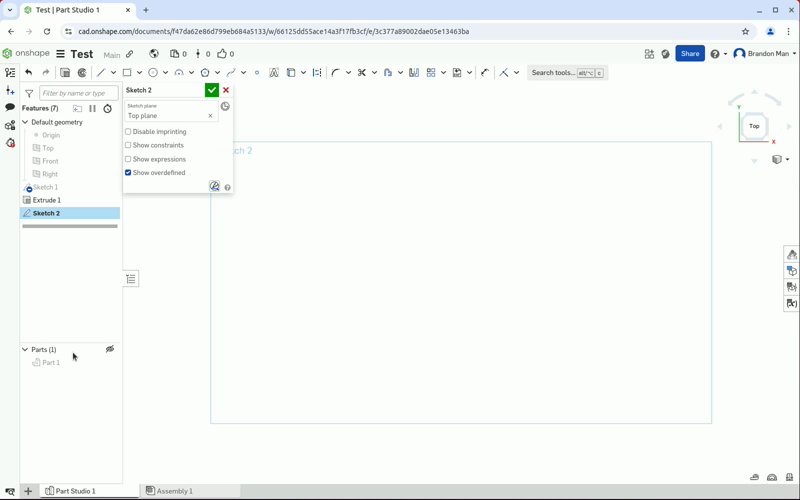
key(a)
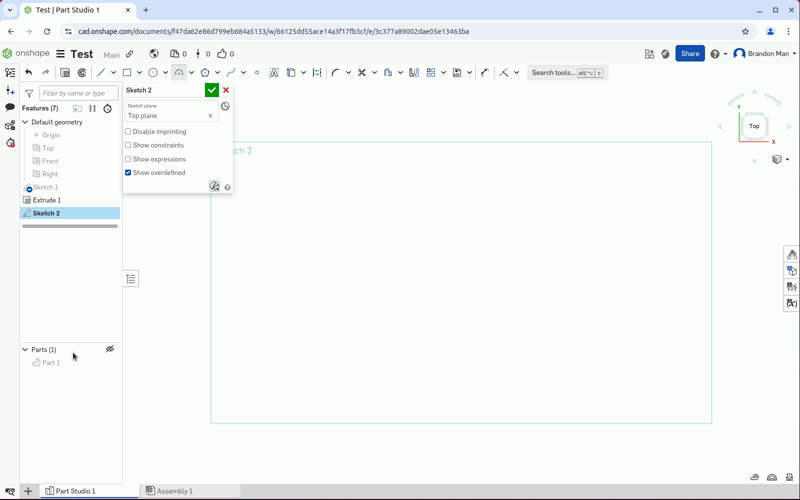
key_down(shift)
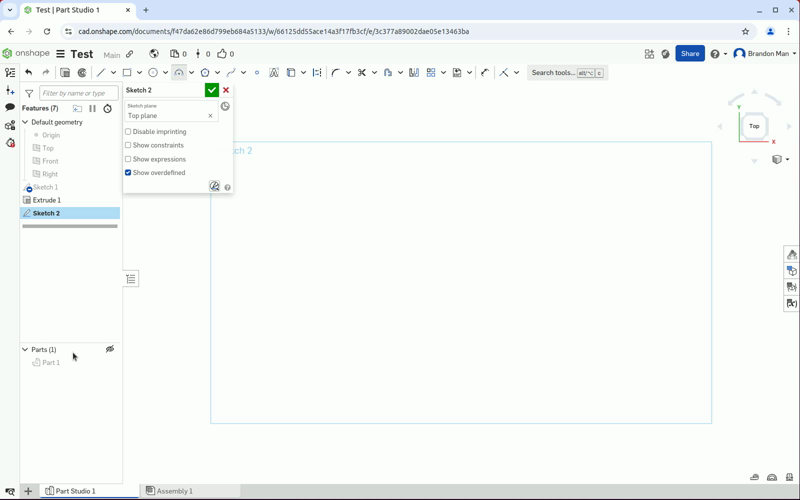
mouse_move(426, 195)
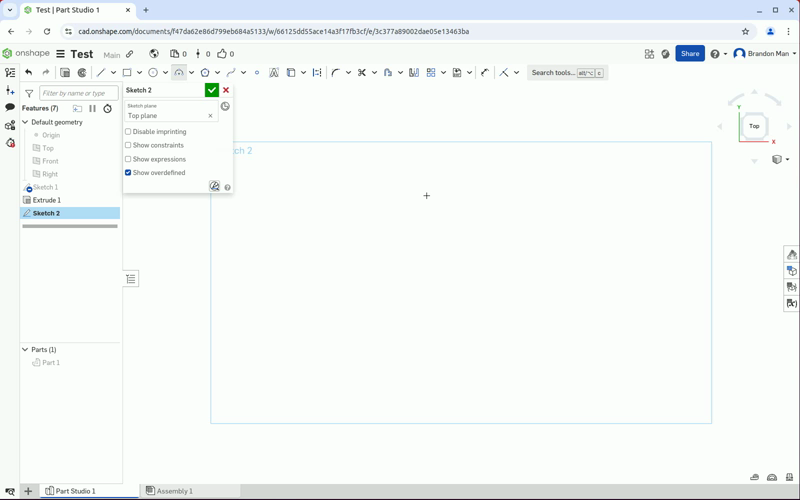
click(426, 195)
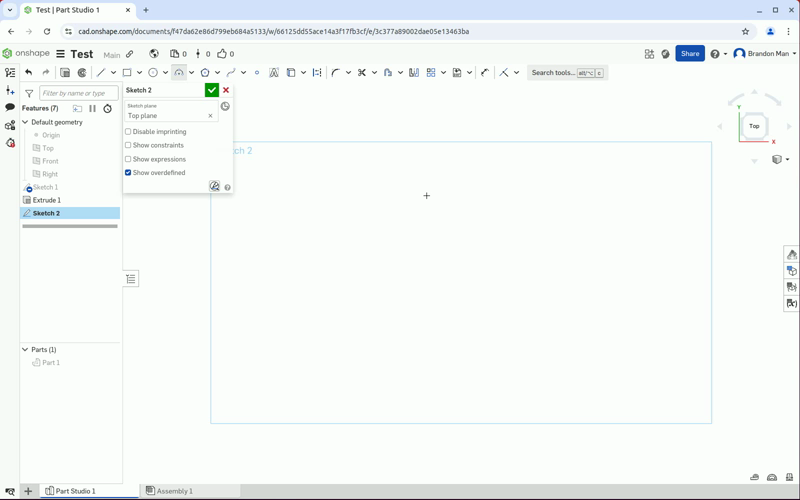
key_up(shift)
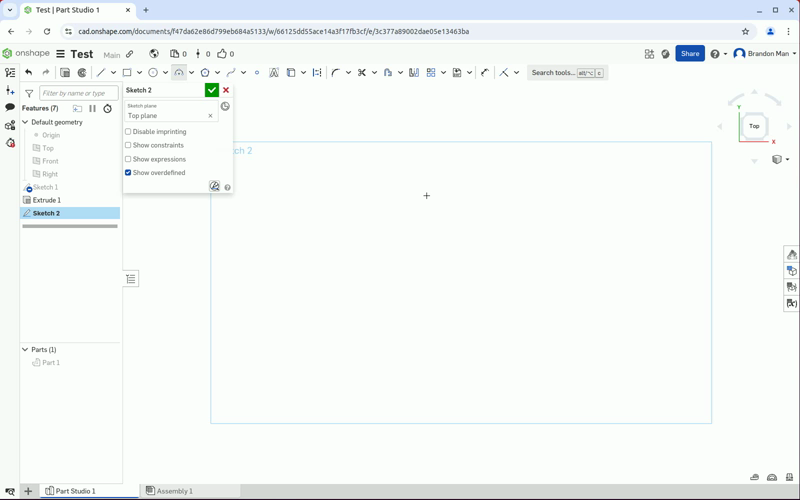
key_down(shift)
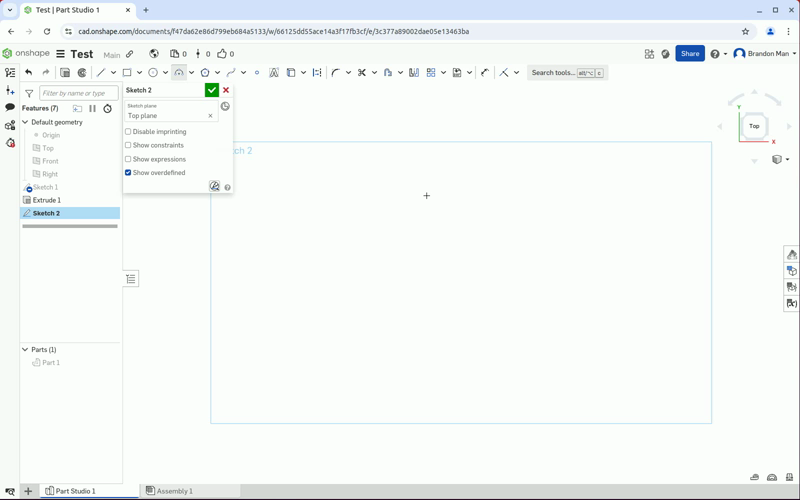
mouse_move(450, 243)
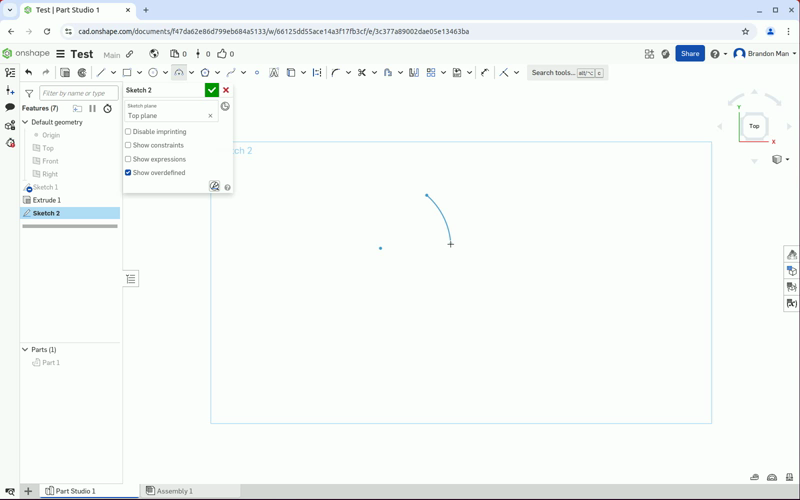
click(450, 243)
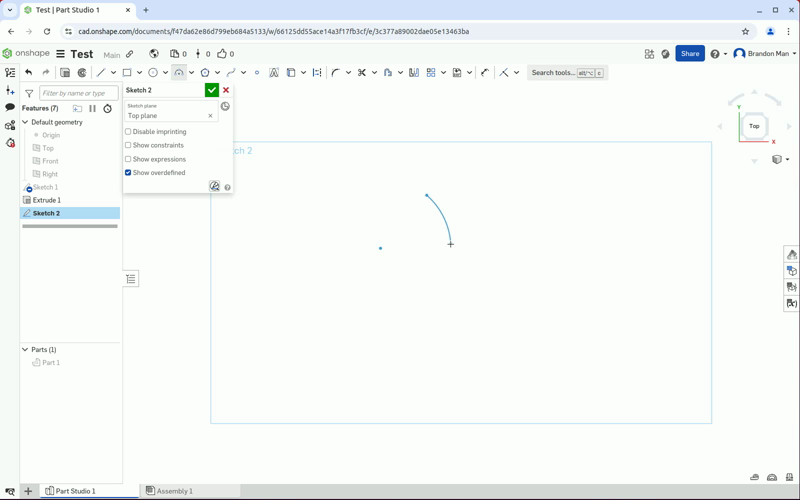
mouse_move(446, 215)
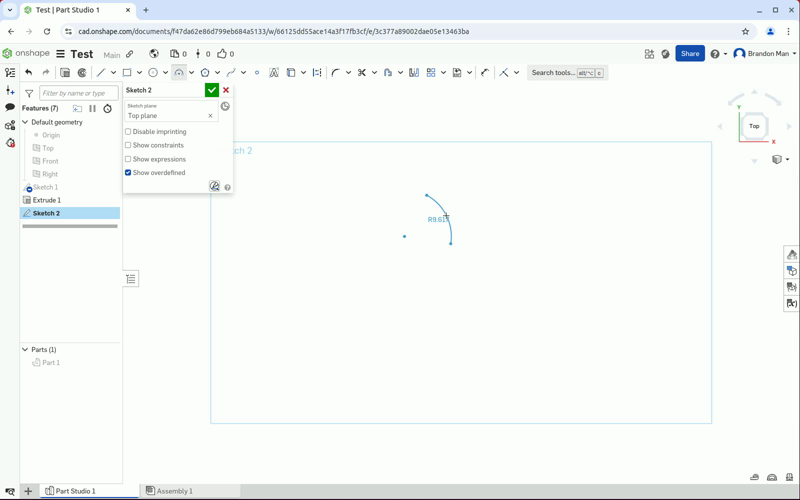
click(446, 215)
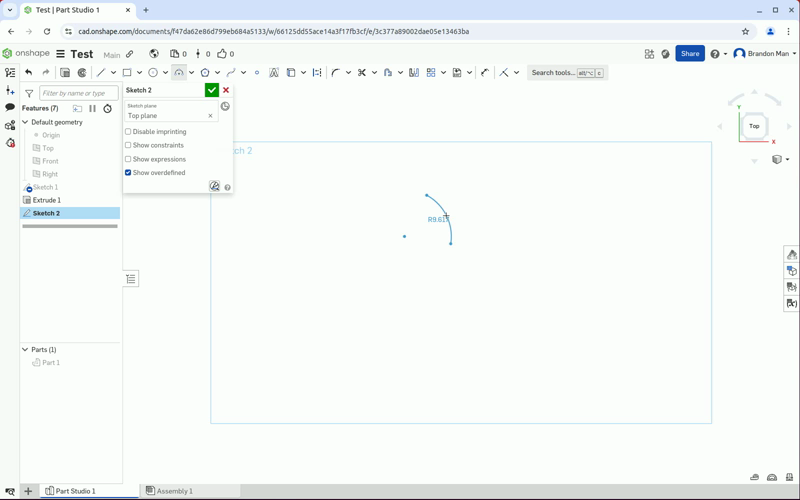
key_up(shift)
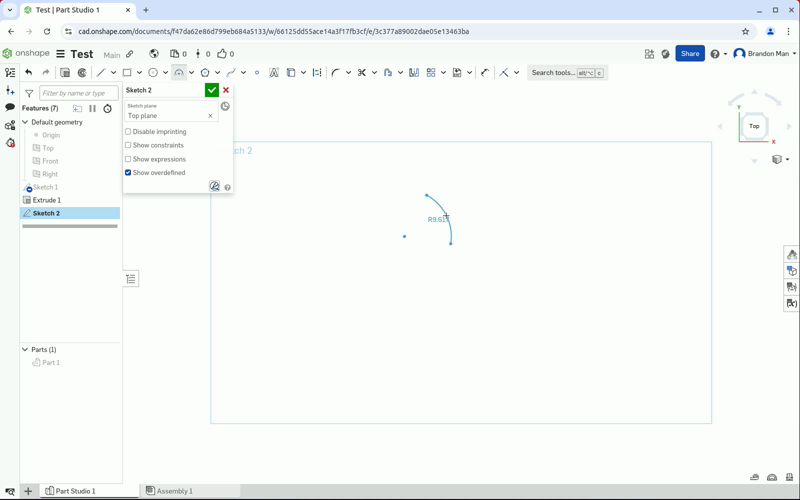
key(esc)
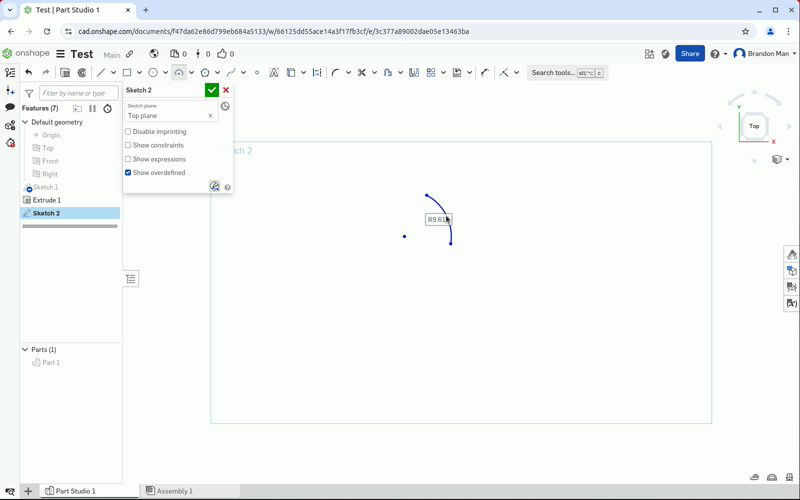
key(l)
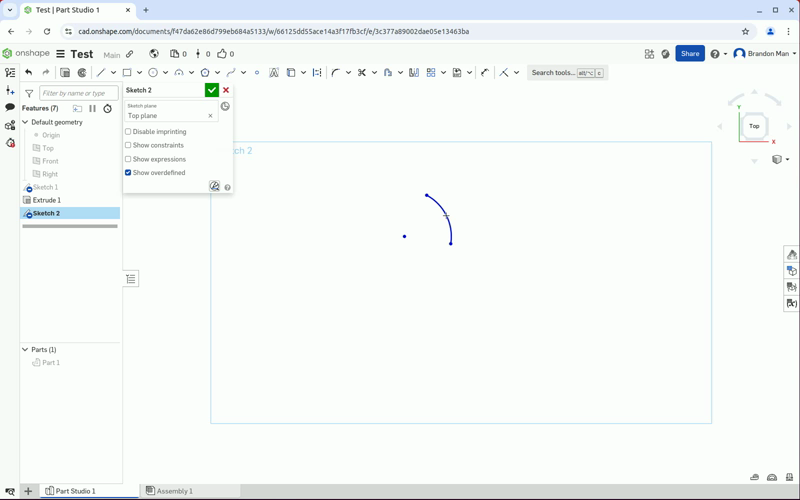
mouse_move(450, 243)
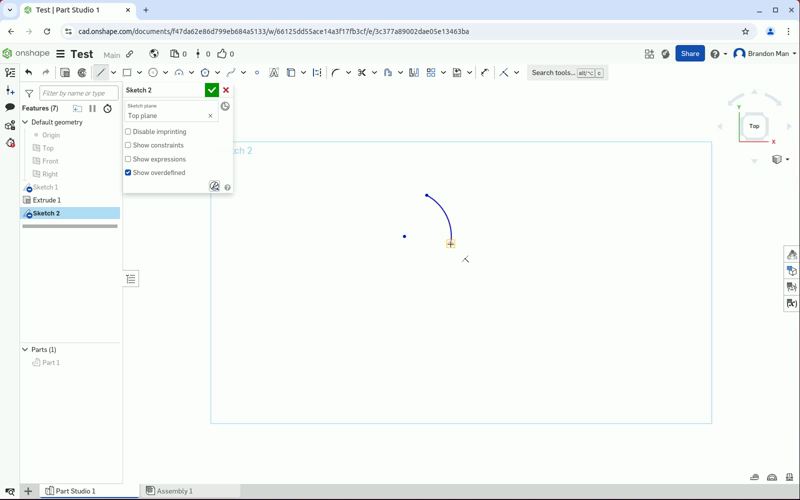
click(450, 243)
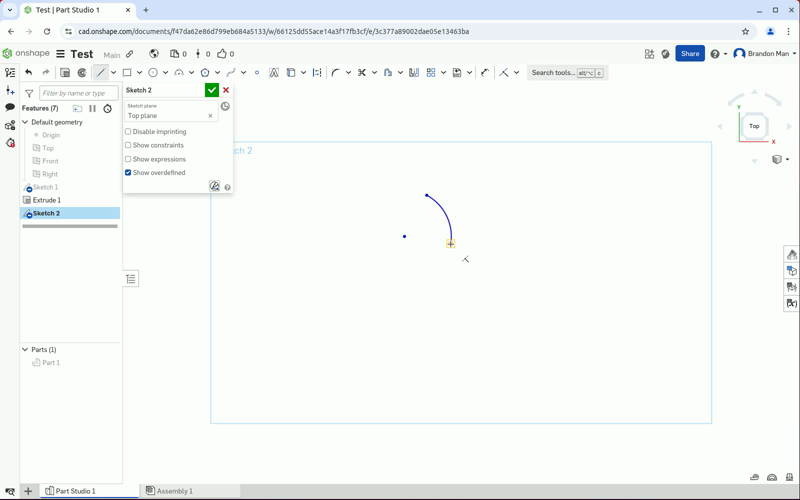
key_down(shift)
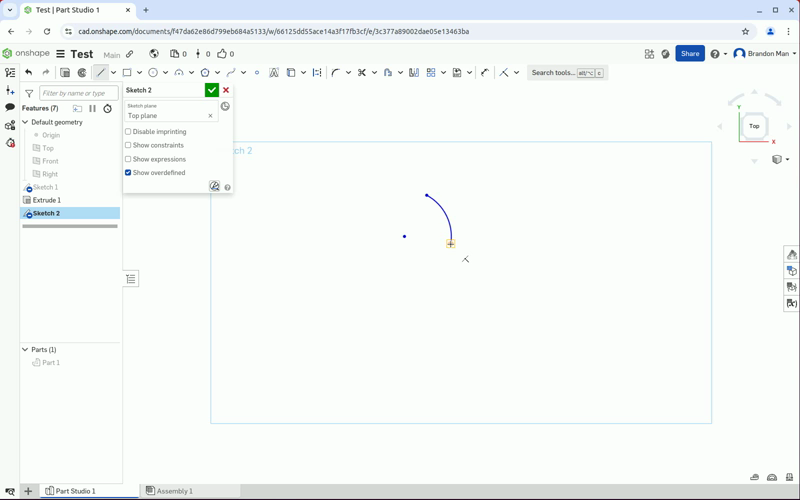
mouse_move(513, 243)
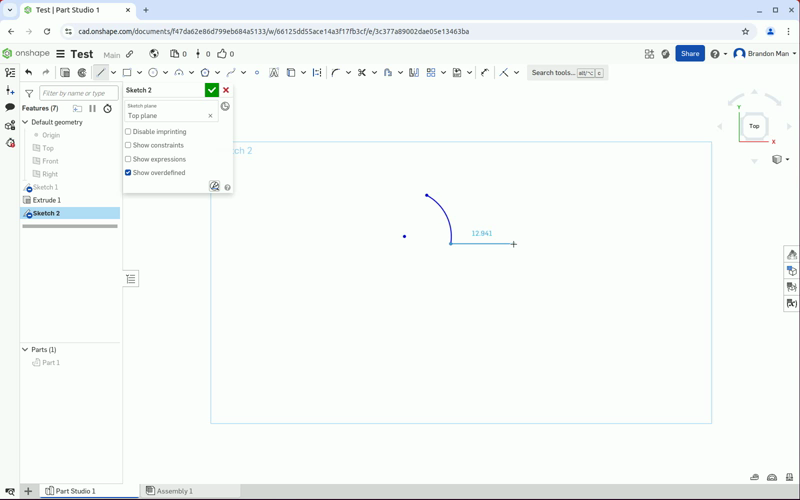
click(513, 243)
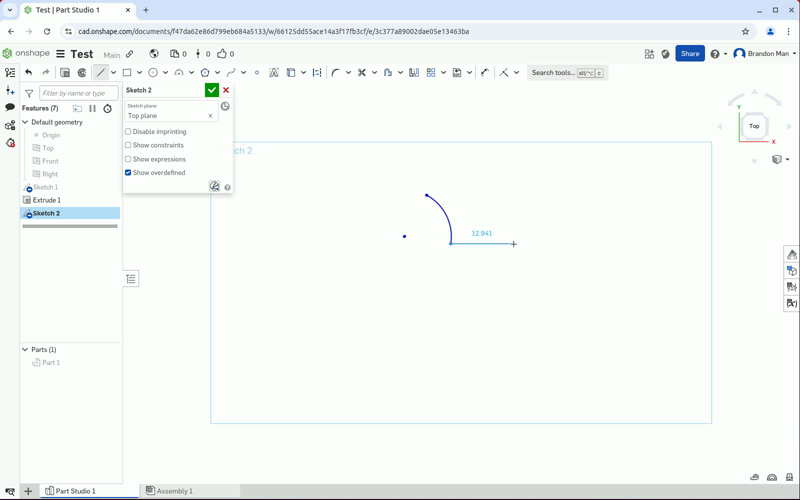
key_up(shift)
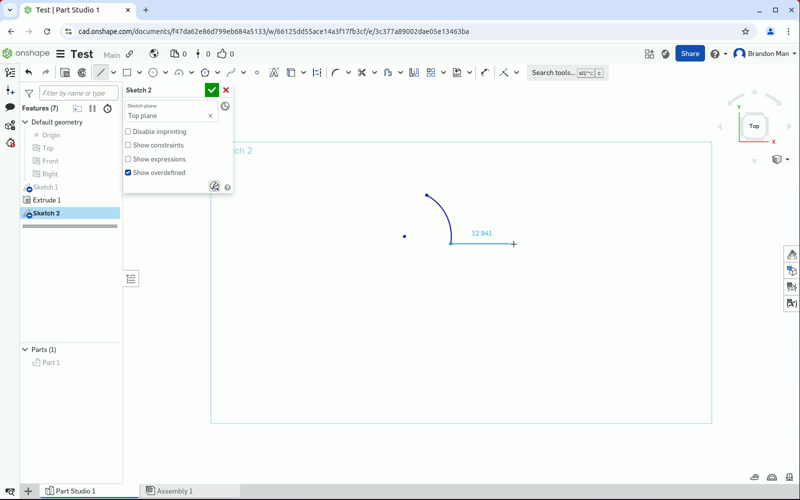
key_down(shift)
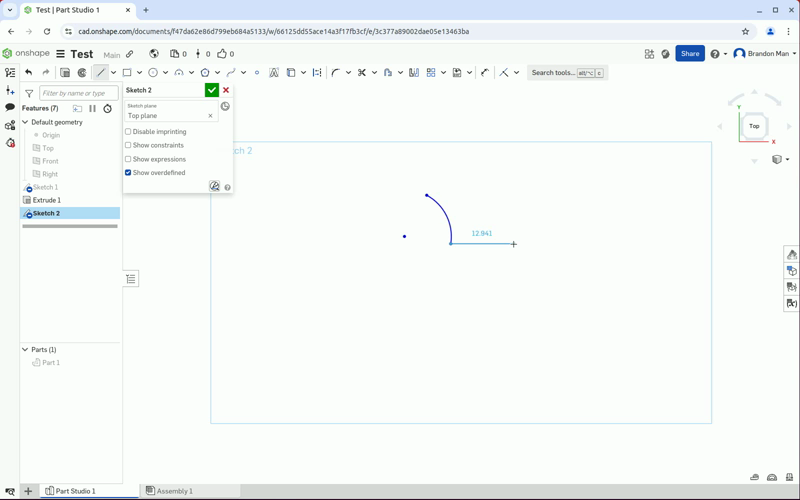
mouse_move(513, 173)
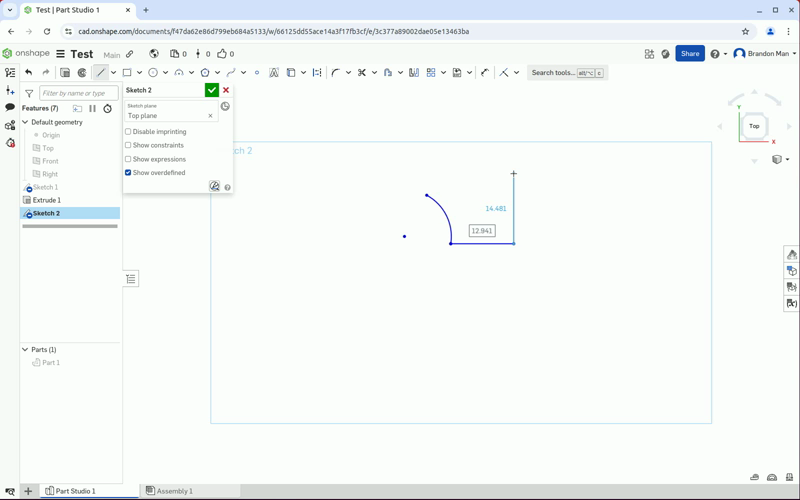
click(513, 173)
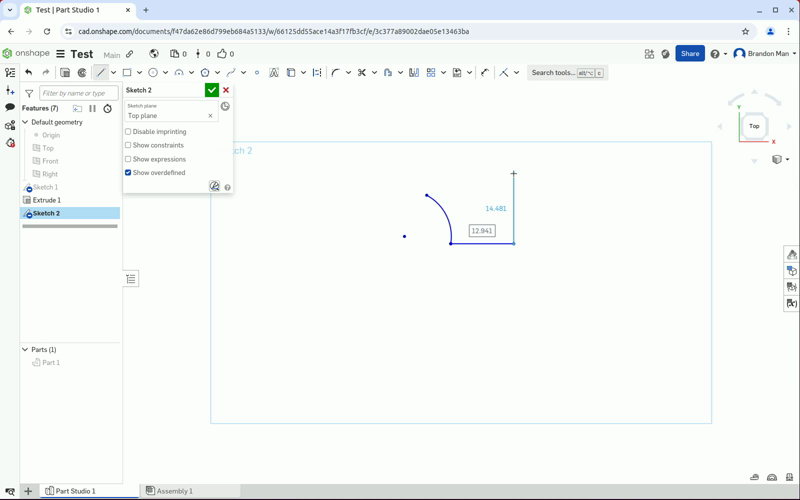
key_up(shift)
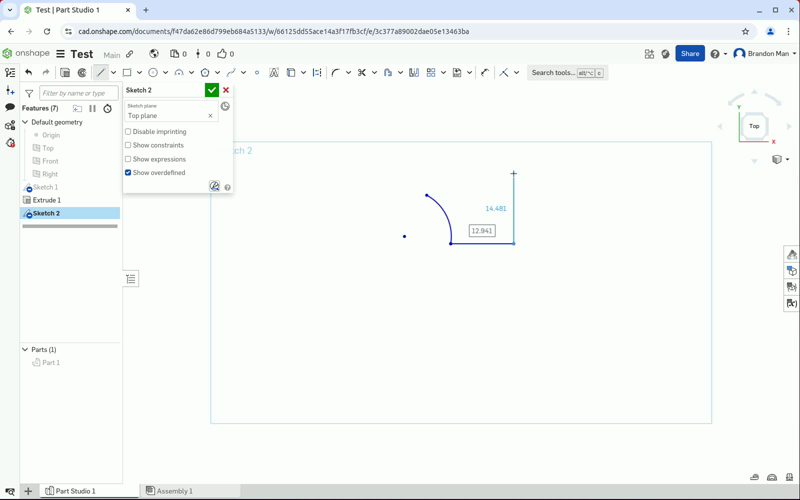
key_down(shift)
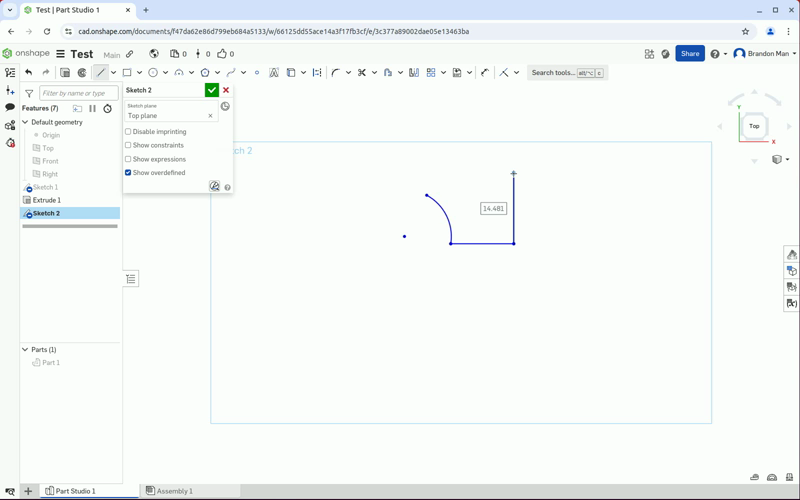
mouse_move(426, 173)
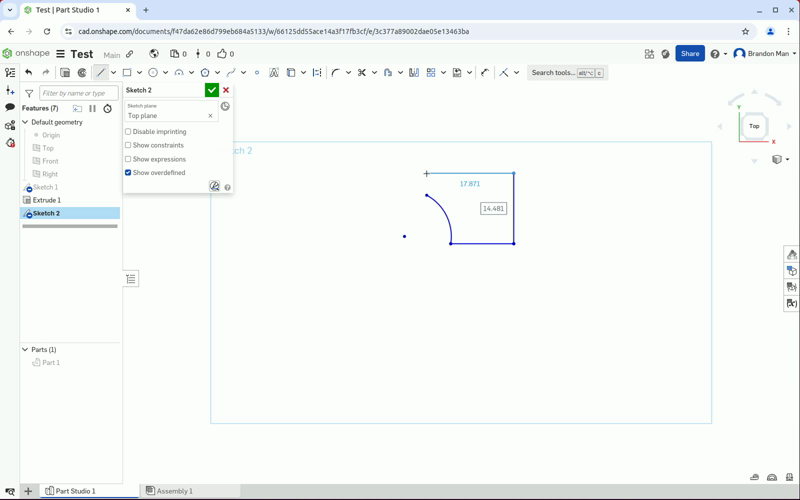
click(426, 173)
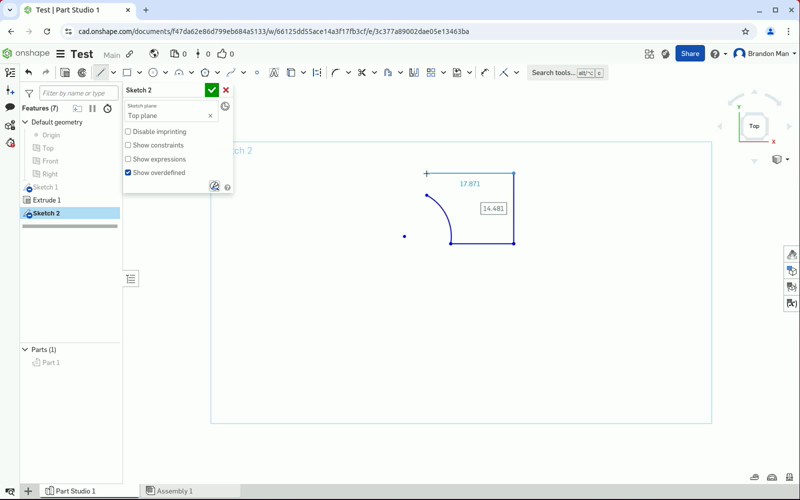
key_up(shift)
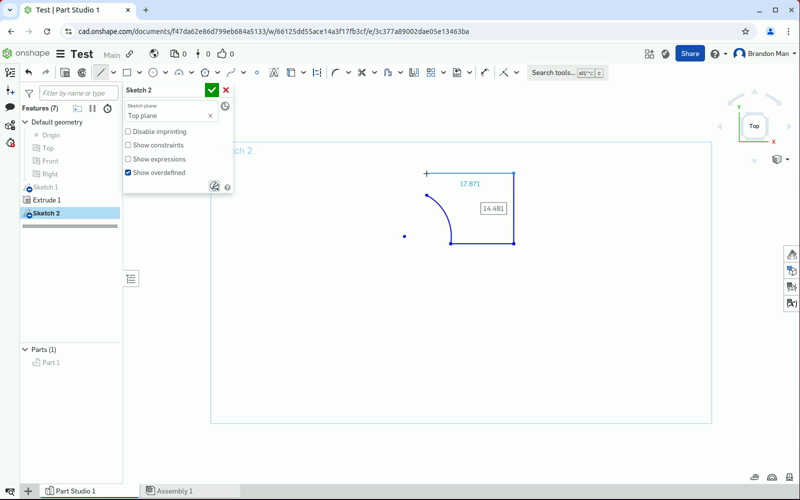
mouse_move(456, 173)
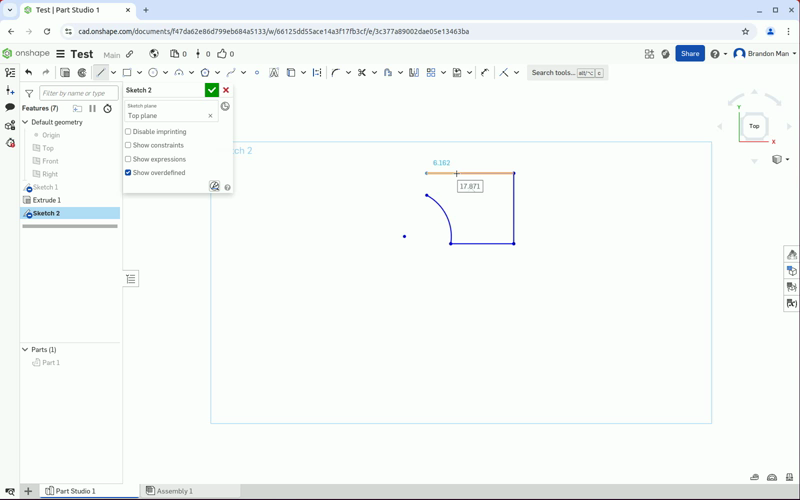
key_down(shift)
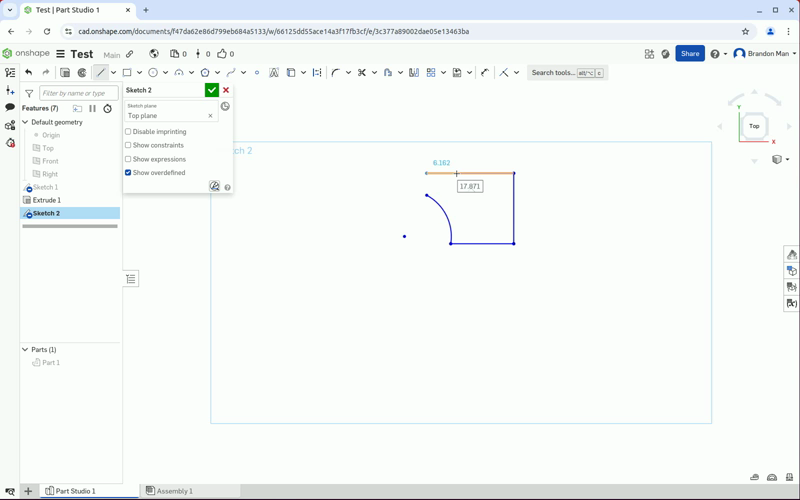
mouse_move(426, 195)
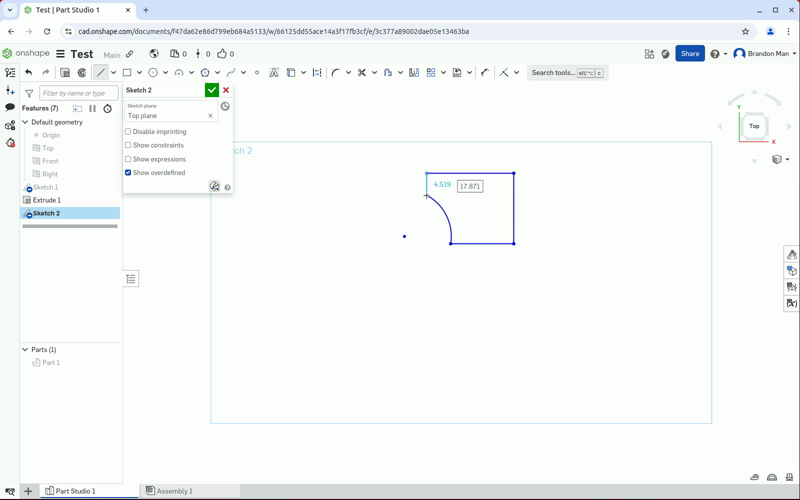
key_up(shift)
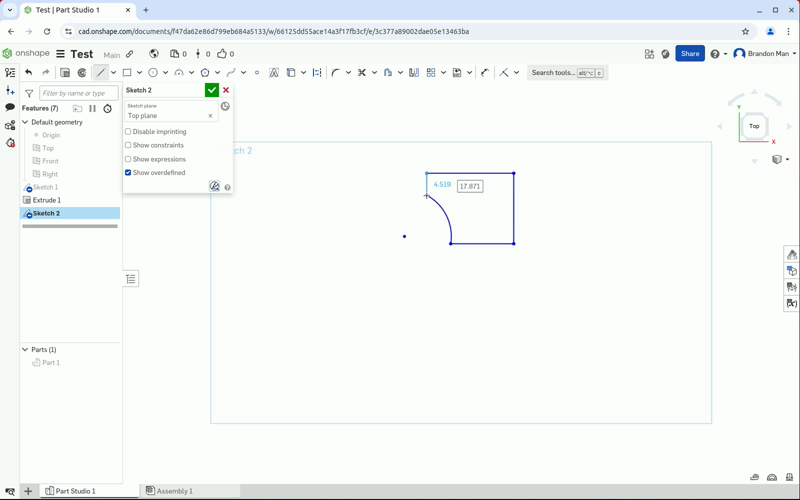
click(426, 195)
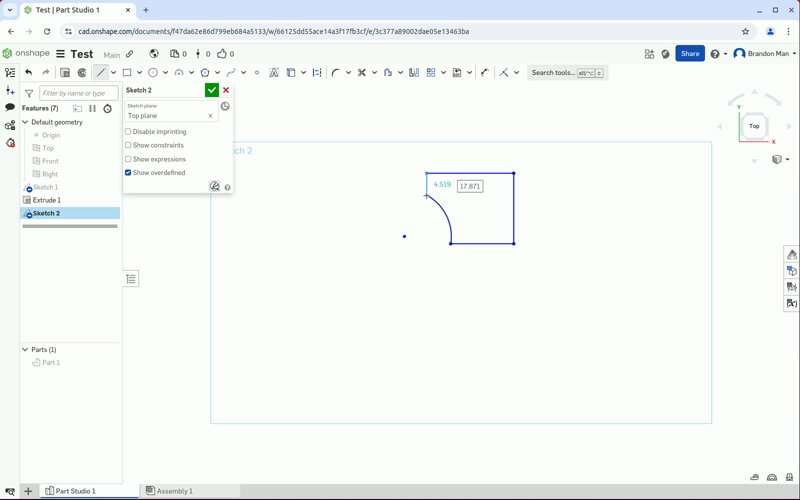
key(esc)
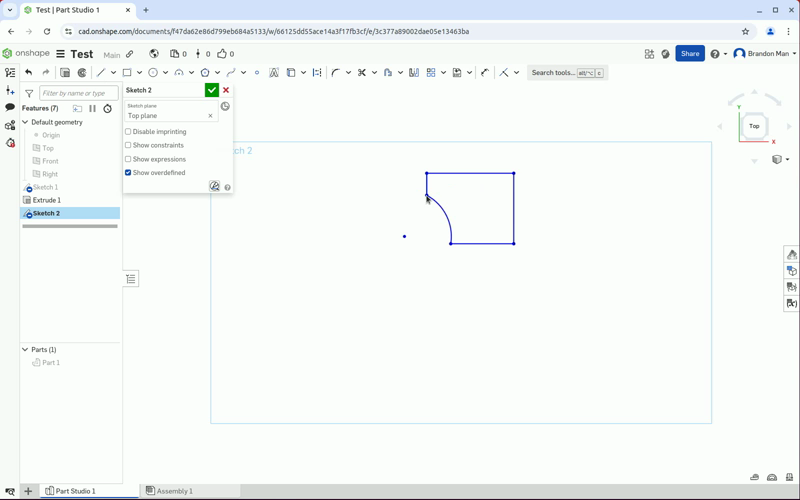
mouse_move(460, 225)
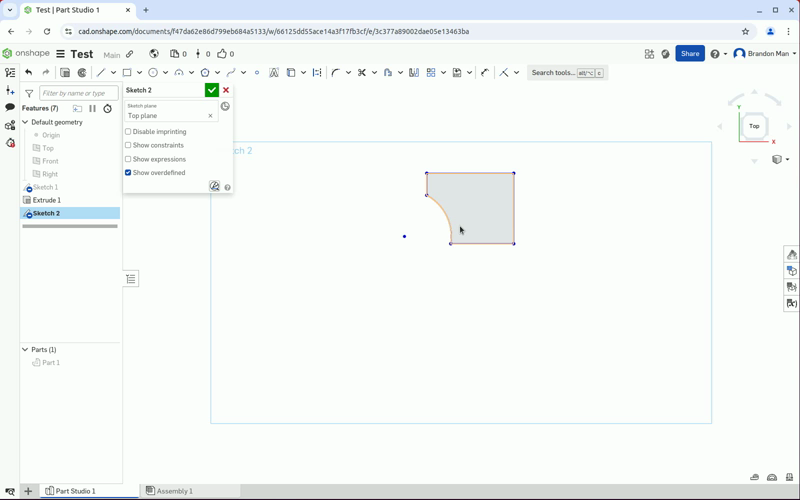
click(460, 225)
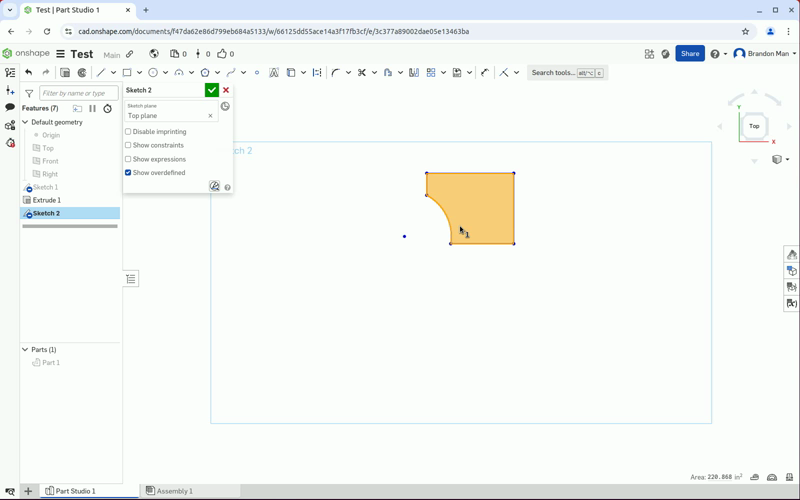
mouse_move(73, 352)
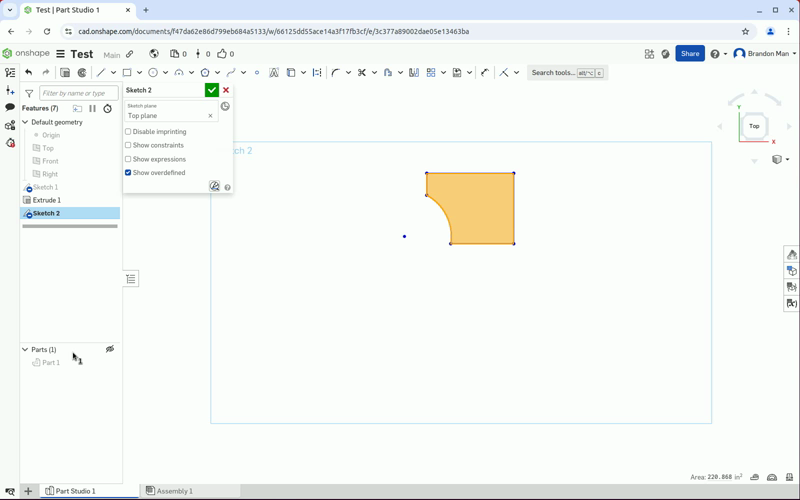
key(shift+y)
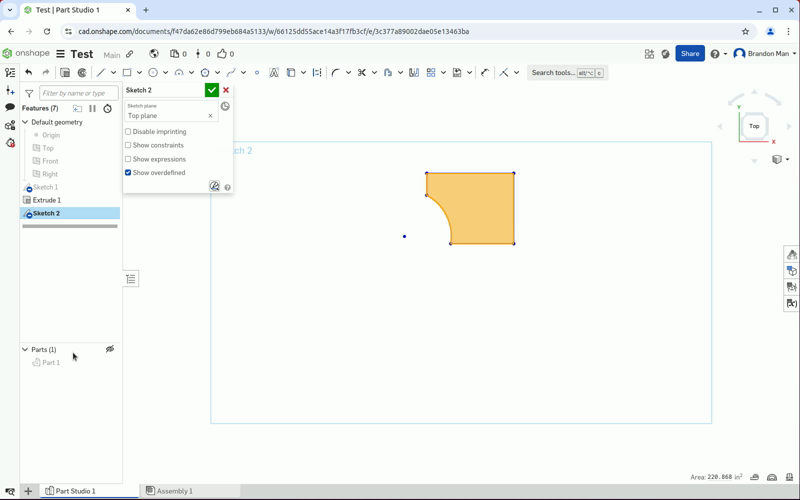
key(shift+e)
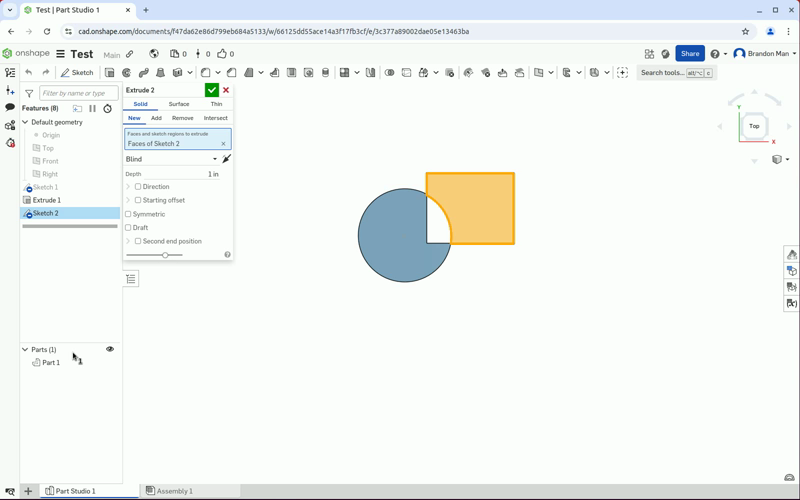
mouse_move(143, 106)
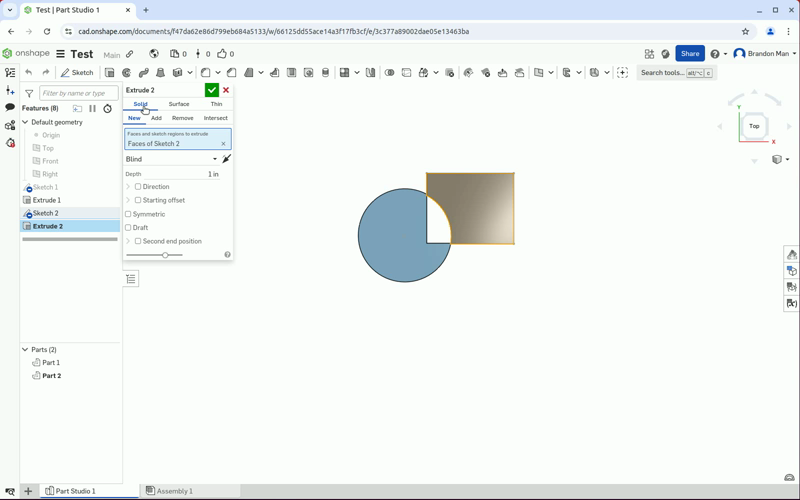
click(143, 106)
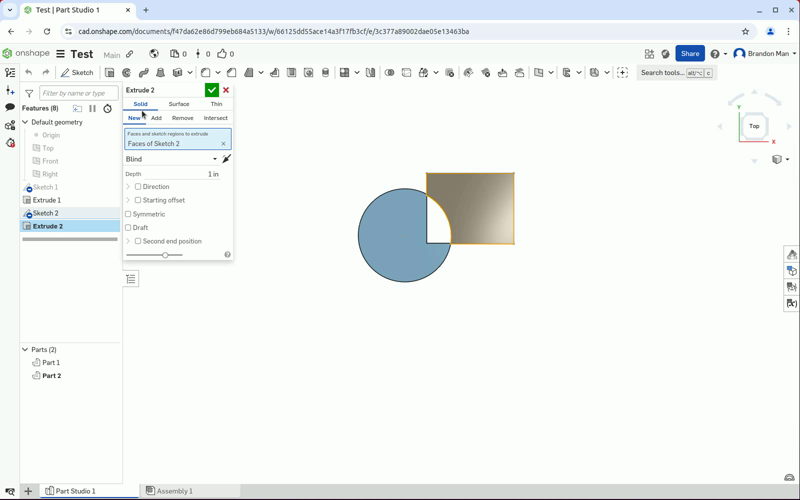
mouse_move(137, 120)
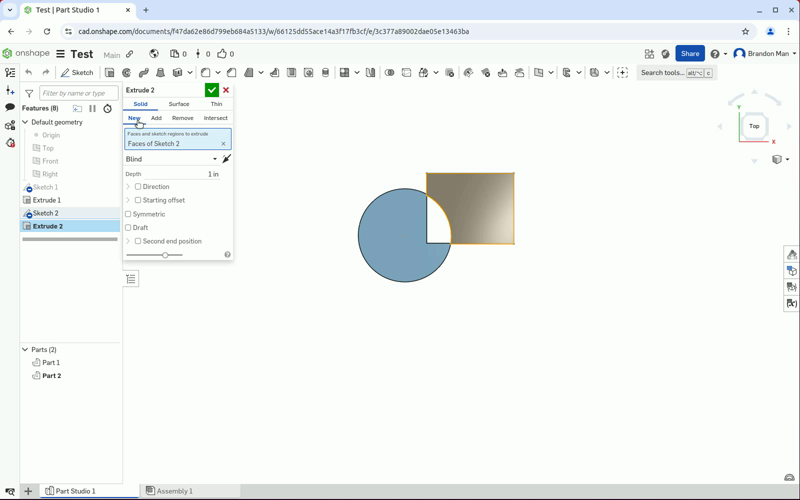
click(137, 120)
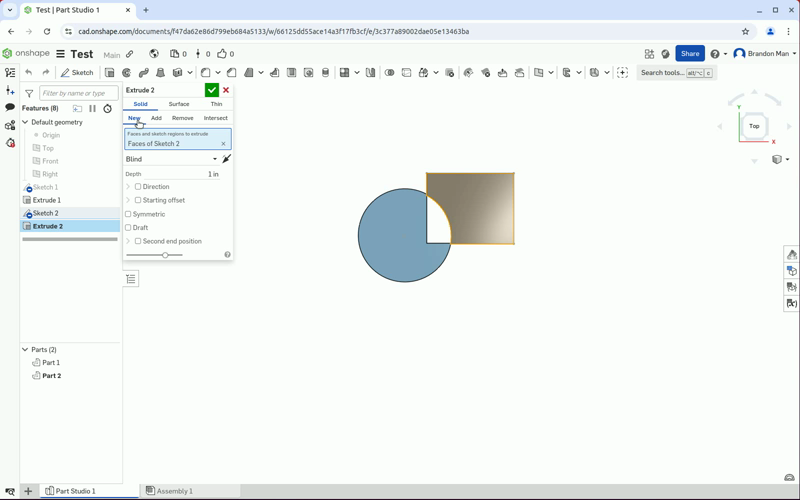
key(tab, 4)
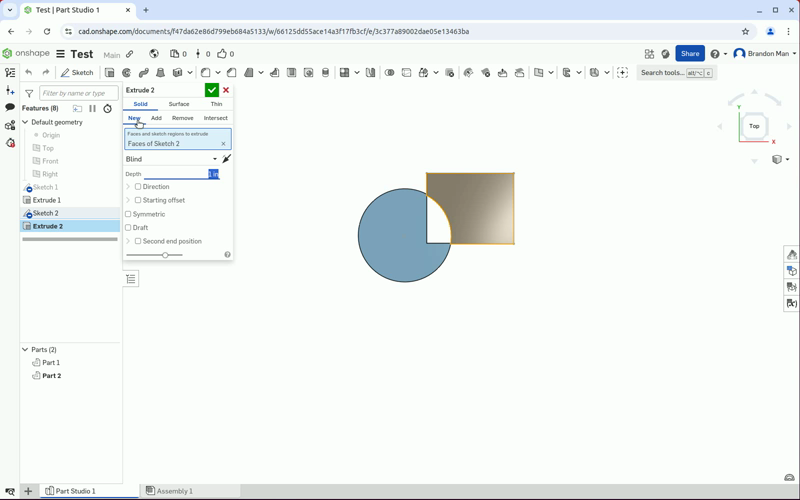
text(-23.108)
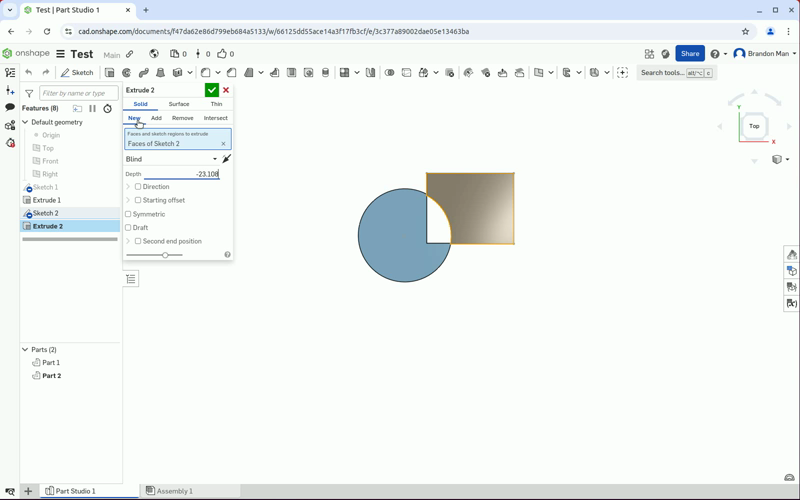
key(enter)
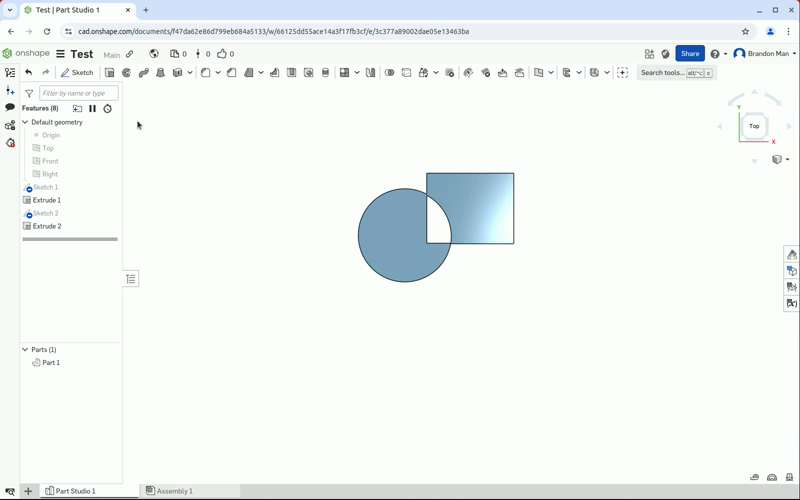
key(shift+h)
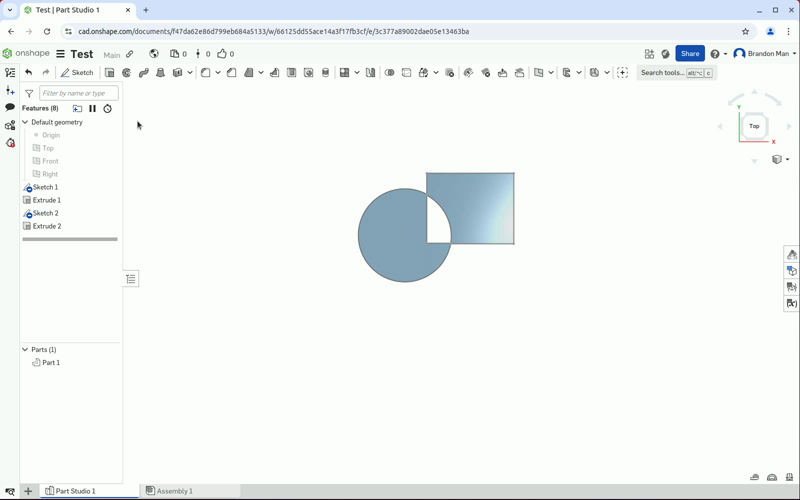
key(shift+h)
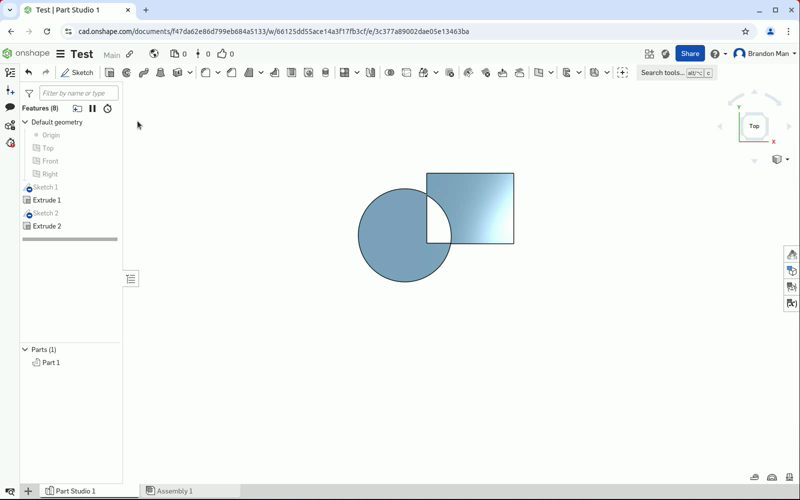
mouse_move(73, 189)
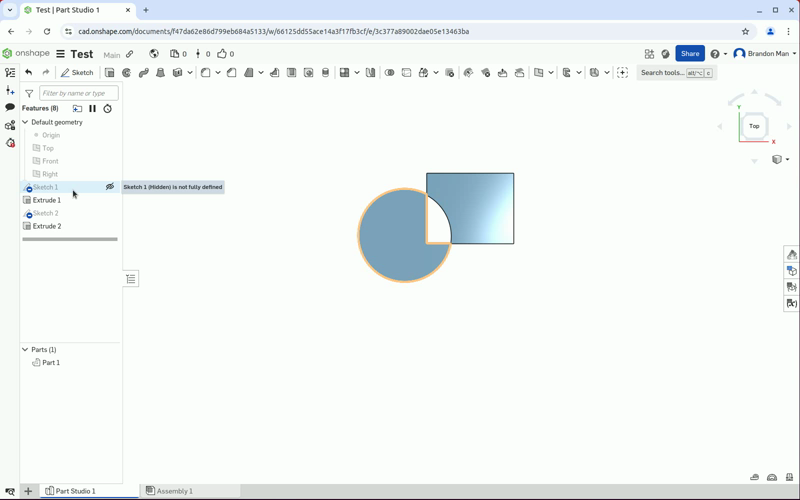
click(73, 189)
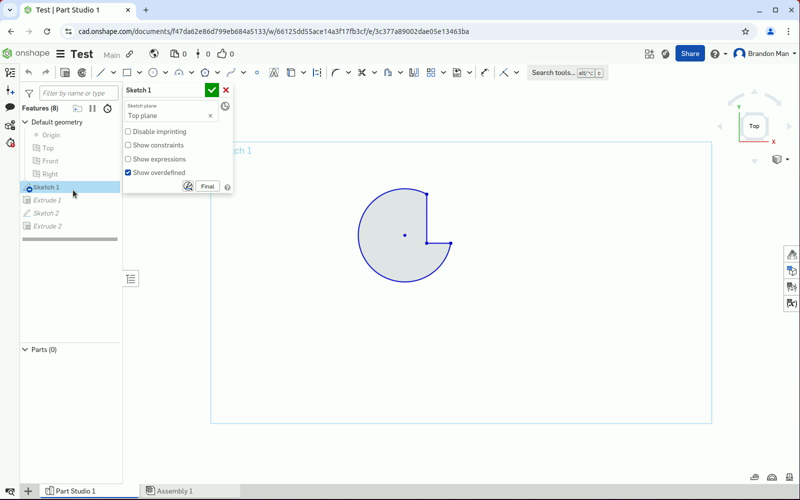
mouse_move(229, 92)
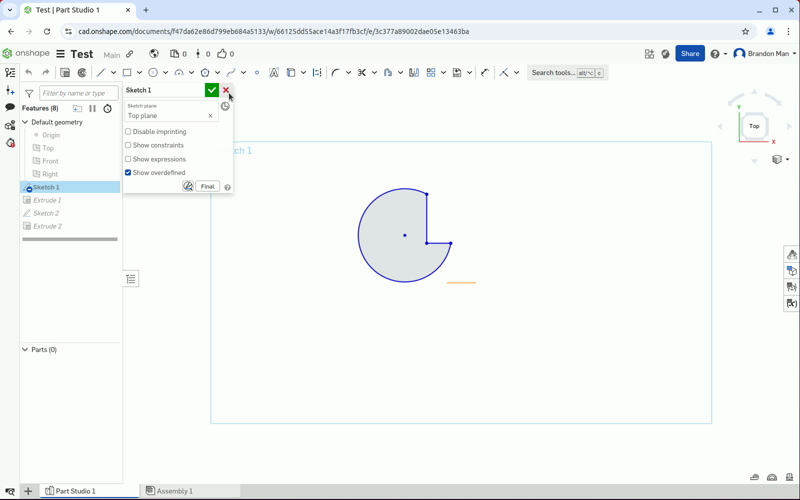
click(229, 92)
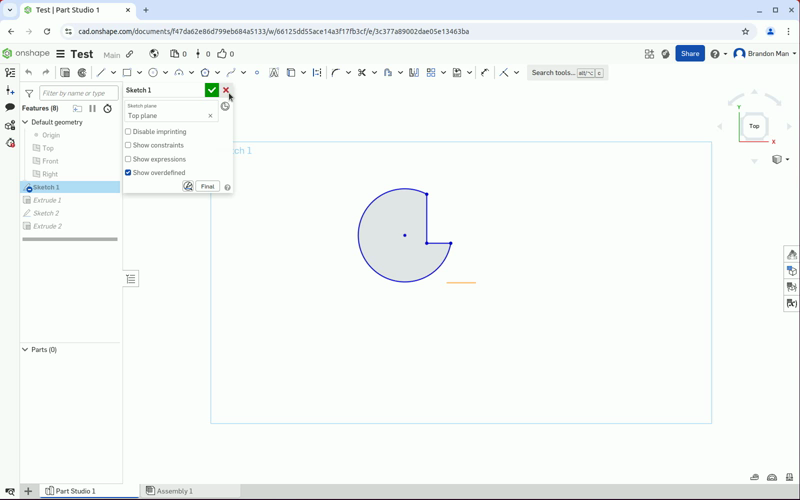
key(shift+s)
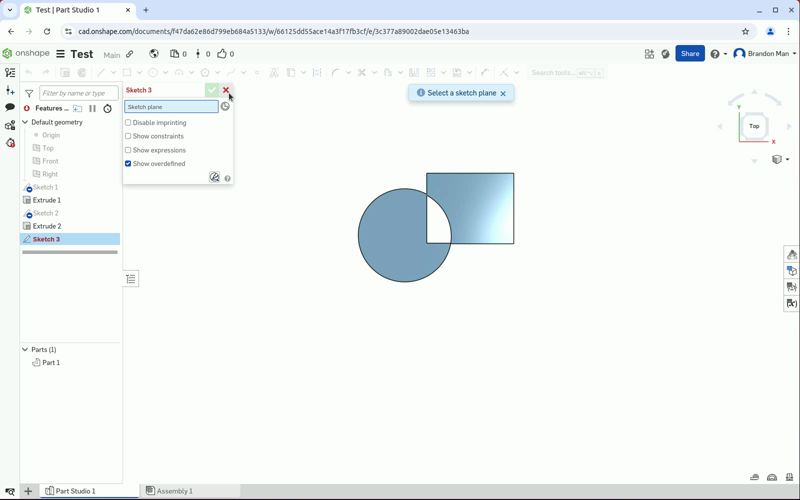
mouse_move(73, 150)
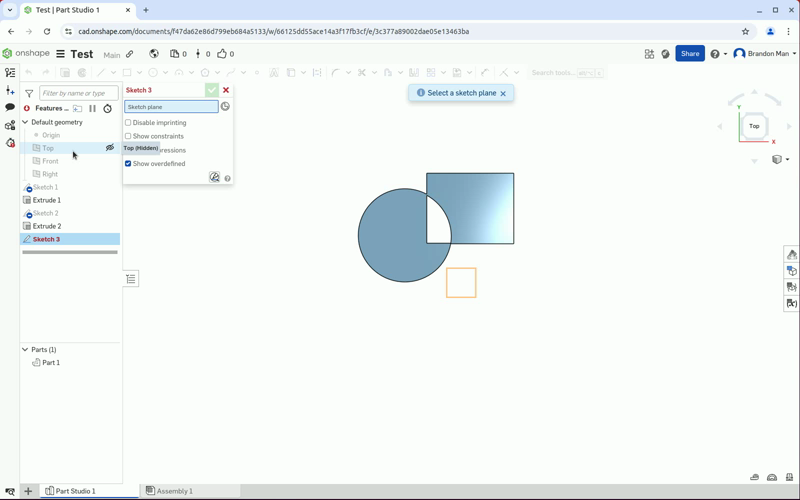
click(73, 150)
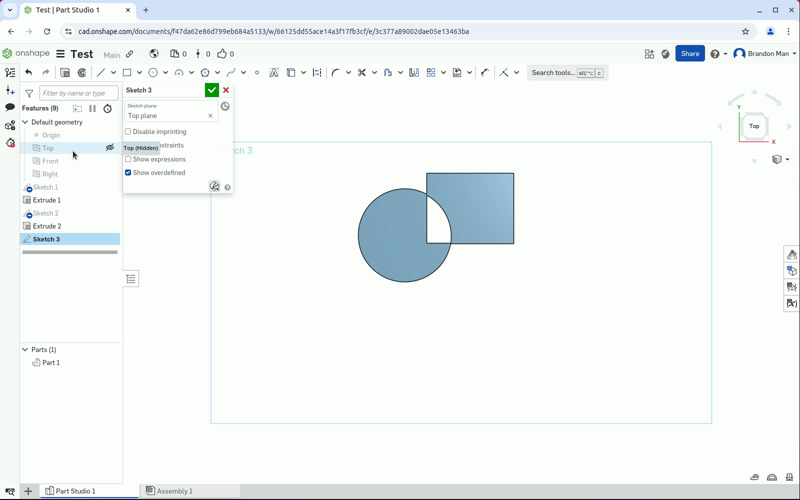
mouse_move(73, 352)
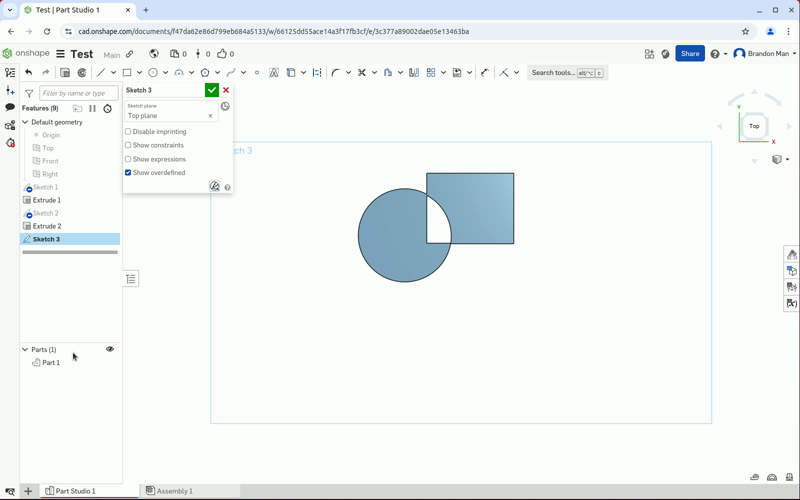
key(y)
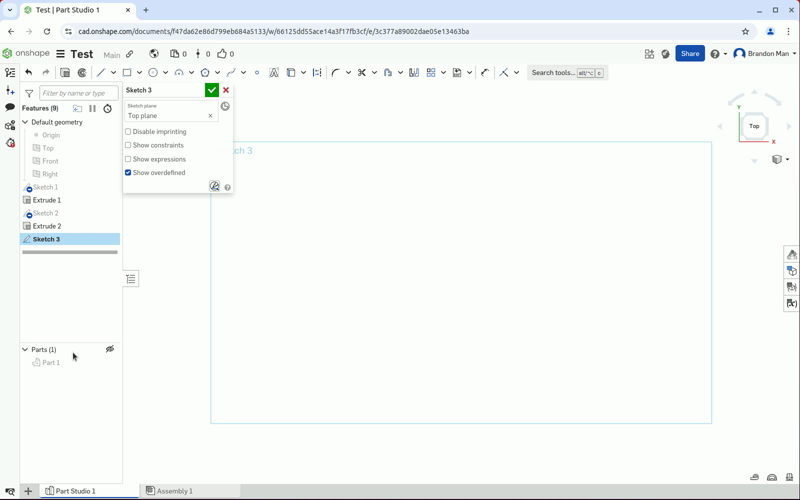
key(l)
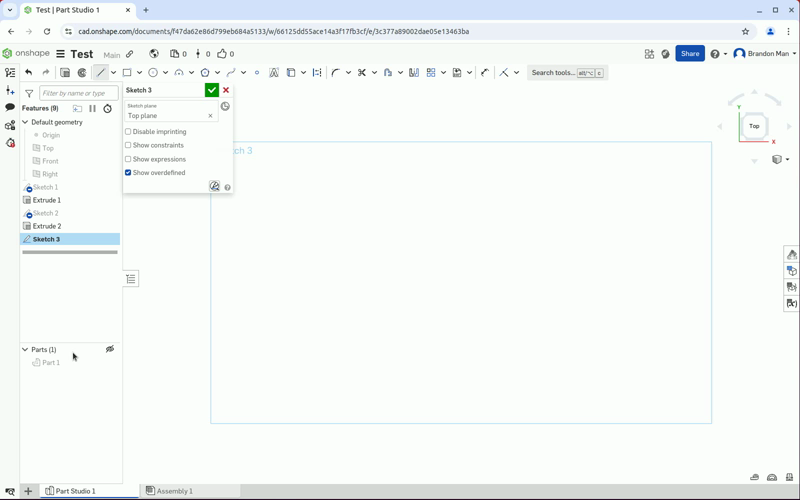
key_down(shift)
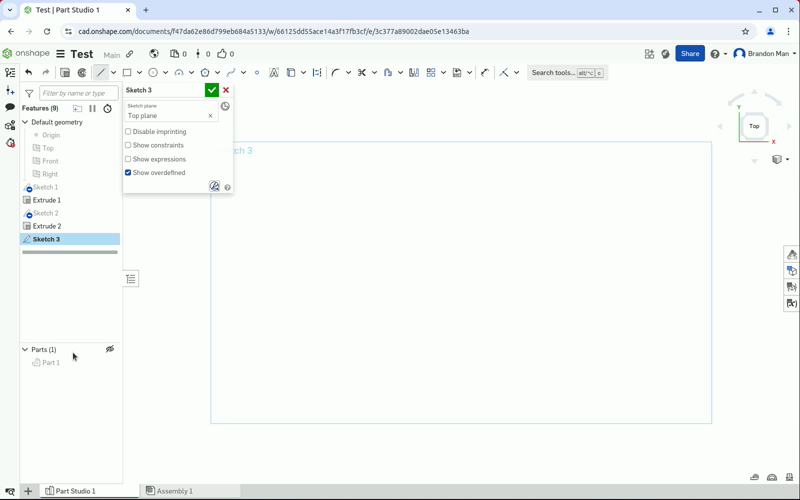
mouse_move(426, 243)
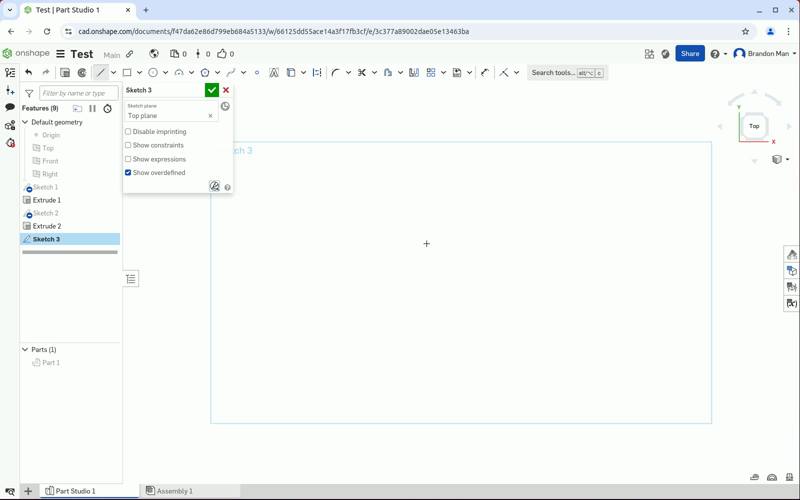
click(426, 243)
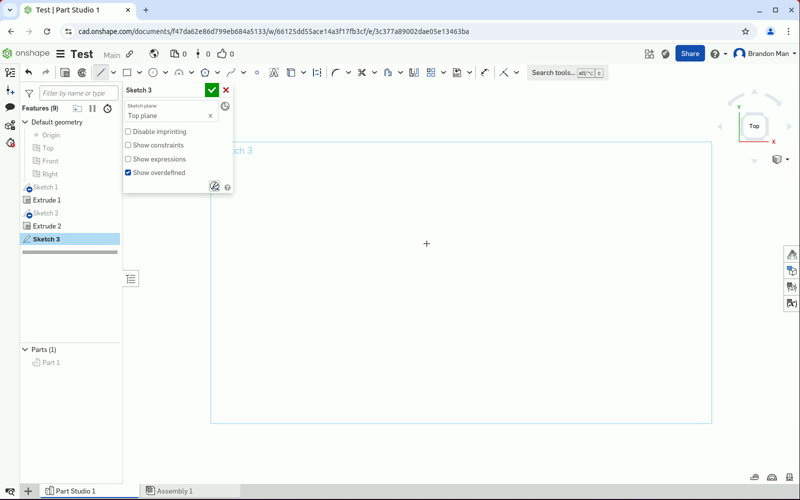
key_up(shift)
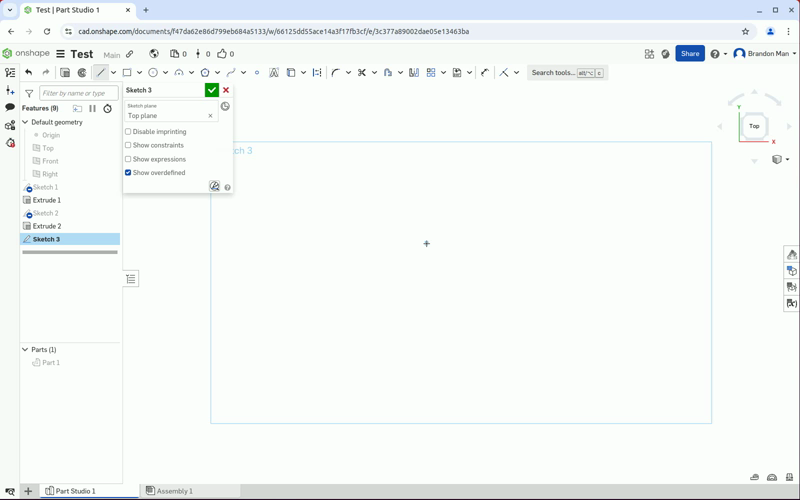
key_down(shift)
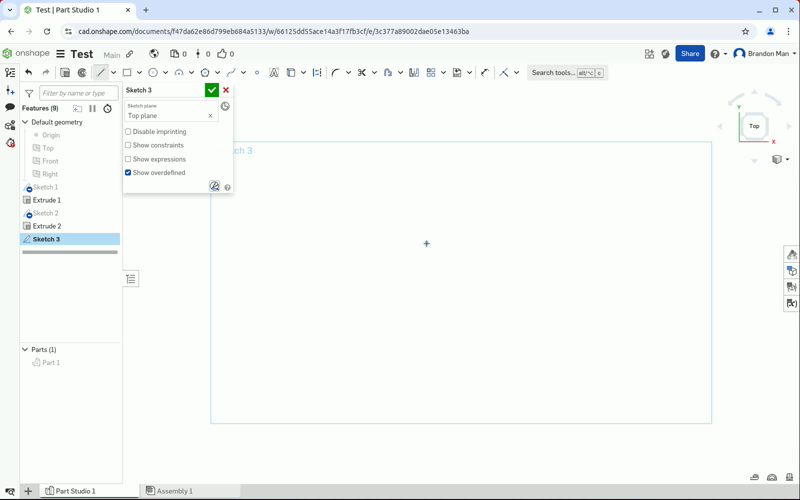
mouse_move(456, 243)
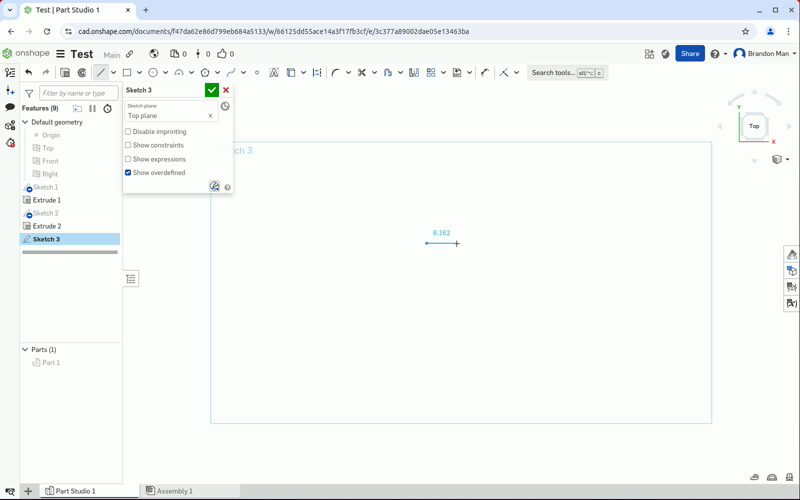
mouse_move(450, 243)
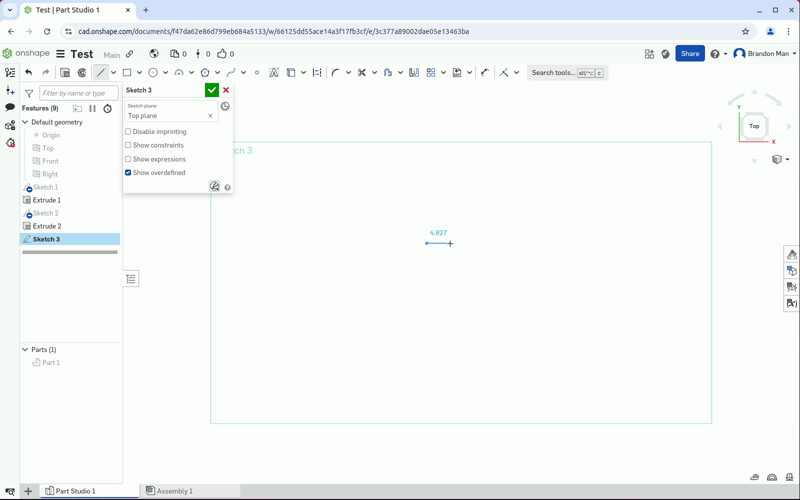
click(450, 243)
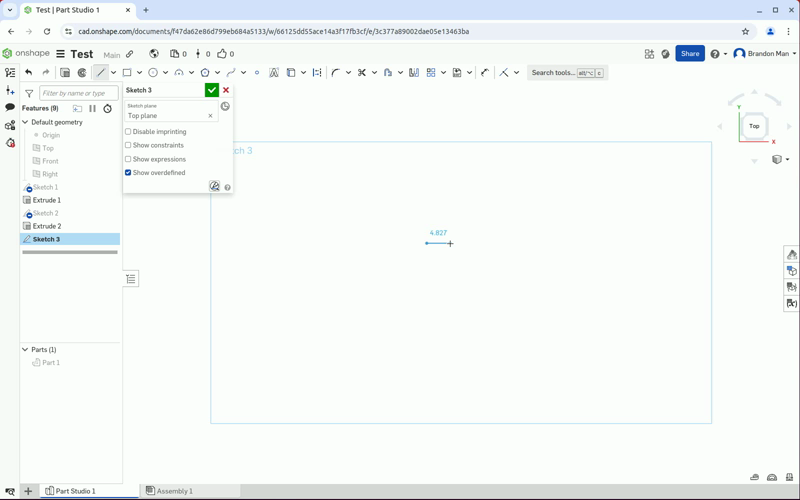
key_up(shift)
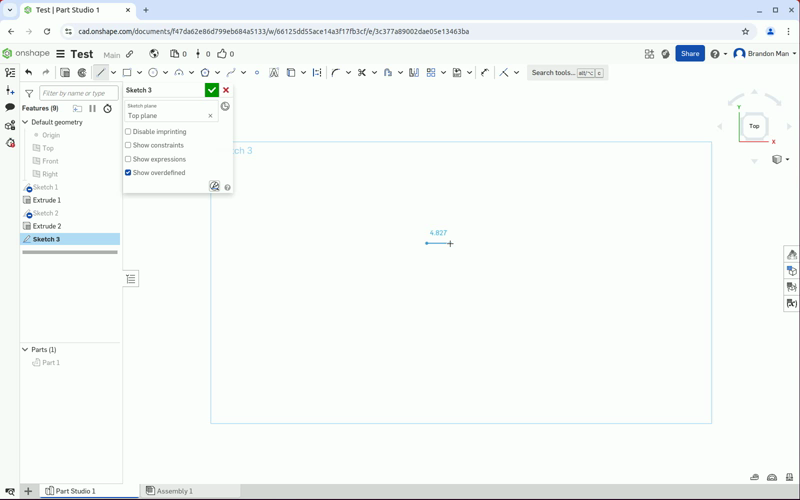
key(esc)
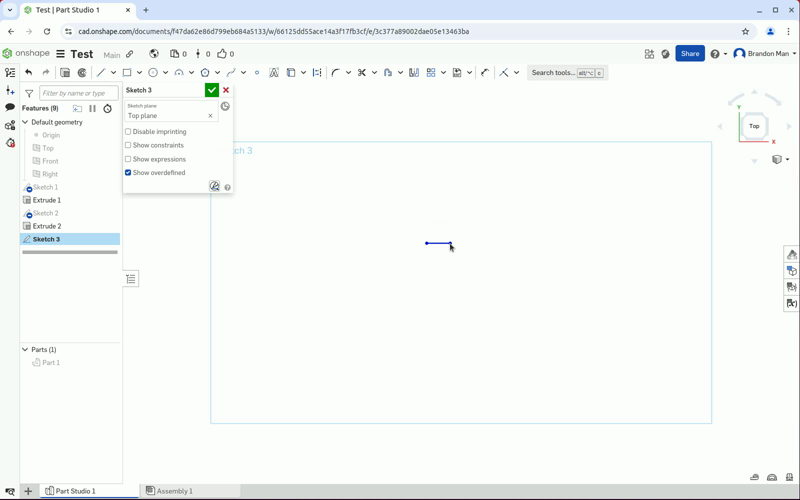
key(a)
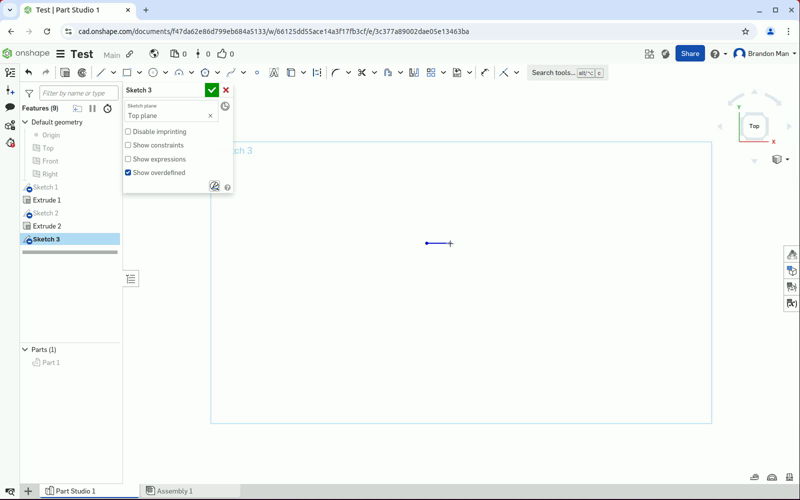
mouse_move(450, 243)
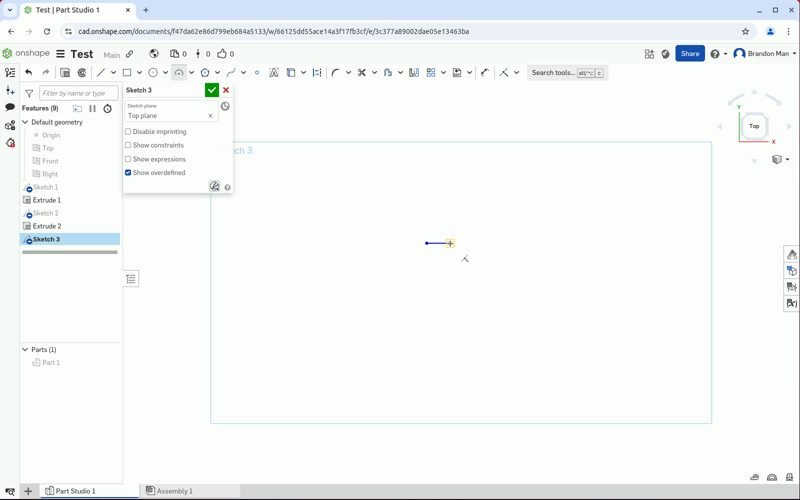
click(450, 243)
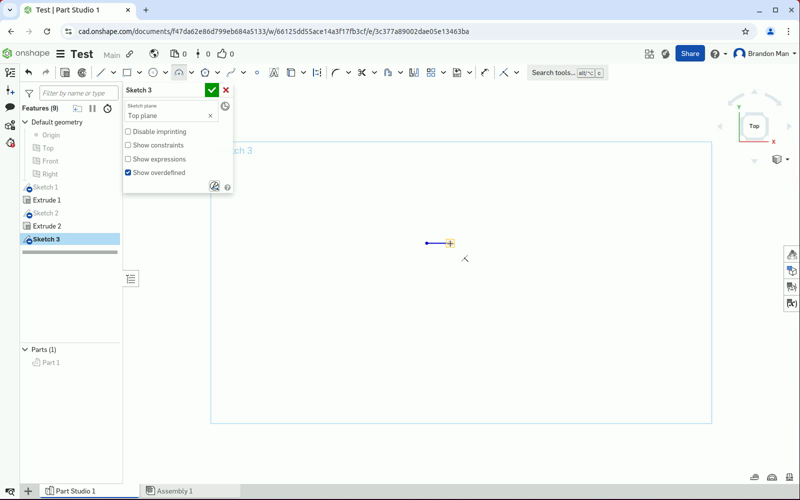
key_down(shift)
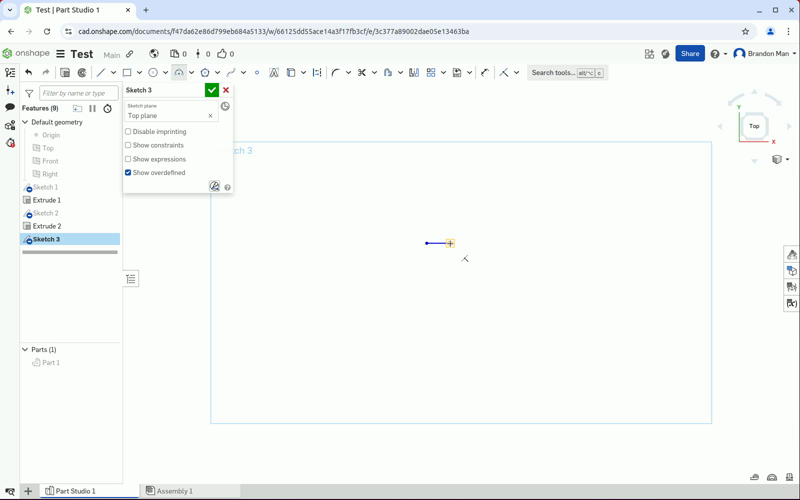
mouse_move(426, 194)
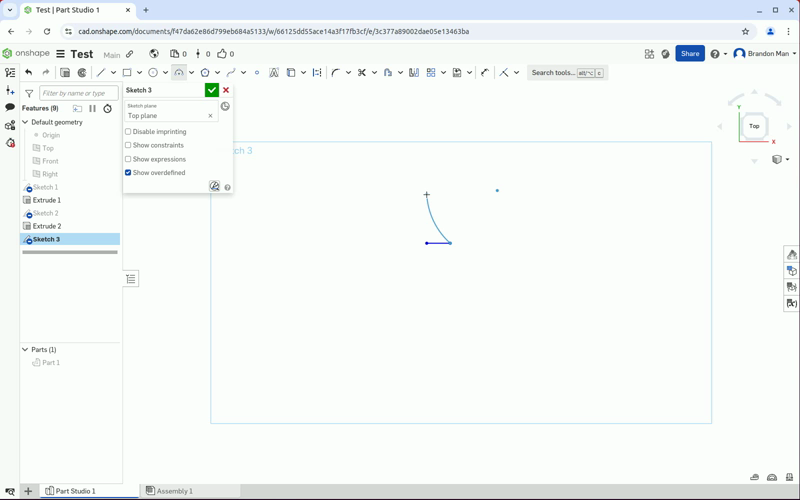
click(426, 194)
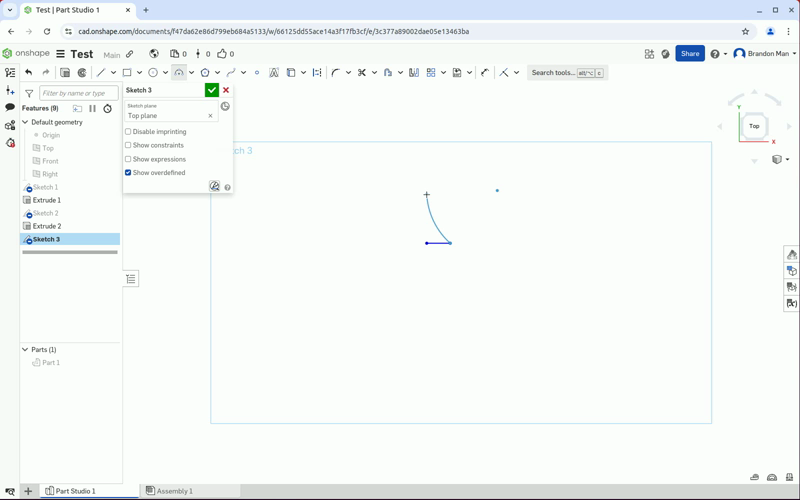
mouse_move(446, 214)
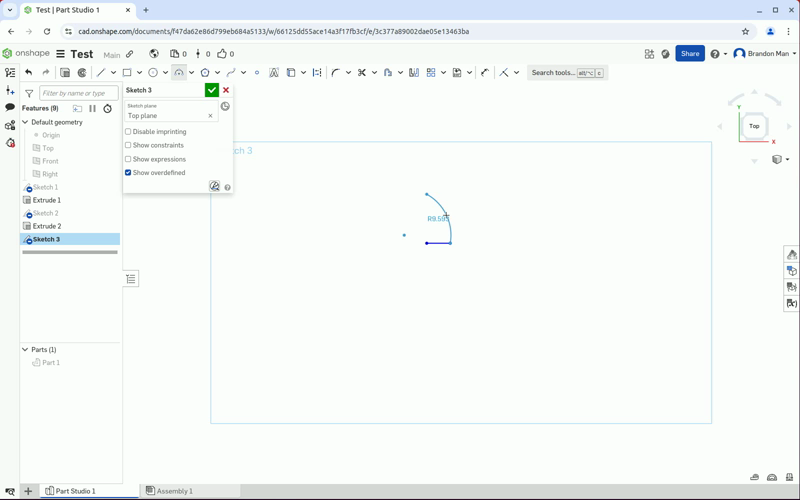
click(446, 214)
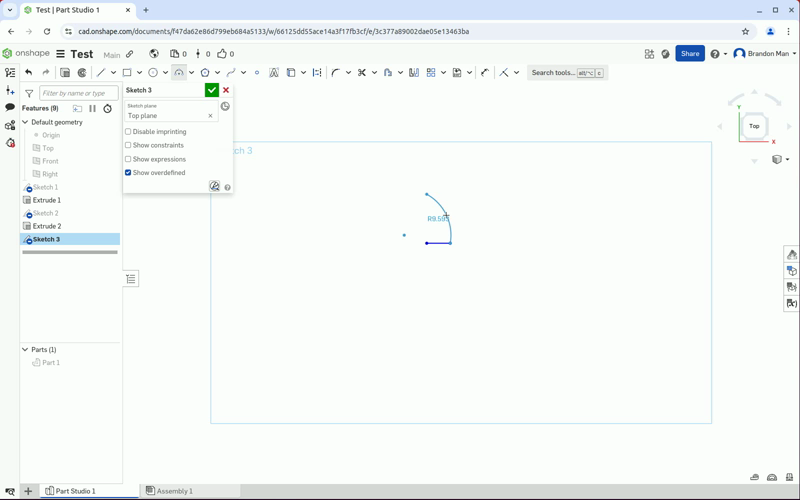
key_up(shift)
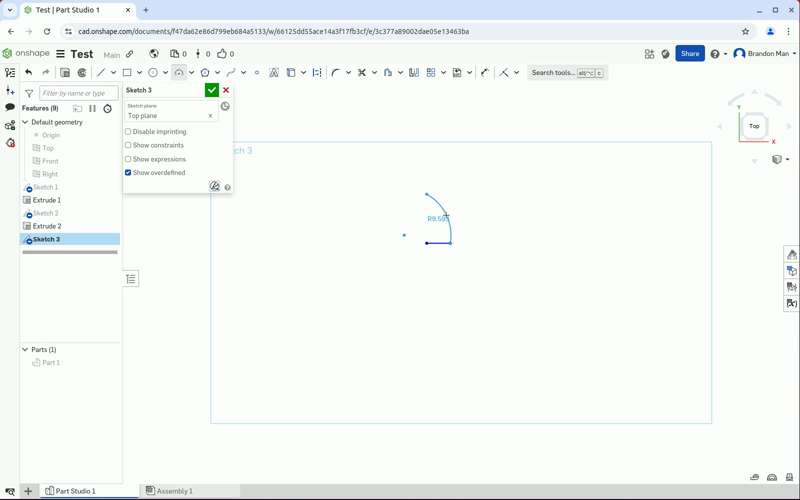
key(esc)
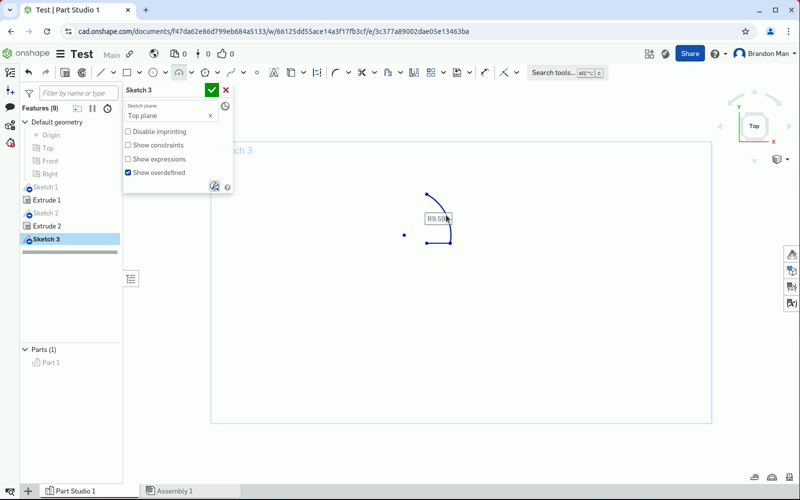
key(l)
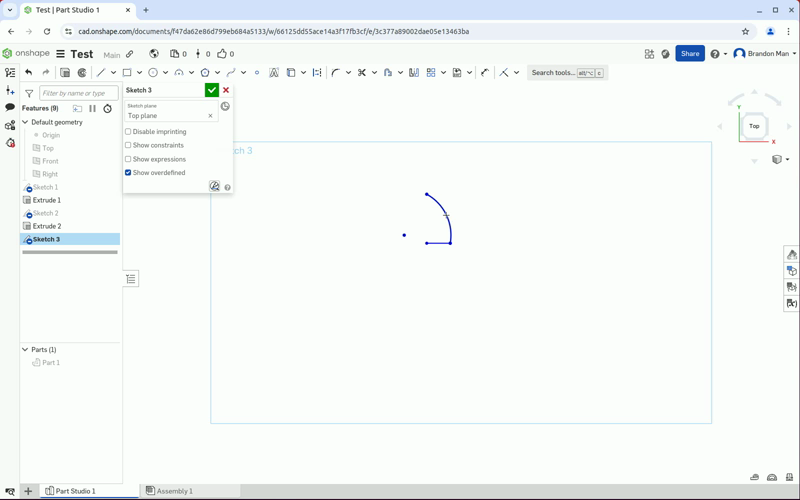
mouse_move(426, 194)
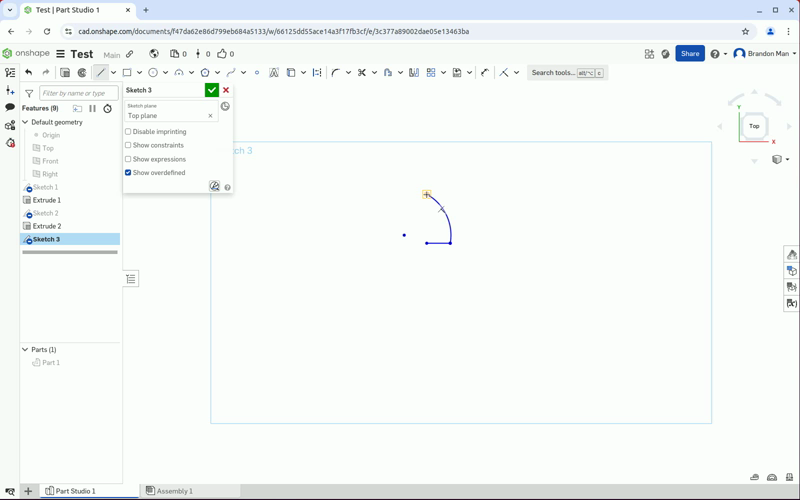
click(426, 194)
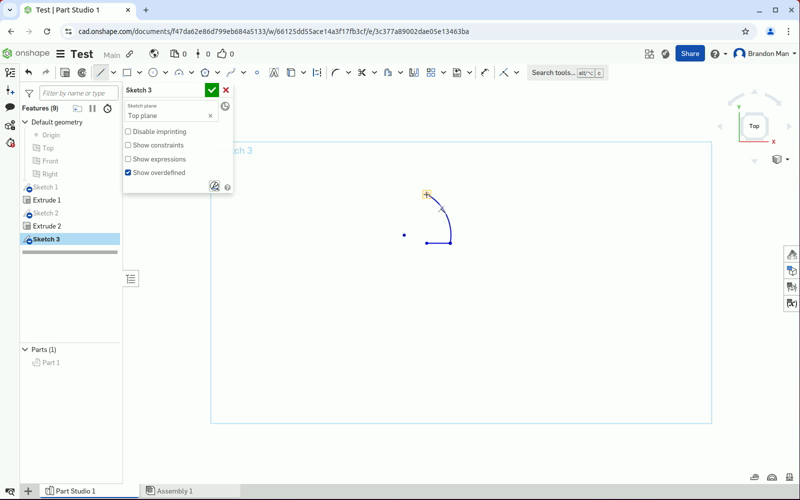
mouse_move(456, 194)
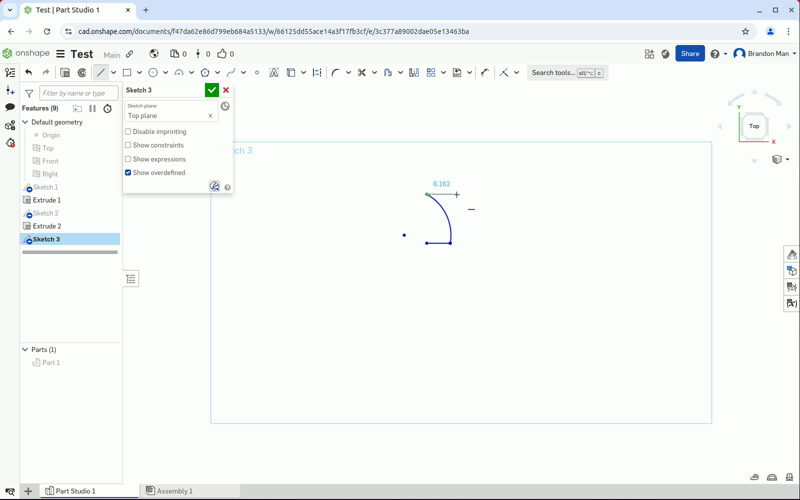
key_down(shift)
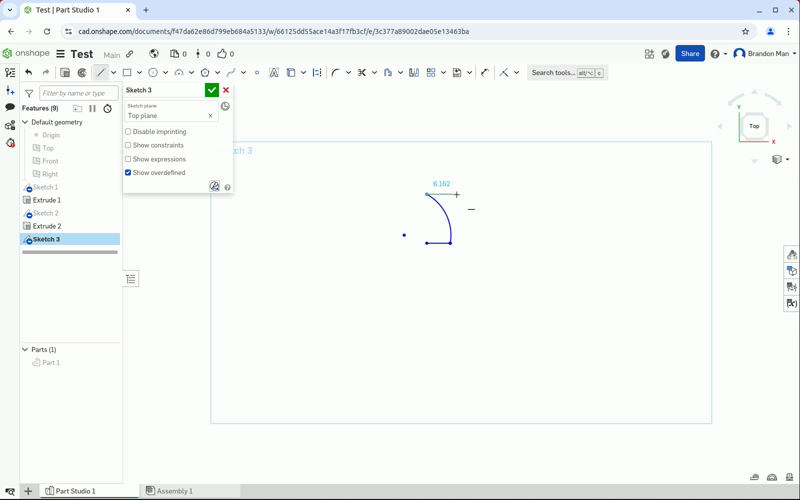
mouse_move(426, 243)
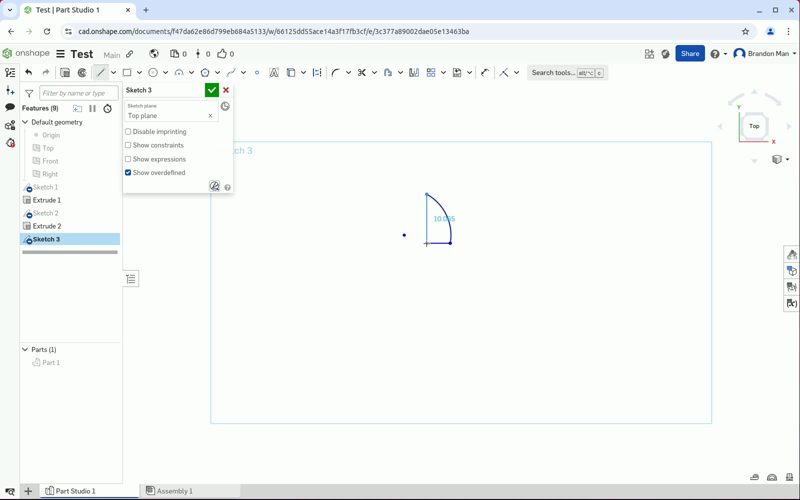
key_up(shift)
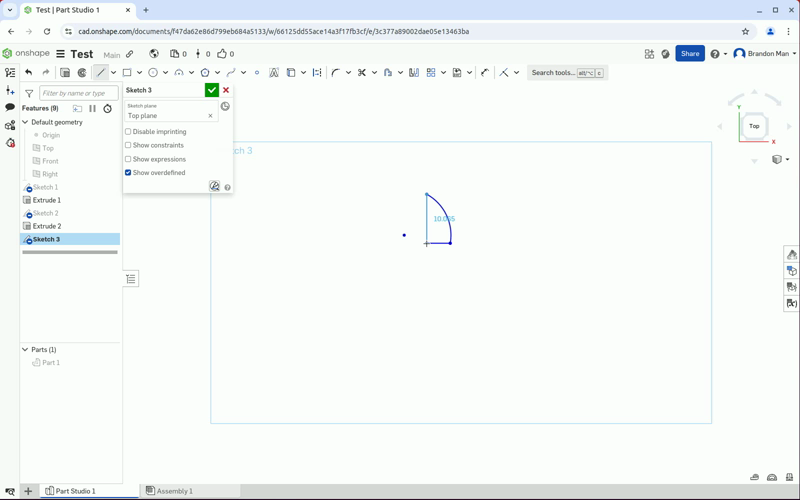
click(426, 243)
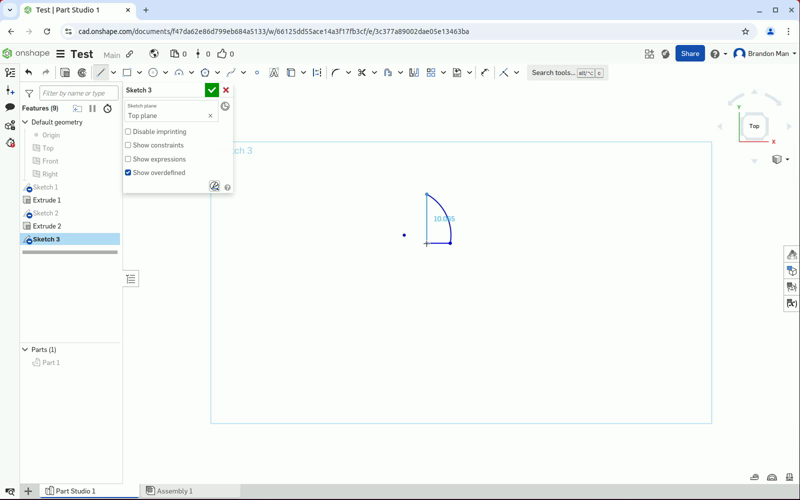
key(esc)
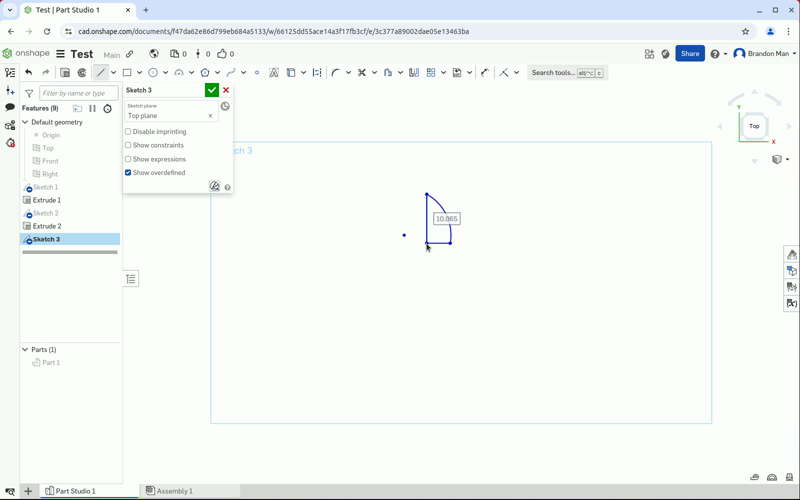
mouse_move(428, 222)
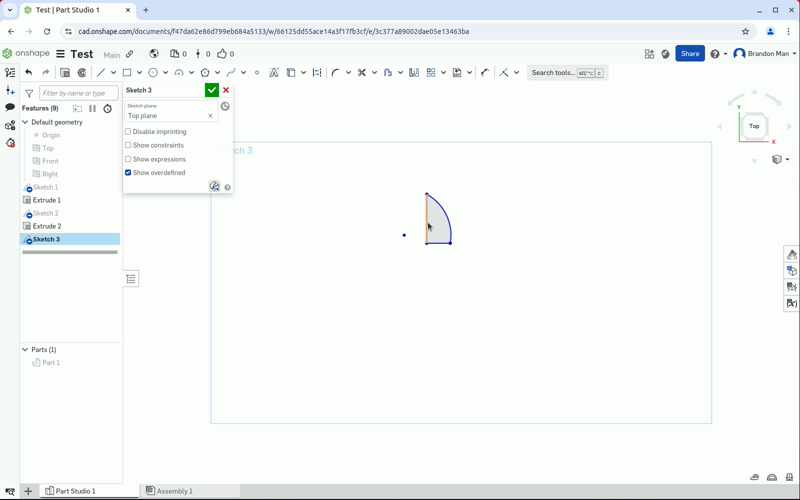
scroll(6)
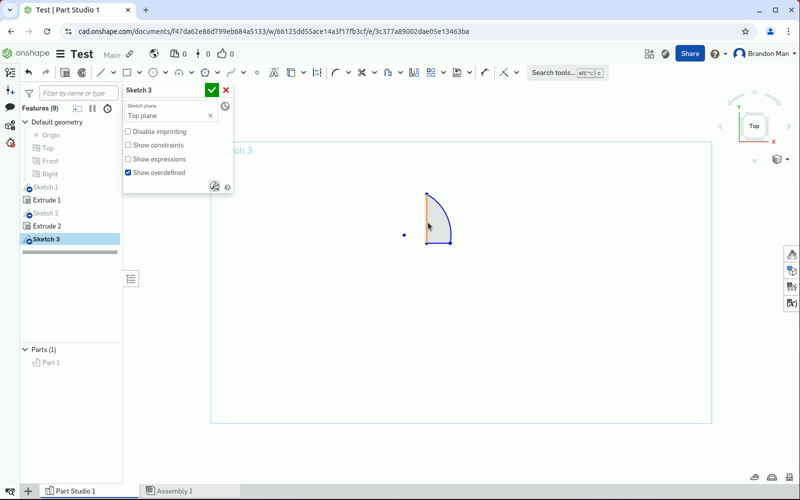
scroll(6)
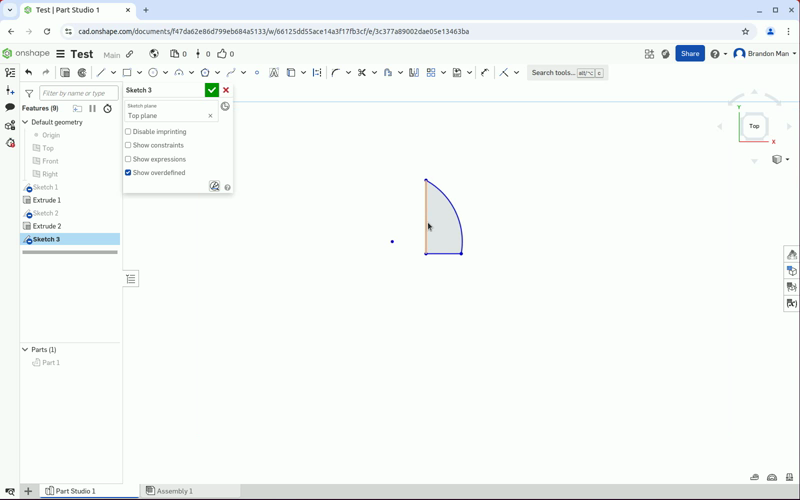
scroll(6)
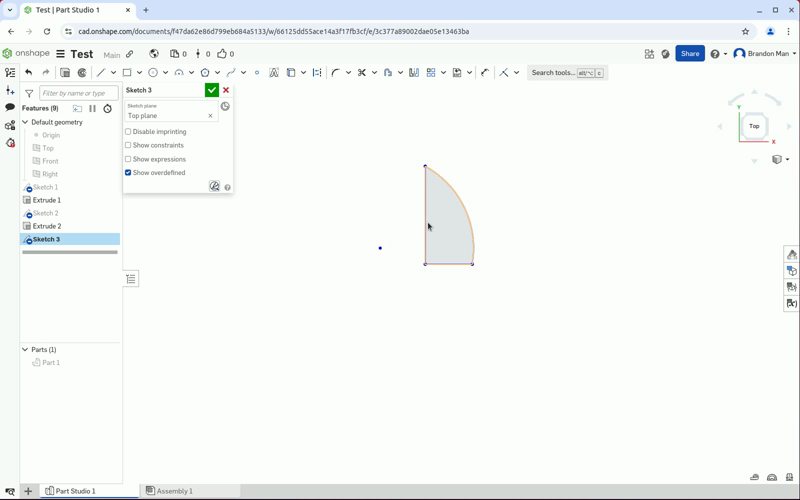
scroll(6)
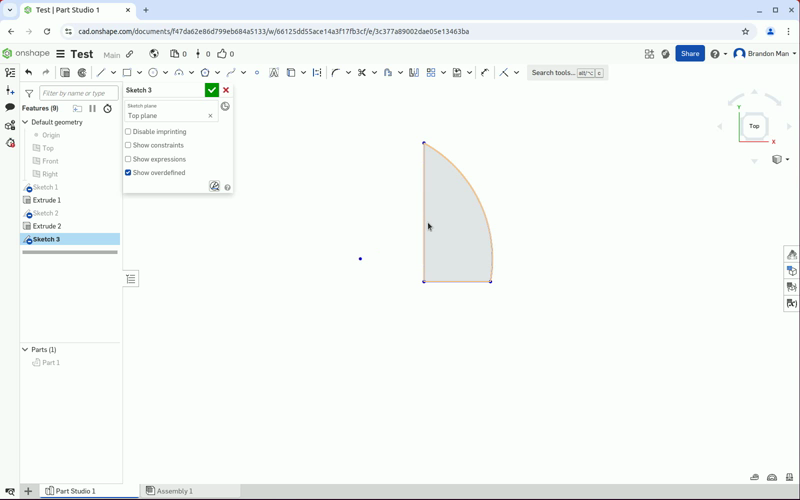
scroll(6)
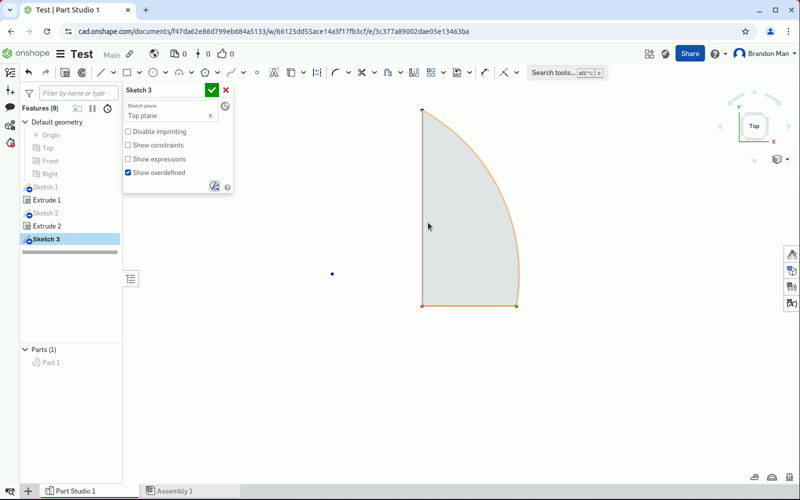
scroll(6)
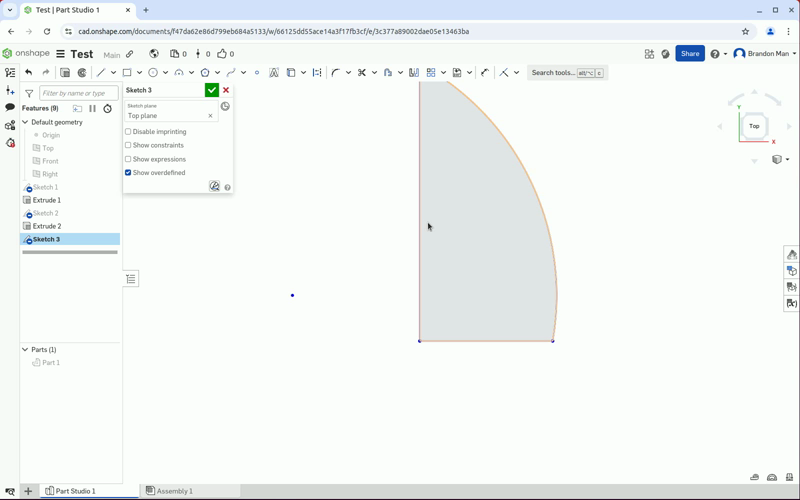
scroll(6)
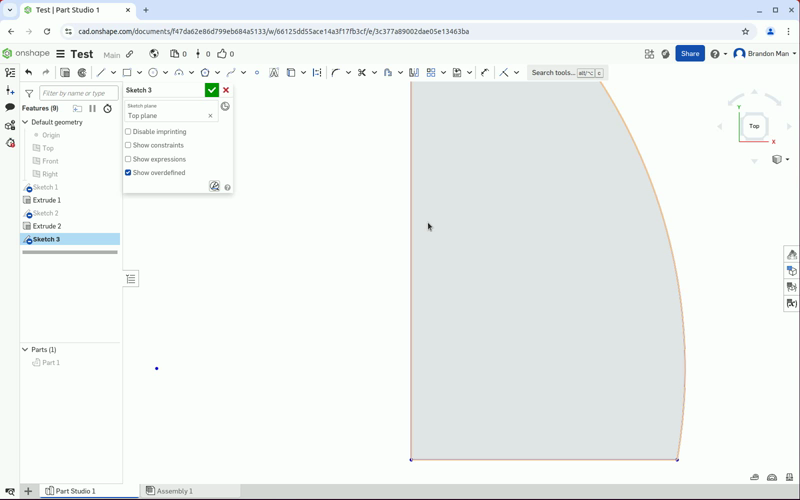
click(428, 222)
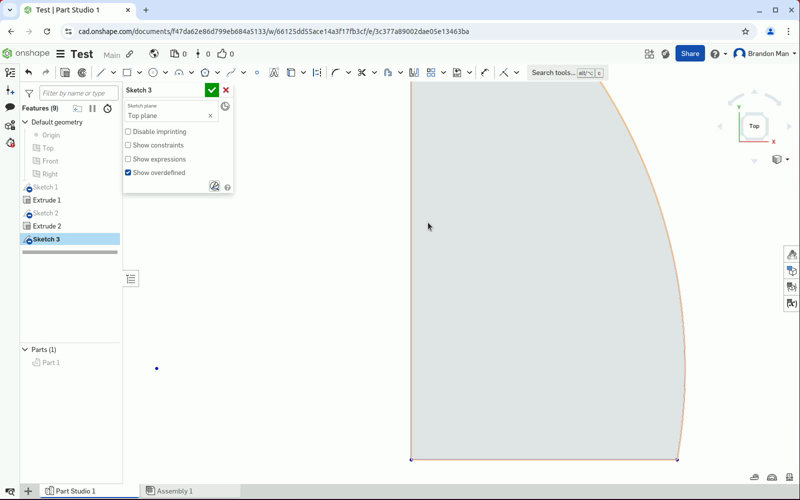
scroll(-6)
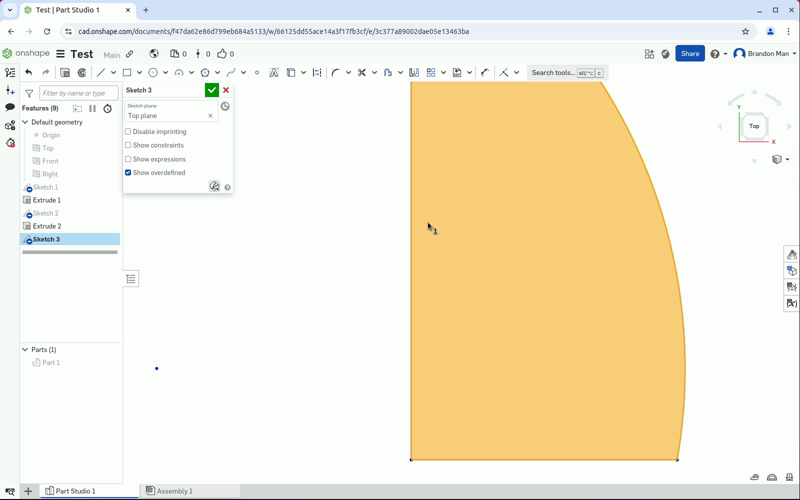
scroll(-6)
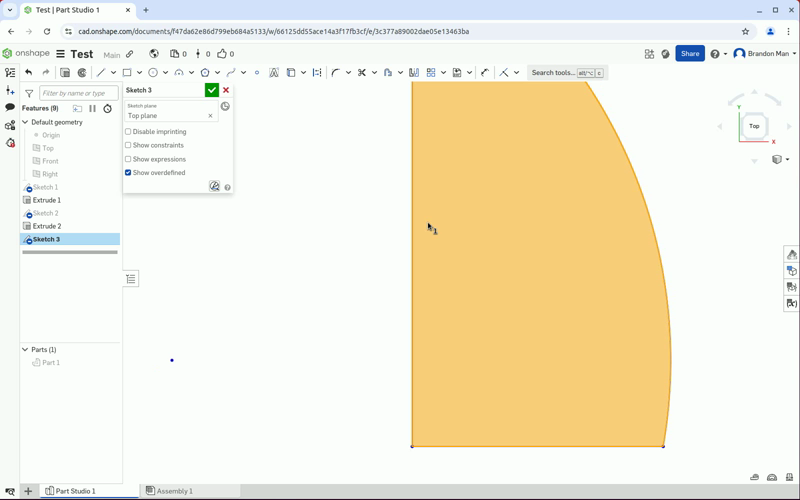
scroll(-6)
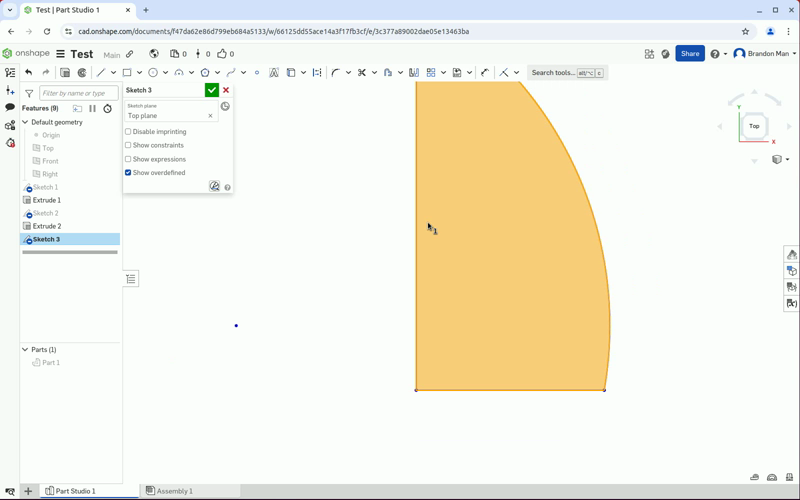
scroll(-6)
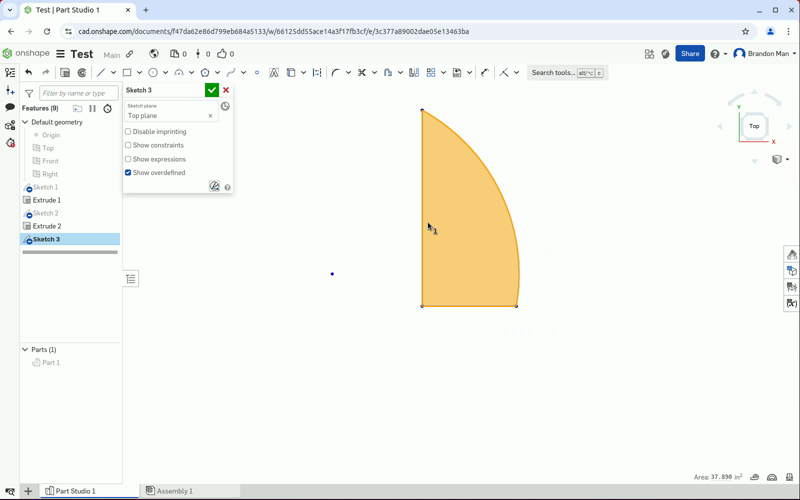
scroll(-6)
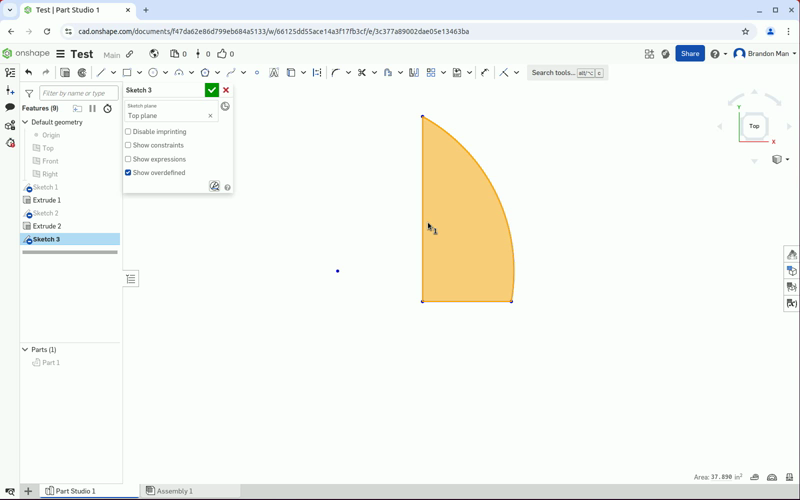
scroll(-6)
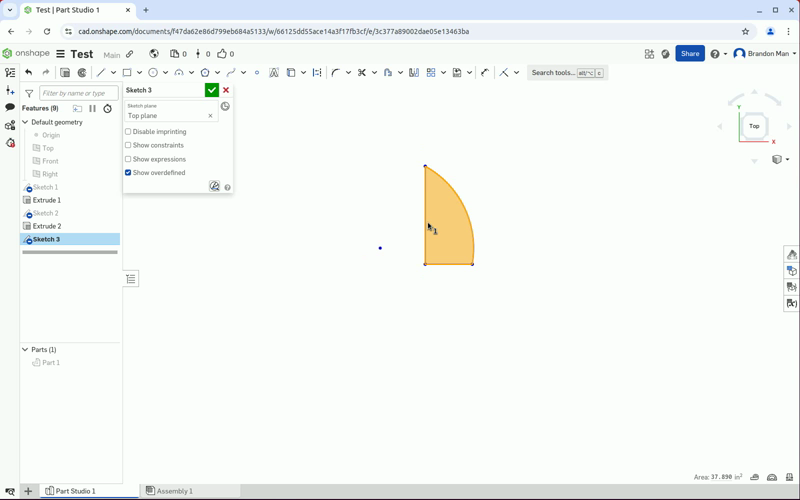
scroll(-6)
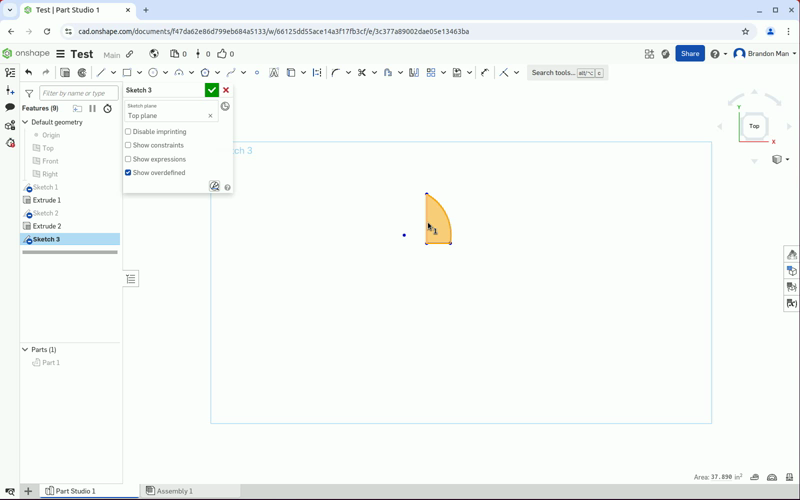
mouse_move(73, 352)
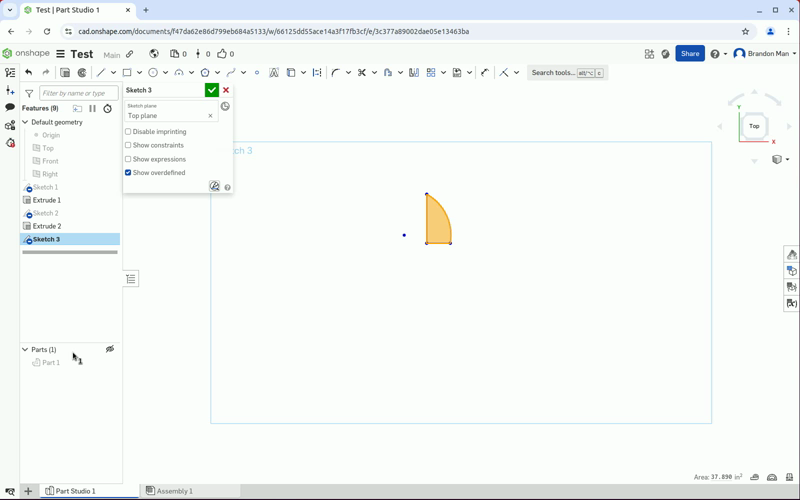
key(shift+y)
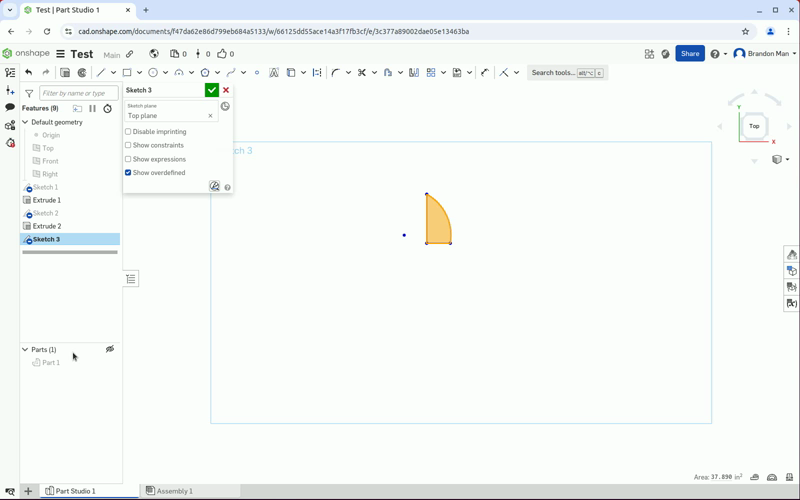
key(shift+e)
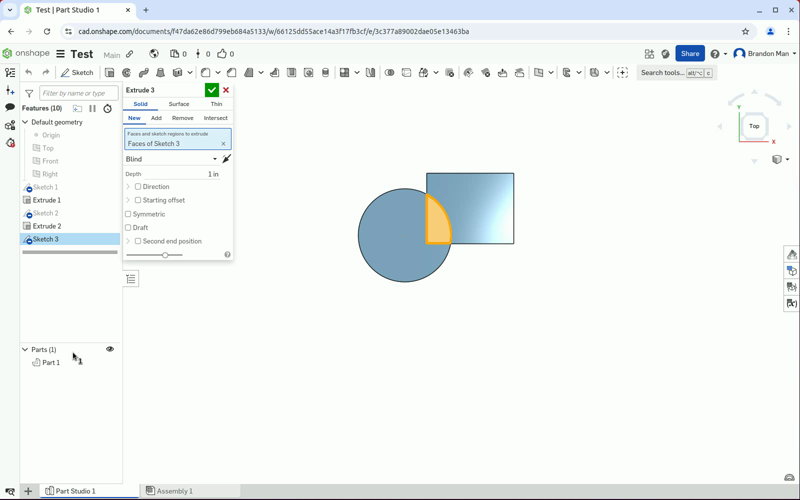
mouse_move(143, 106)
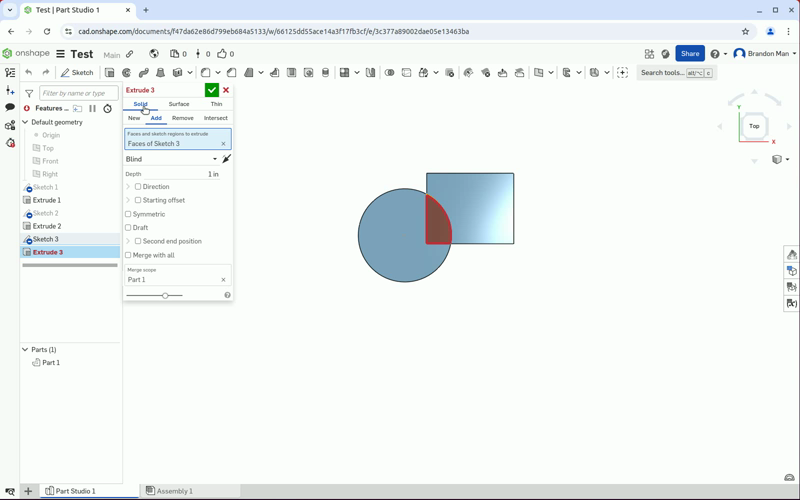
click(143, 106)
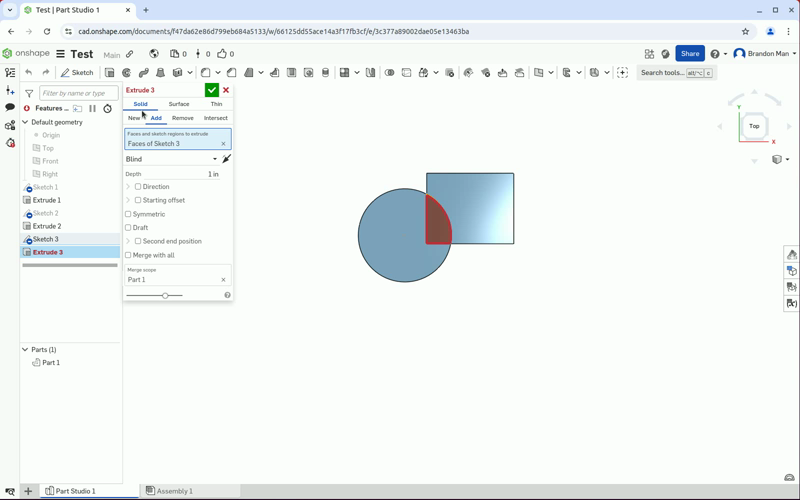
mouse_move(137, 120)
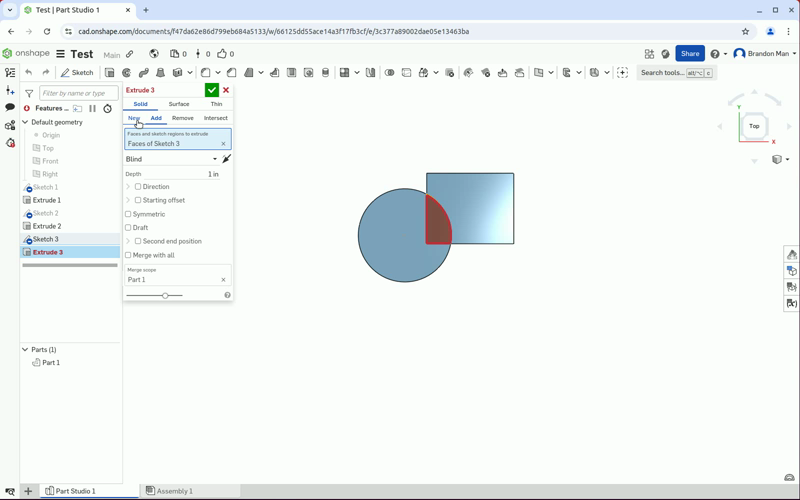
click(137, 120)
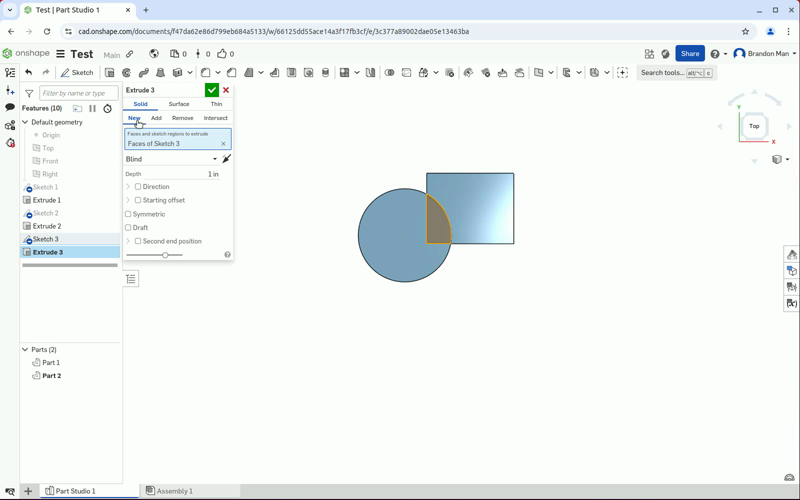
key(tab, 4)
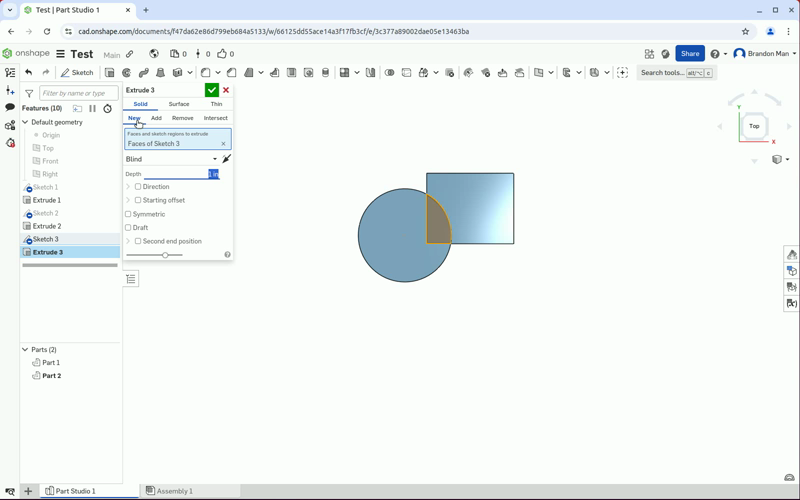
text(-23.108)
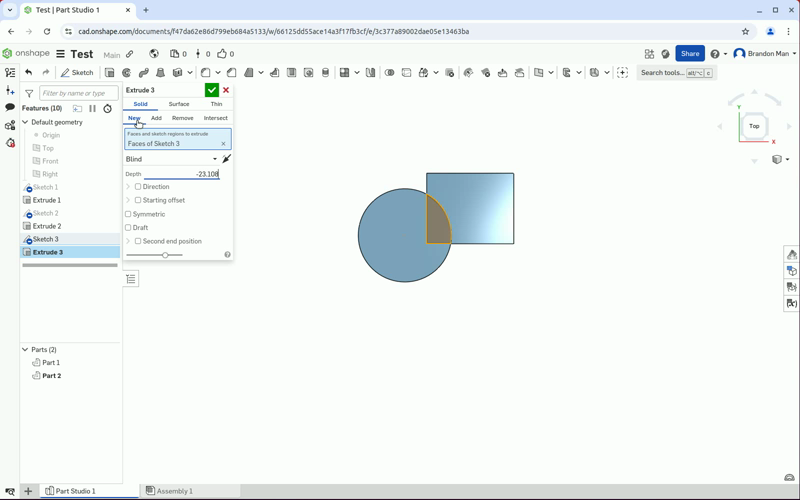
key(enter)
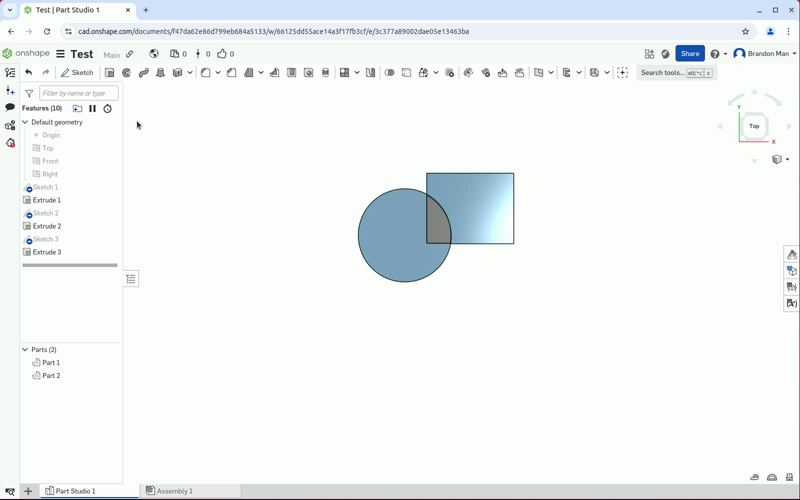
key(shift+h)
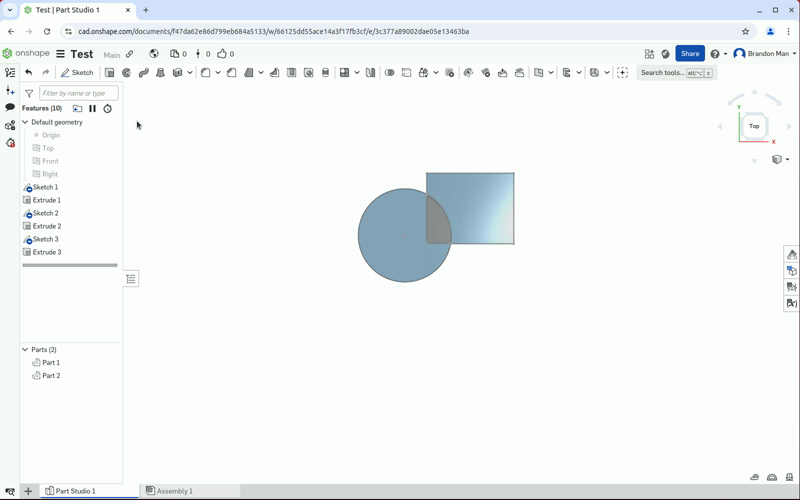
key(shift+h)
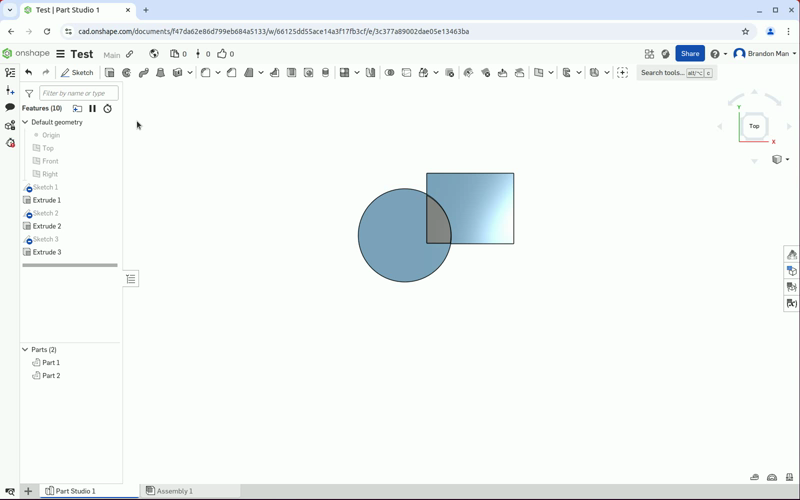
mouse_move(73, 189)
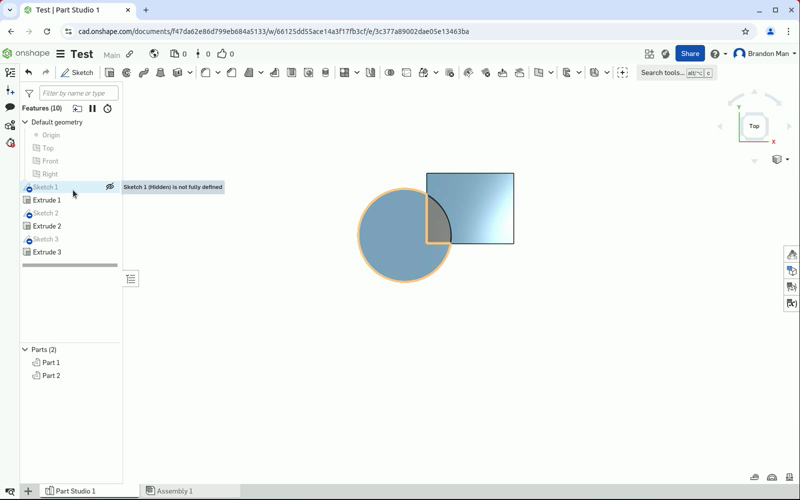
click(73, 189)
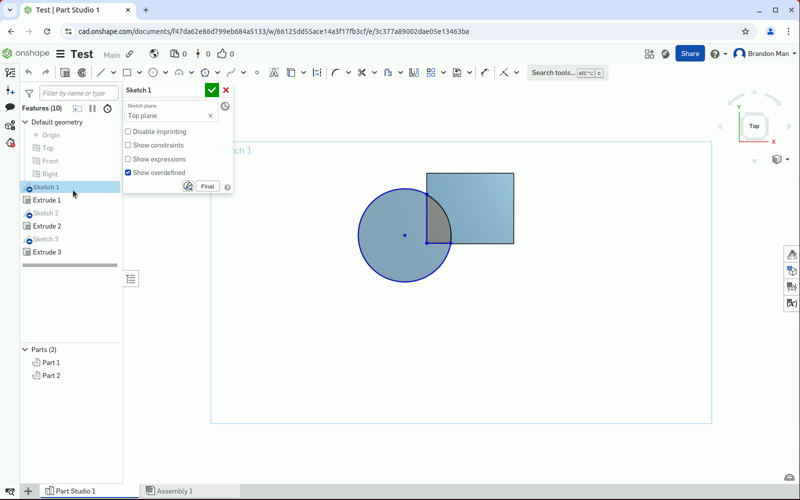
mouse_move(229, 92)
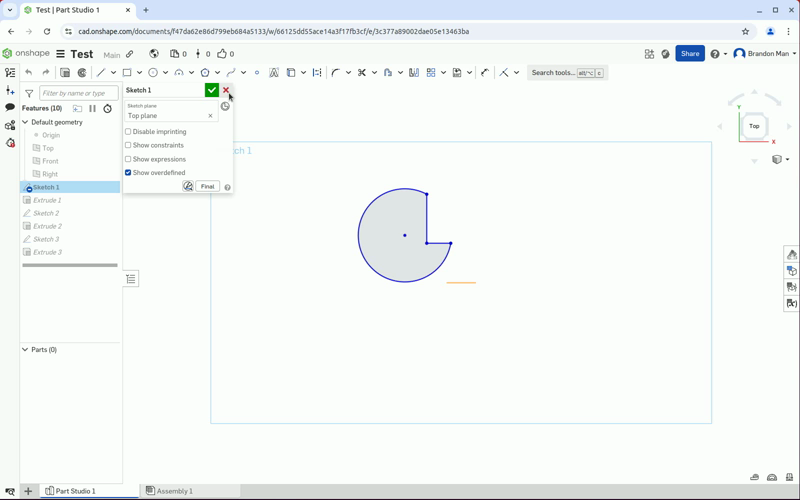
click(229, 92)
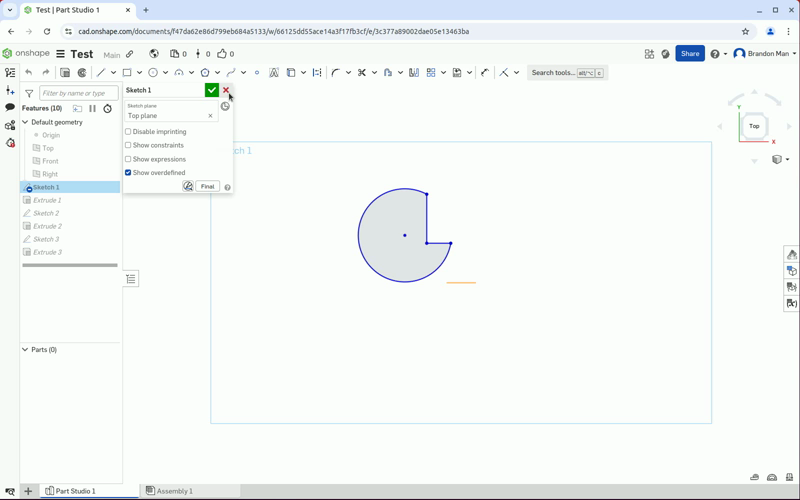
key(shift+s)
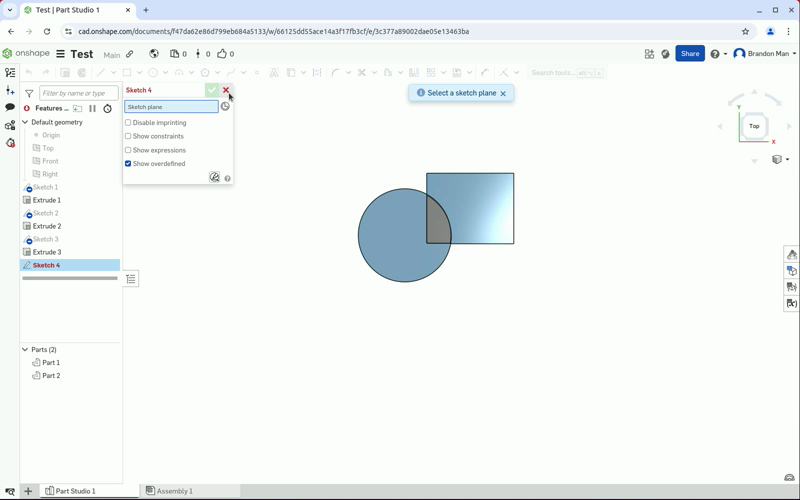
mouse_move(73, 150)
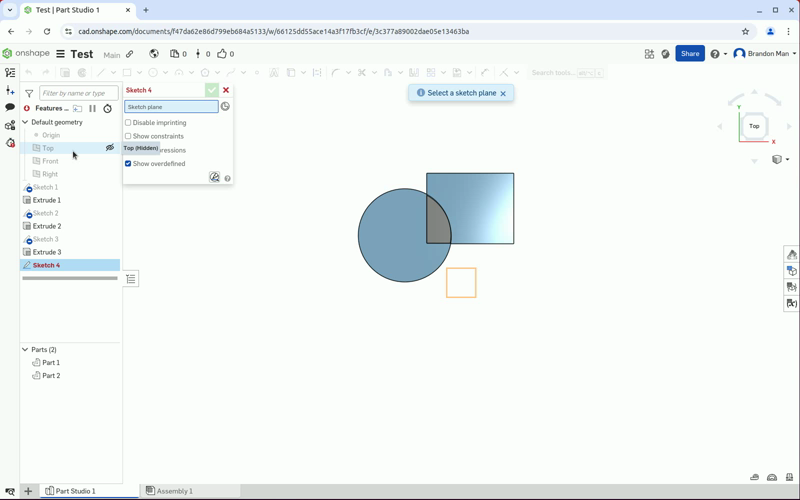
click(73, 150)
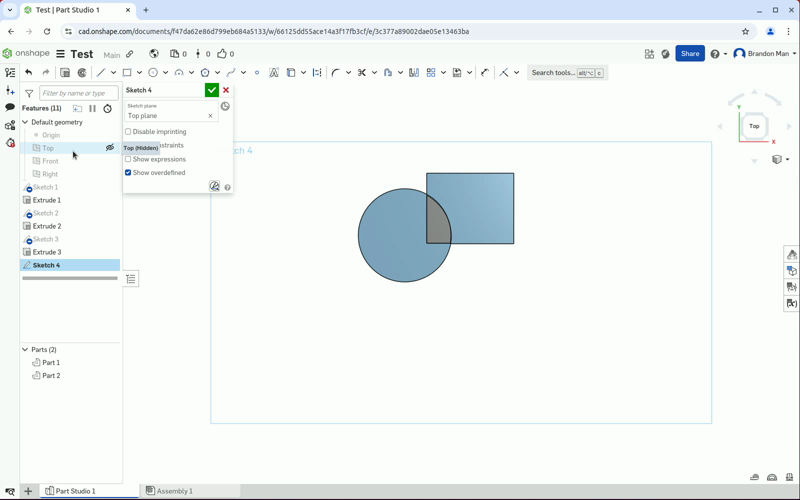
mouse_move(73, 352)
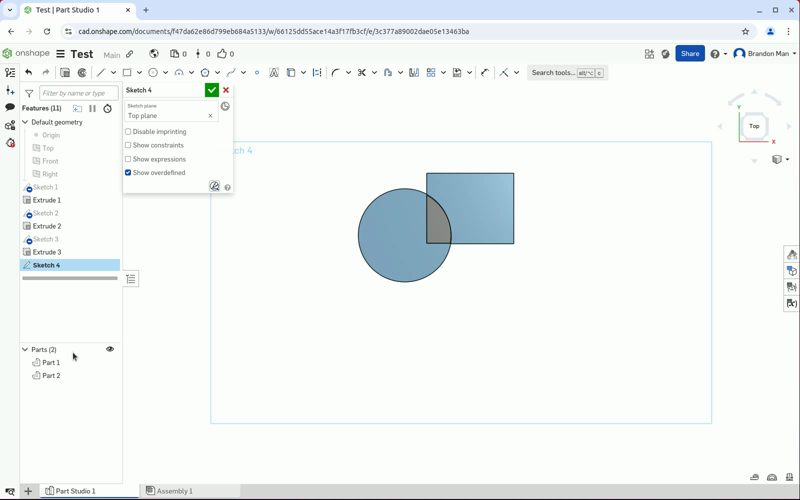
key(y)
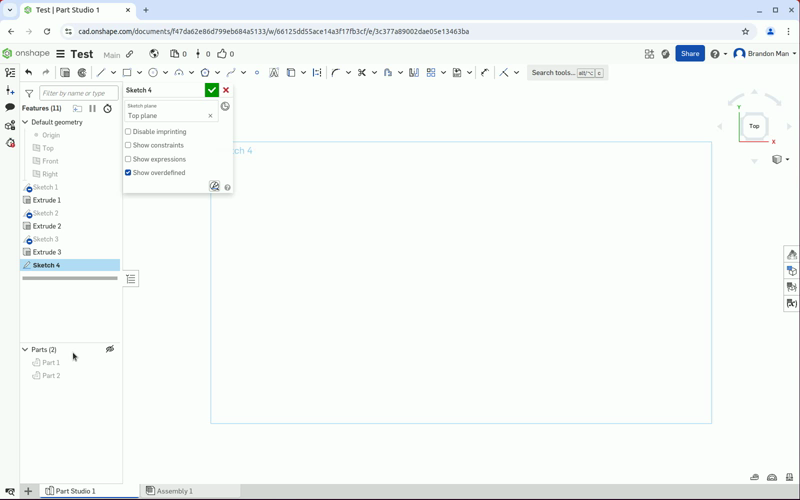
key(l)
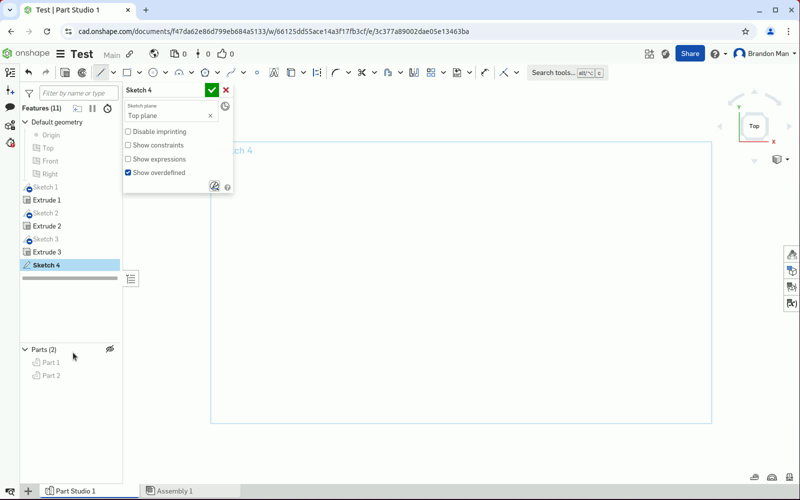
key_down(shift)
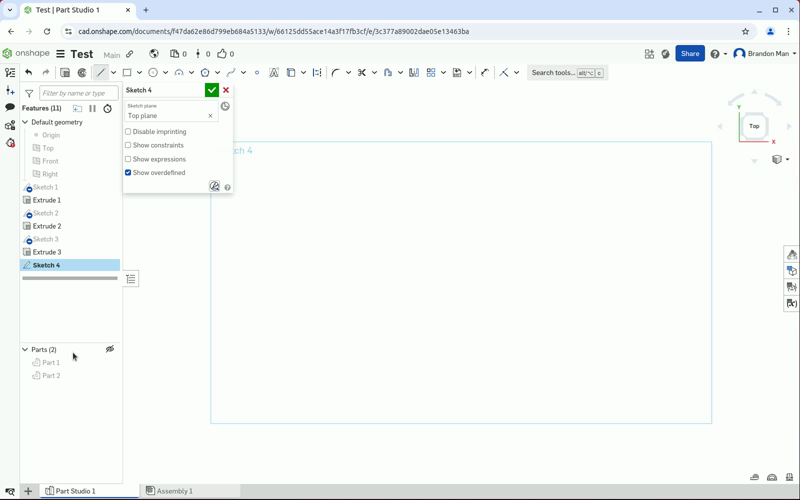
mouse_move(426, 243)
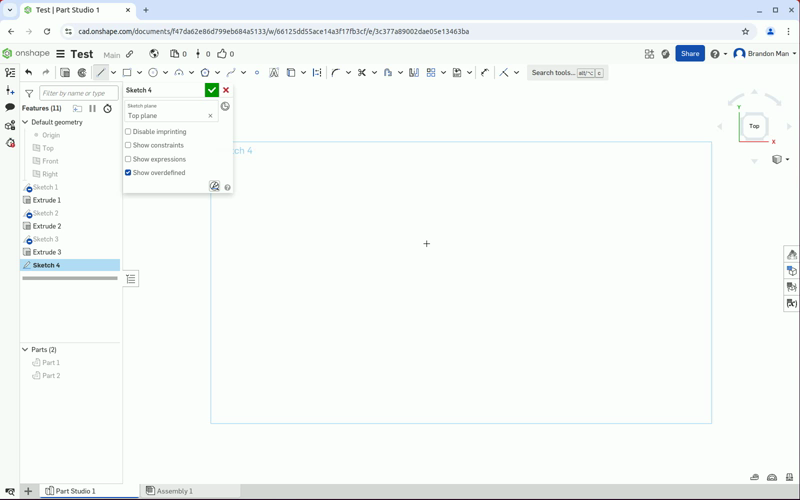
click(426, 243)
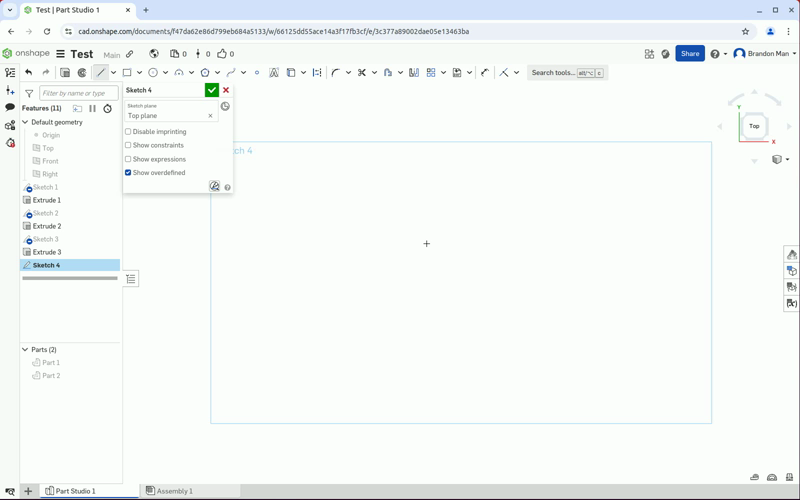
key_up(shift)
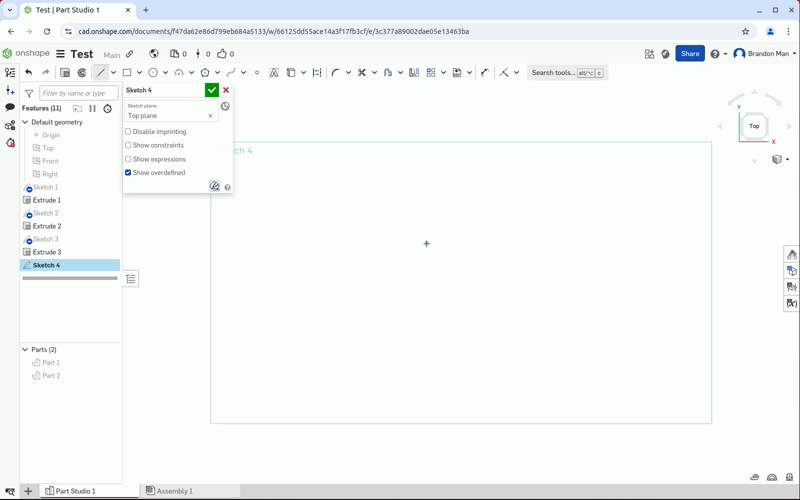
key_down(shift)
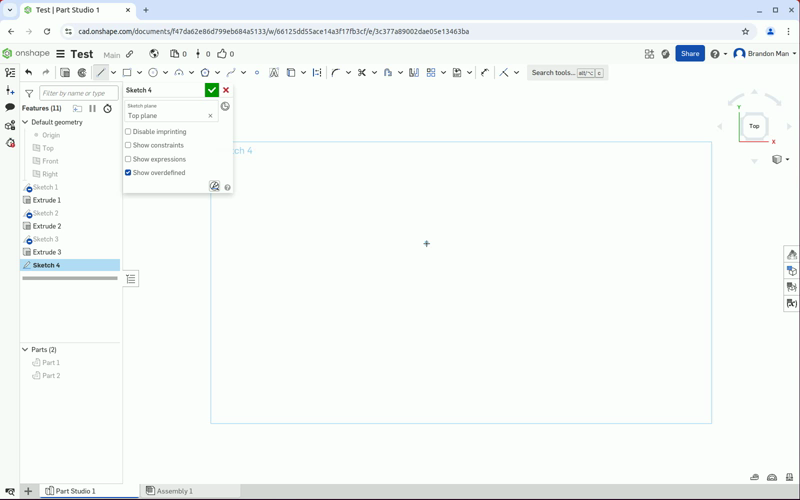
mouse_move(456, 243)
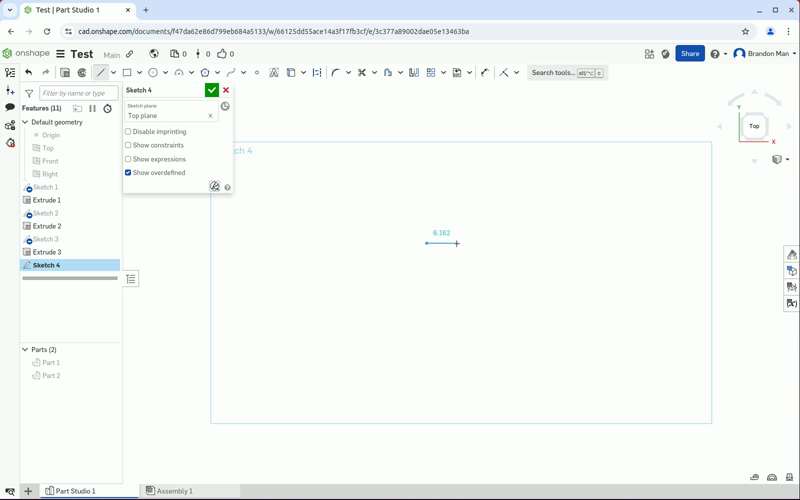
mouse_move(450, 243)
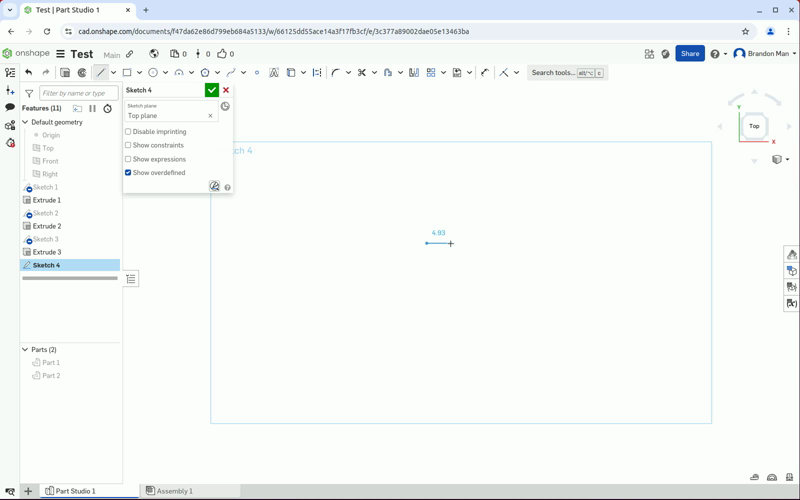
click(450, 243)
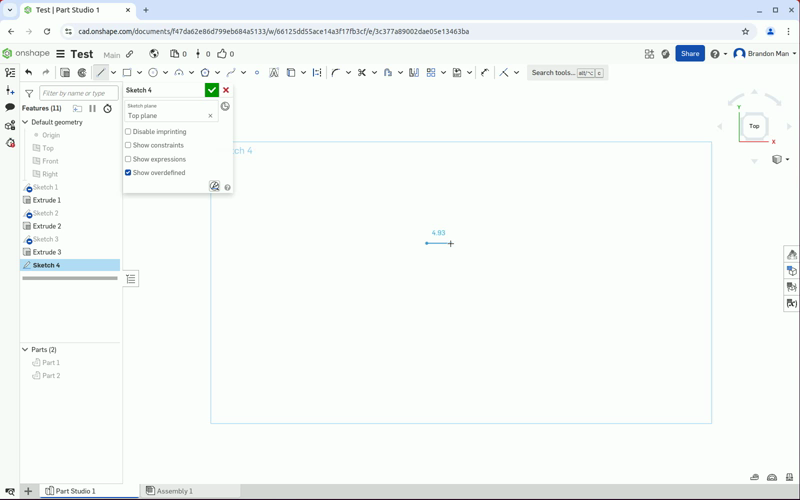
key_up(shift)
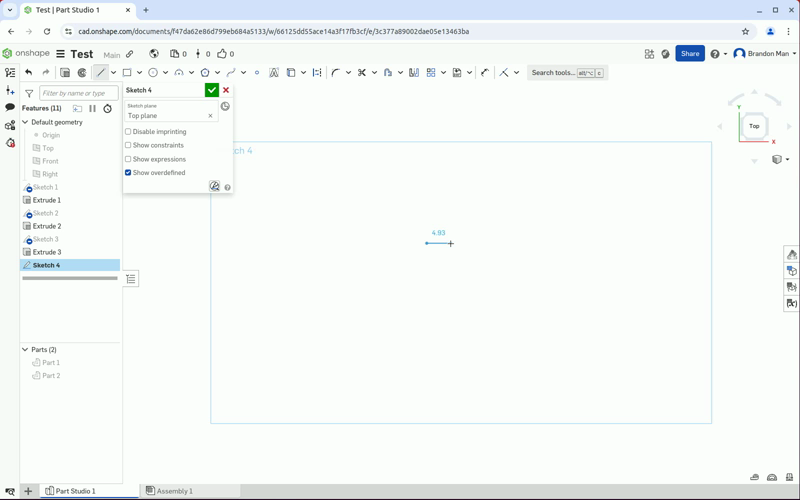
key(esc)
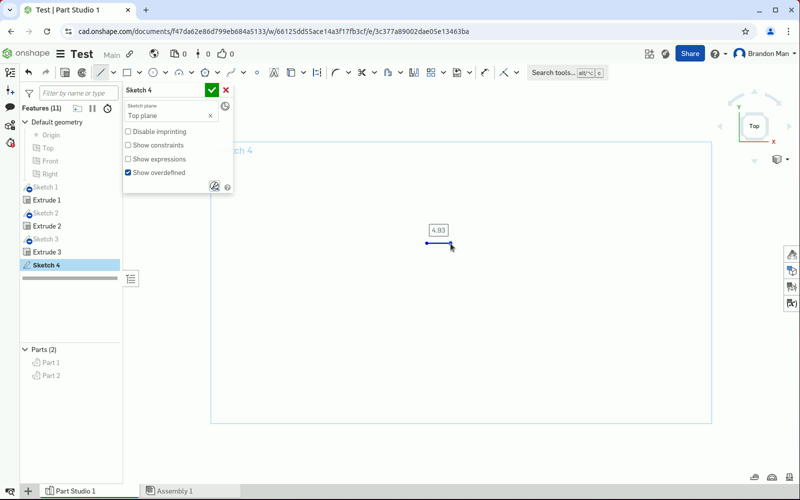
key(a)
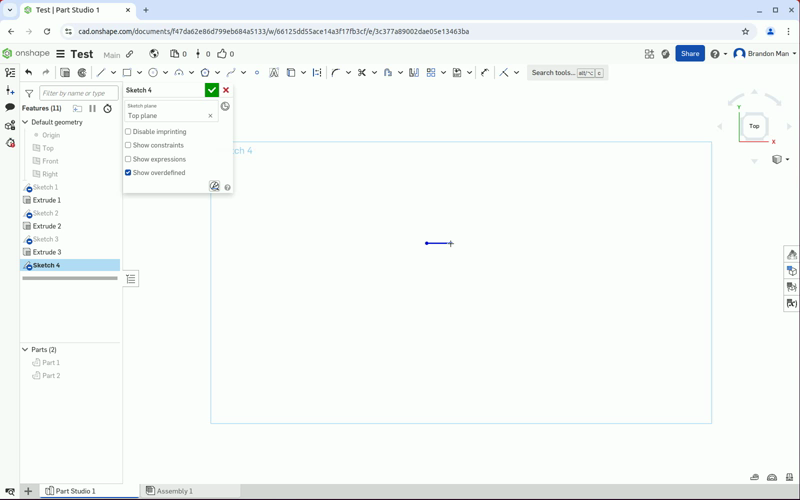
mouse_move(450, 243)
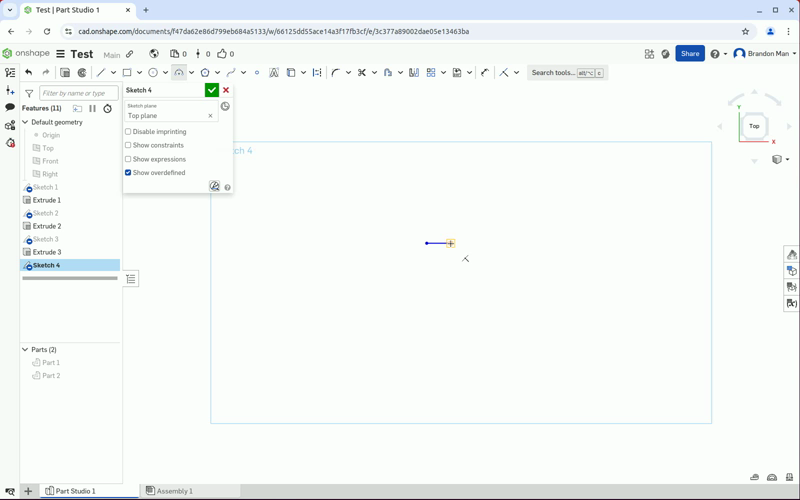
click(450, 243)
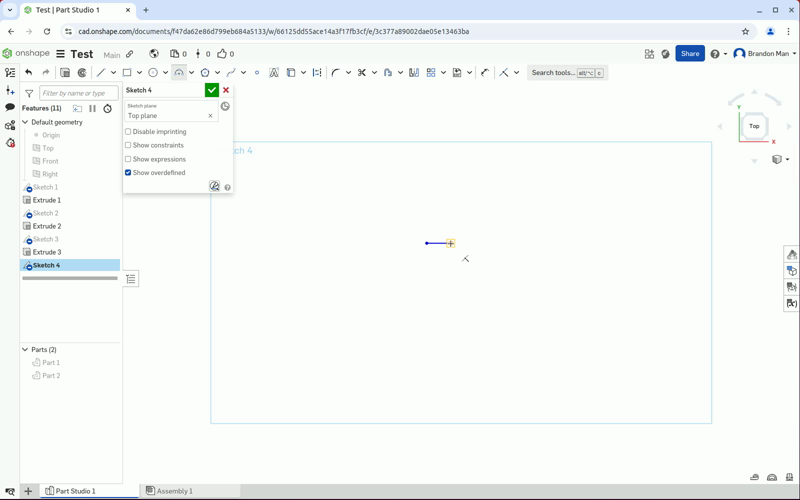
key_down(shift)
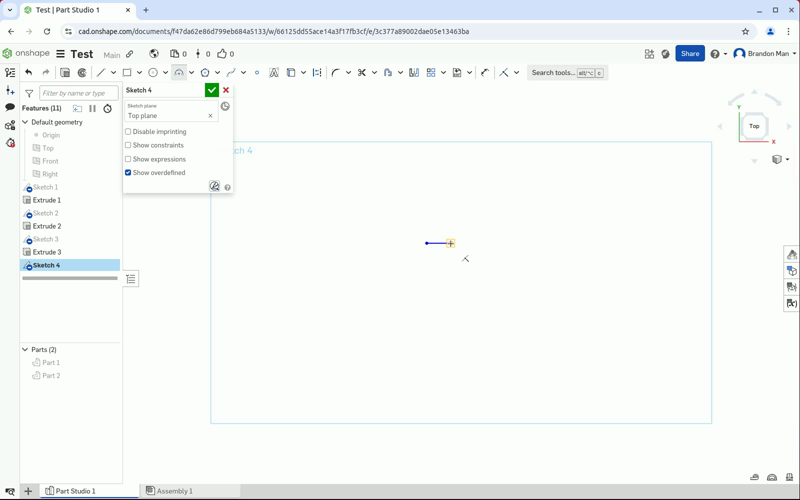
mouse_move(426, 194)
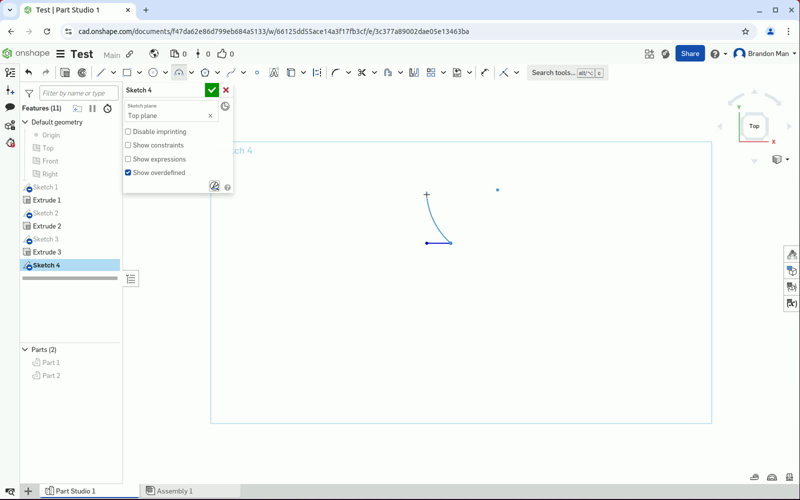
click(426, 194)
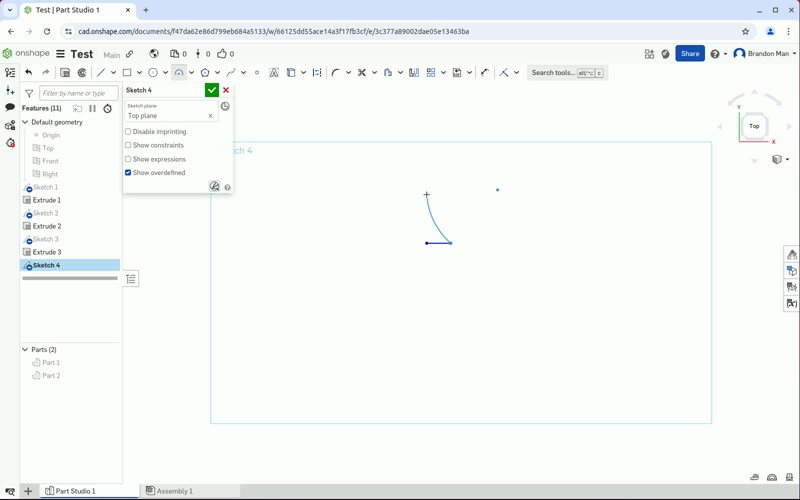
mouse_move(362, 255)
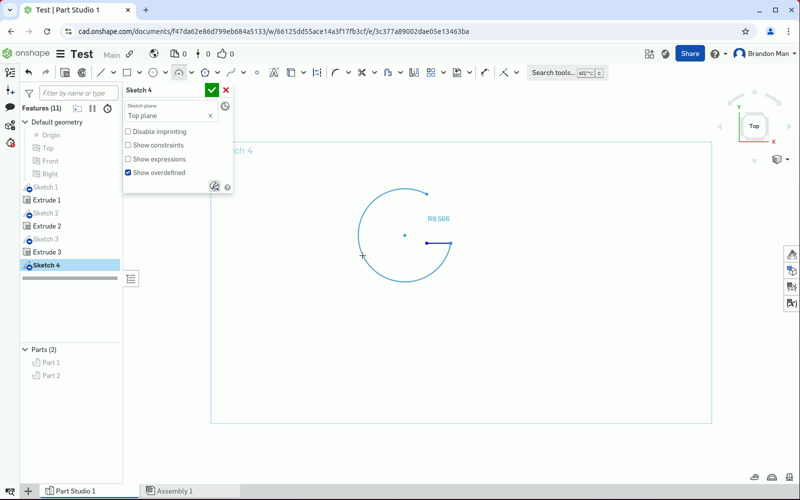
click(362, 255)
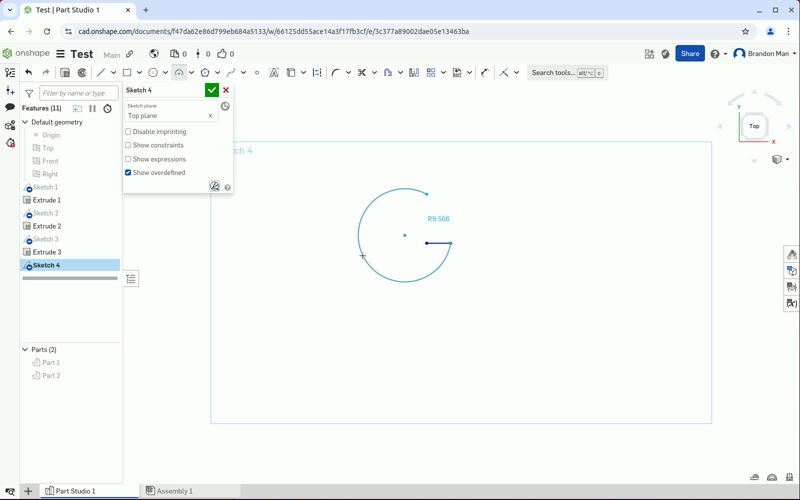
key_up(shift)
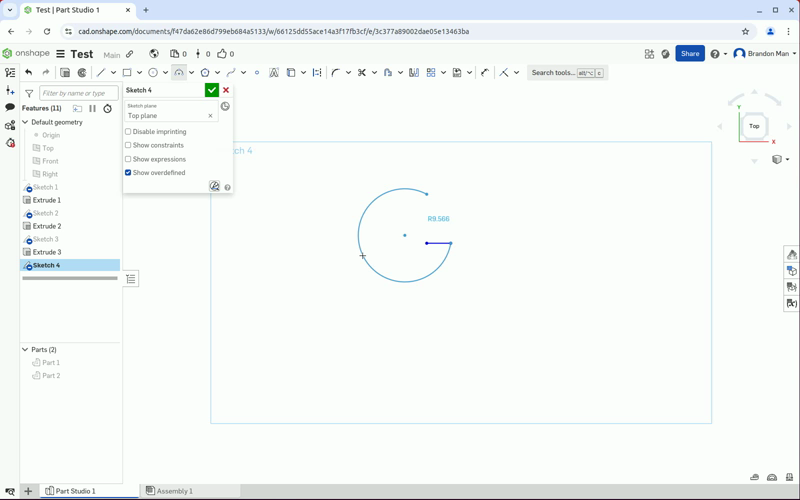
key(esc)
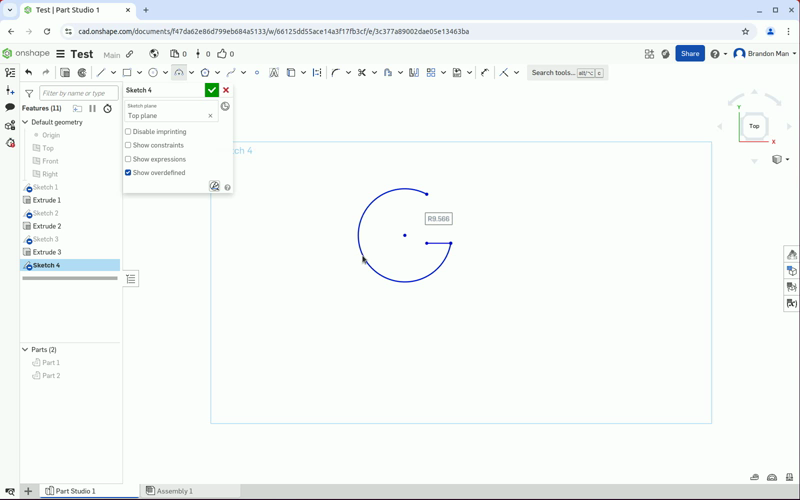
key(l)
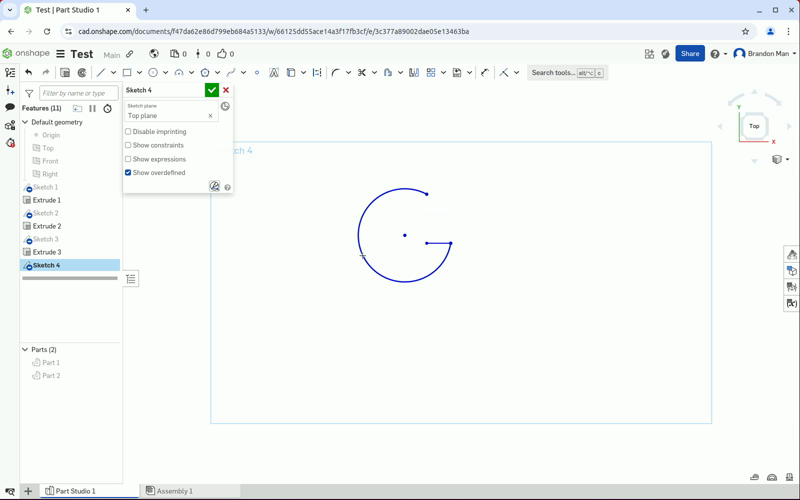
mouse_move(426, 194)
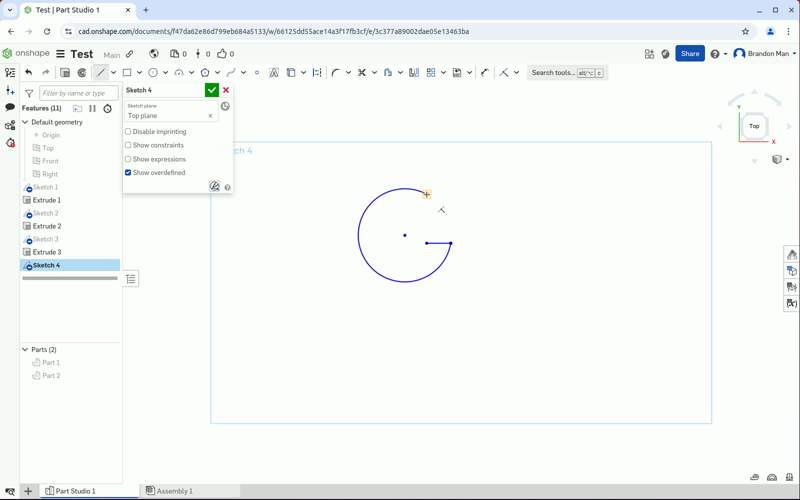
click(426, 194)
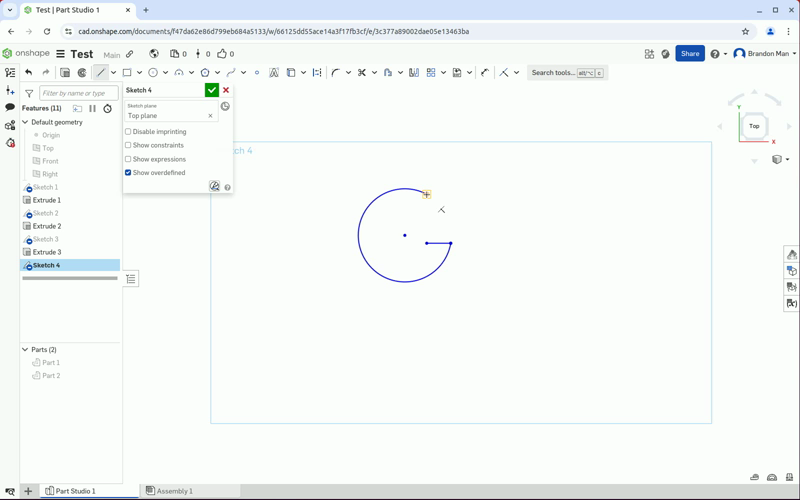
mouse_move(456, 194)
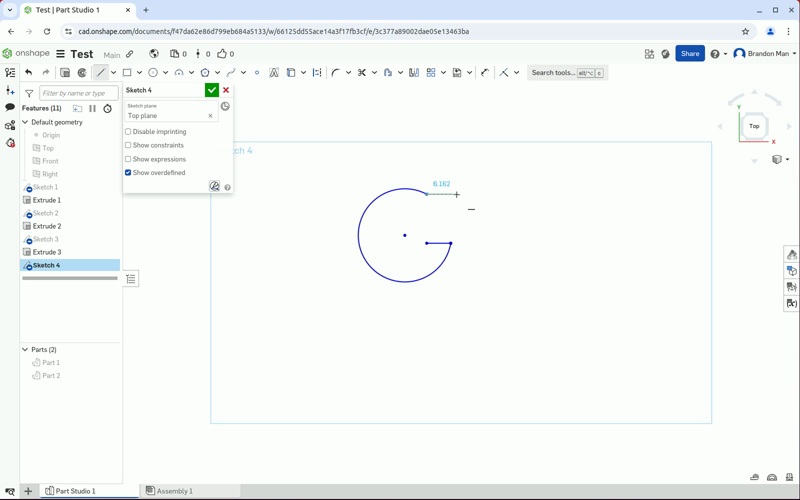
key_down(shift)
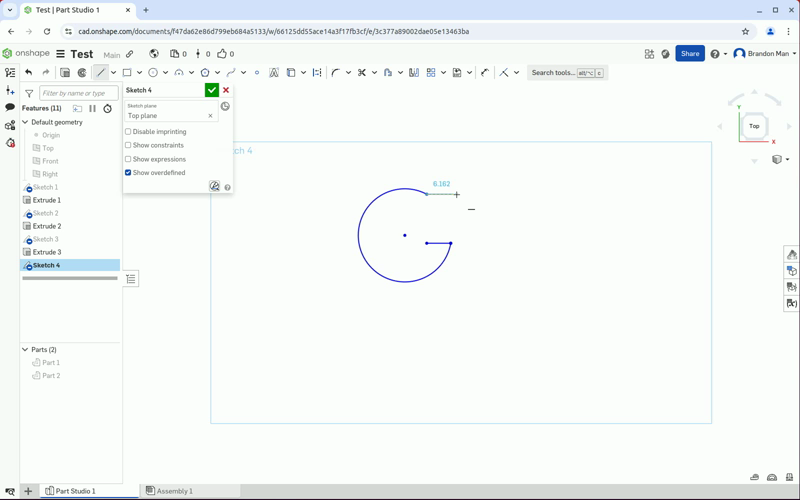
mouse_move(426, 243)
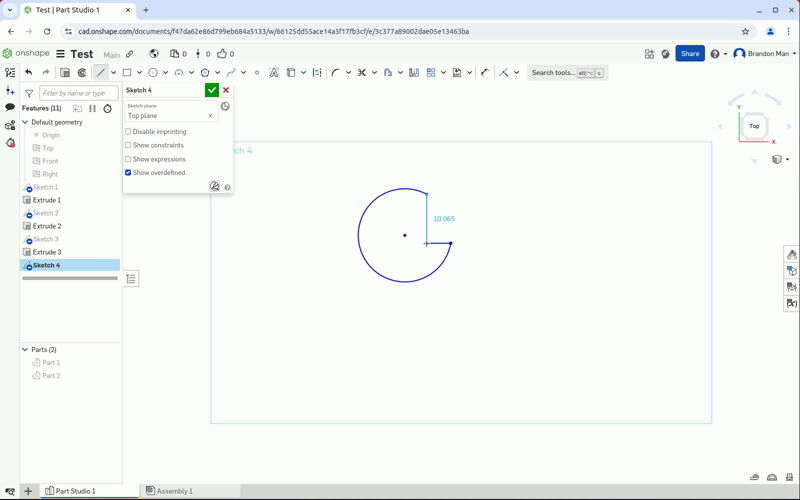
key_up(shift)
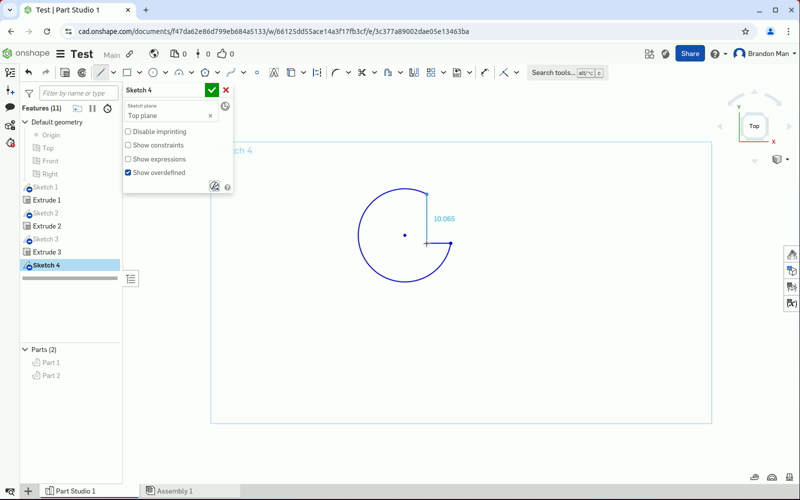
click(426, 243)
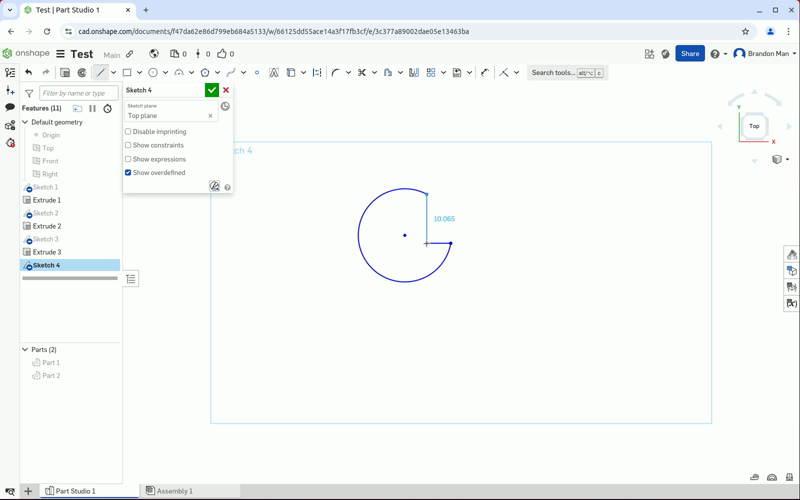
key(esc)
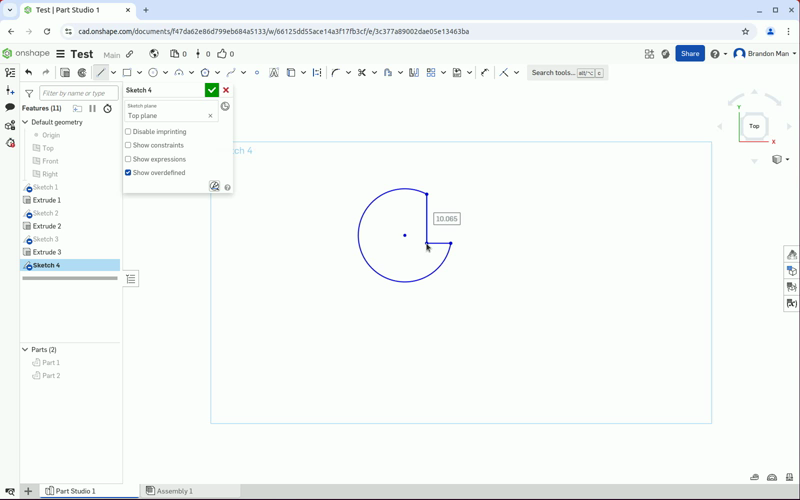
mouse_move(379, 242)
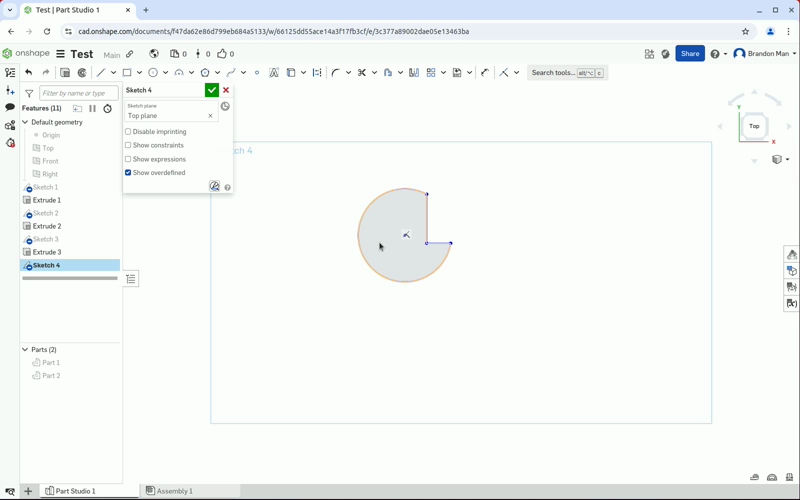
click(379, 242)
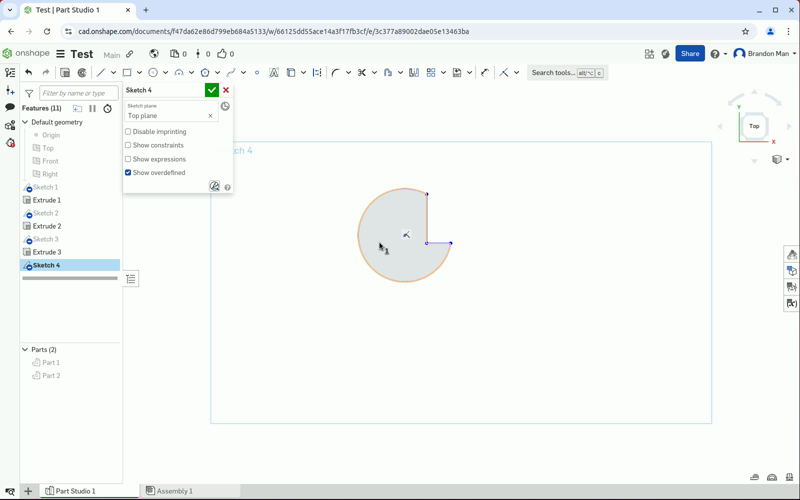
mouse_move(73, 352)
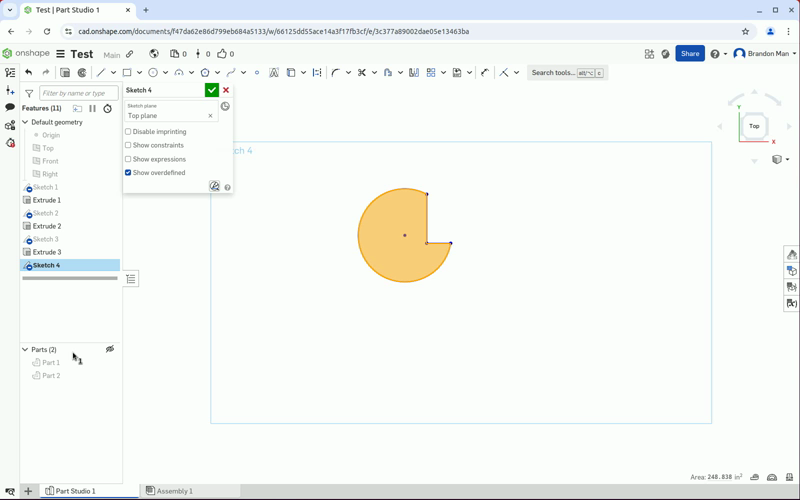
key(shift+y)
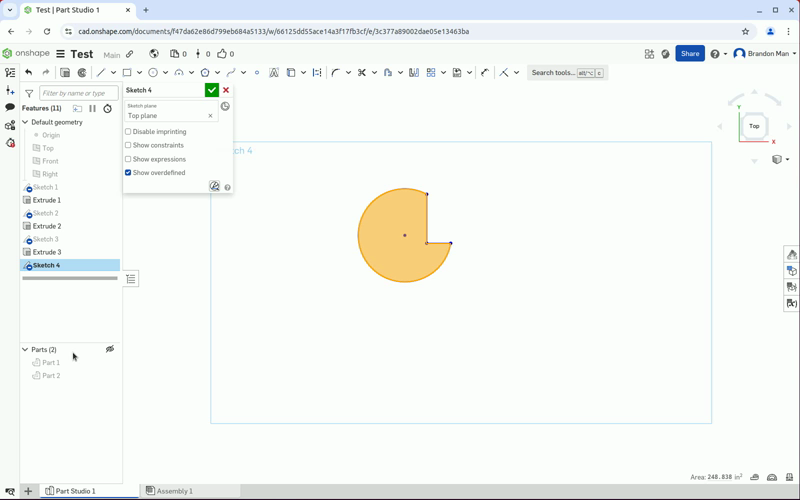
key(shift+e)
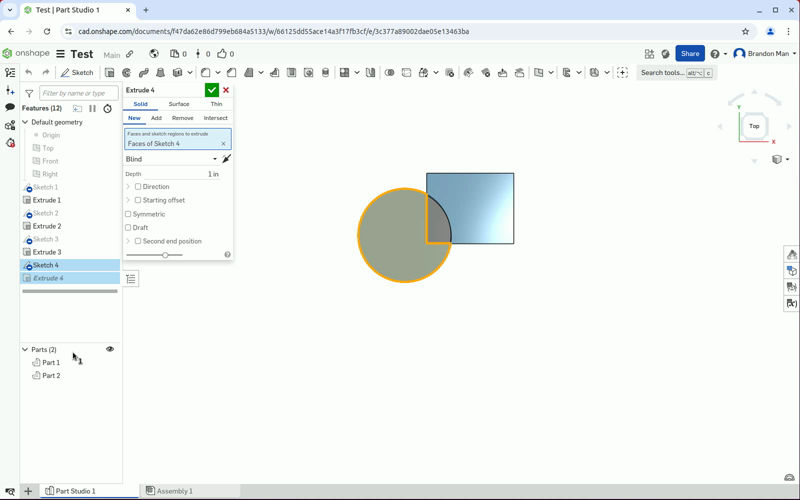
mouse_move(143, 106)
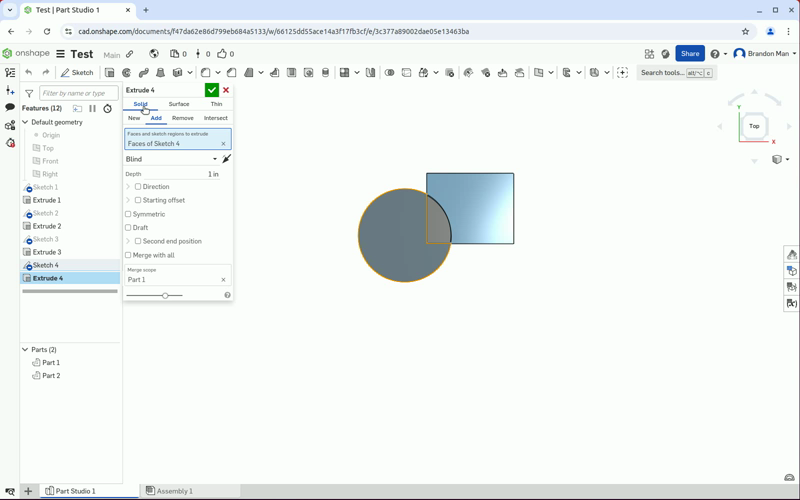
click(143, 106)
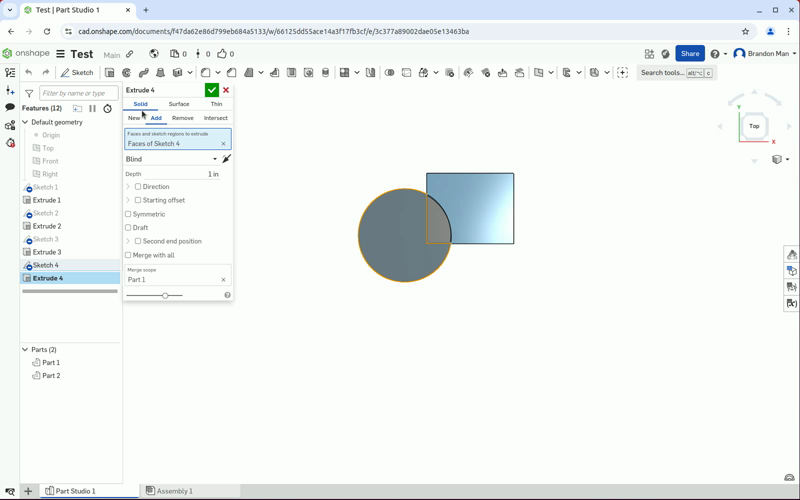
mouse_move(137, 120)
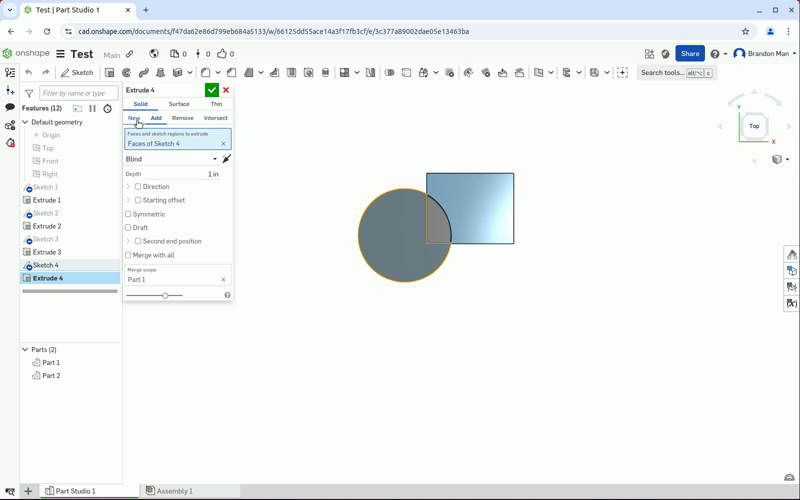
click(137, 120)
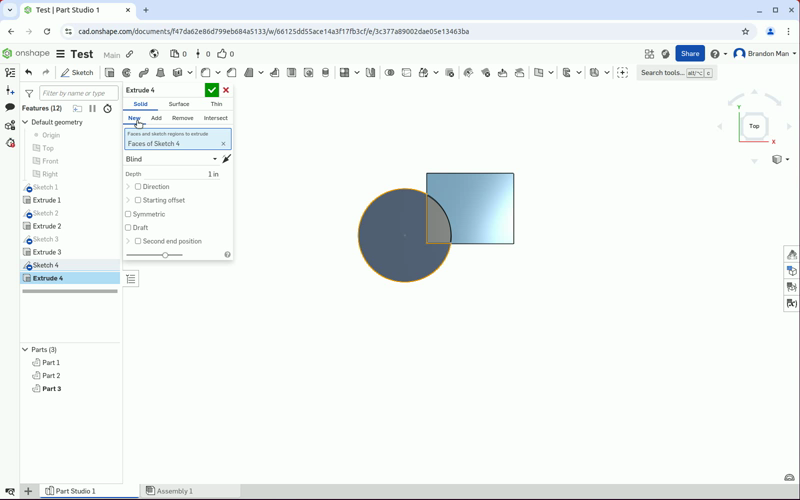
key(tab, 4)
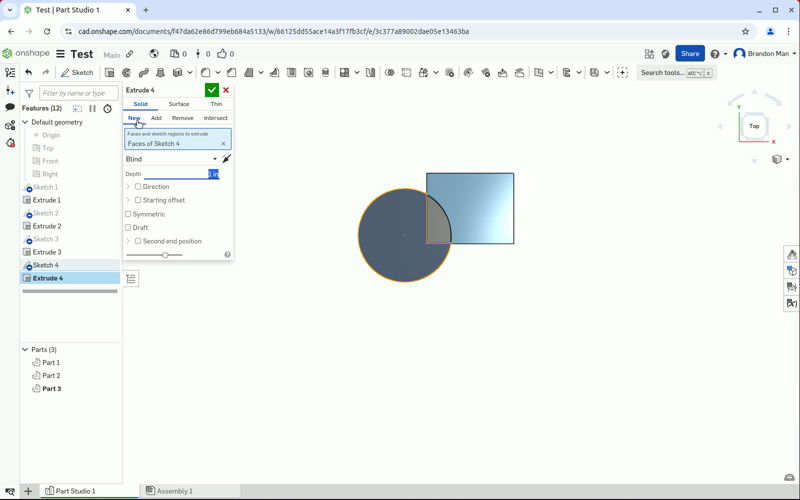
text(8.666)
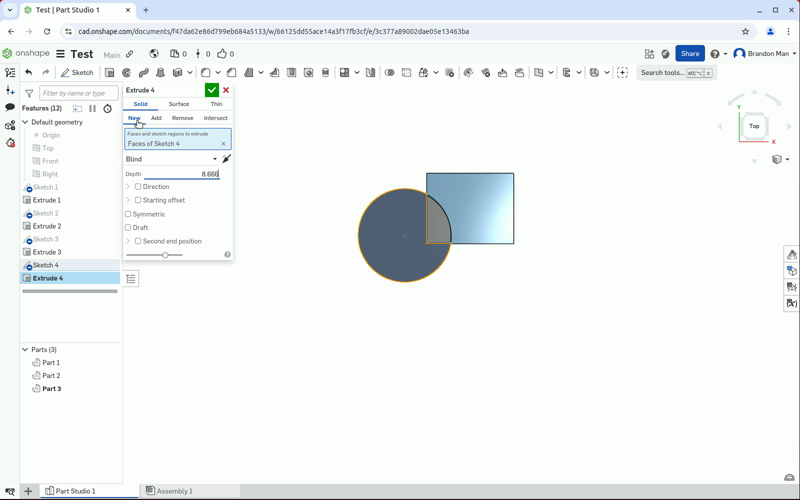
key(enter)
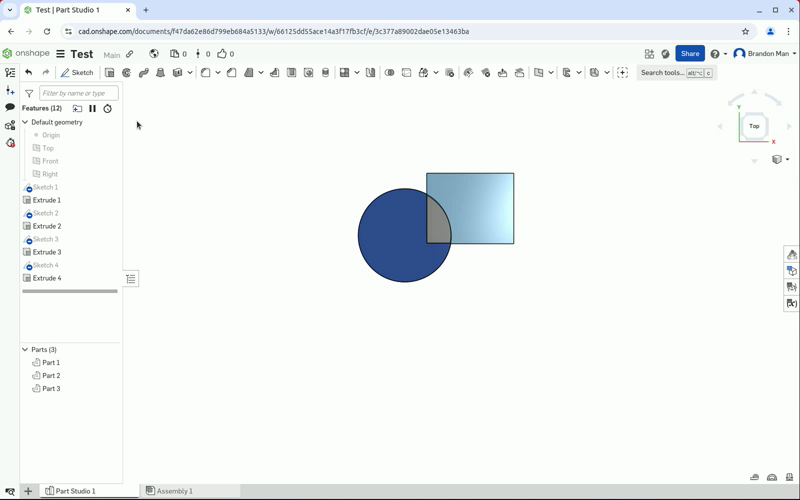
key(shift+h)
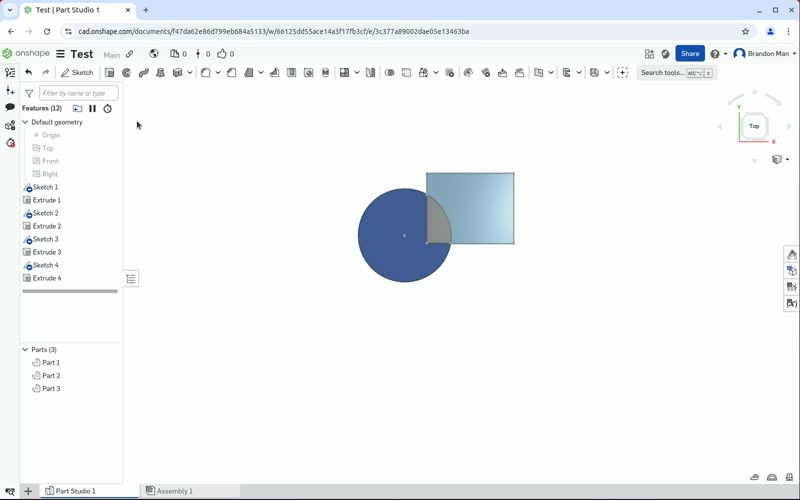
key(shift+h)
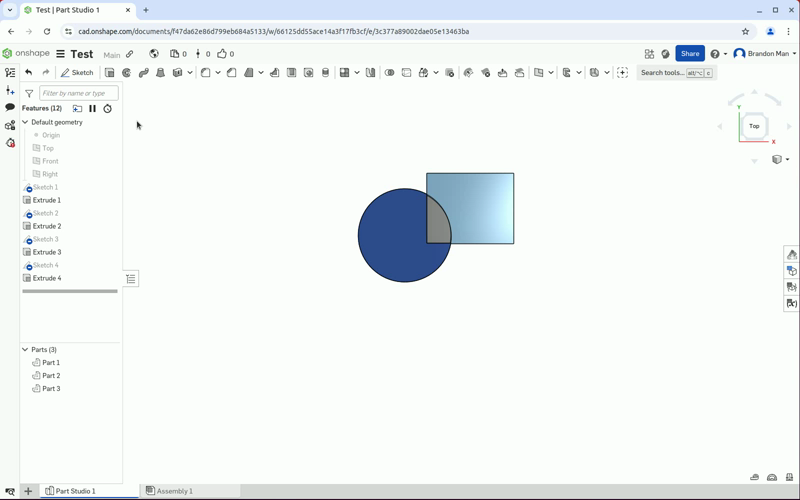
mouse_move(73, 189)
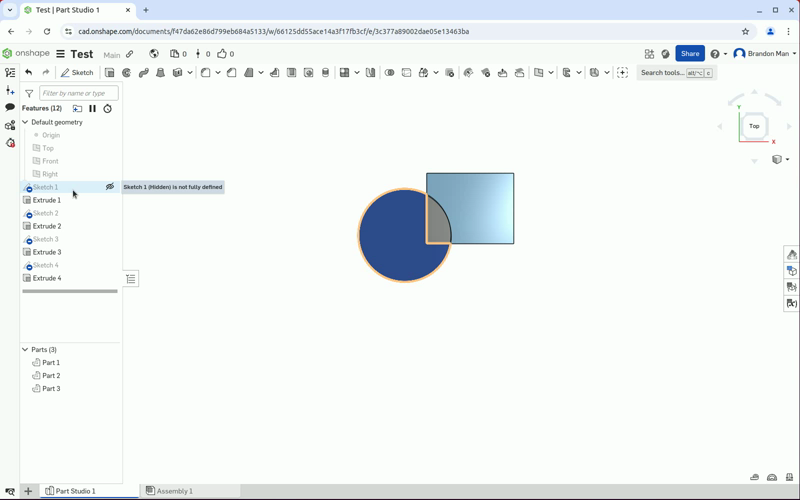
click(73, 189)
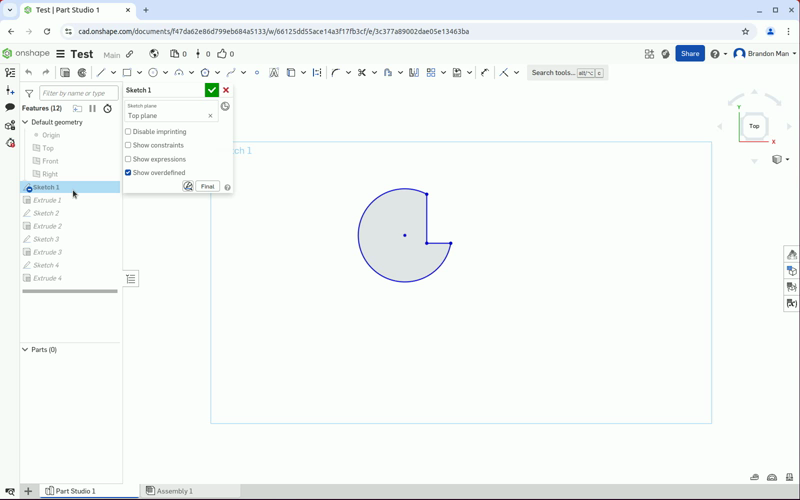
mouse_move(229, 92)
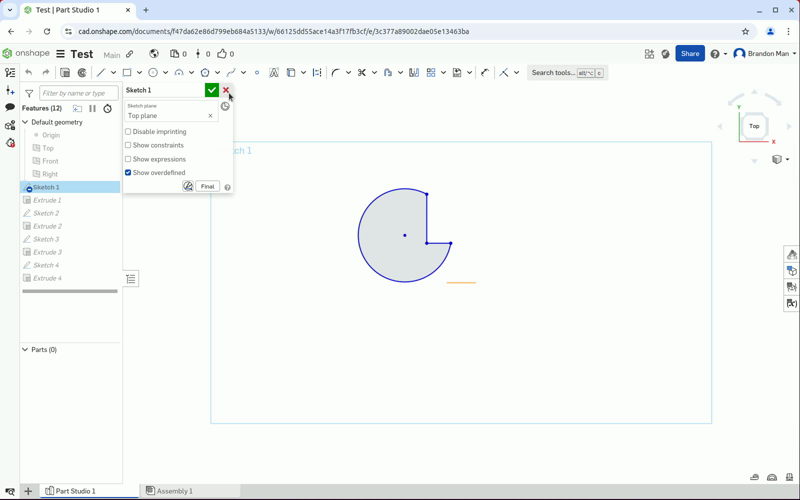
click(229, 92)
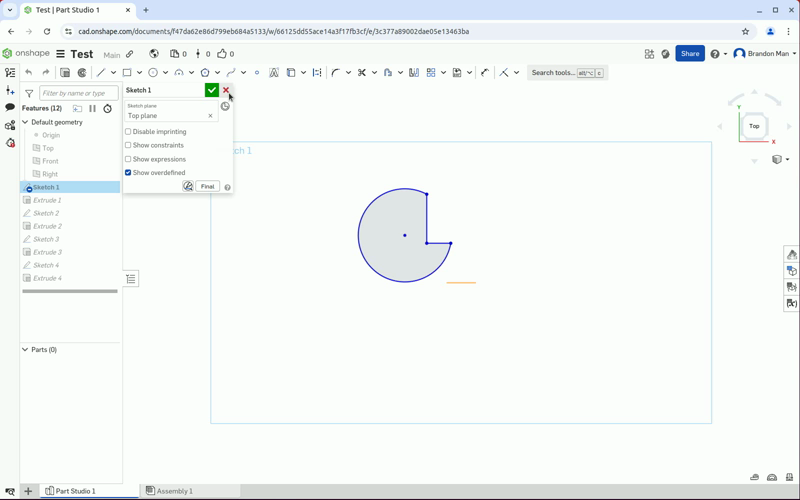
key(shift+s)
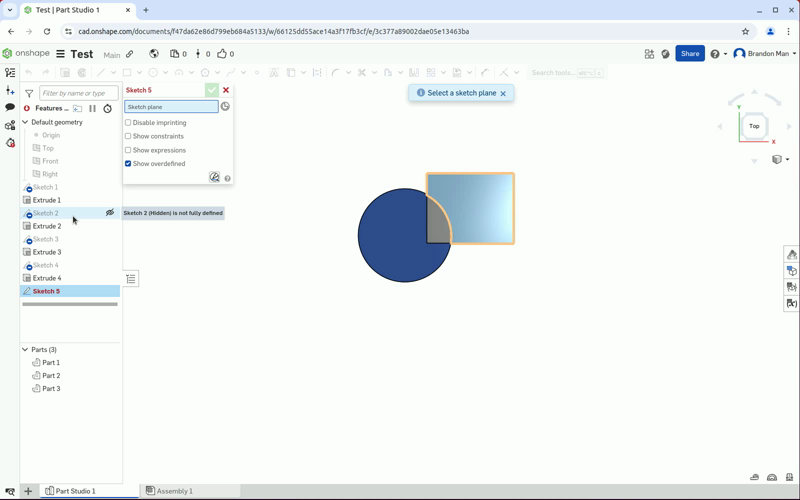
scroll(3)
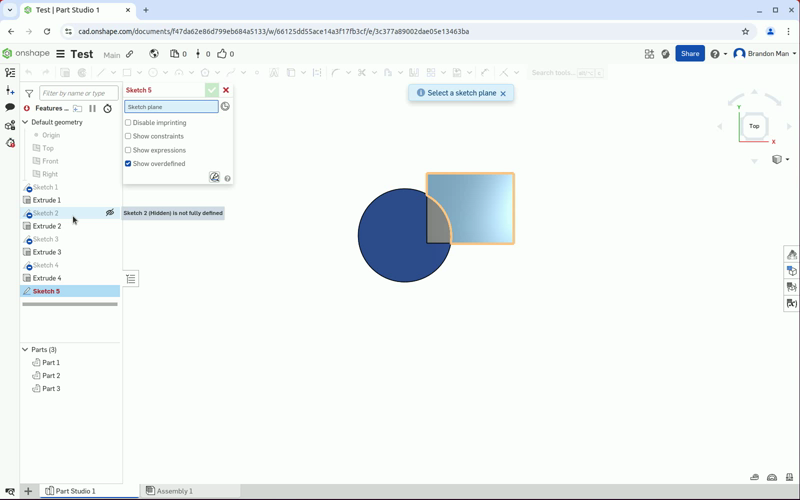
mouse_move(73, 150)
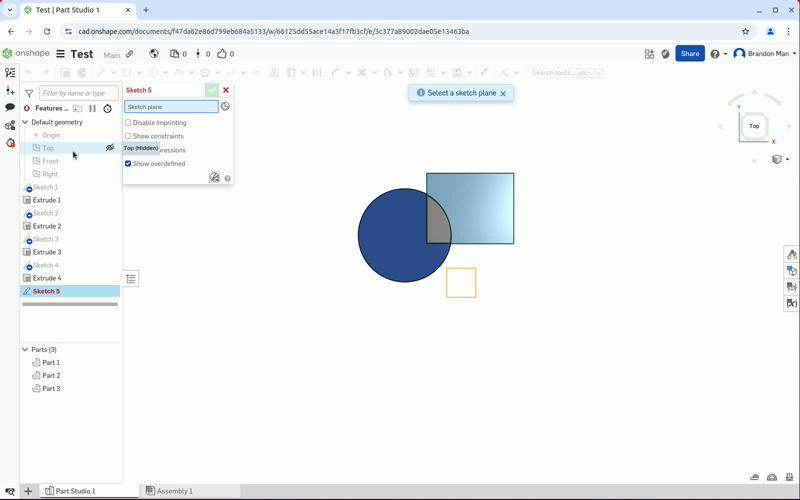
click(73, 150)
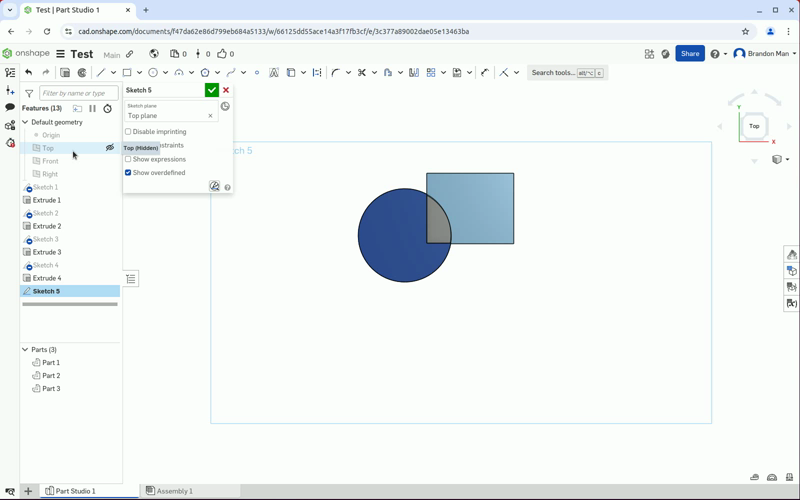
mouse_move(73, 352)
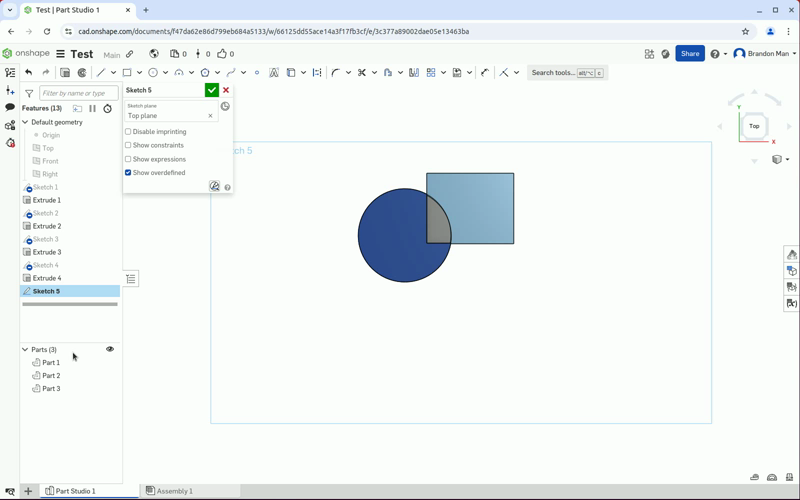
key(y)
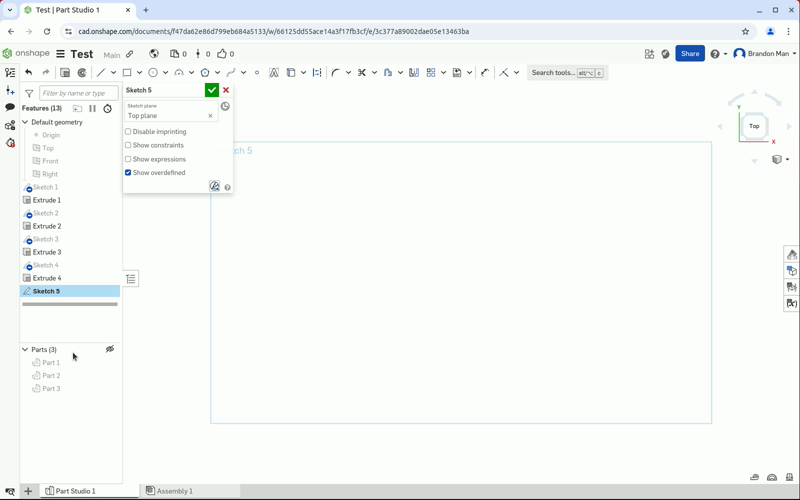
key(a)
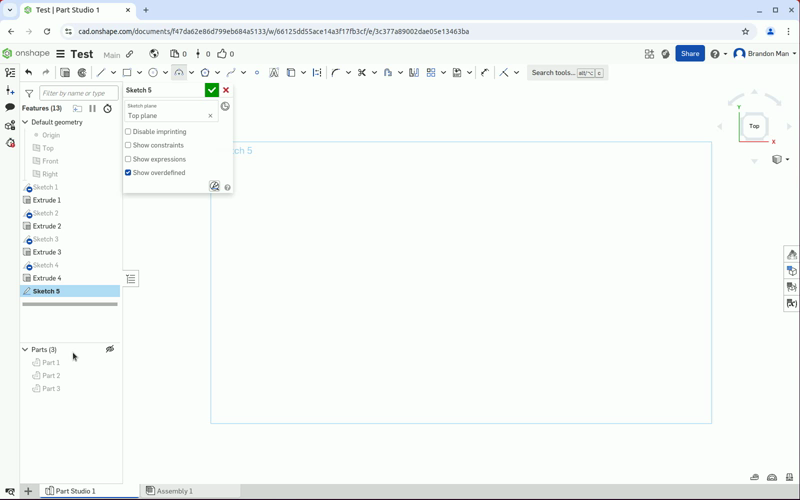
key_down(shift)
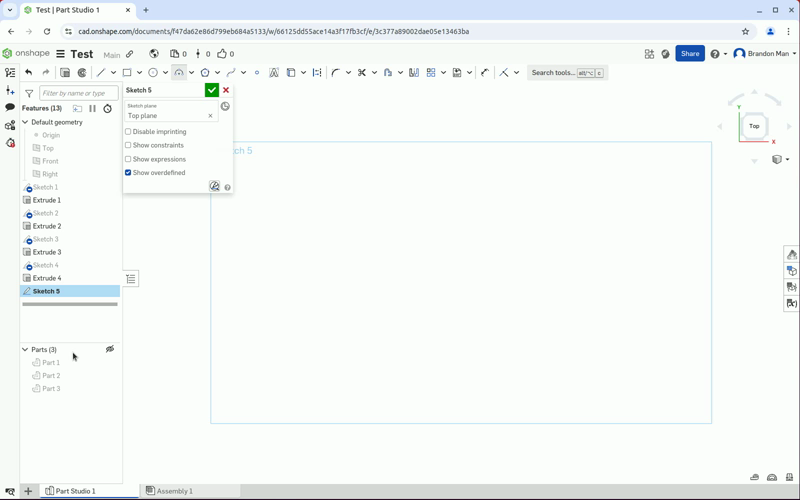
mouse_move(426, 195)
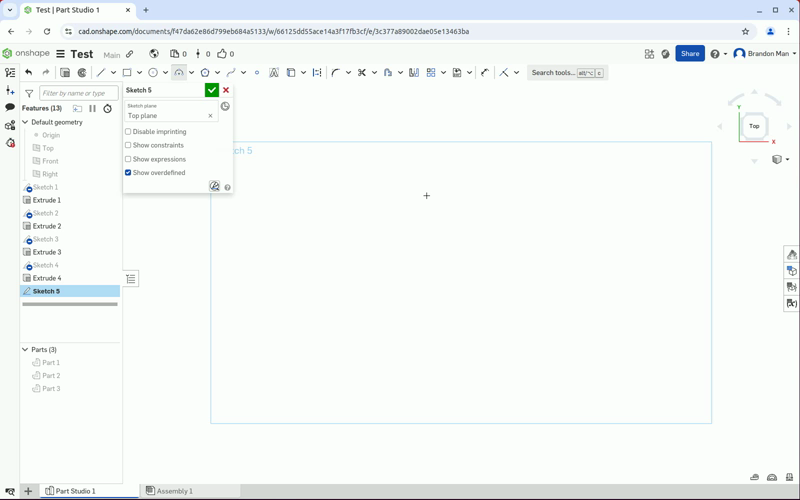
click(426, 195)
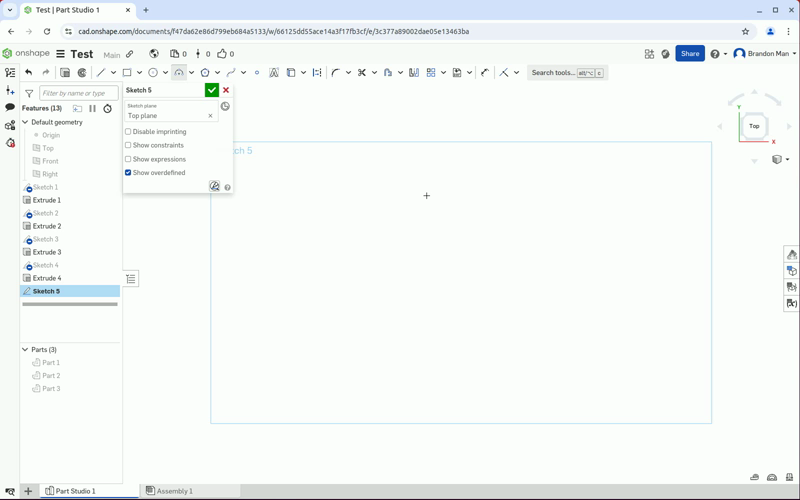
key_up(shift)
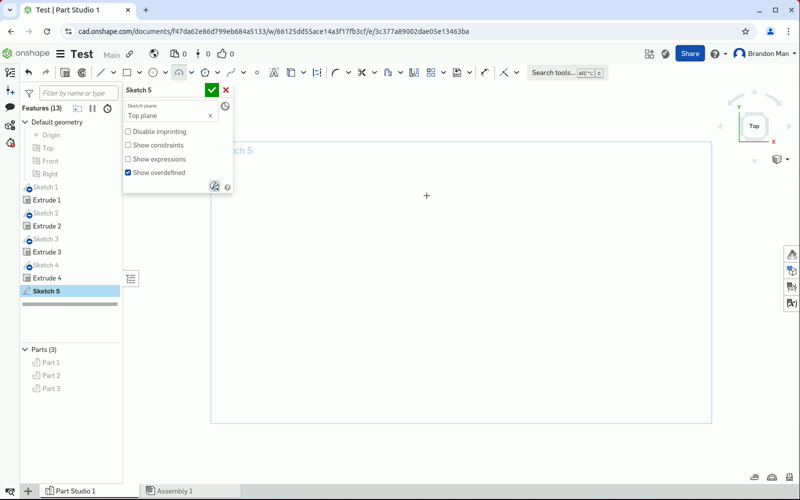
key_down(shift)
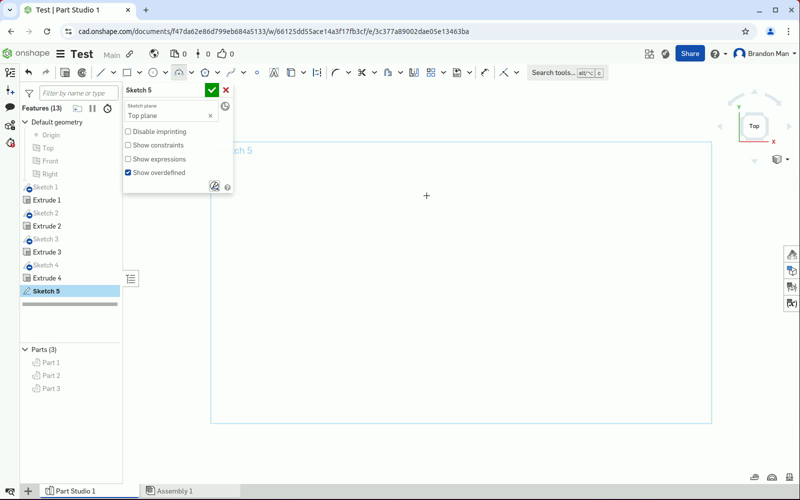
mouse_move(450, 243)
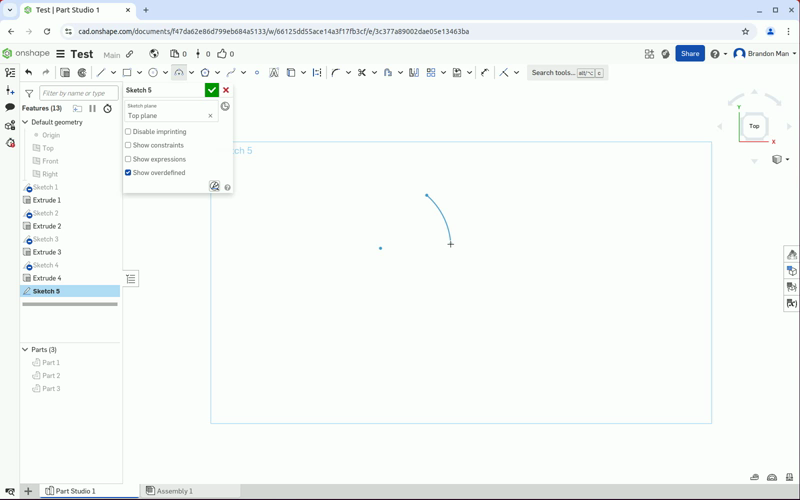
click(450, 243)
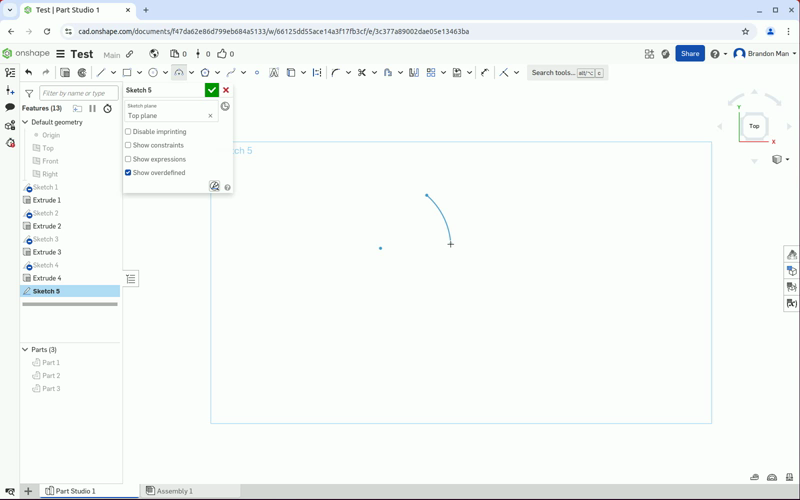
mouse_move(446, 215)
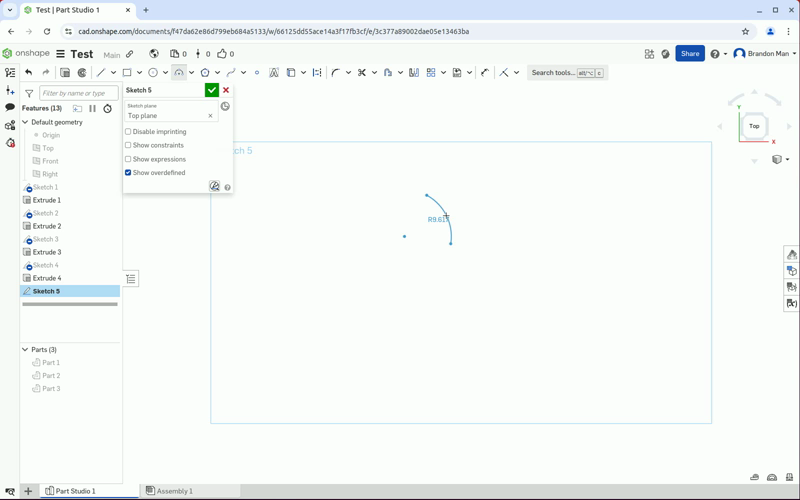
click(446, 215)
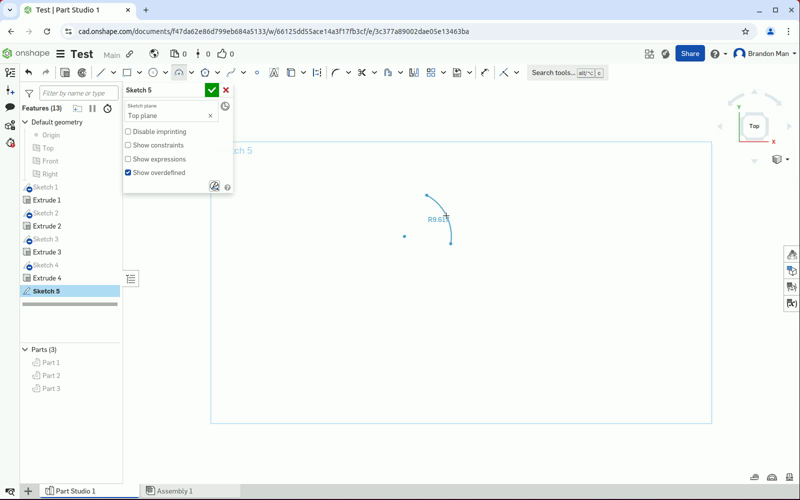
key_up(shift)
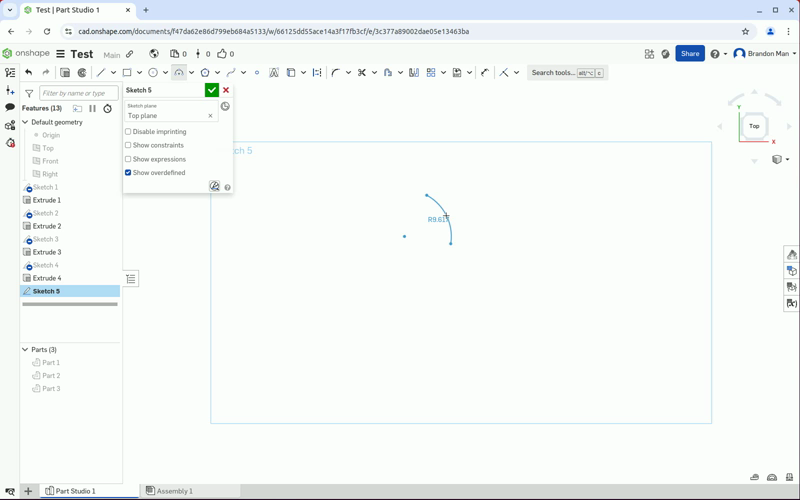
key(esc)
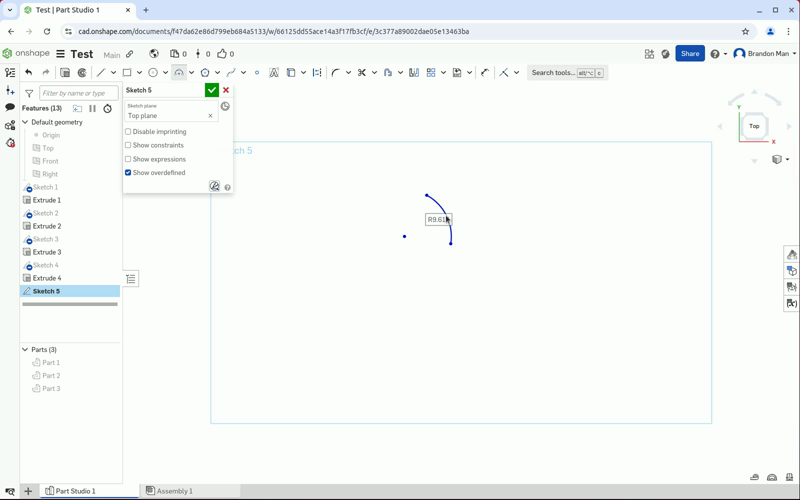
key(l)
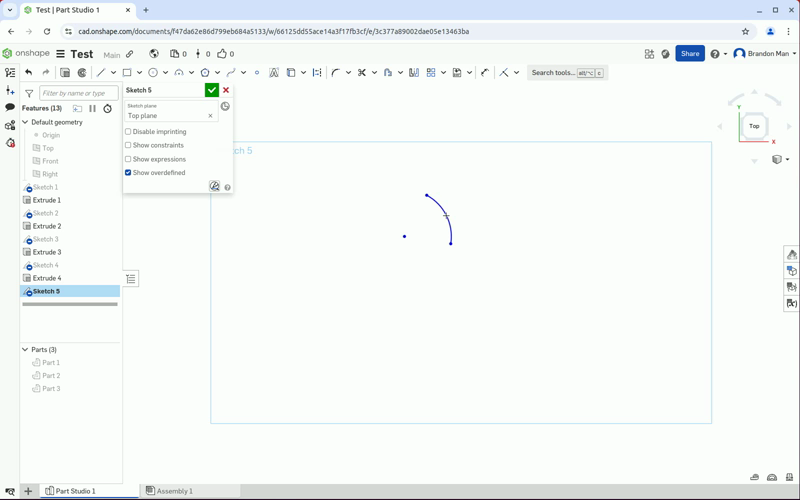
mouse_move(450, 243)
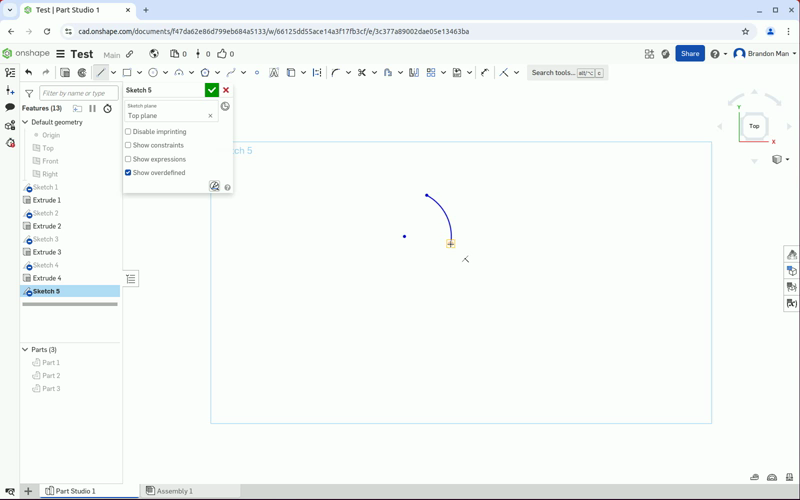
click(450, 243)
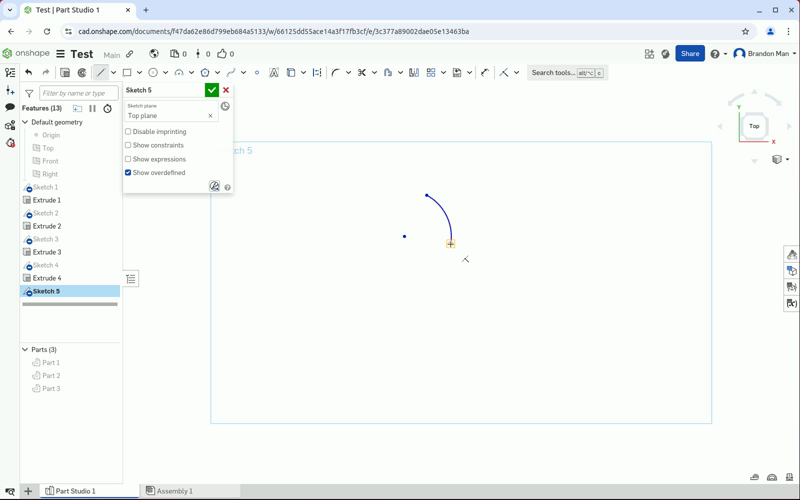
key_down(shift)
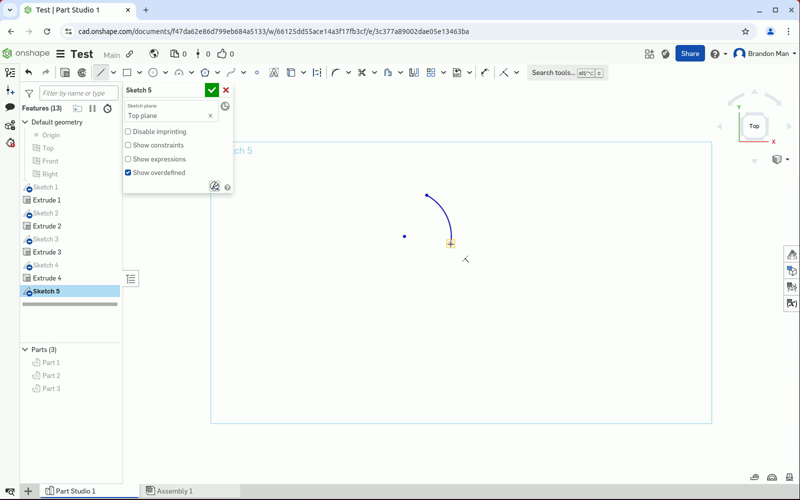
mouse_move(513, 243)
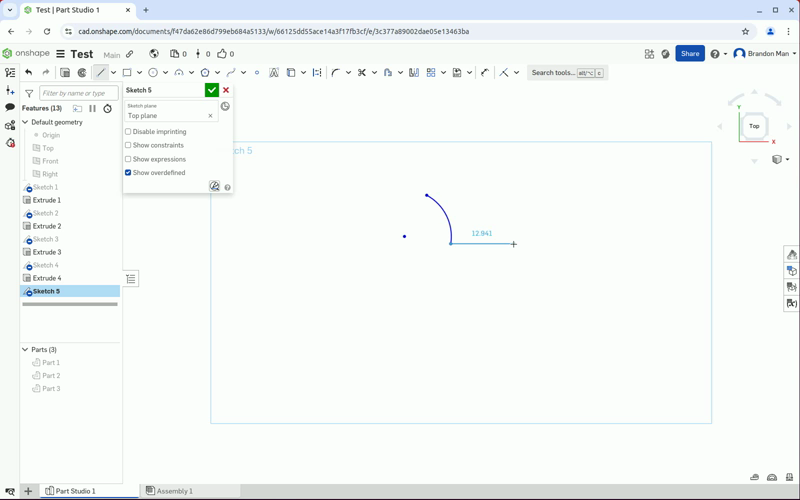
click(513, 243)
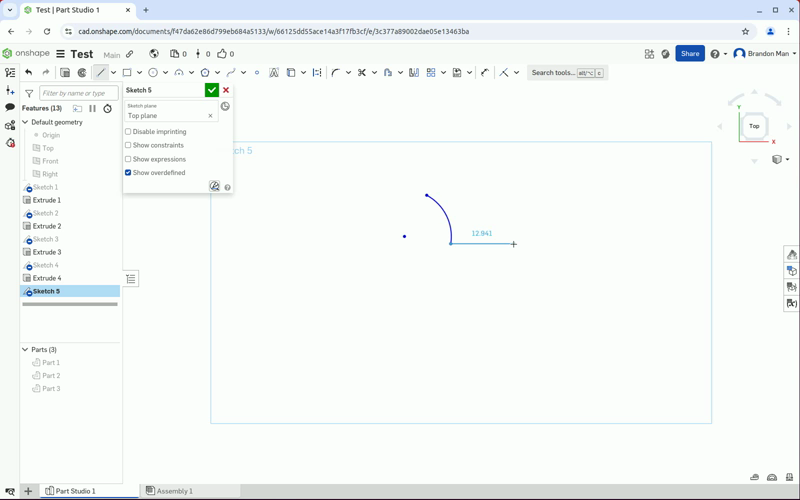
key_up(shift)
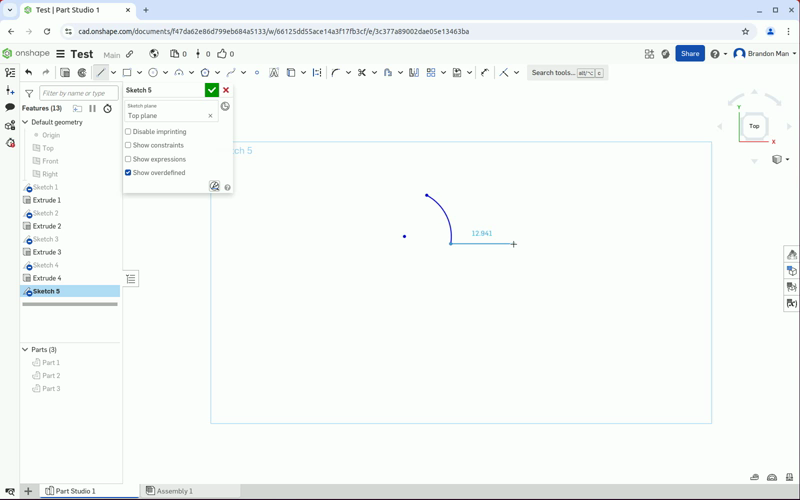
key_down(shift)
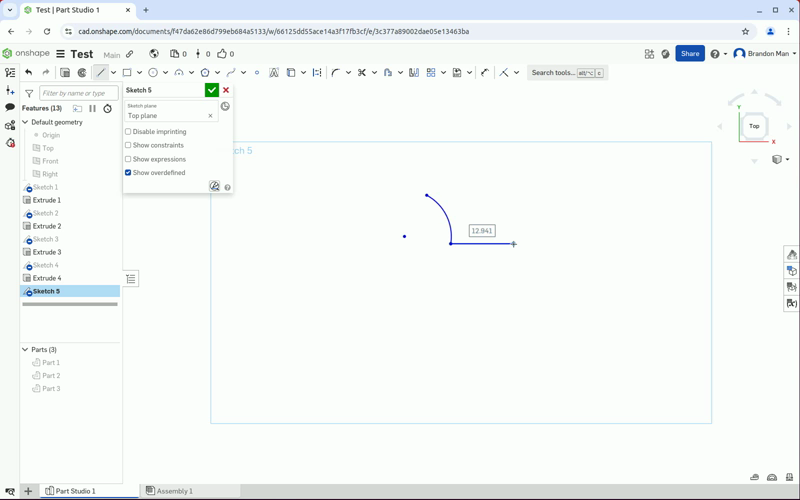
mouse_move(513, 173)
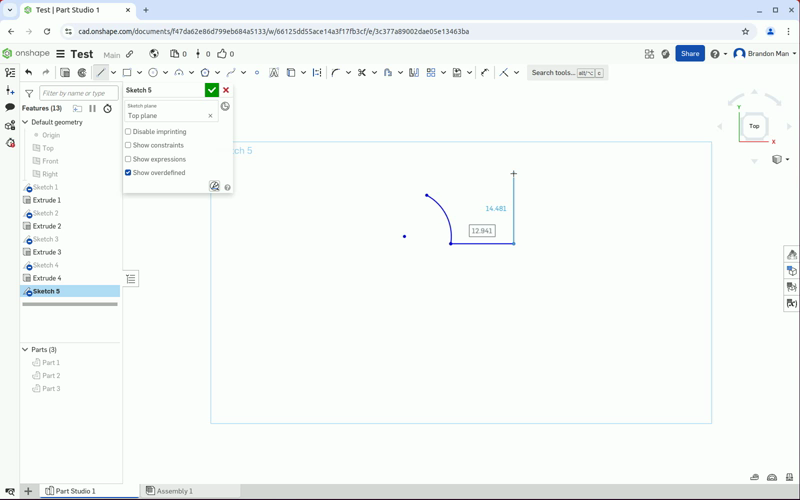
click(513, 173)
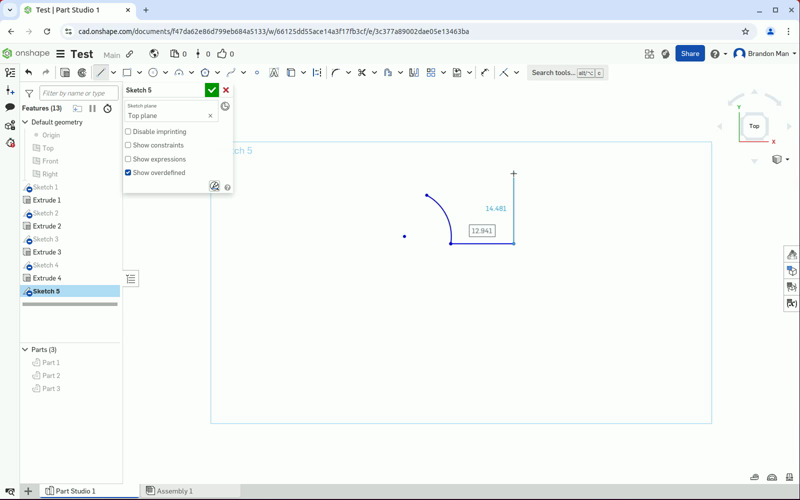
key_up(shift)
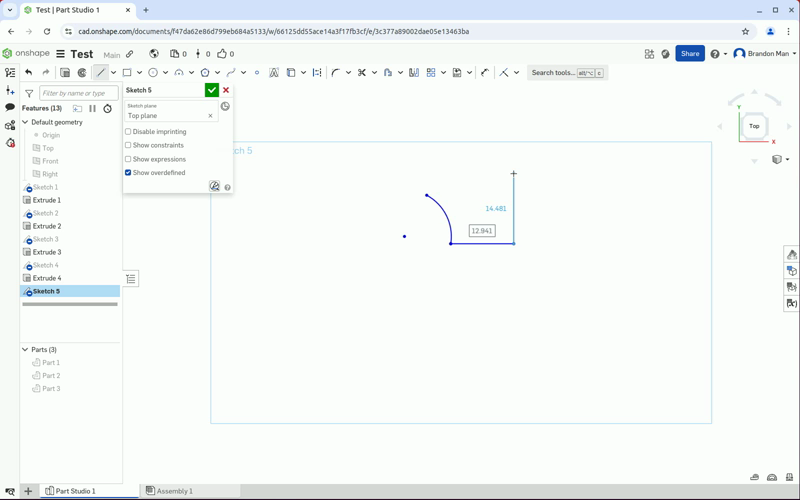
key_down(shift)
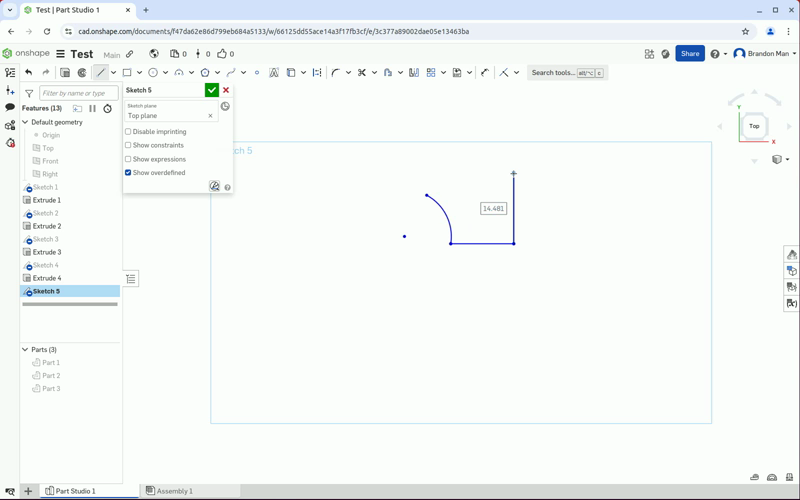
mouse_move(426, 173)
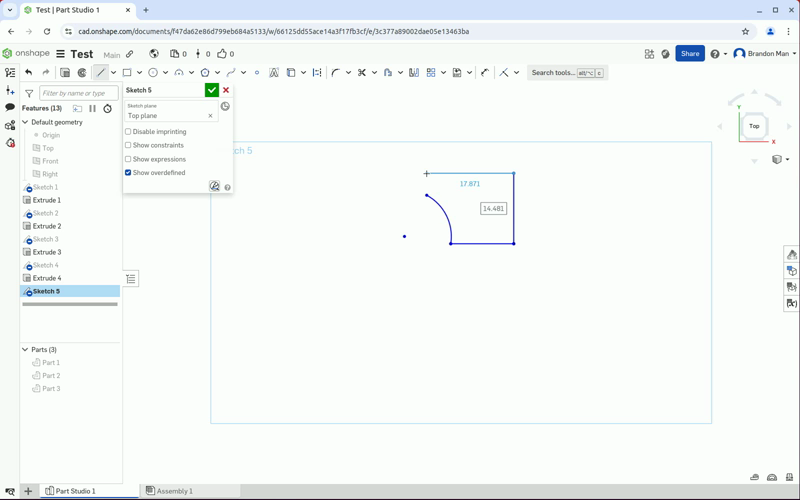
click(426, 173)
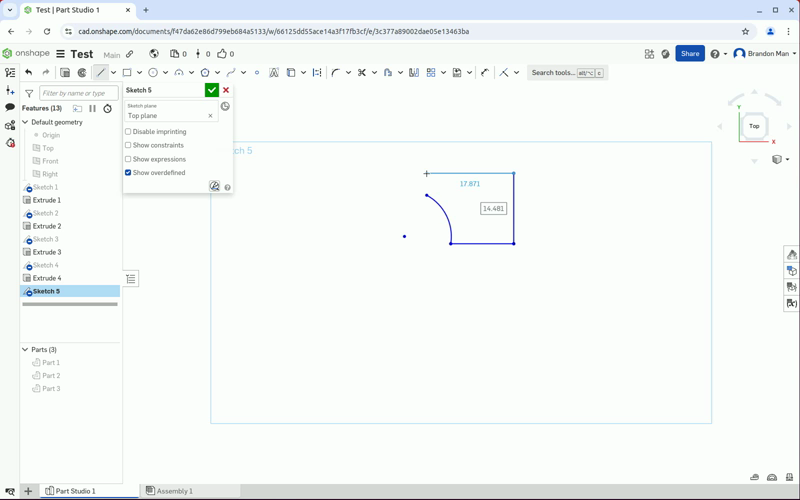
key_up(shift)
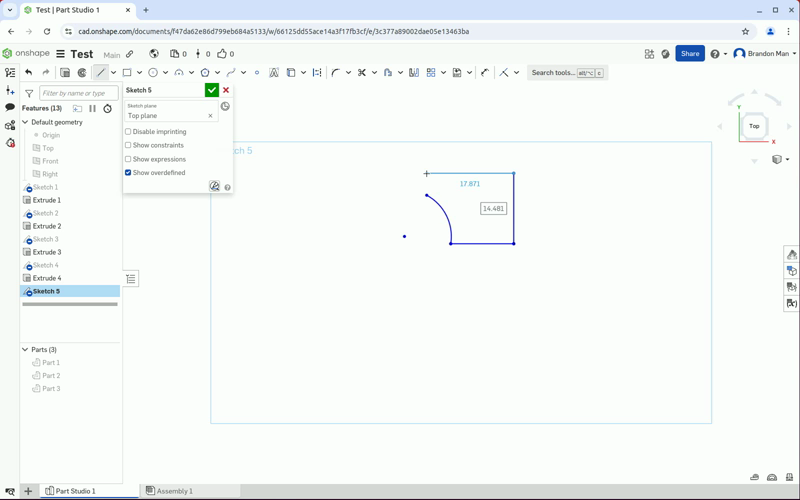
mouse_move(456, 173)
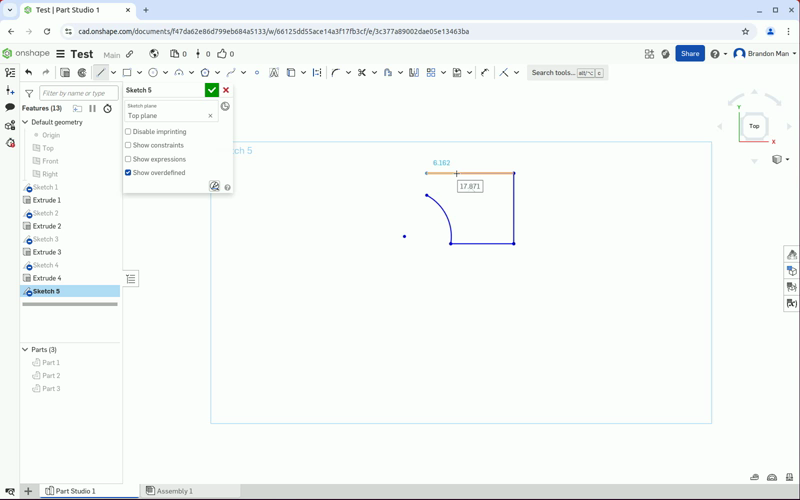
key_down(shift)
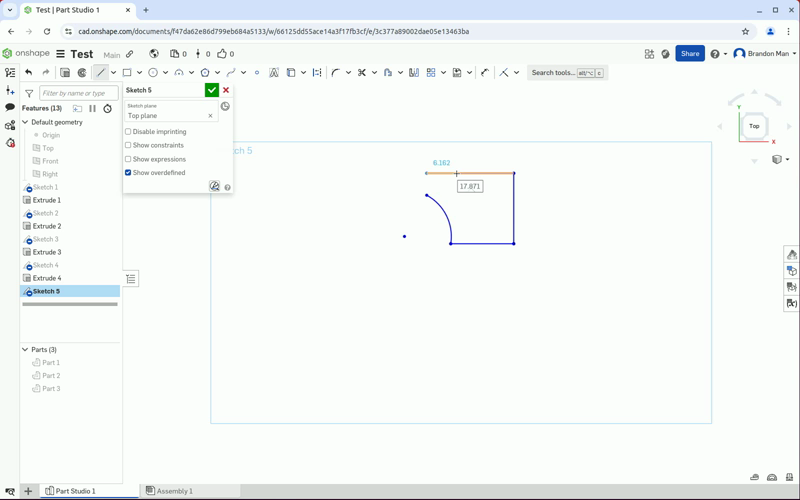
mouse_move(426, 195)
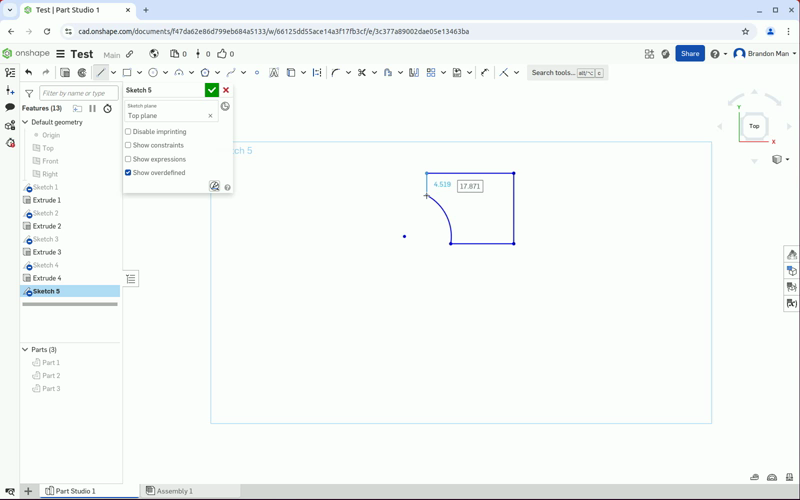
key_up(shift)
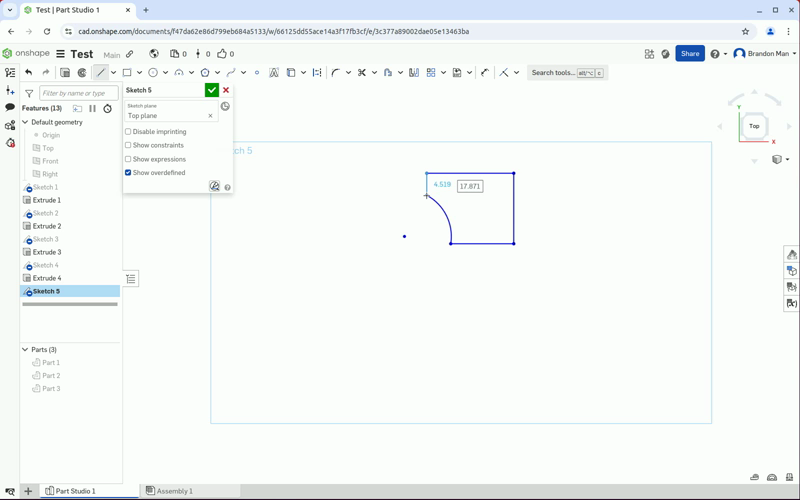
click(426, 195)
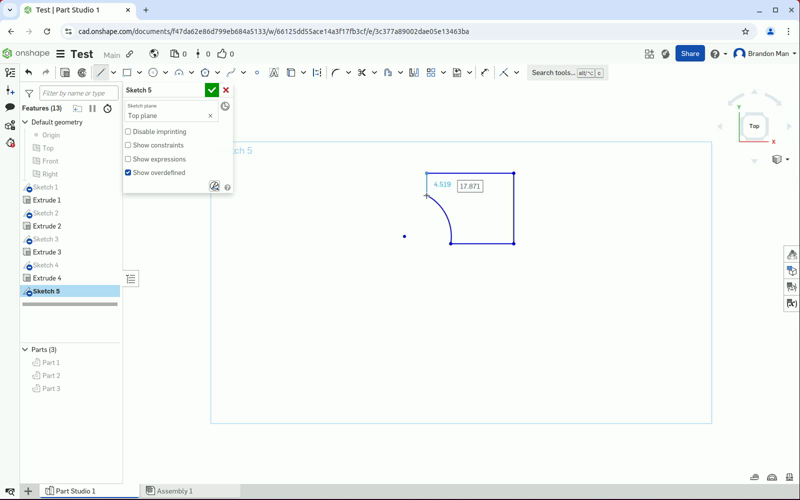
key(esc)
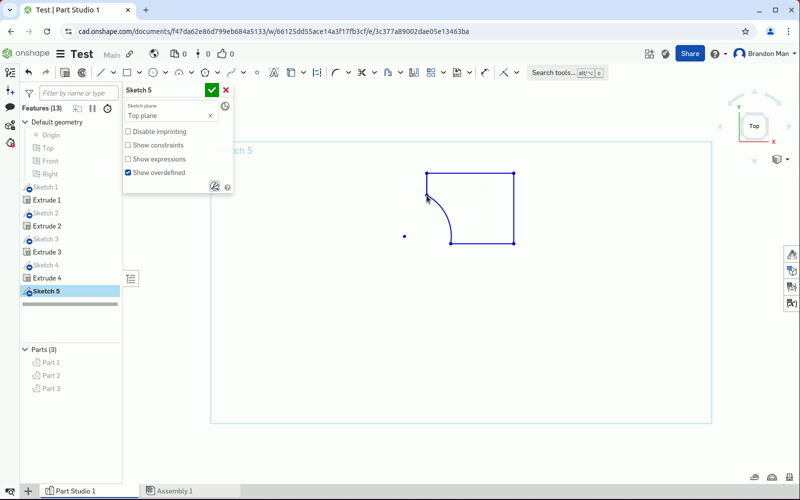
mouse_move(461, 195)
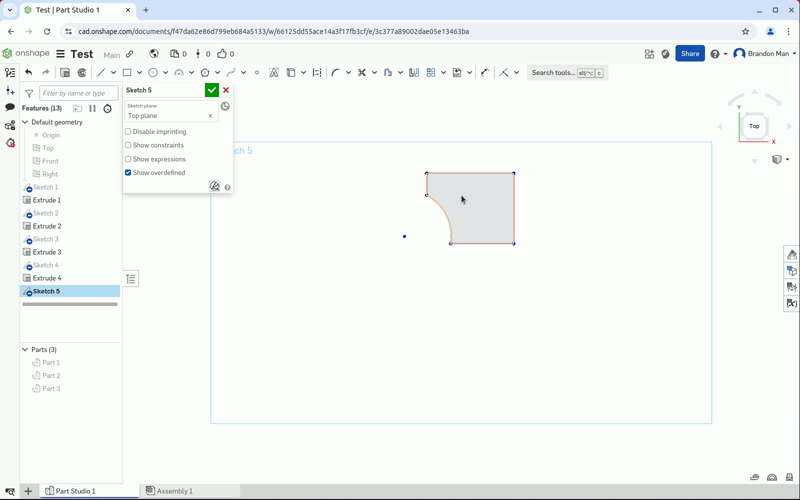
click(461, 195)
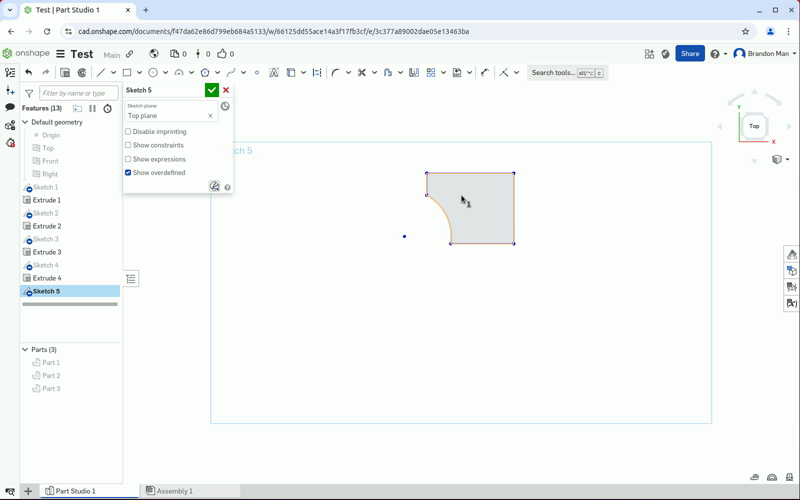
mouse_move(73, 352)
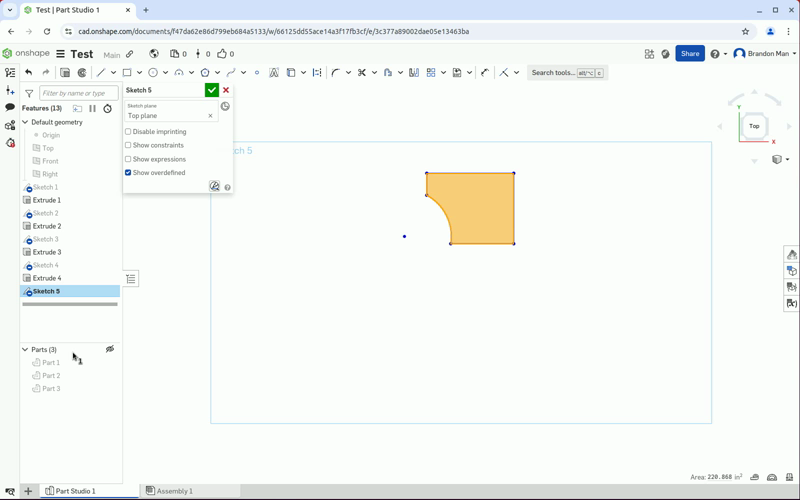
key(shift+y)
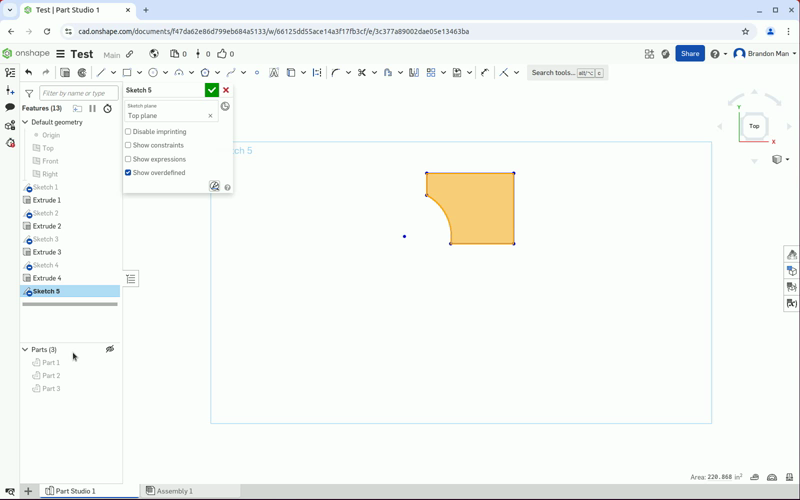
key(shift+e)
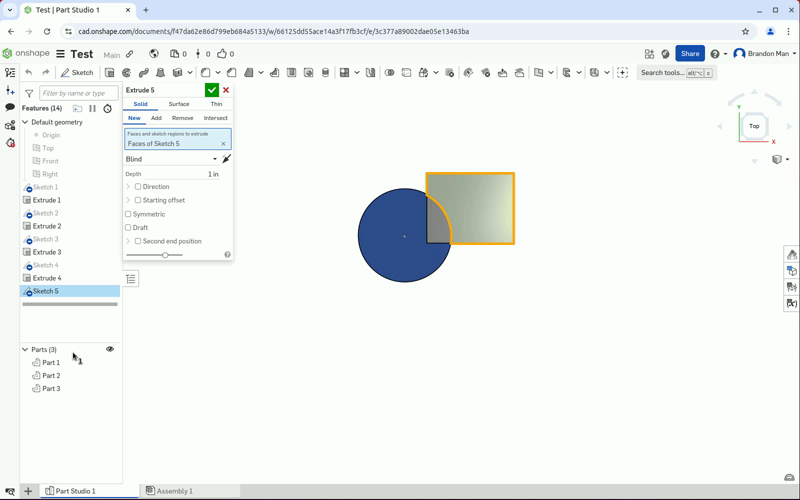
mouse_move(143, 106)
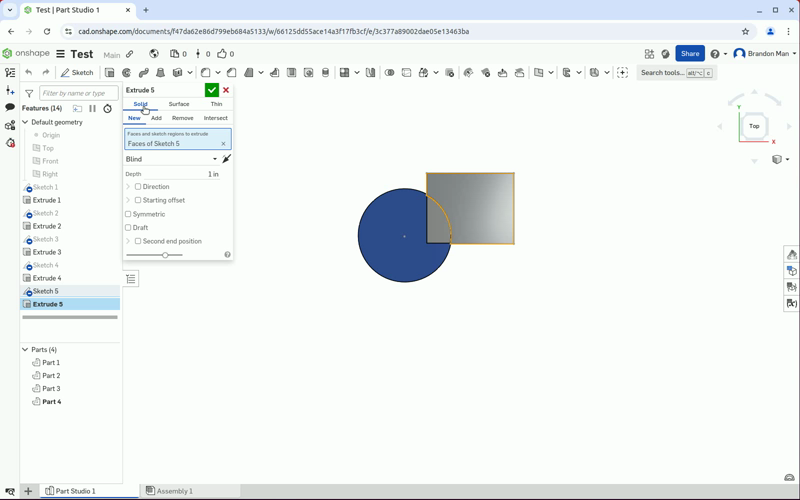
click(143, 106)
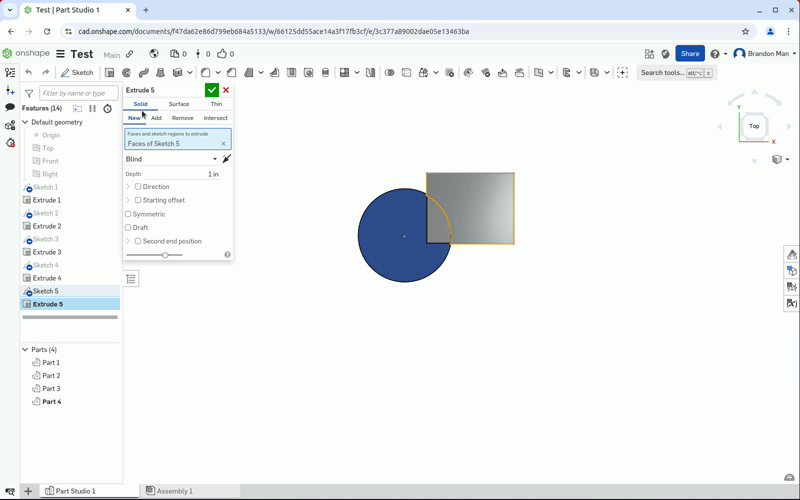
mouse_move(137, 120)
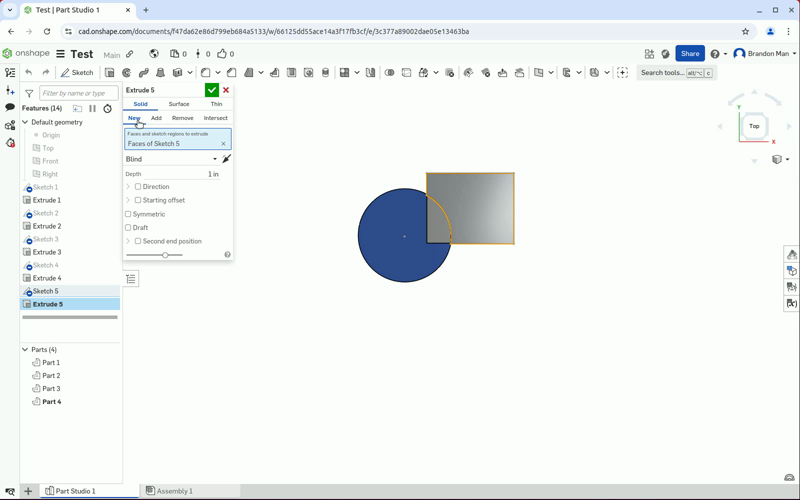
click(137, 120)
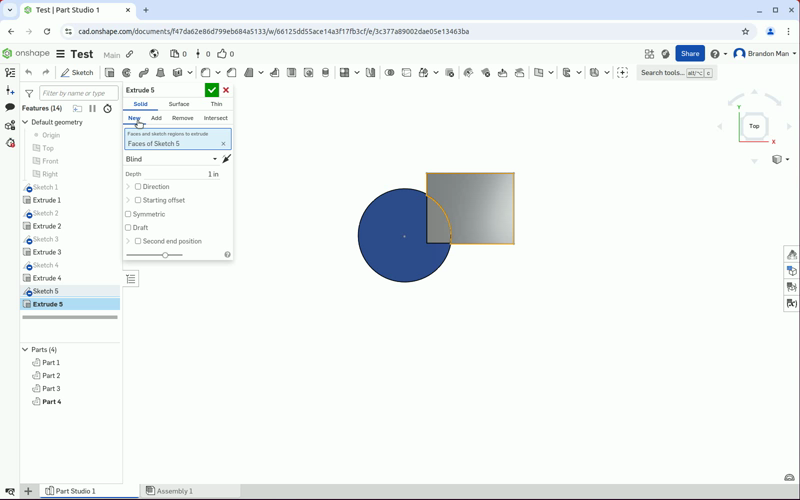
key(tab, 4)
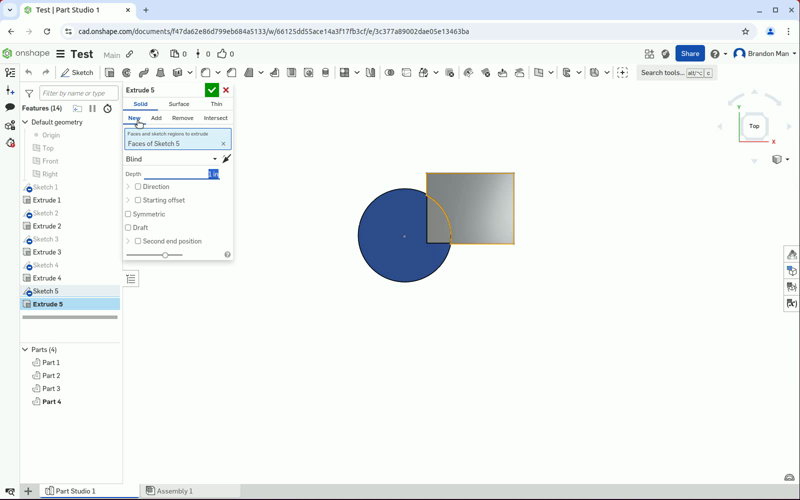
text(8.666)
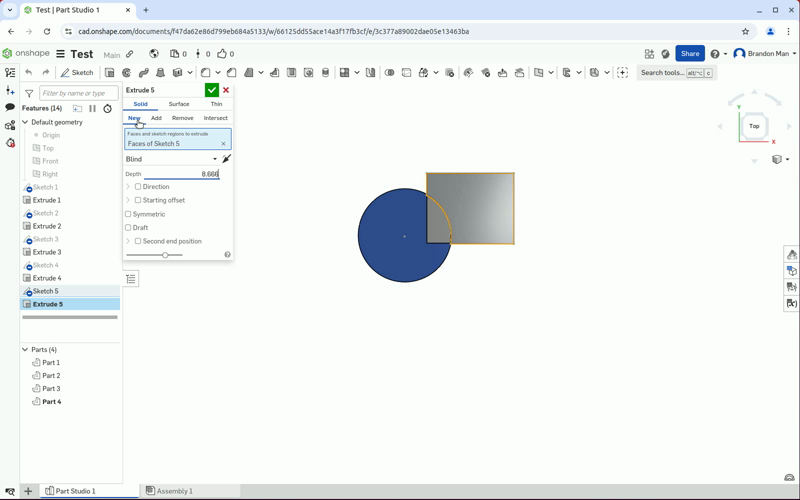
key(enter)
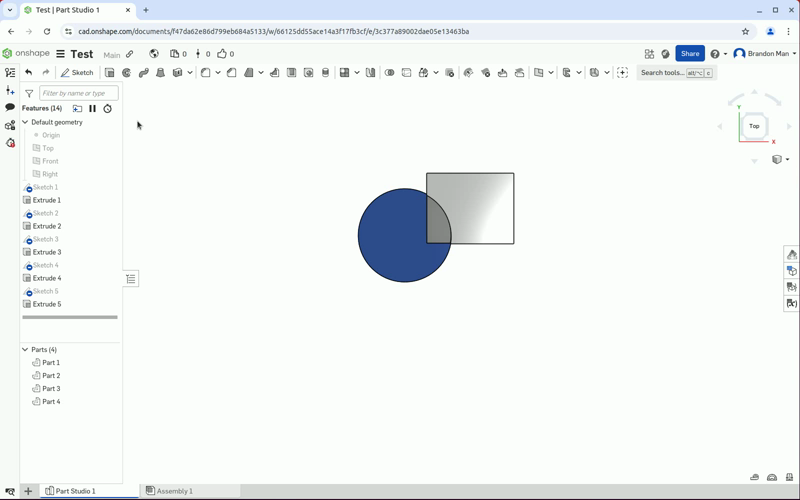
key(shift+h)
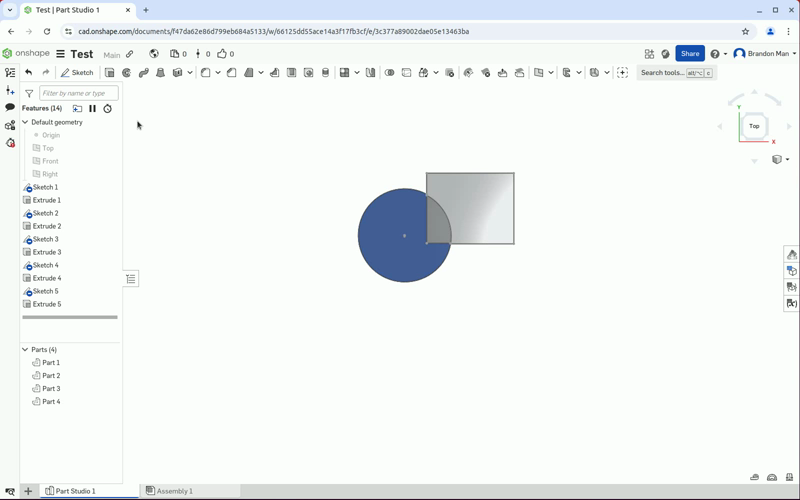
key(shift+h)
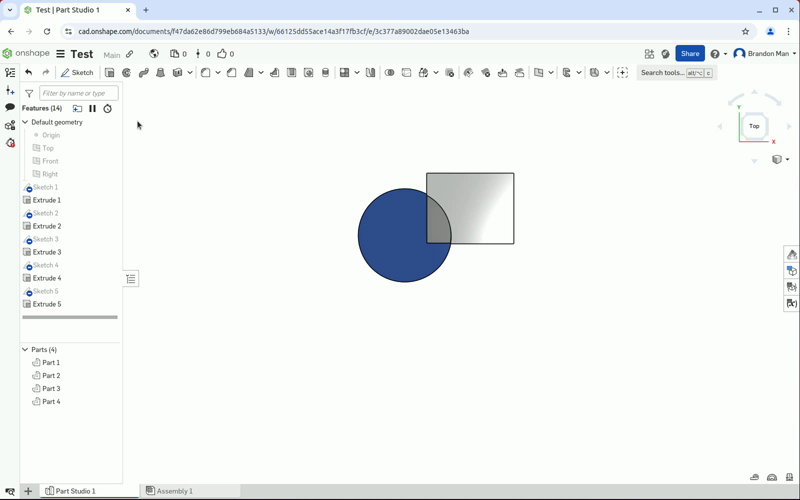
mouse_move(73, 189)
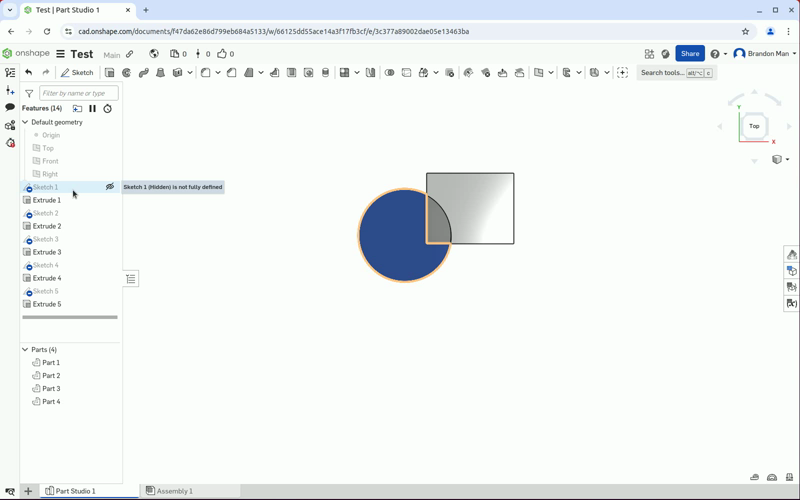
click(73, 189)
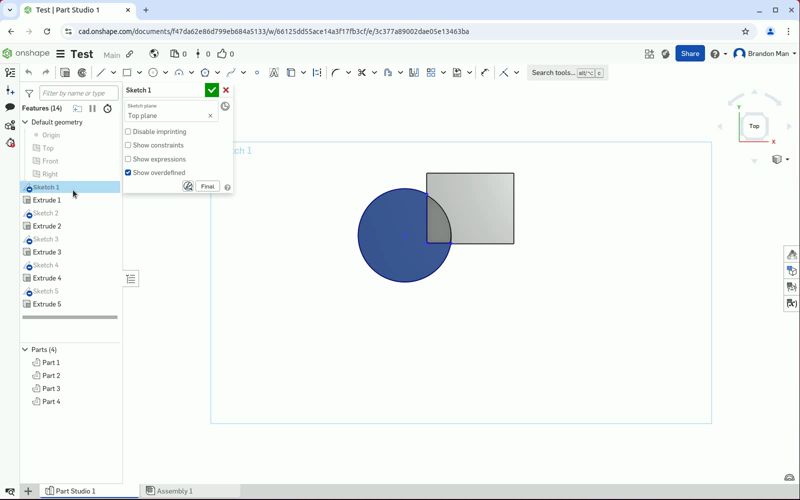
mouse_move(229, 92)
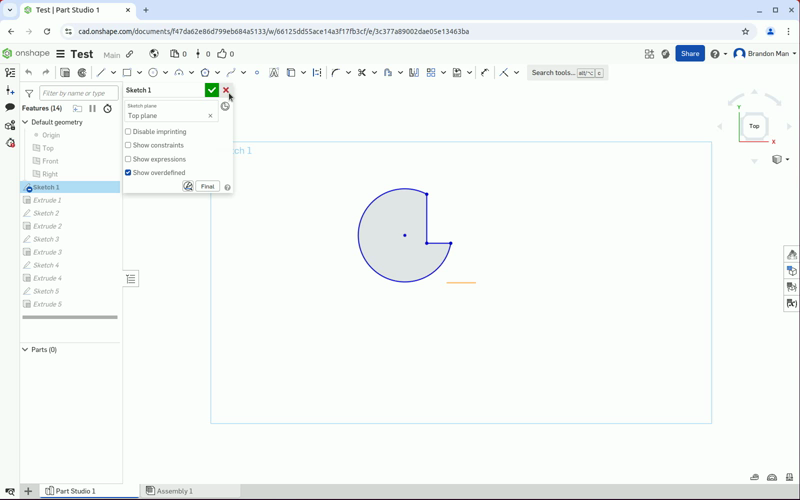
click(229, 92)
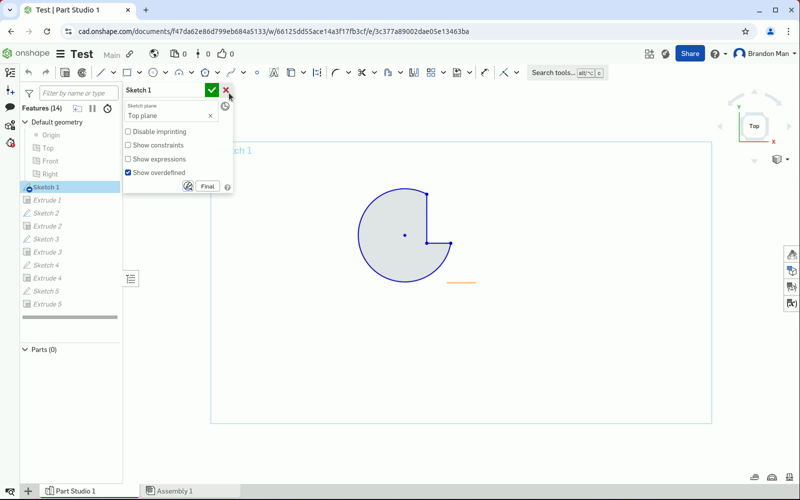
key(shift+s)
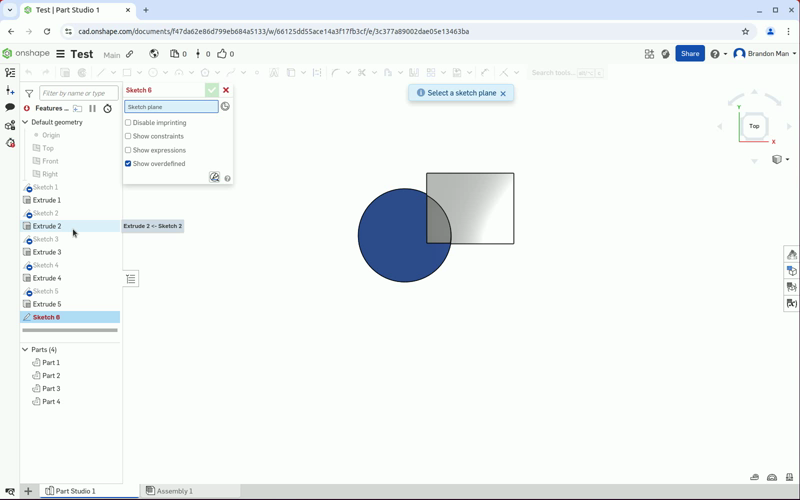
scroll(3)
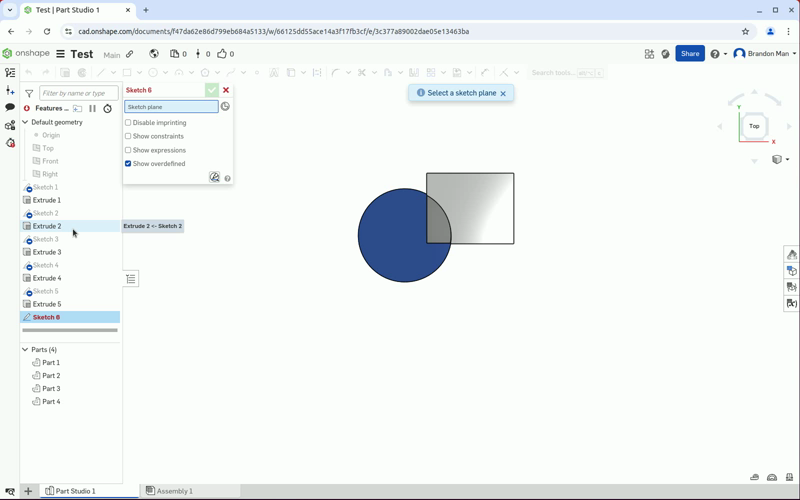
mouse_move(73, 150)
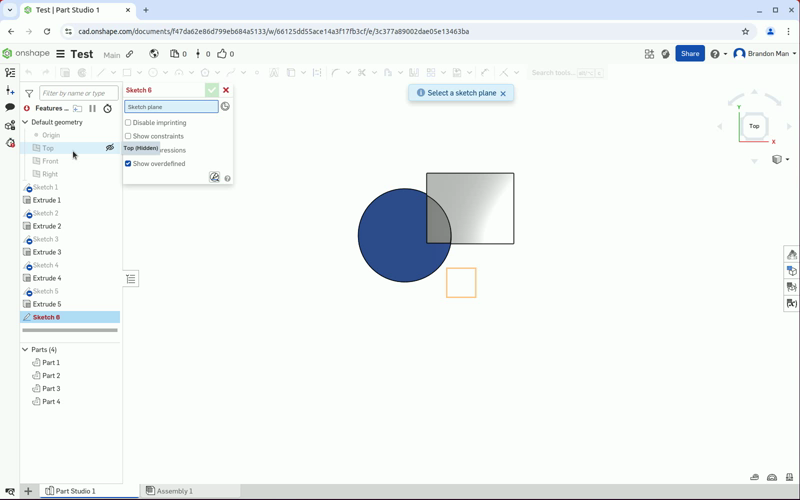
click(73, 150)
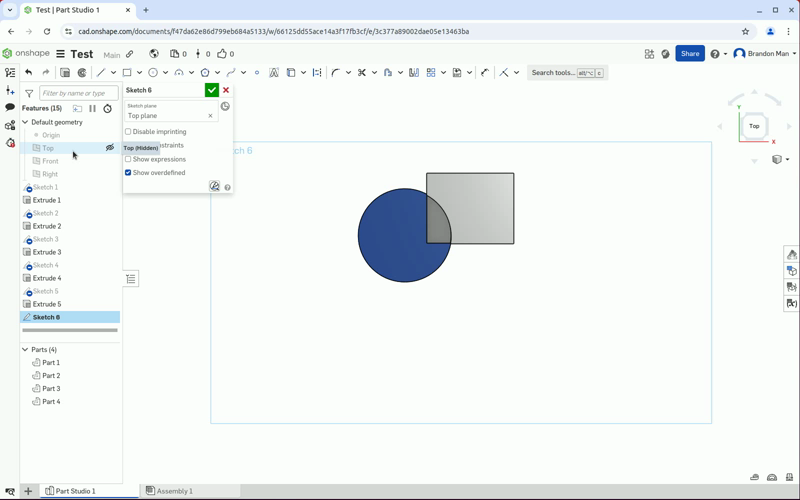
mouse_move(73, 352)
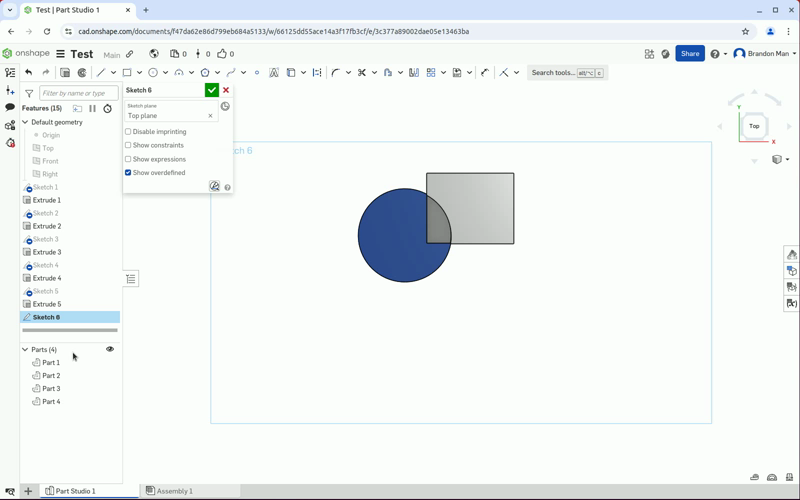
key(y)
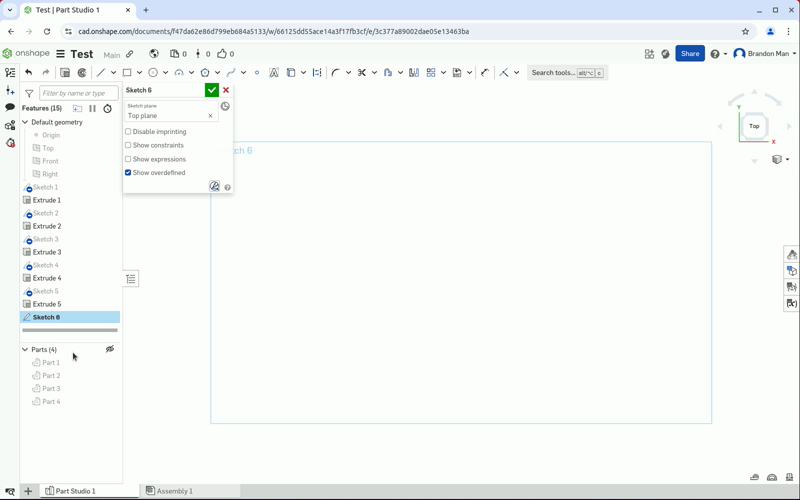
key(l)
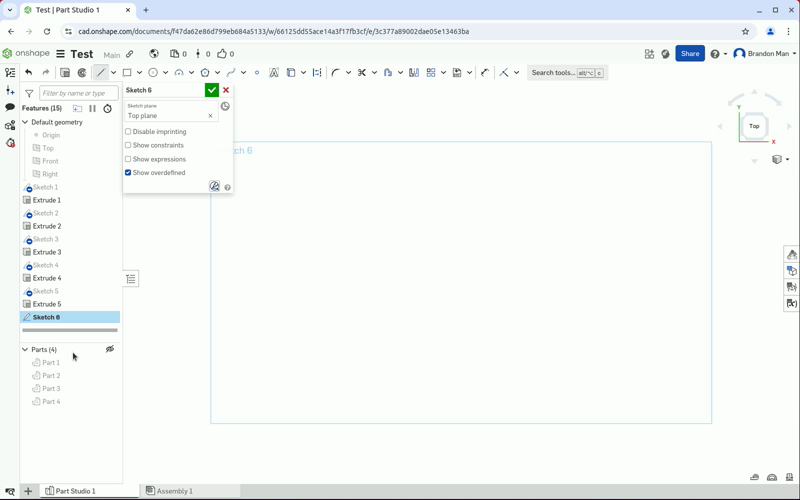
key_down(shift)
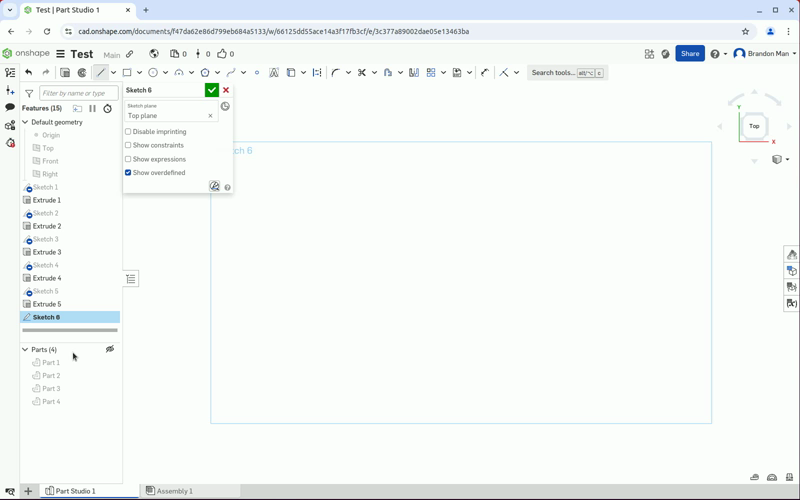
mouse_move(426, 243)
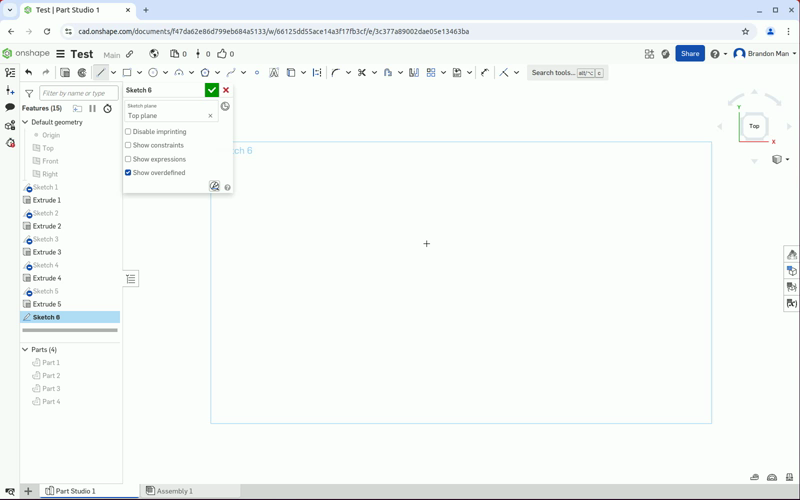
click(426, 243)
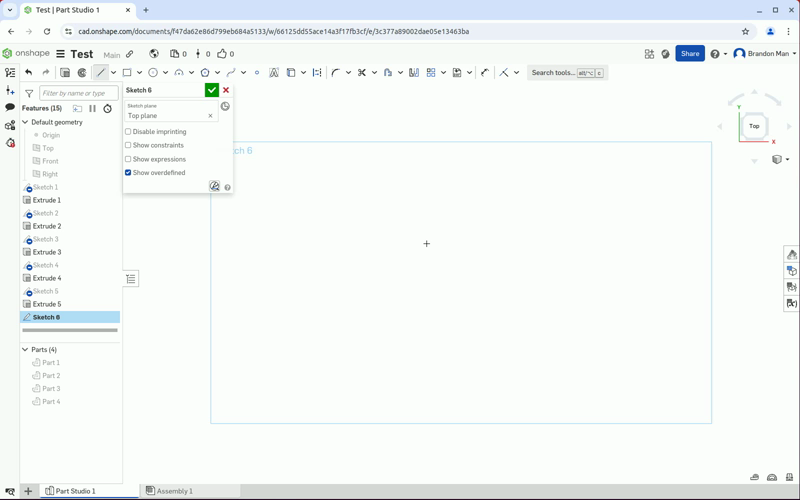
key_up(shift)
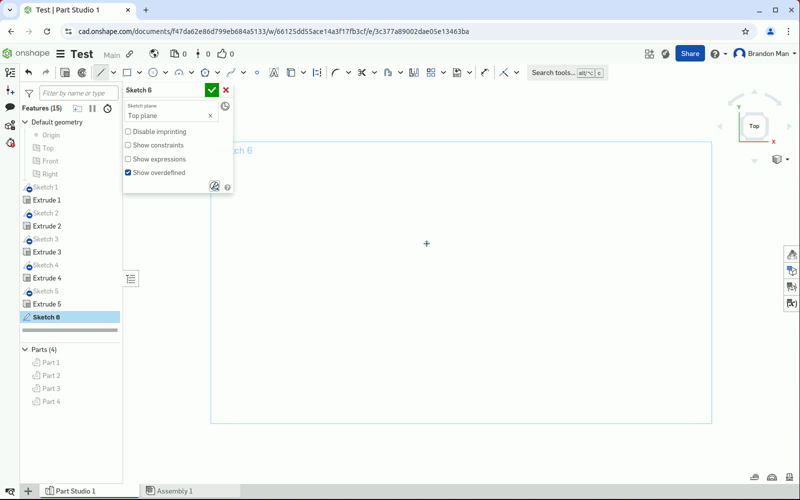
key_down(shift)
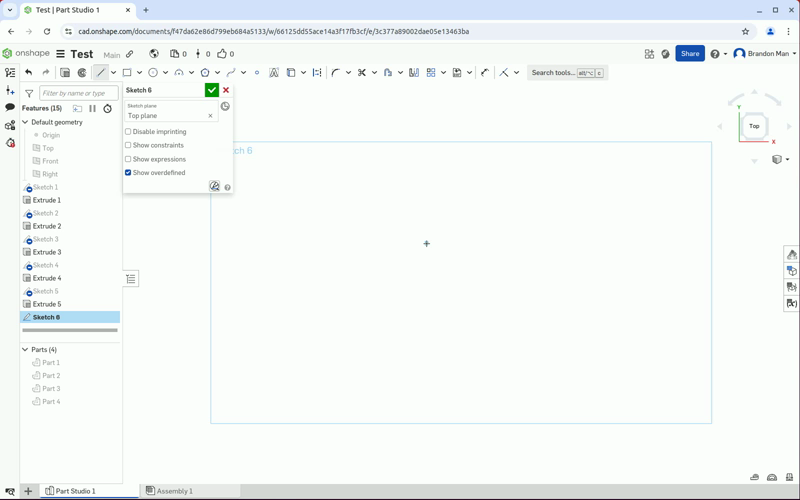
mouse_move(456, 243)
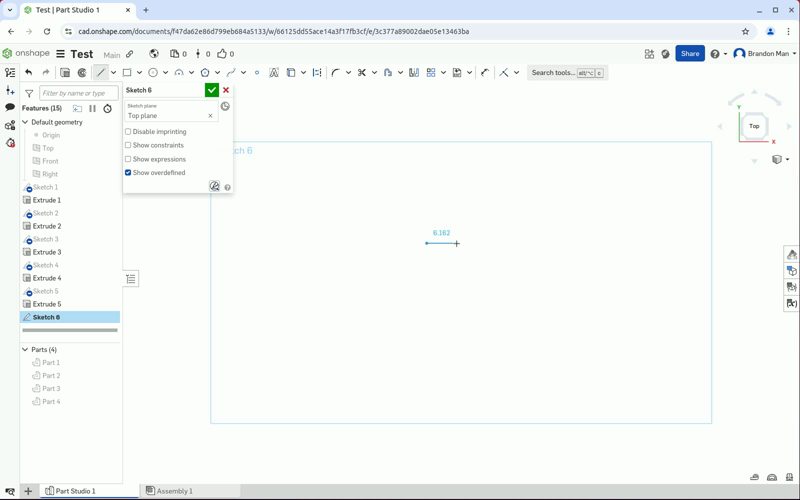
mouse_move(450, 243)
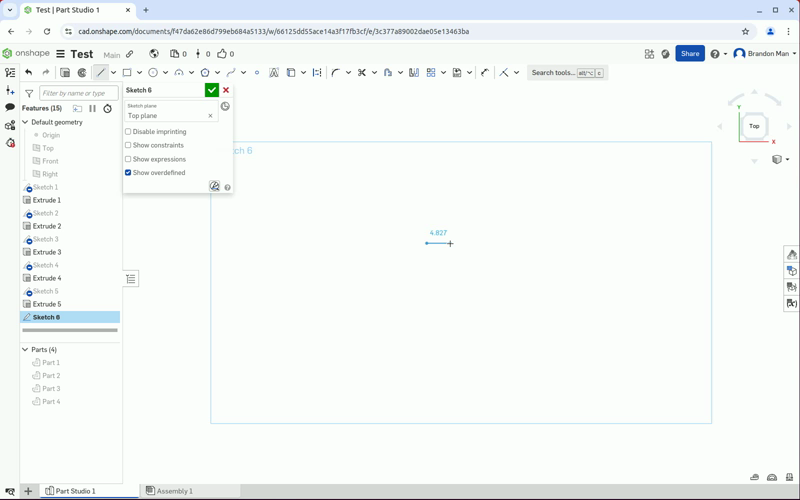
click(450, 243)
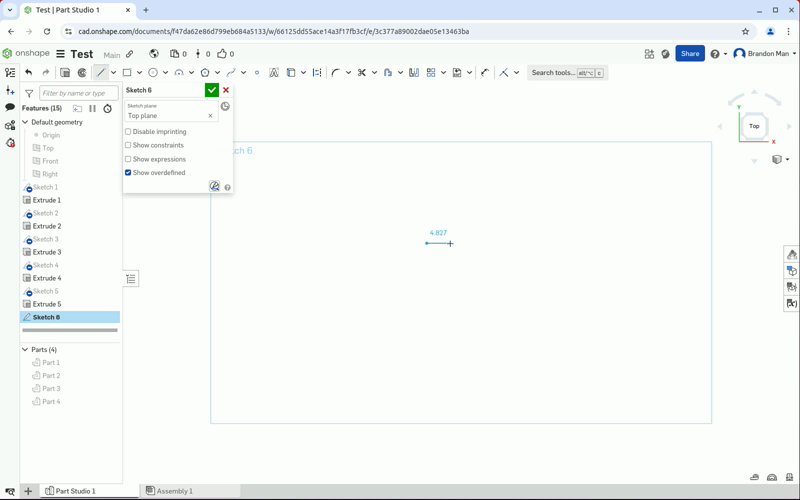
key_up(shift)
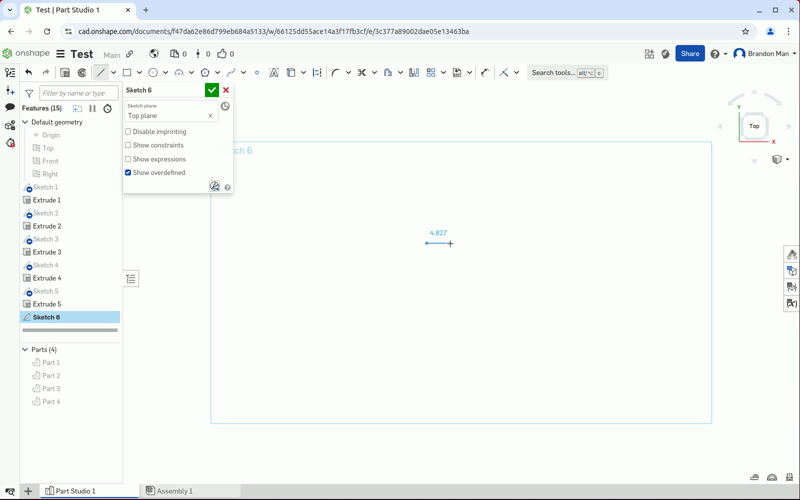
key(esc)
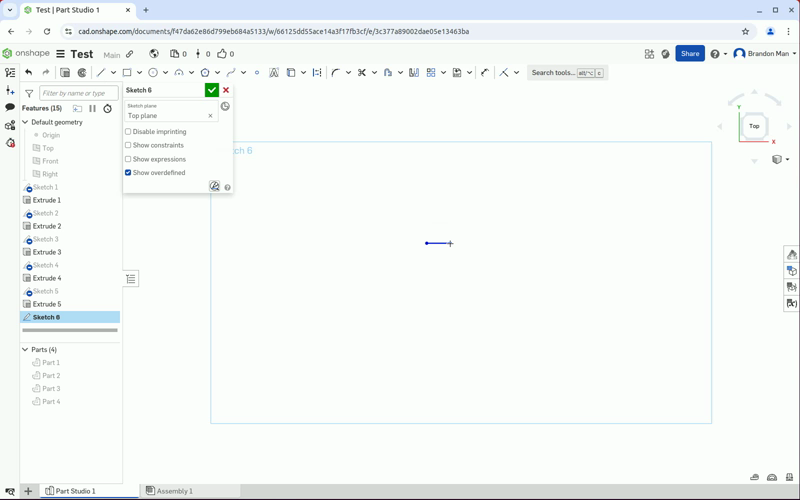
key(a)
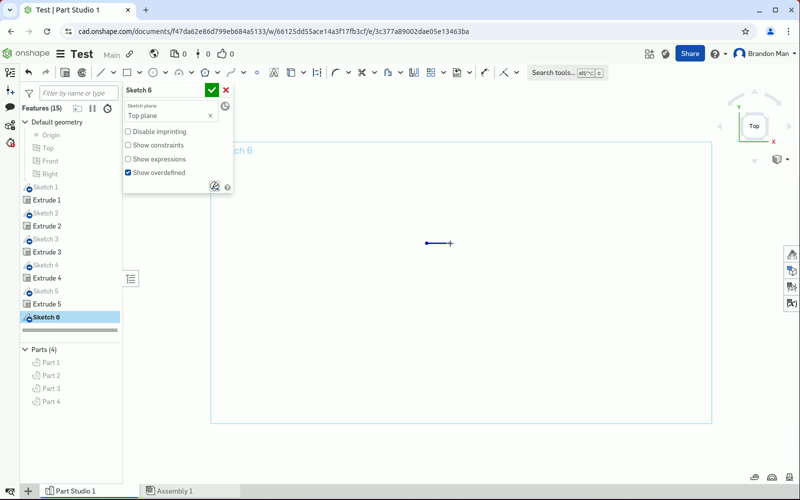
mouse_move(450, 243)
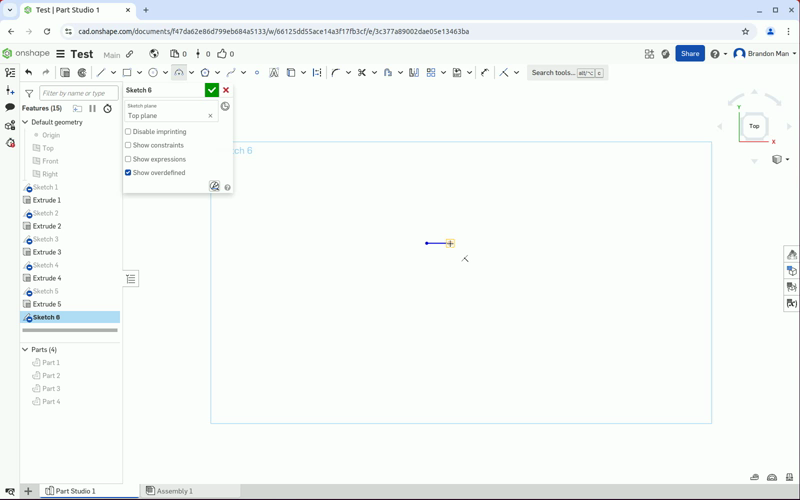
click(450, 243)
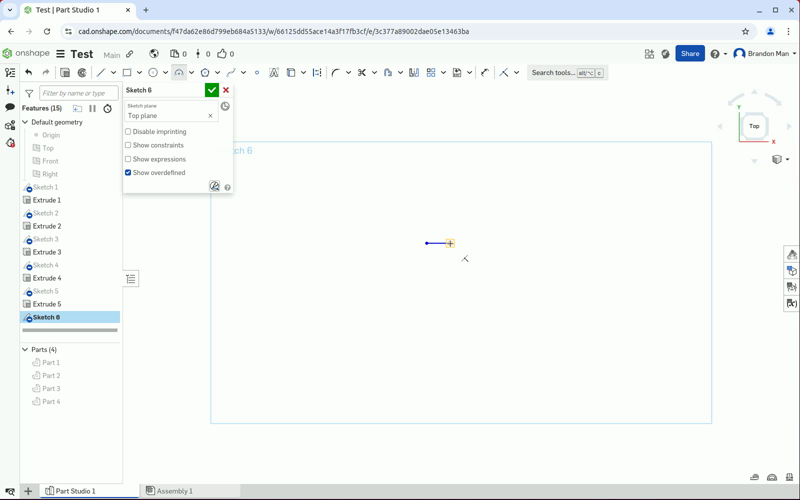
key_down(shift)
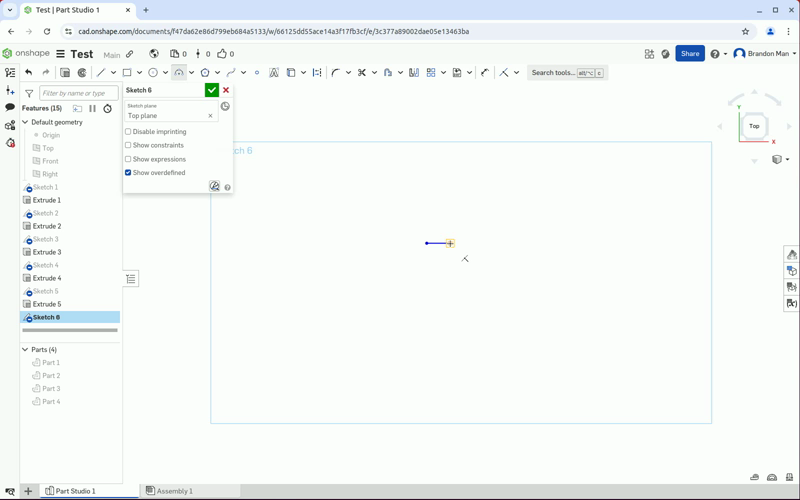
mouse_move(426, 194)
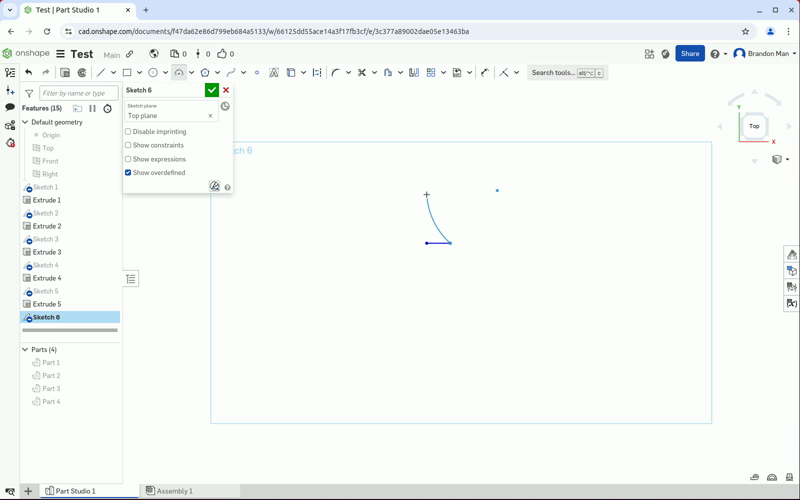
click(426, 194)
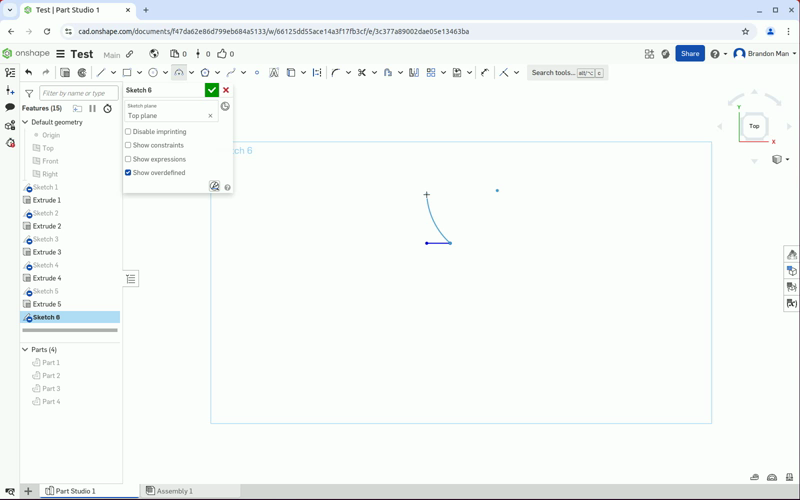
mouse_move(446, 214)
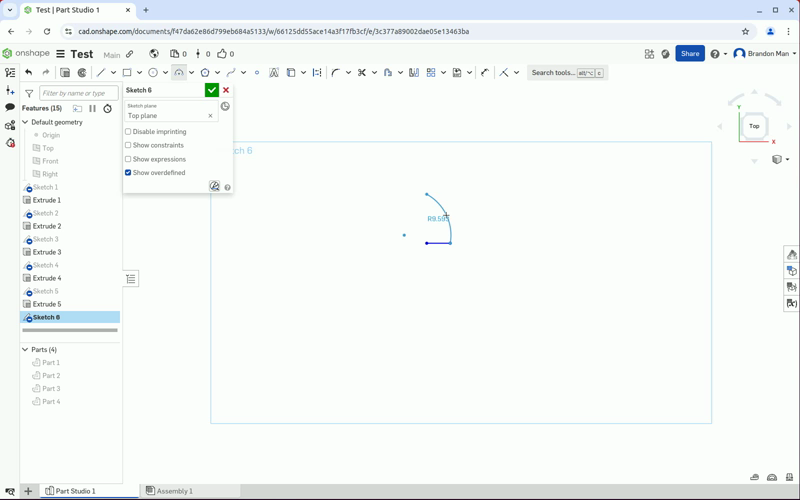
click(446, 214)
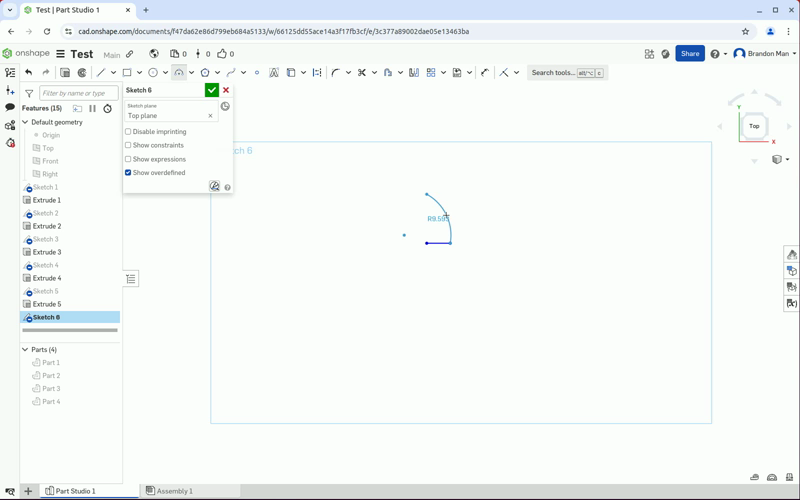
key_up(shift)
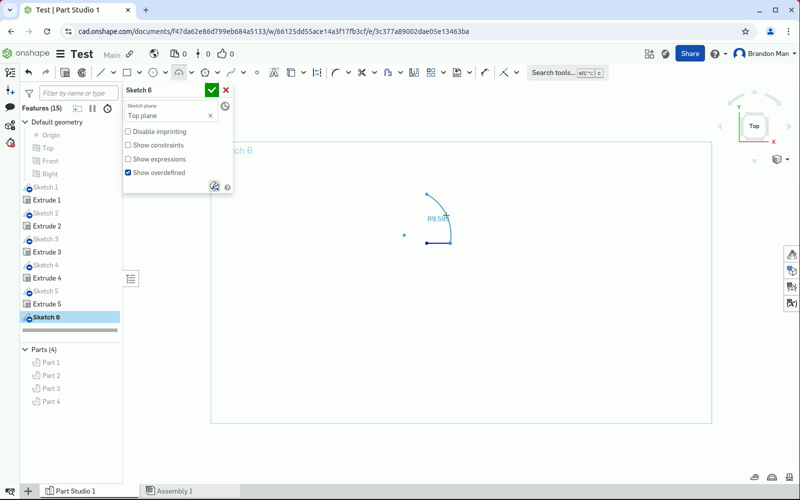
key(esc)
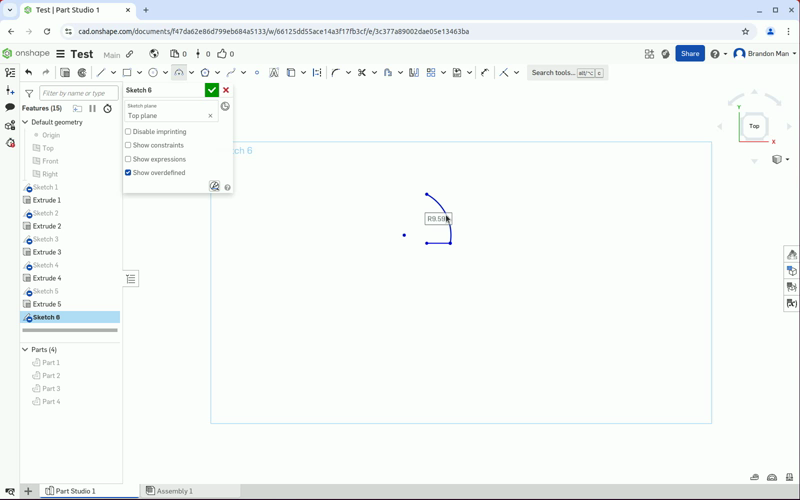
key(l)
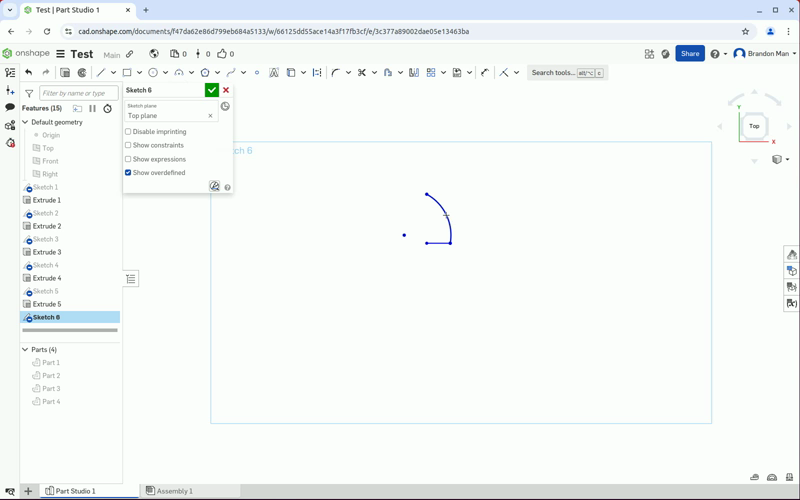
mouse_move(426, 194)
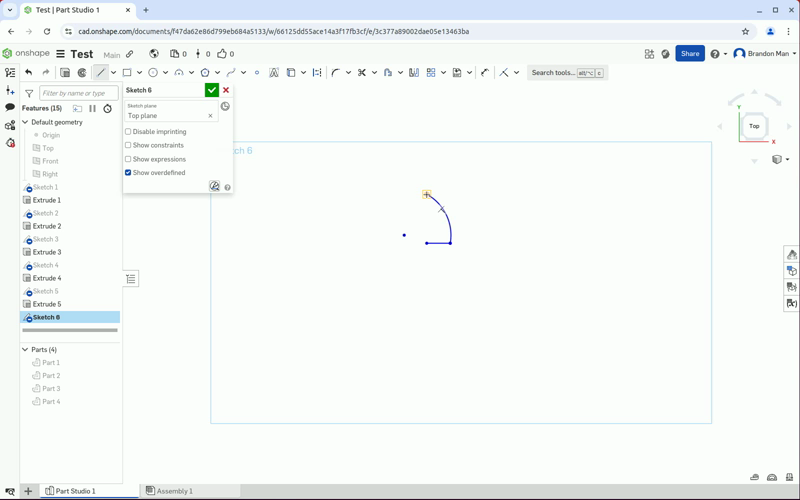
click(426, 194)
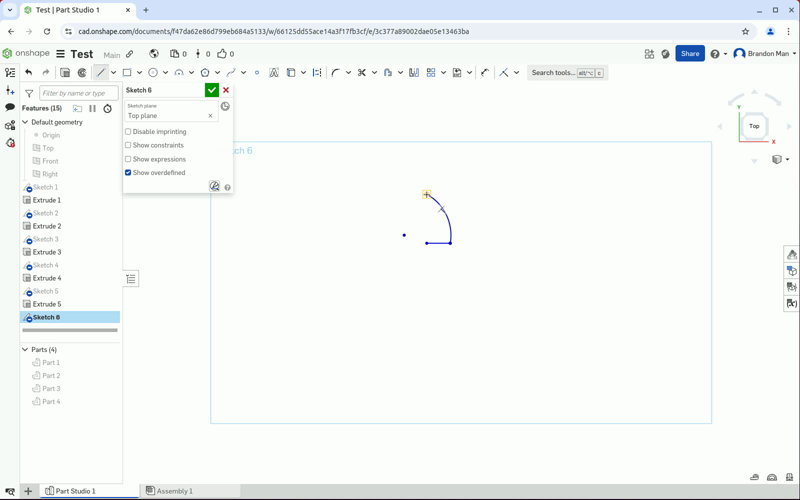
mouse_move(456, 194)
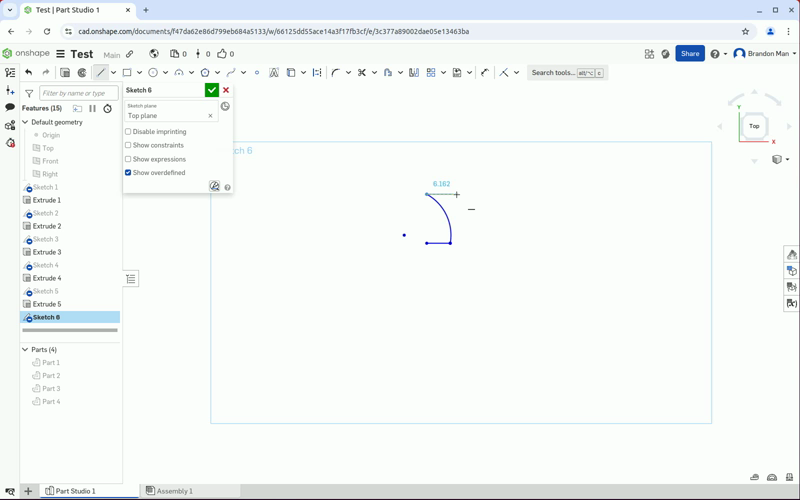
key_down(shift)
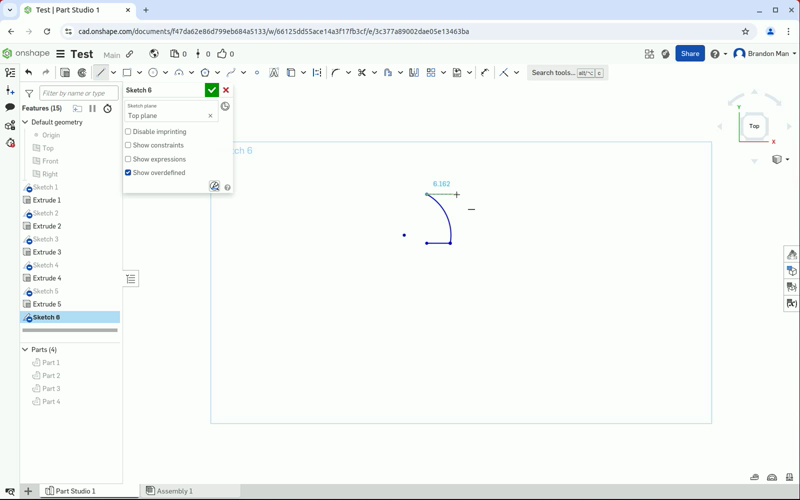
mouse_move(426, 243)
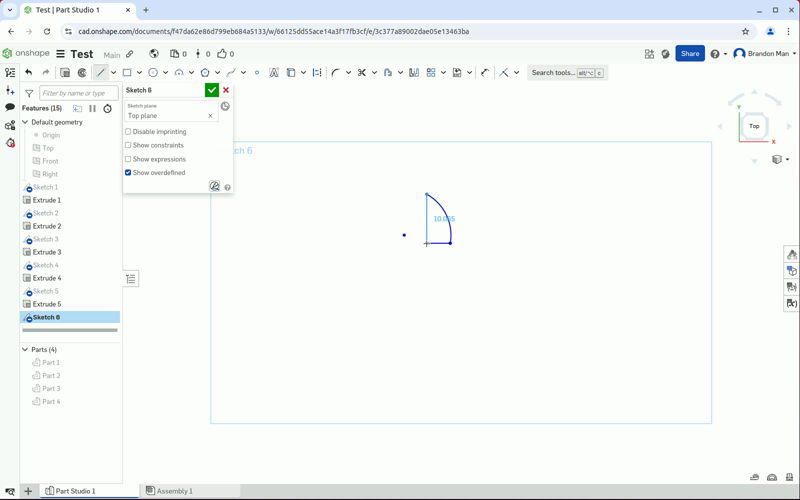
key_up(shift)
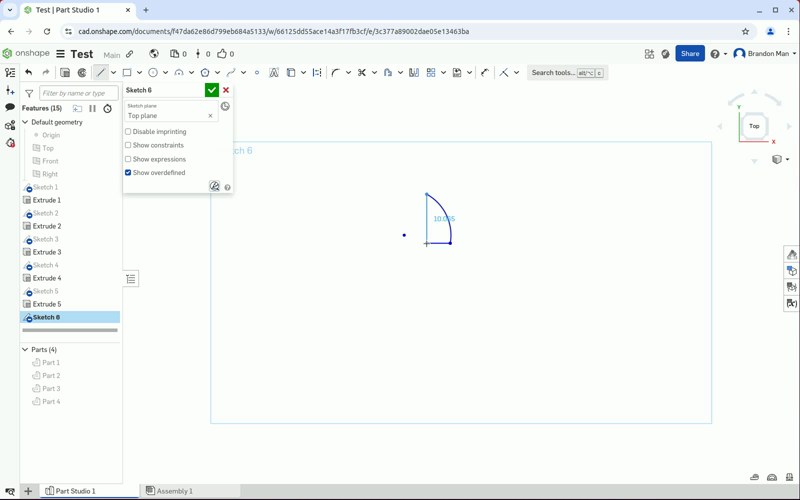
click(426, 243)
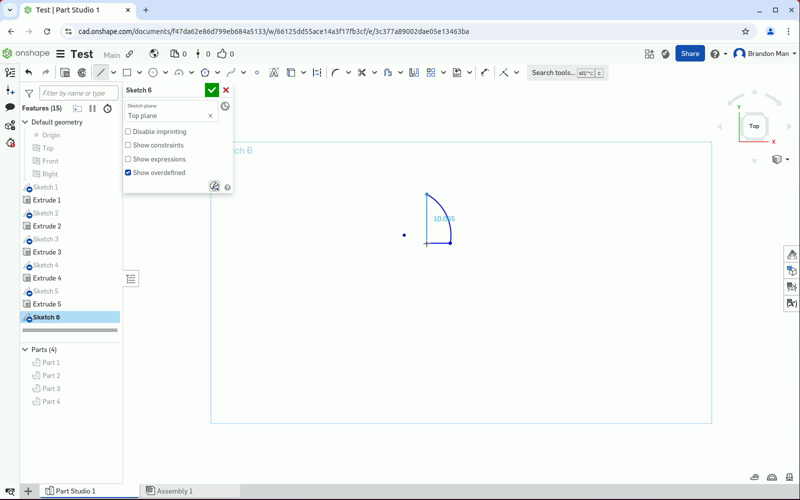
key(esc)
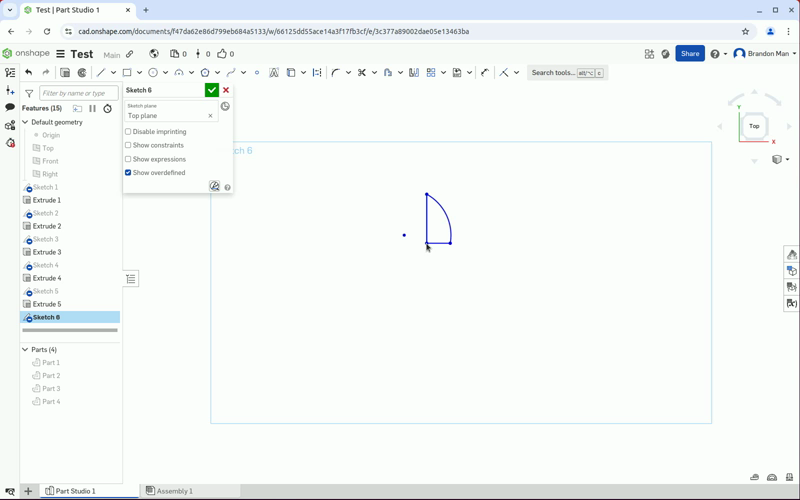
mouse_move(433, 216)
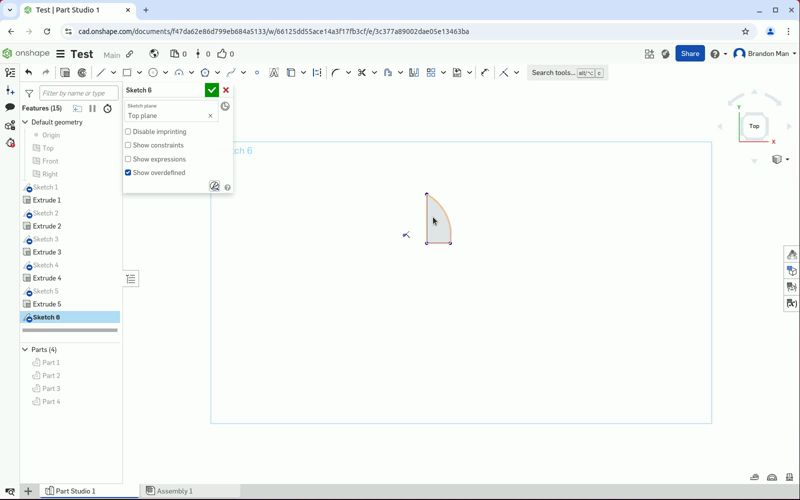
scroll(6)
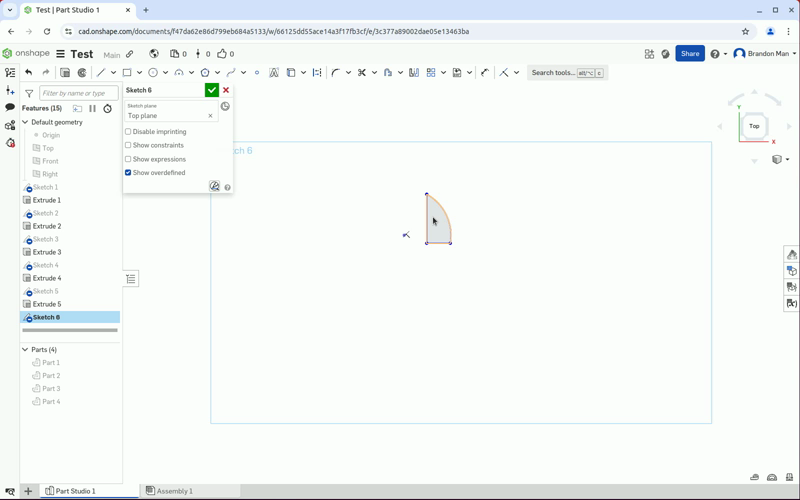
scroll(6)
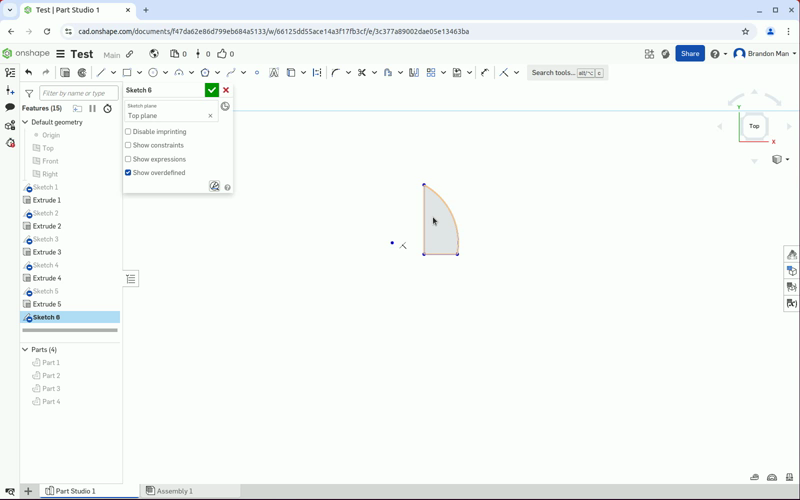
scroll(6)
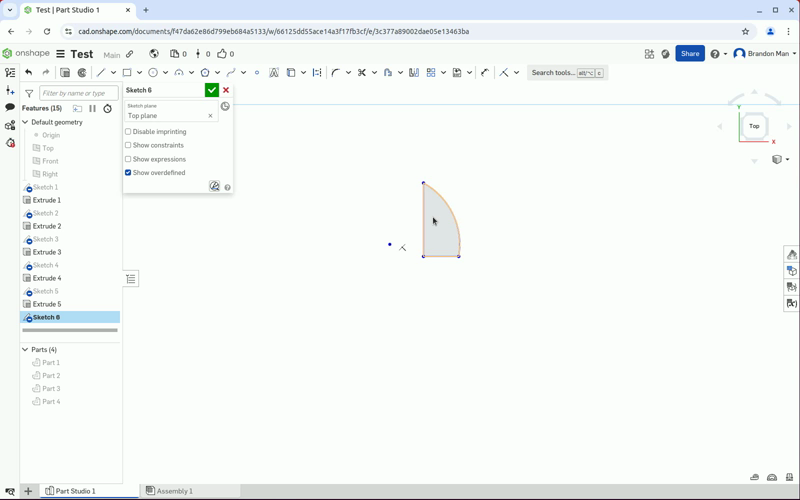
scroll(6)
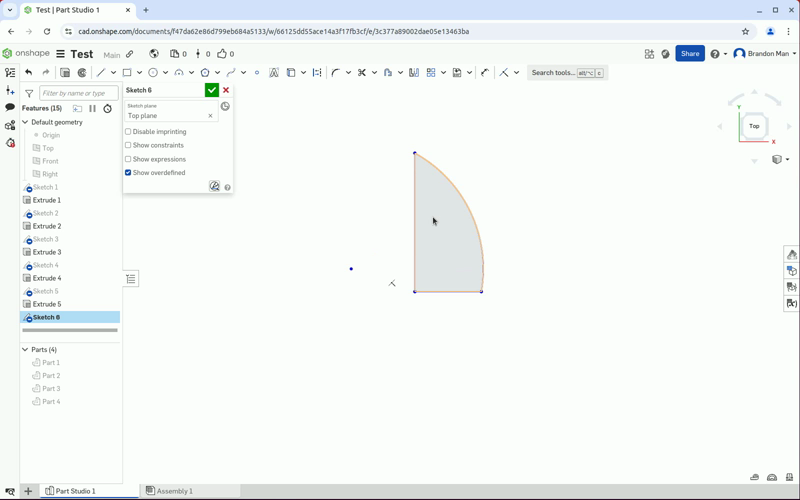
scroll(6)
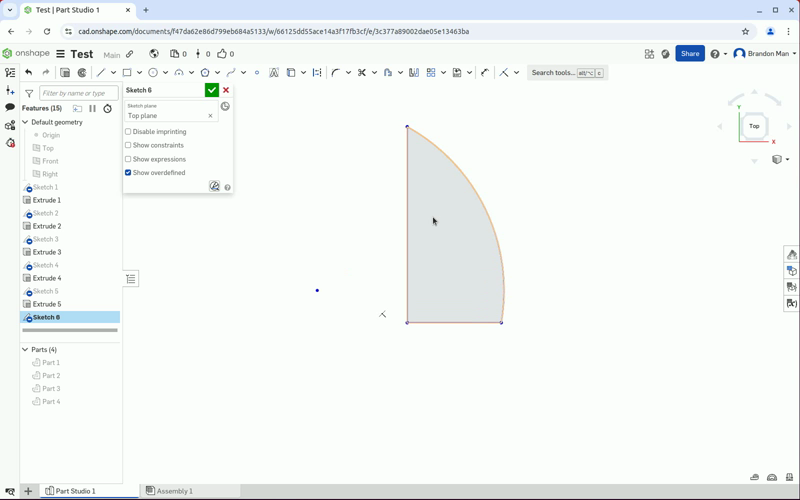
scroll(6)
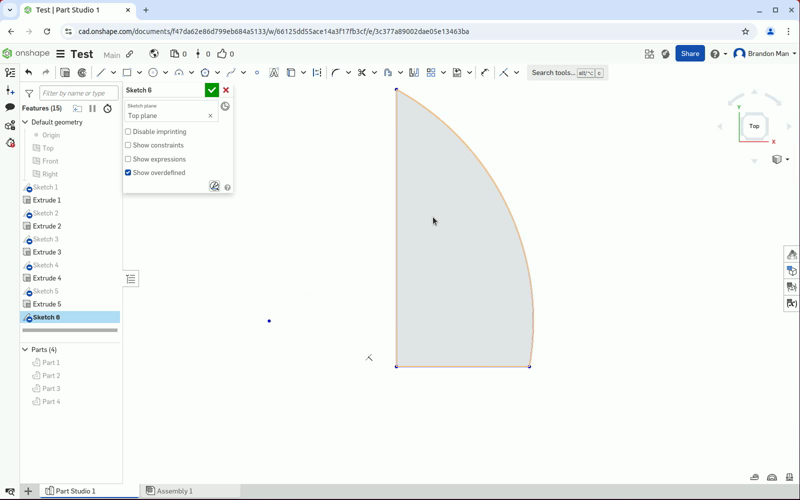
scroll(6)
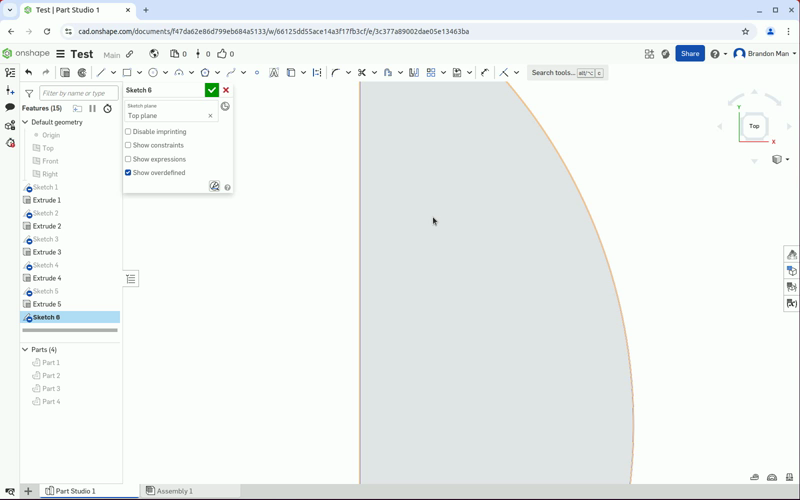
click(433, 216)
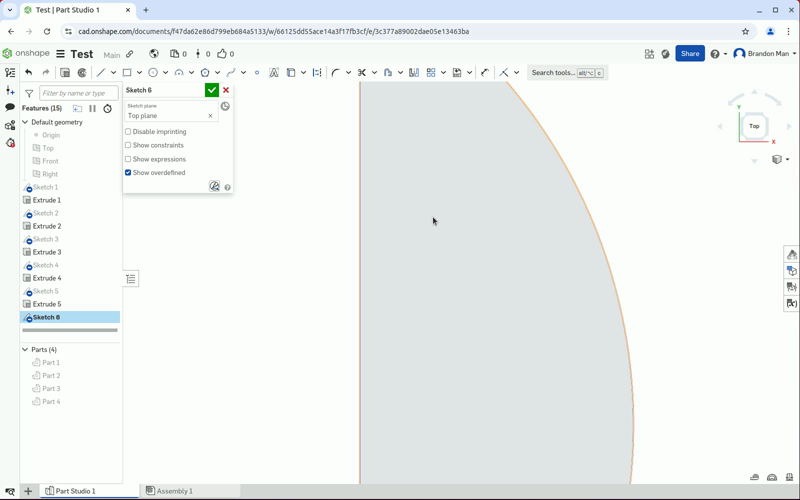
scroll(-6)
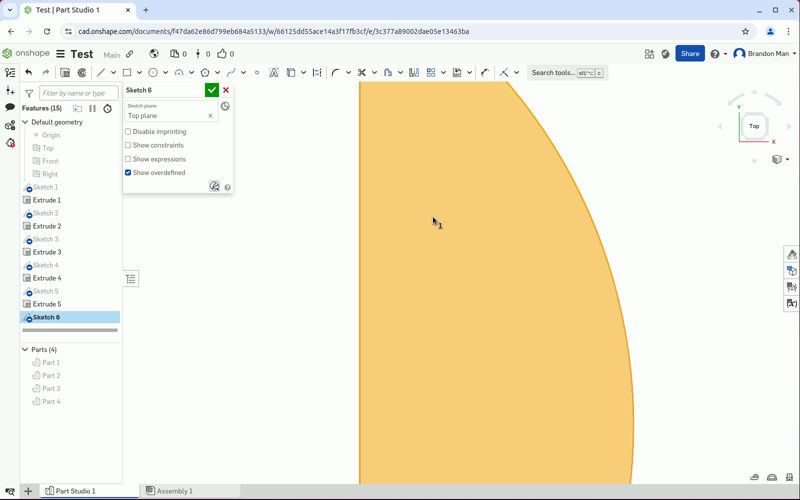
scroll(-6)
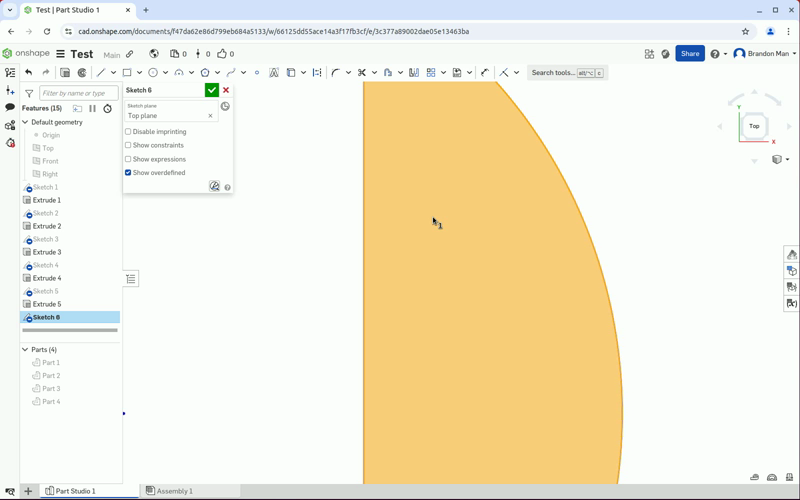
scroll(-6)
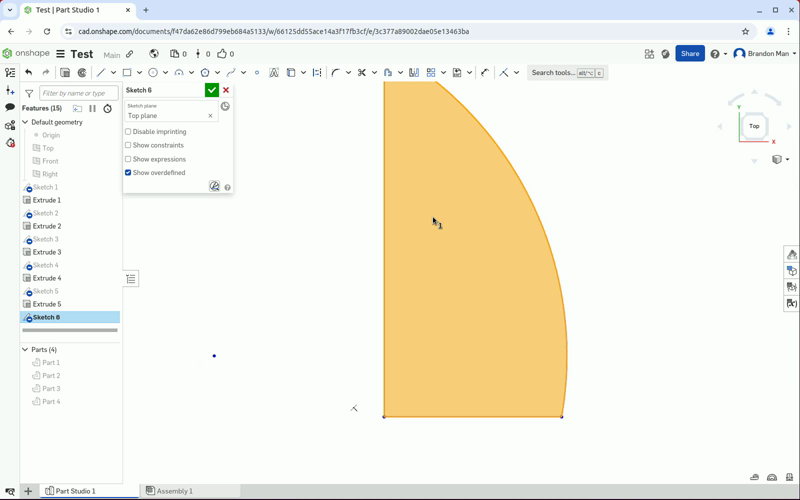
scroll(-6)
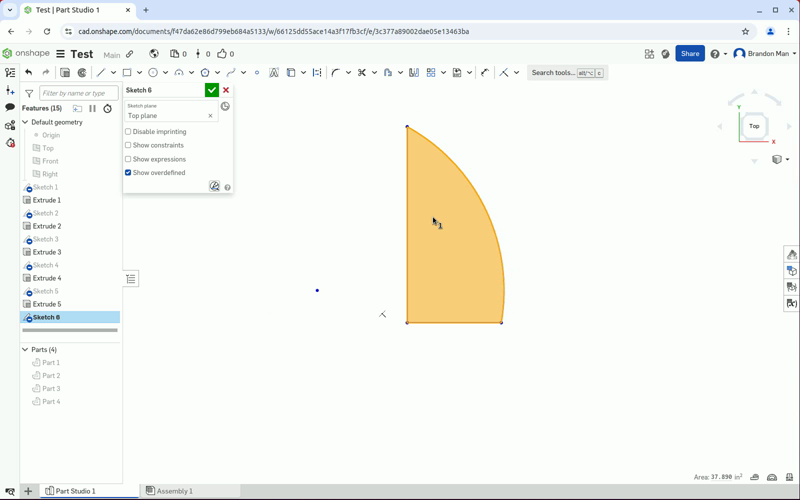
scroll(-6)
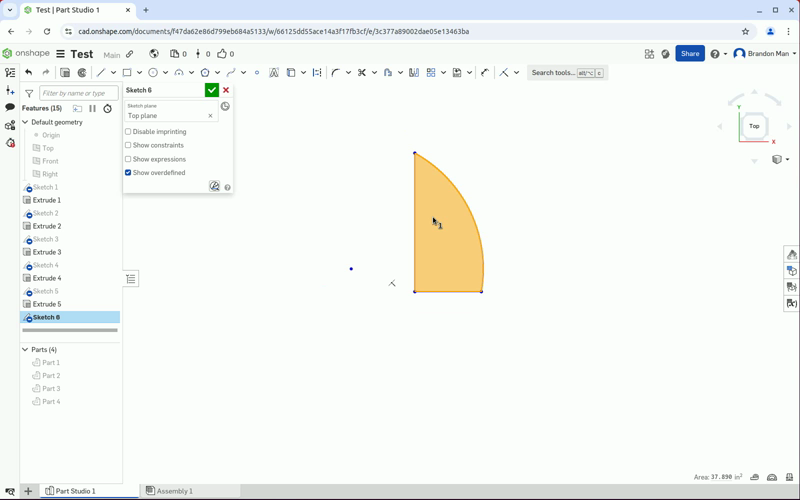
scroll(-6)
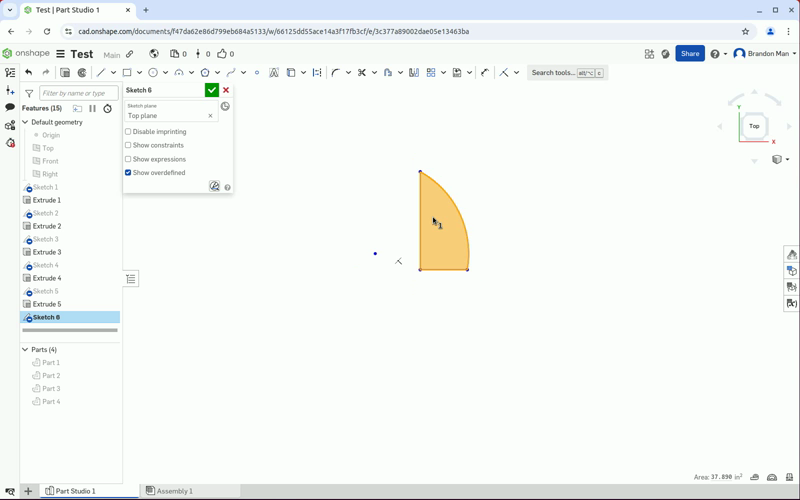
scroll(-6)
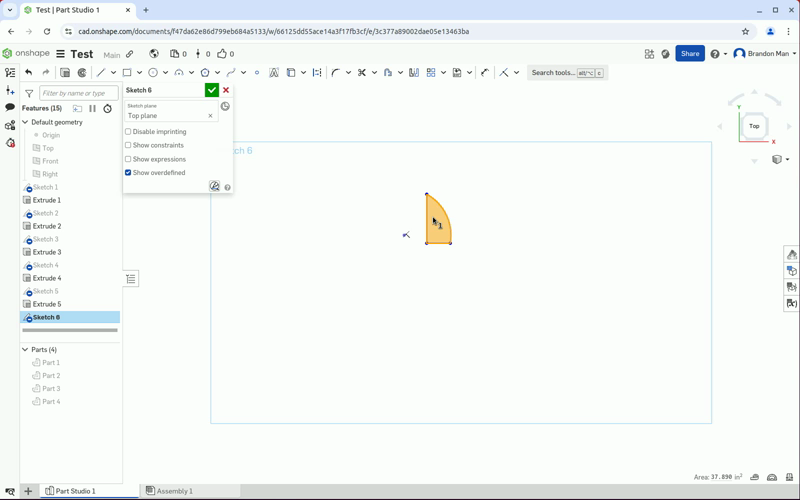
mouse_move(73, 352)
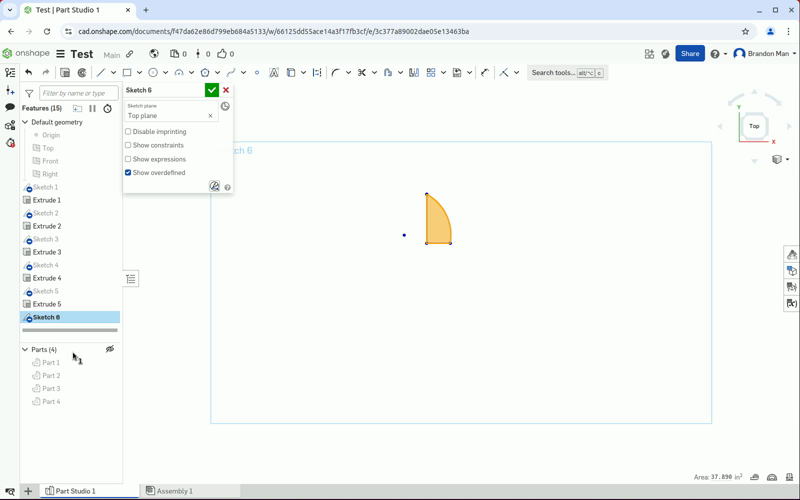
key(shift+y)
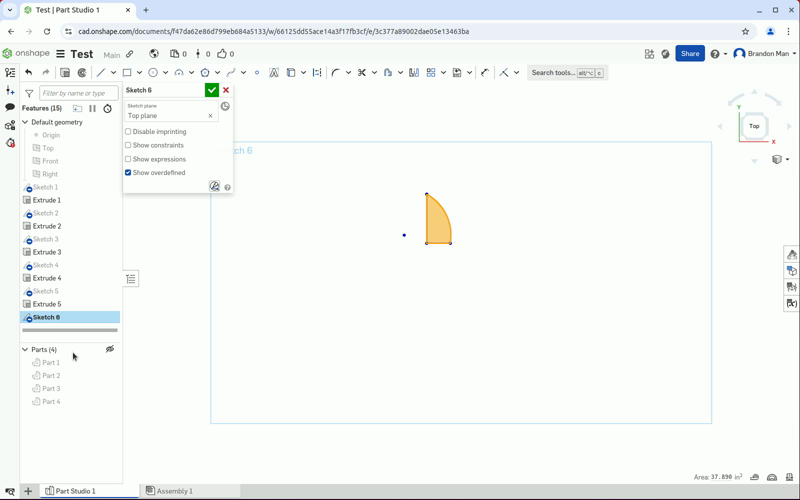
key(shift+e)
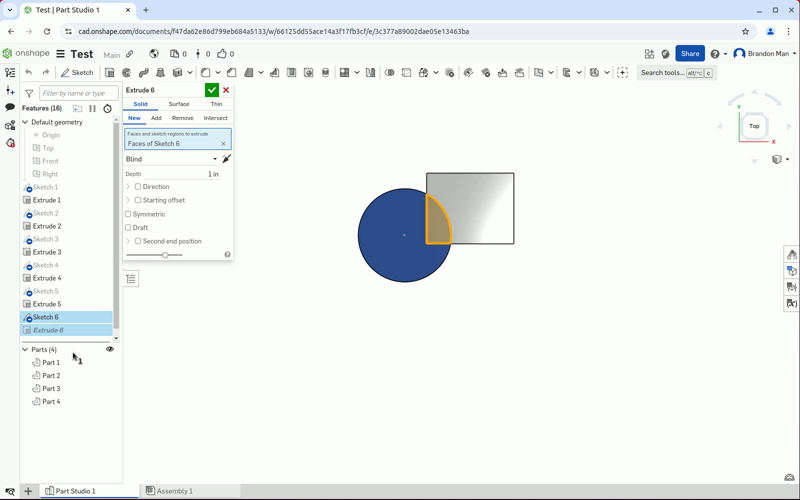
mouse_move(143, 106)
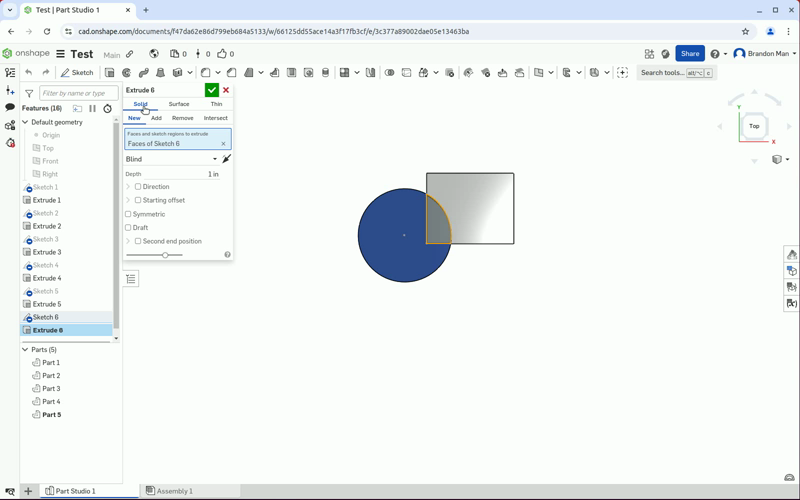
click(143, 106)
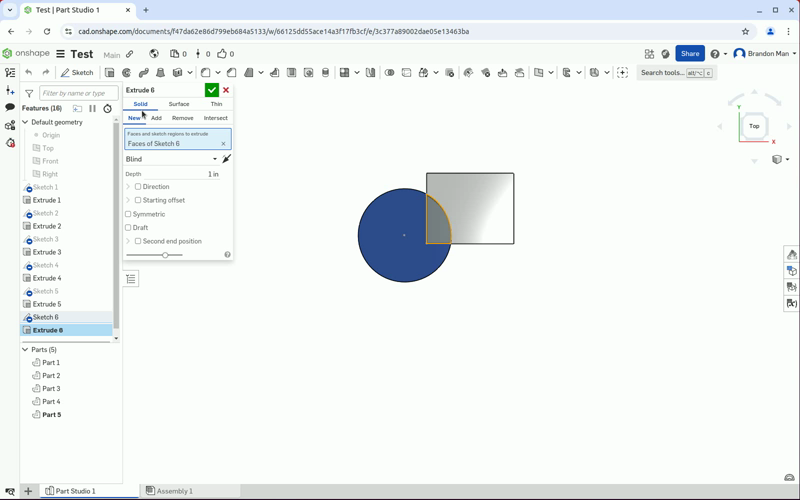
mouse_move(137, 120)
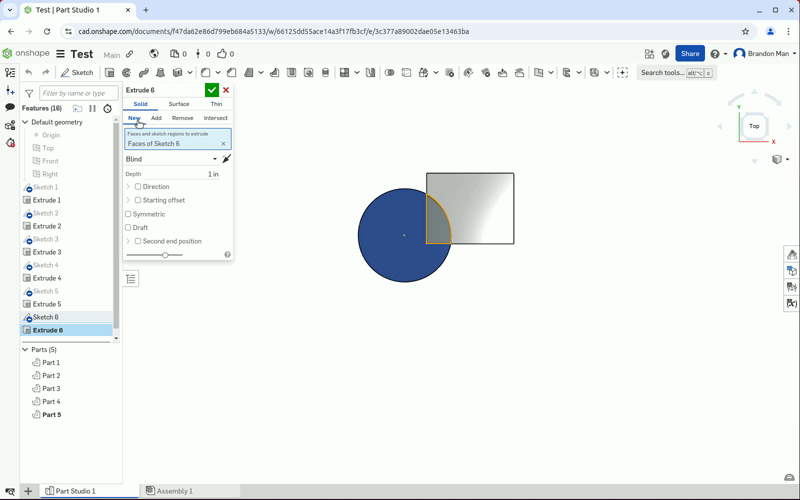
click(137, 120)
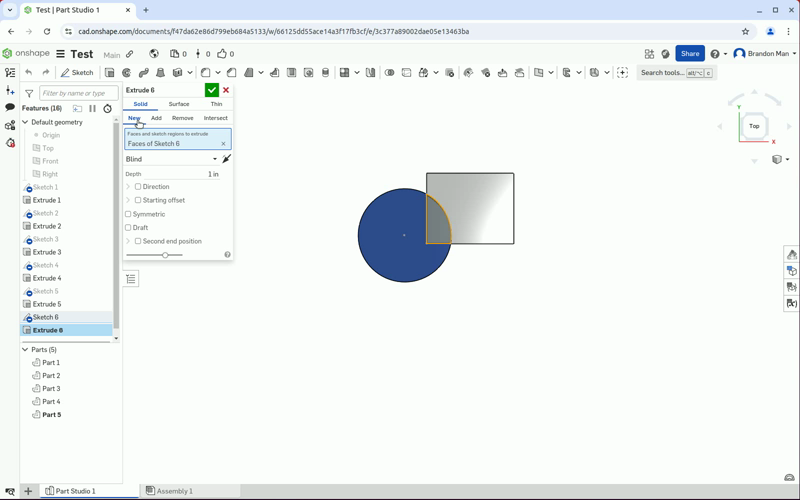
key(tab, 4)
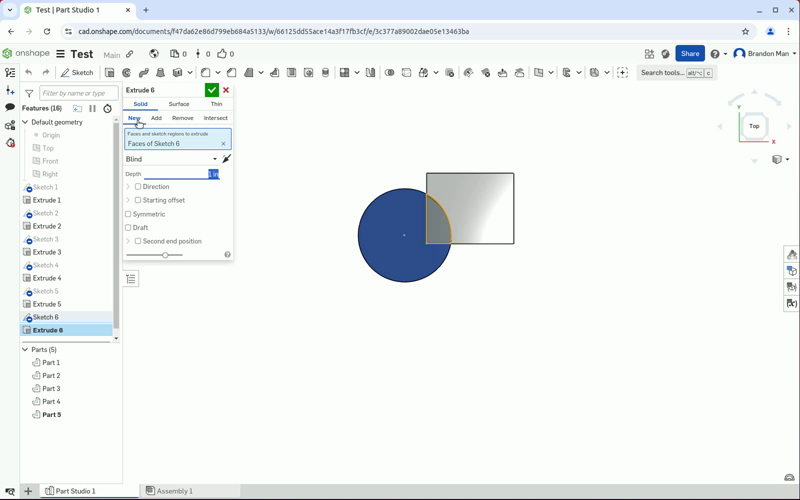
text(8.666)
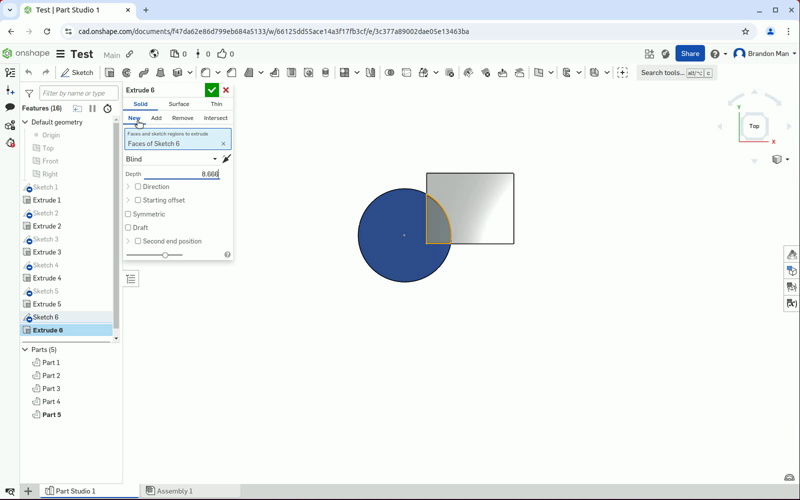
key(enter)
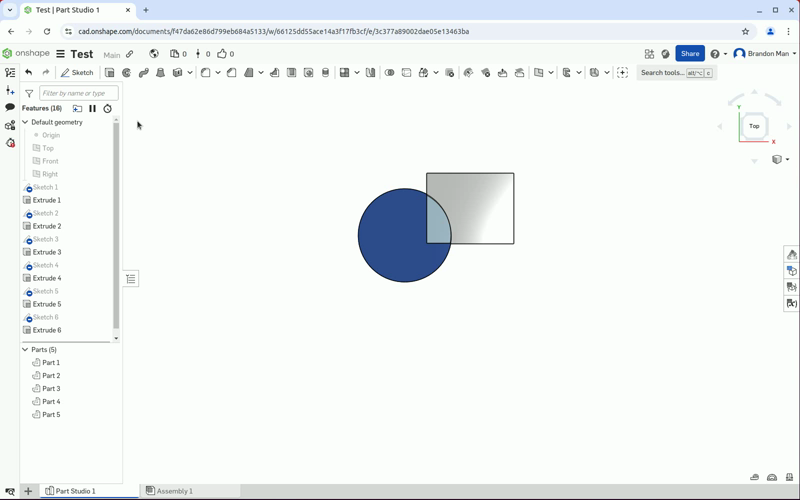
key(shift+h)
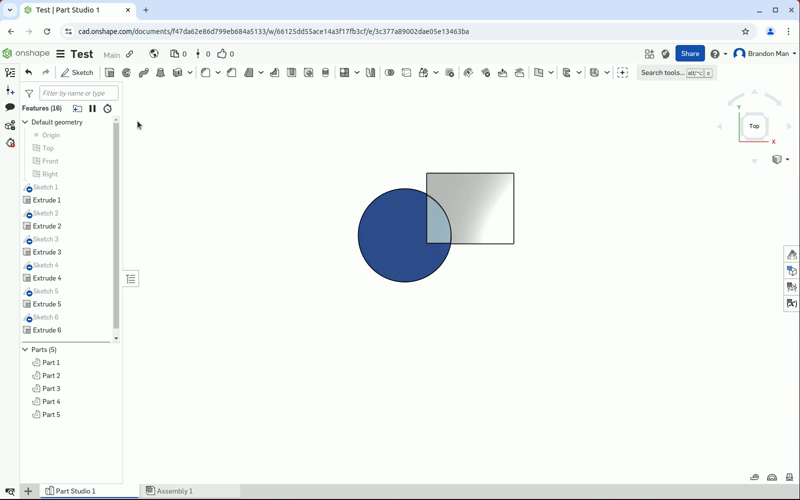
key(shift+h)
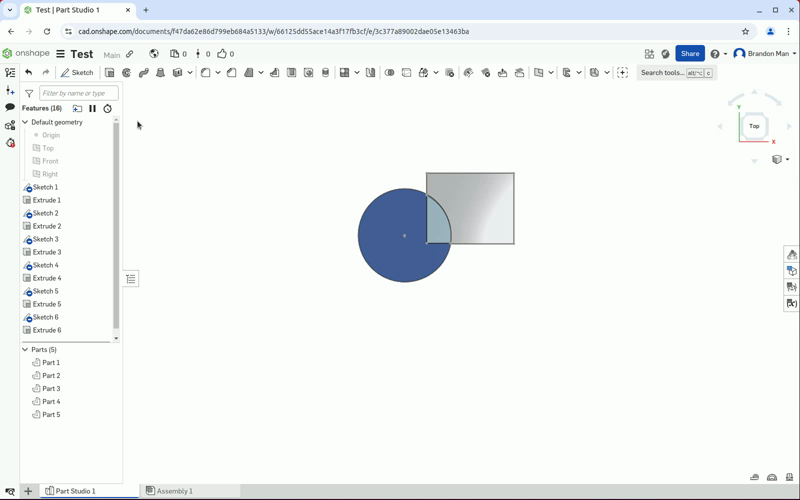
key(shift+7)
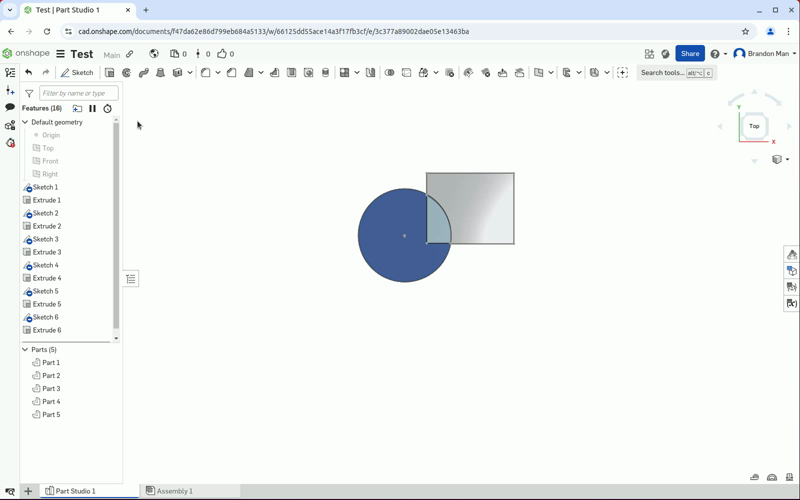
key(up, 3)
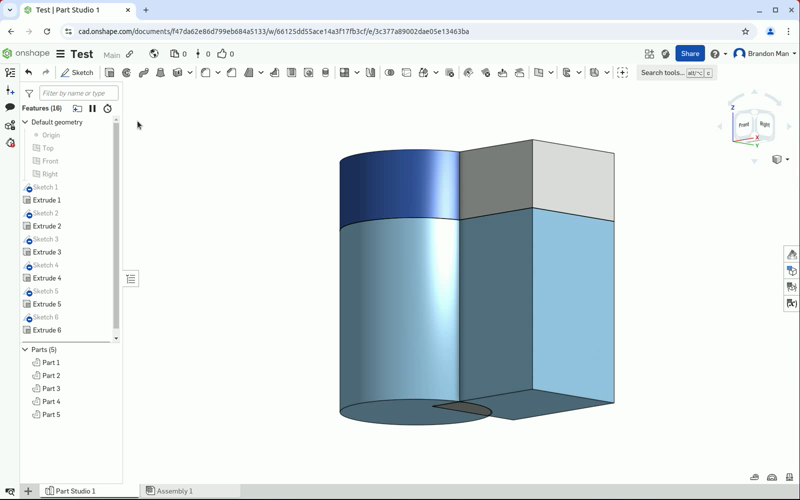
key(left, 3)
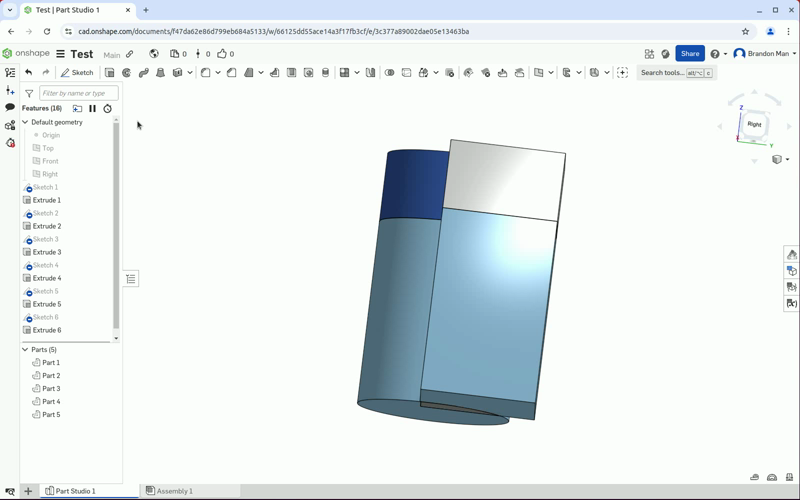
key(right, 3)
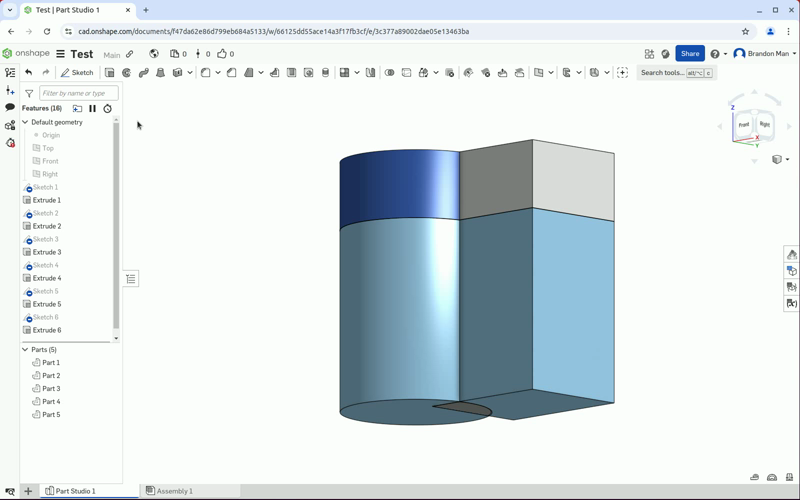
key(down, 3)
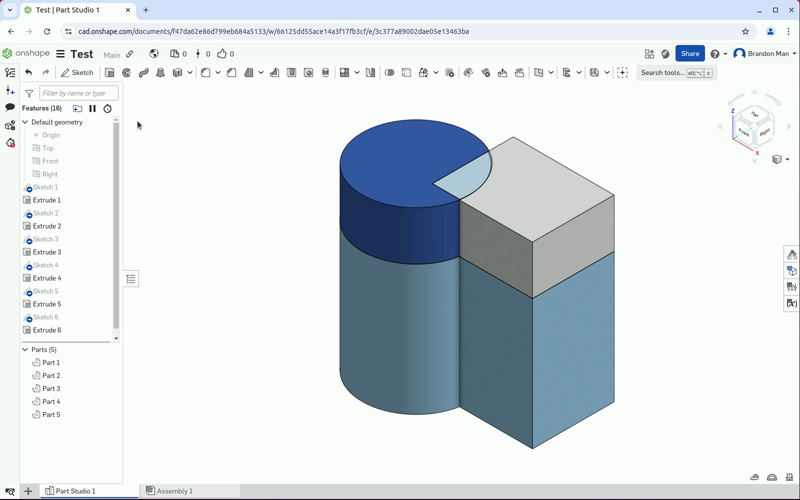
mouse_move(69, 189)
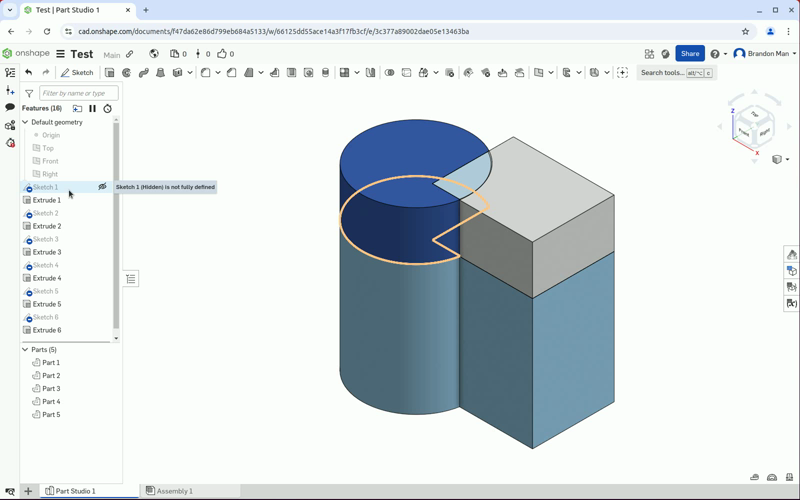
click(69, 189)